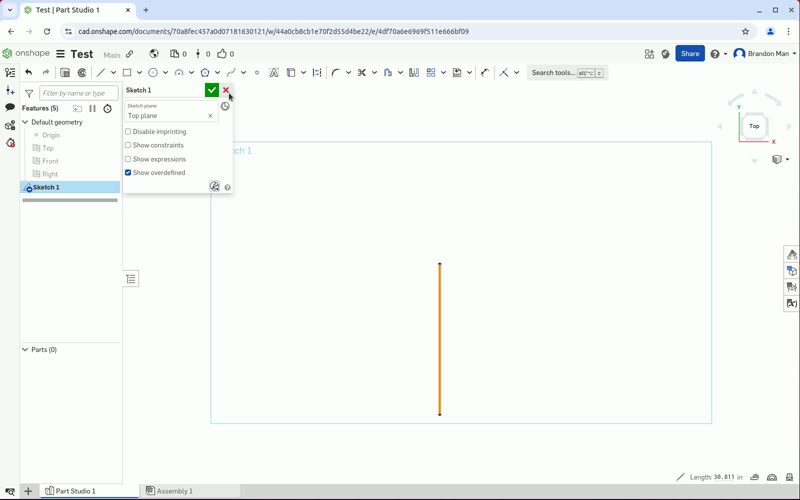
key(shift+h)
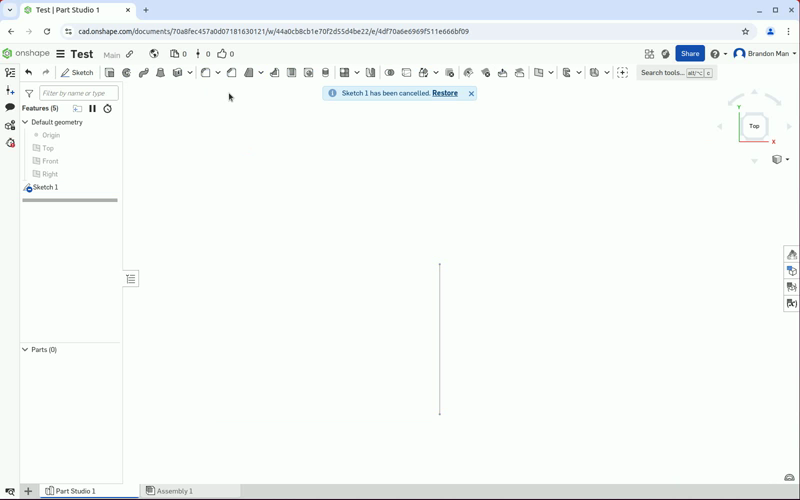
key(shift+s)
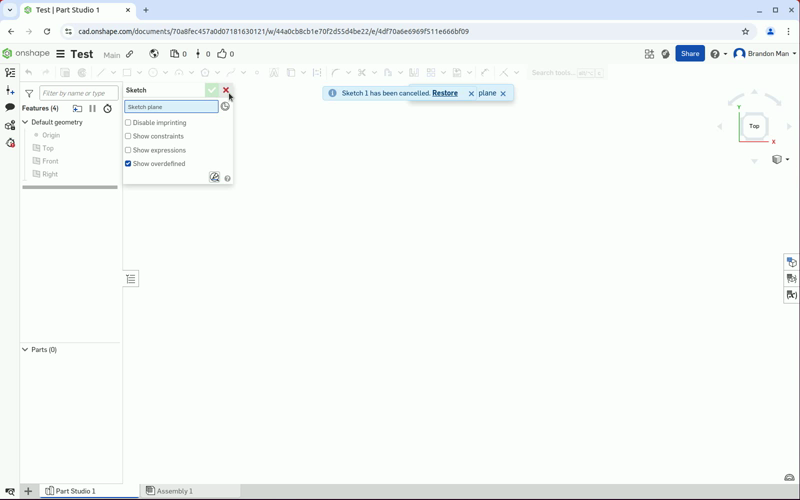
mouse_move(73, 150)
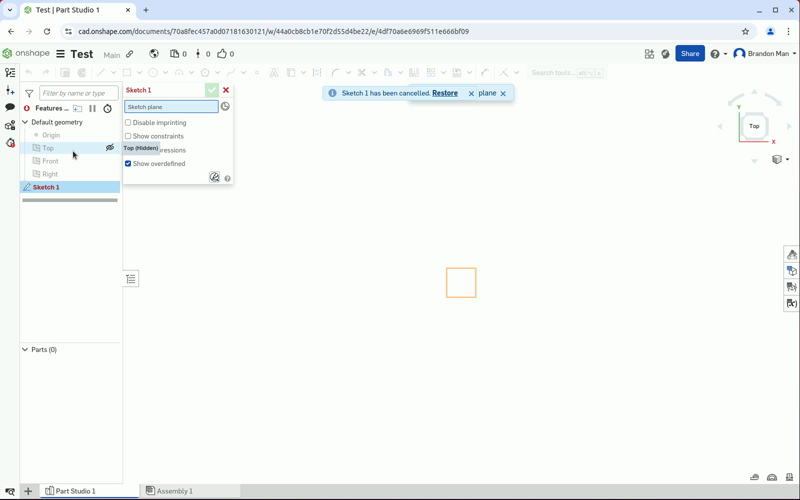
click(73, 150)
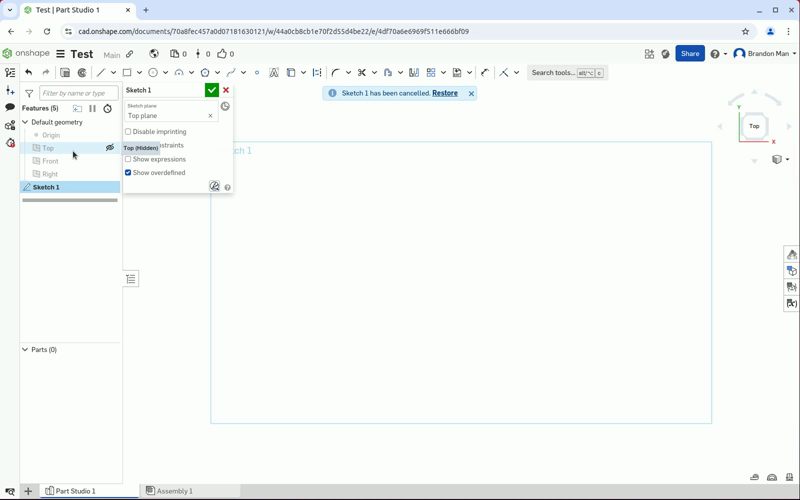
mouse_move(73, 352)
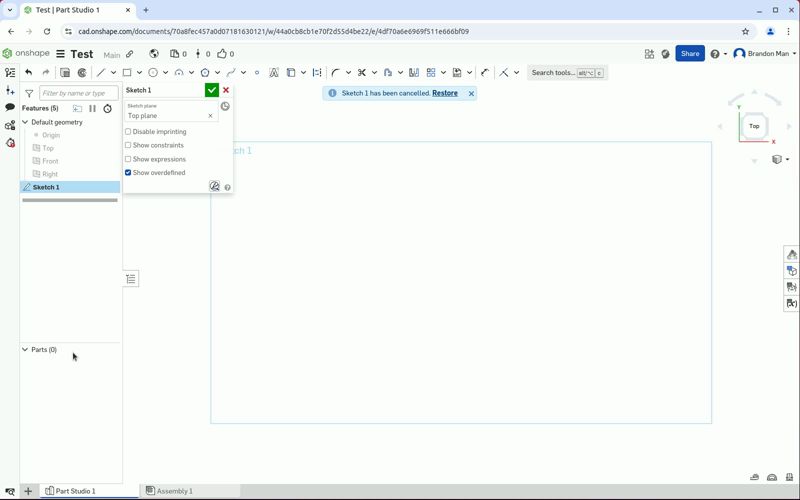
key(y)
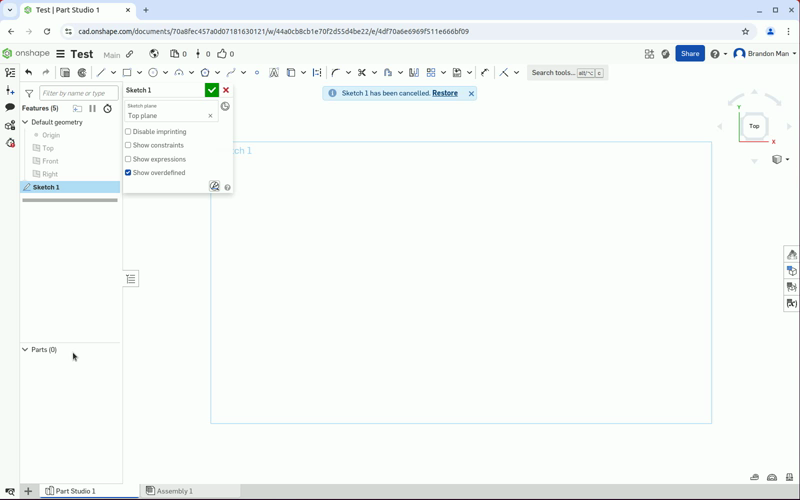
key(l)
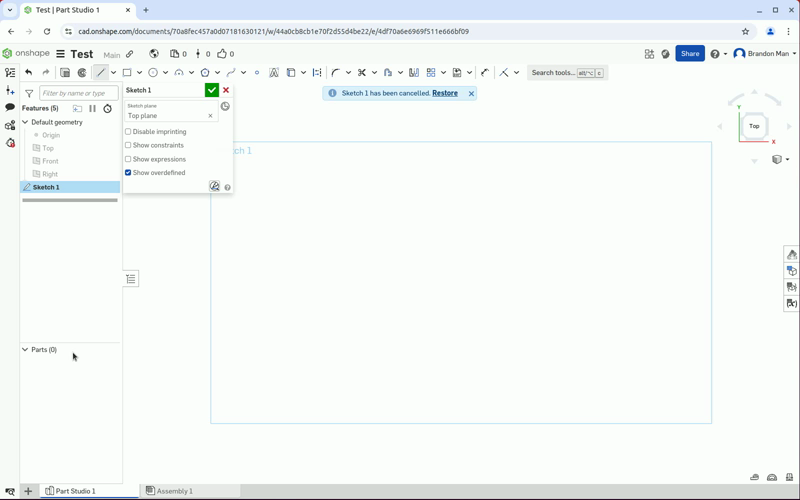
key_down(shift)
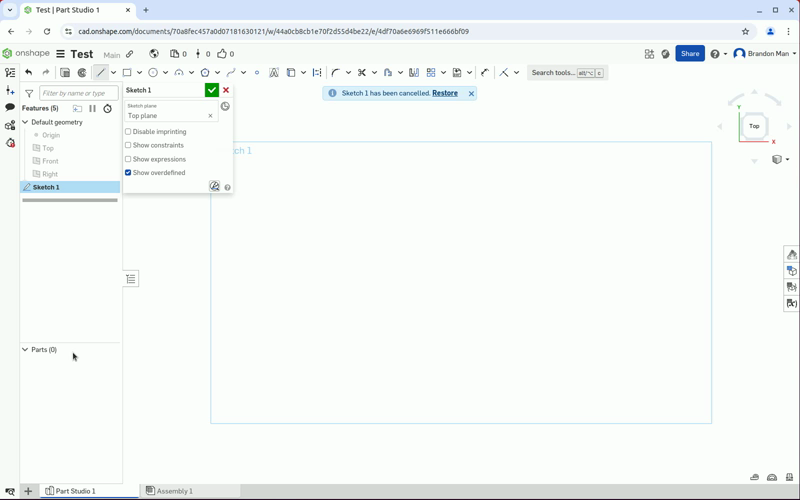
mouse_move(363, 339)
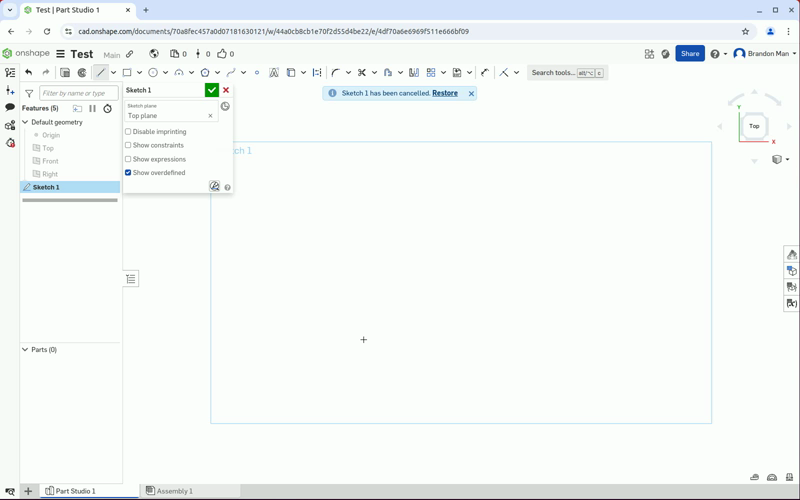
click(363, 339)
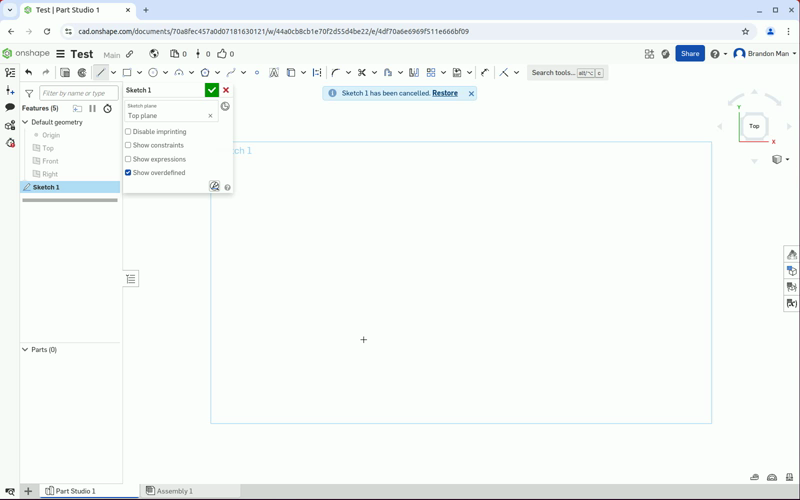
key_up(shift)
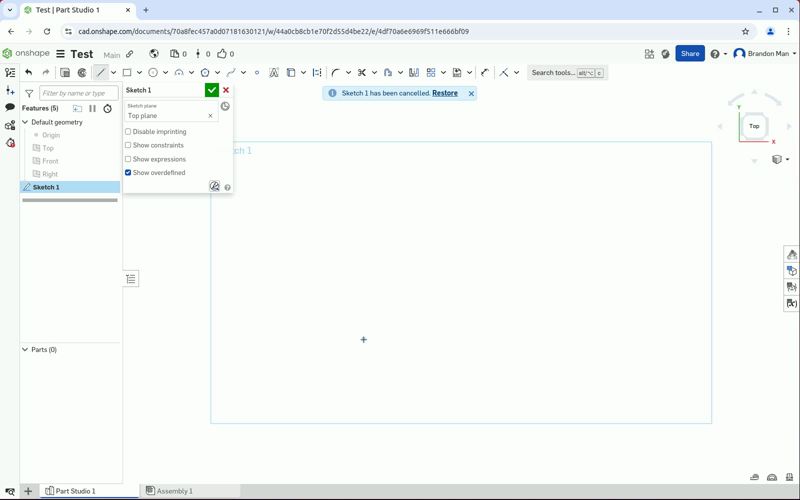
key_down(shift)
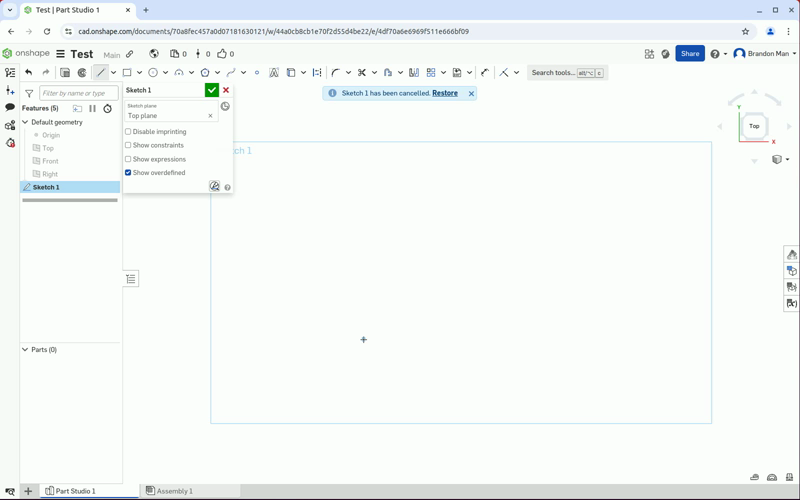
mouse_move(460, 396)
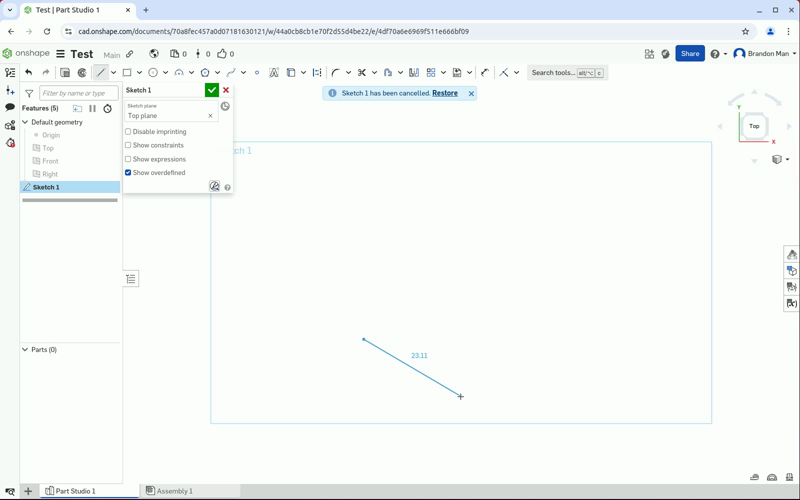
click(460, 396)
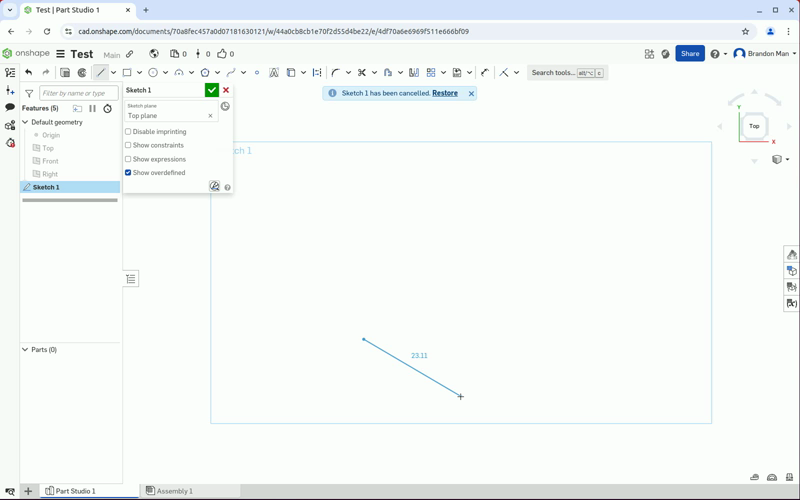
key_up(shift)
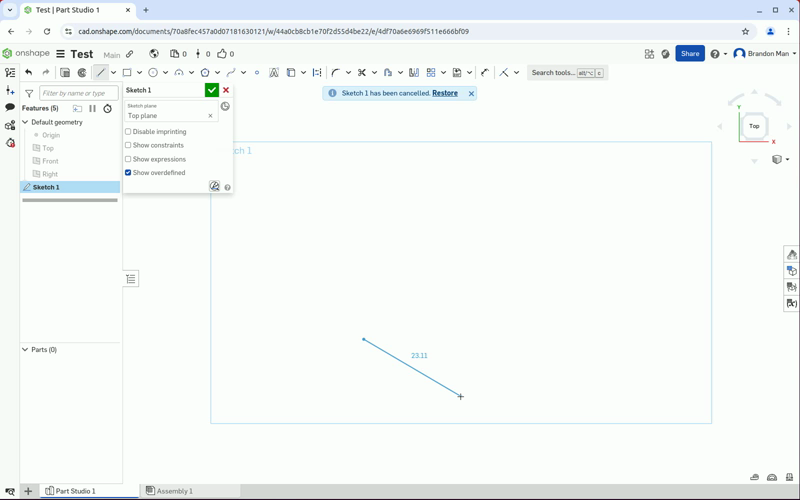
key_down(shift)
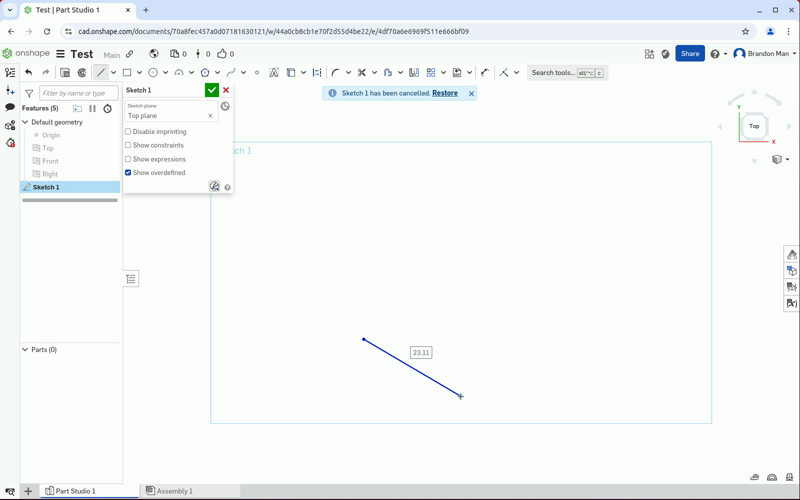
mouse_move(490, 396)
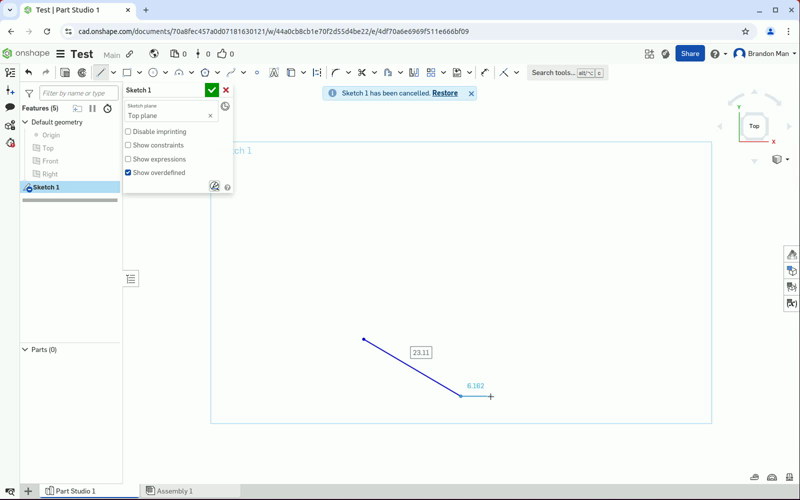
mouse_move(460, 367)
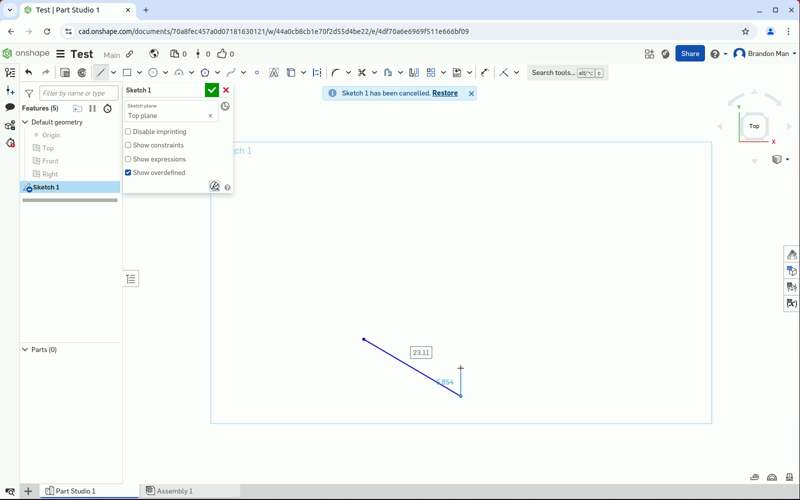
click(460, 367)
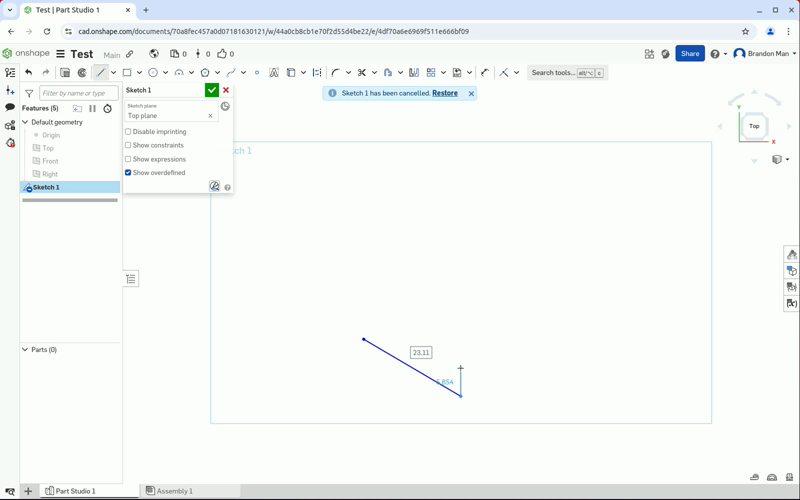
key_up(shift)
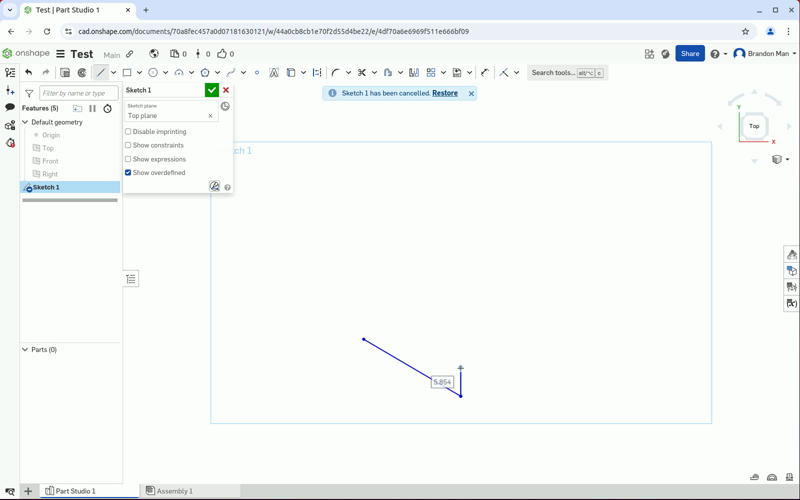
key_down(shift)
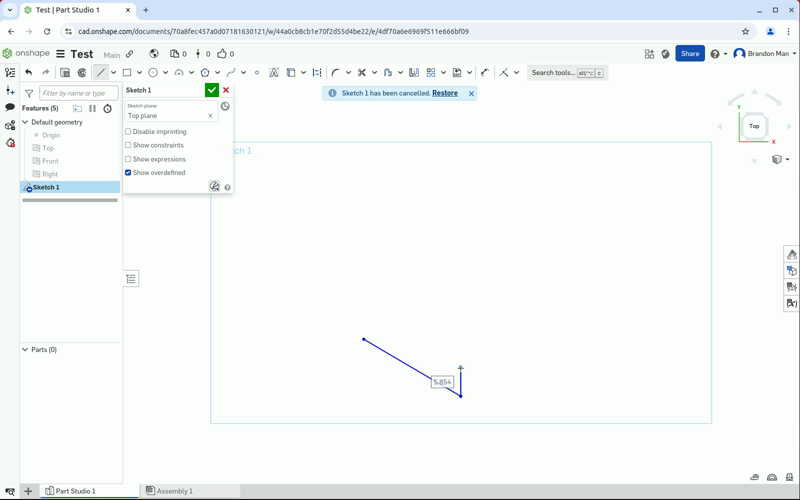
mouse_move(387, 324)
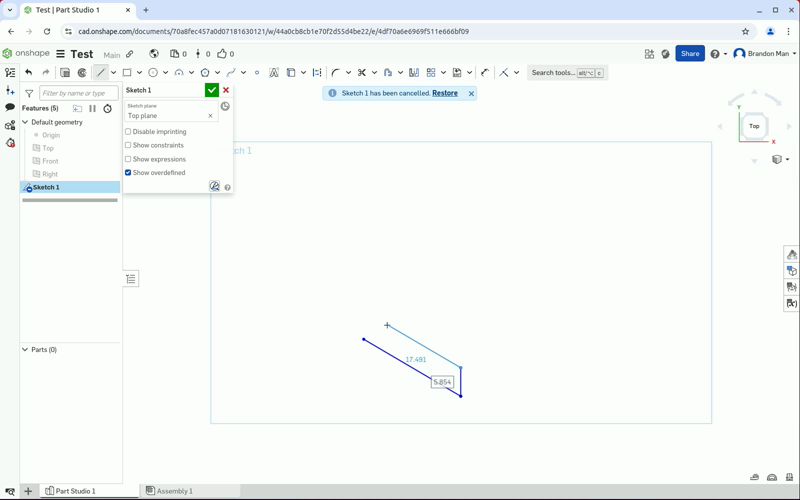
click(387, 324)
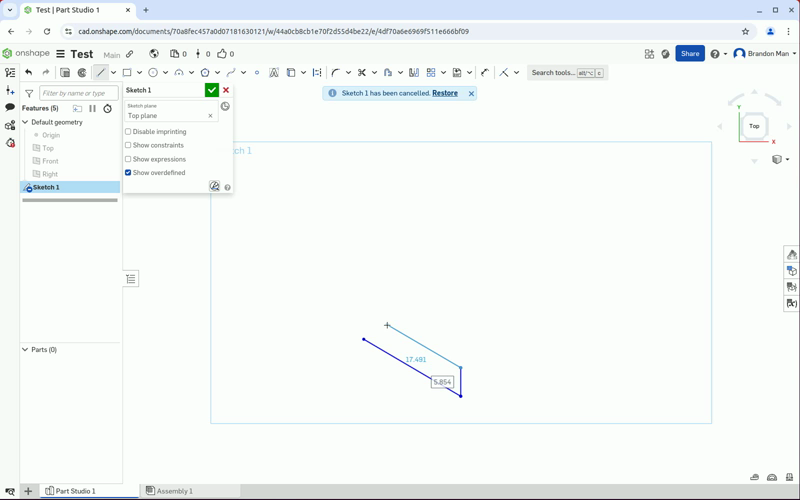
key_up(shift)
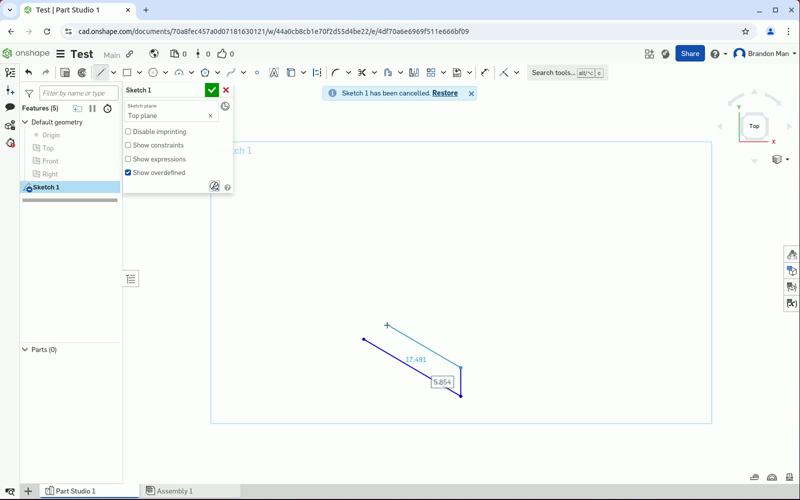
key_down(shift)
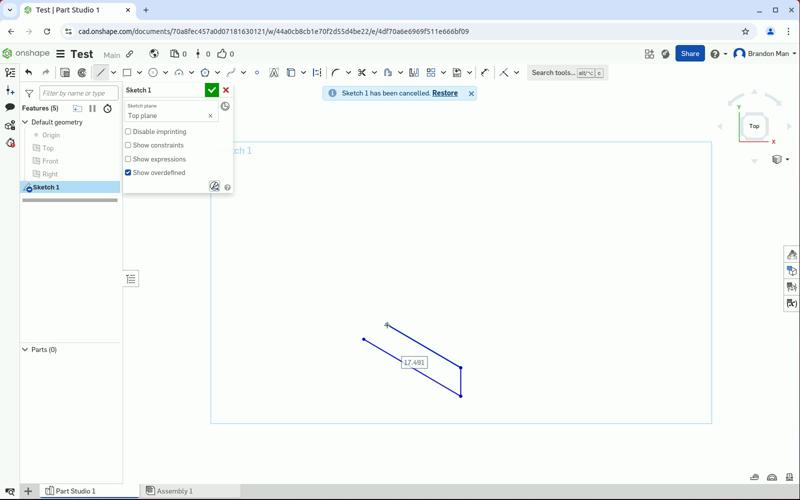
mouse_move(387, 240)
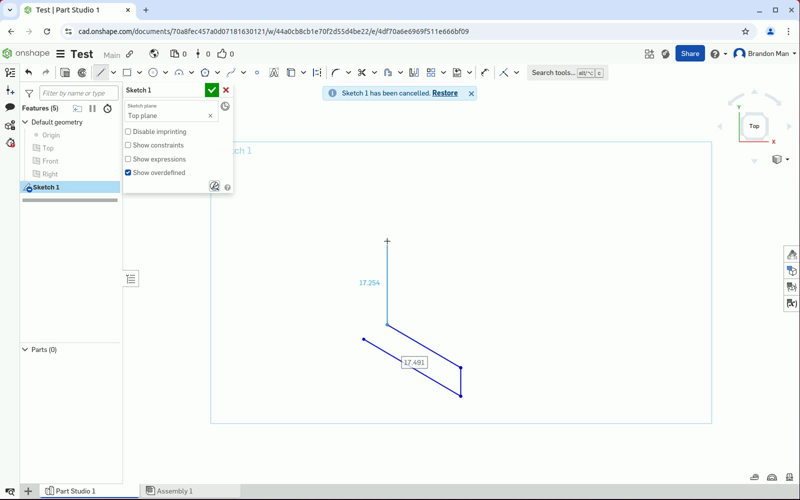
click(387, 240)
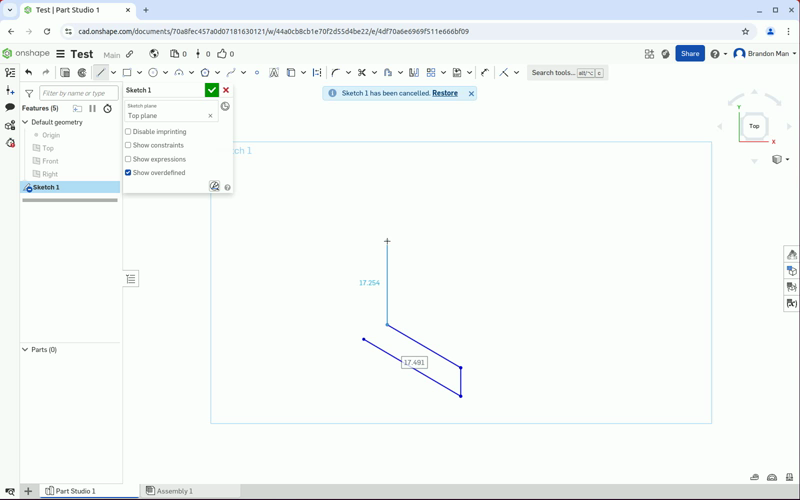
key_up(shift)
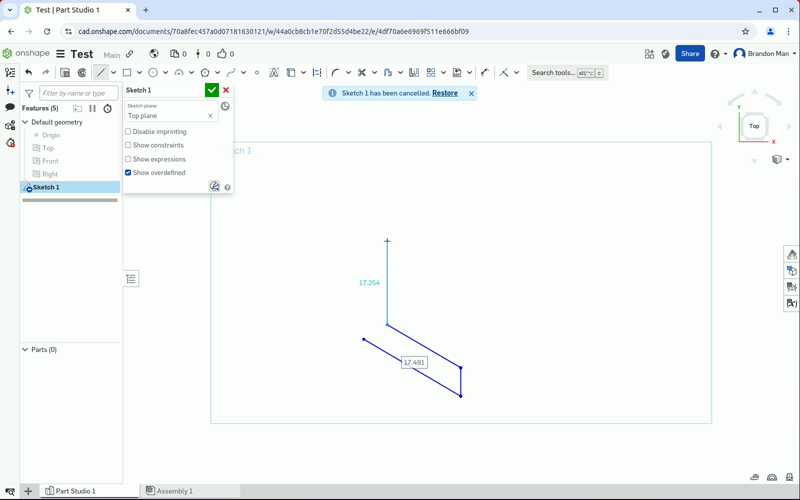
key_down(shift)
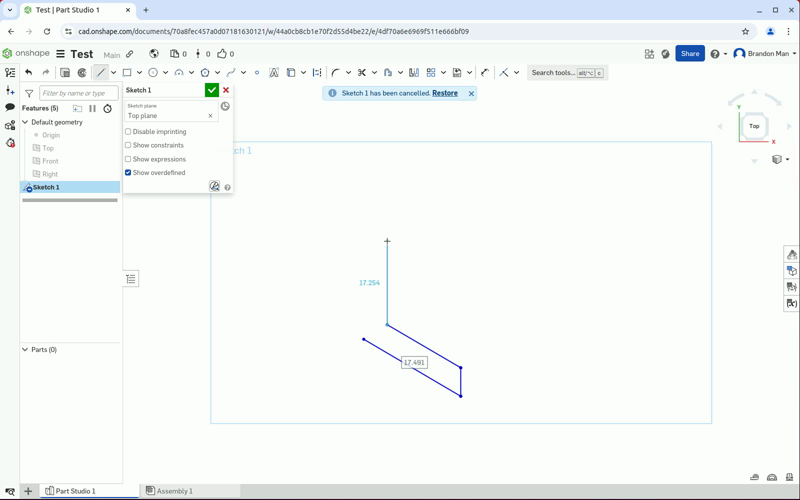
mouse_move(417, 240)
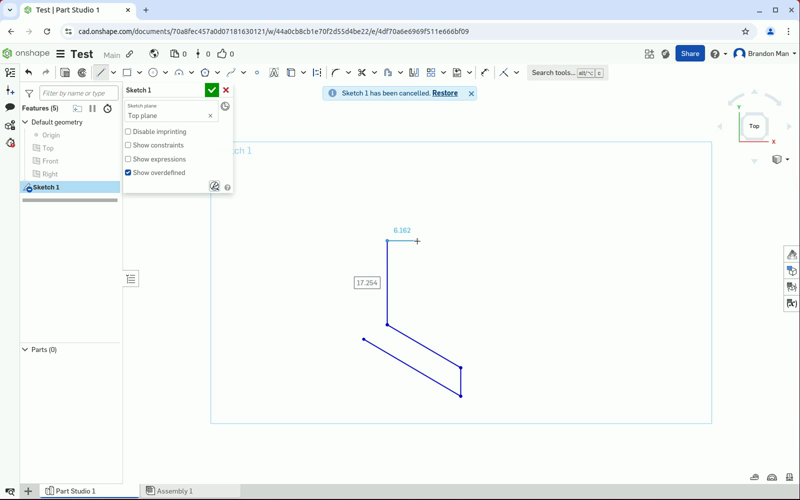
mouse_move(363, 226)
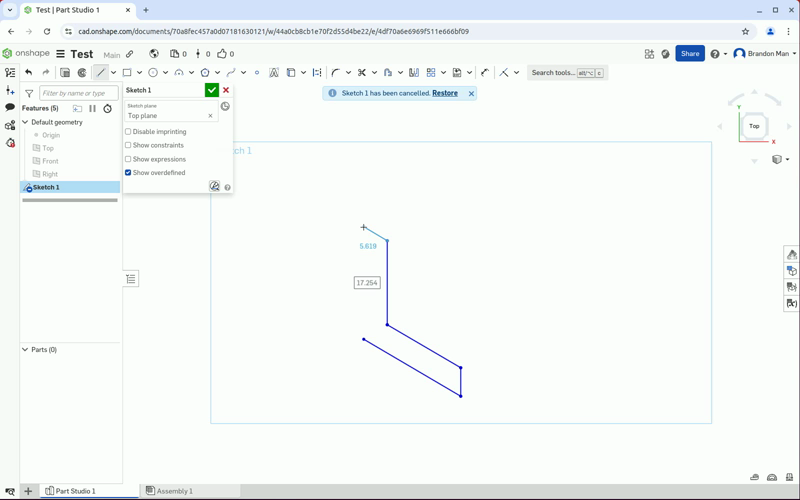
click(363, 226)
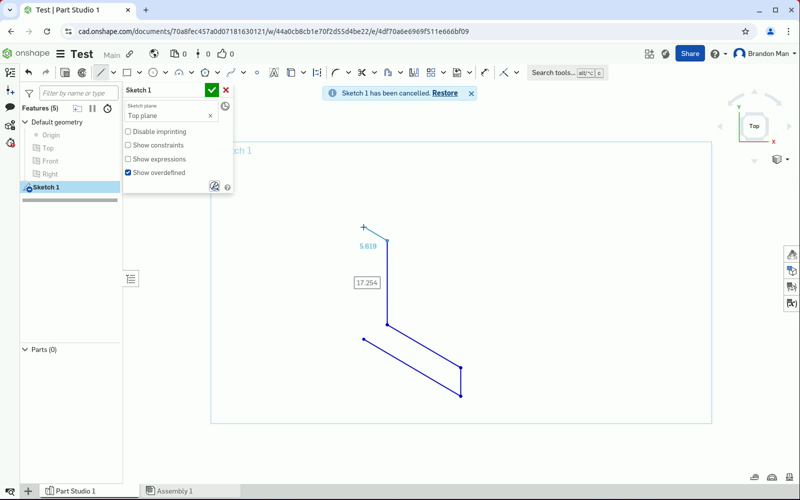
key_up(shift)
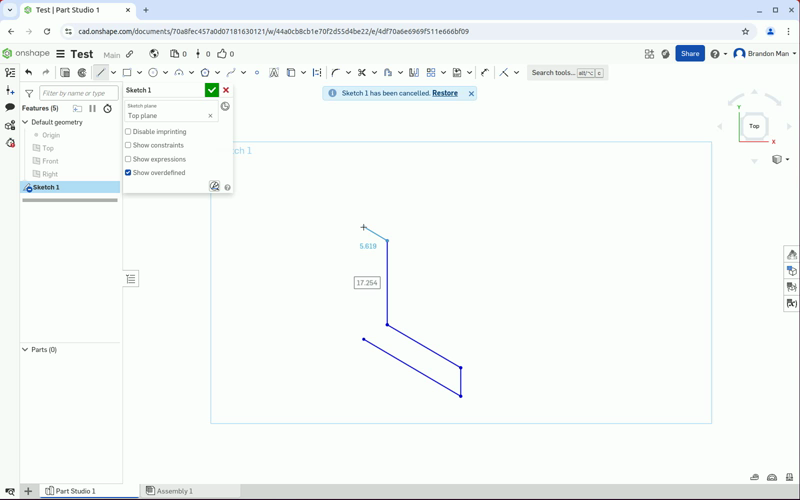
key_down(shift)
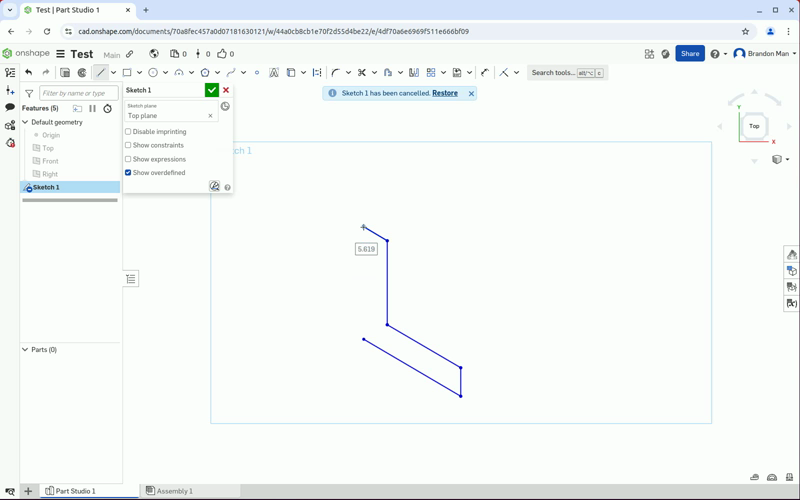
mouse_move(363, 339)
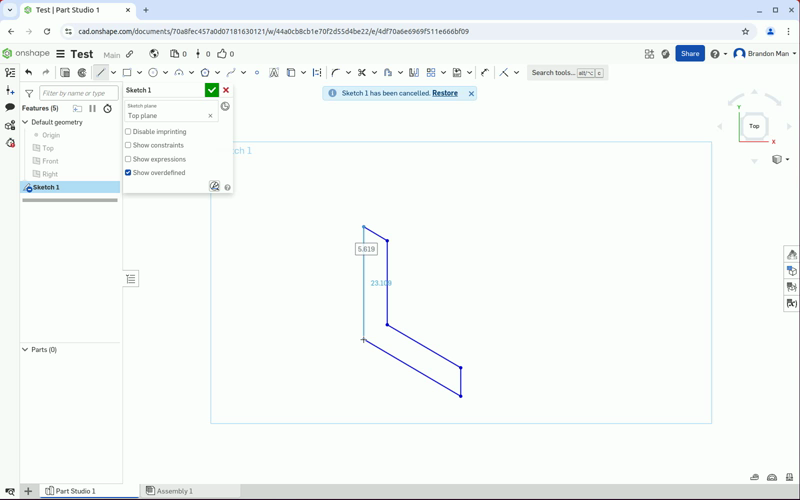
key_up(shift)
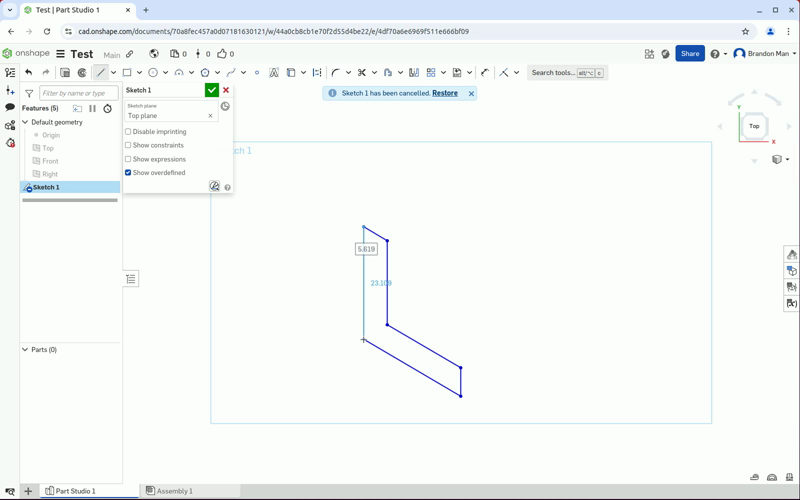
click(363, 339)
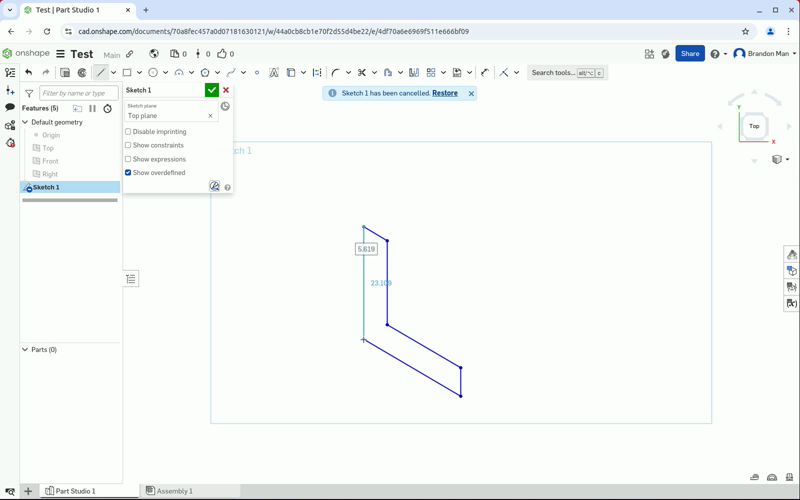
key(esc)
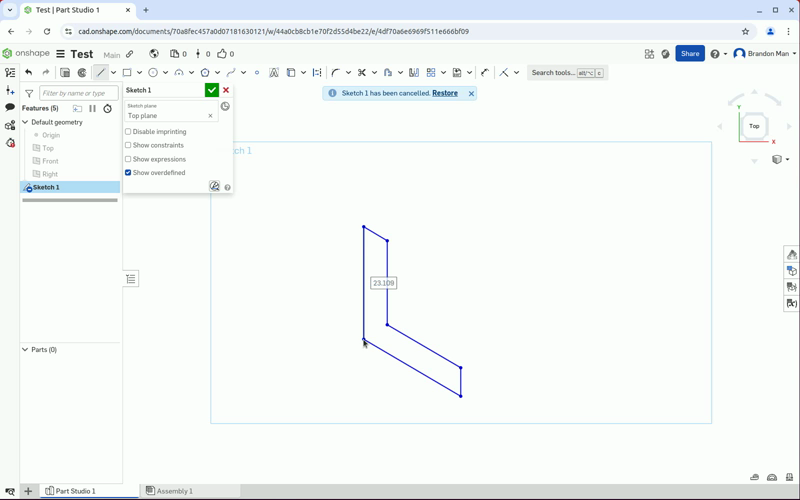
mouse_move(442, 368)
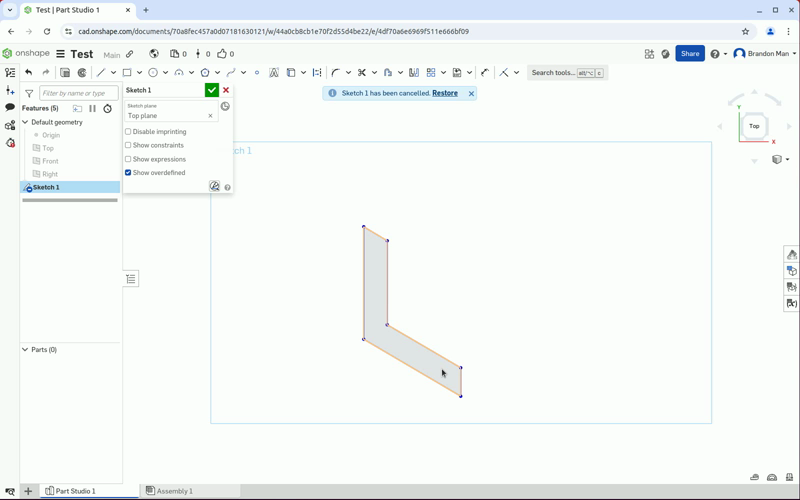
click(442, 368)
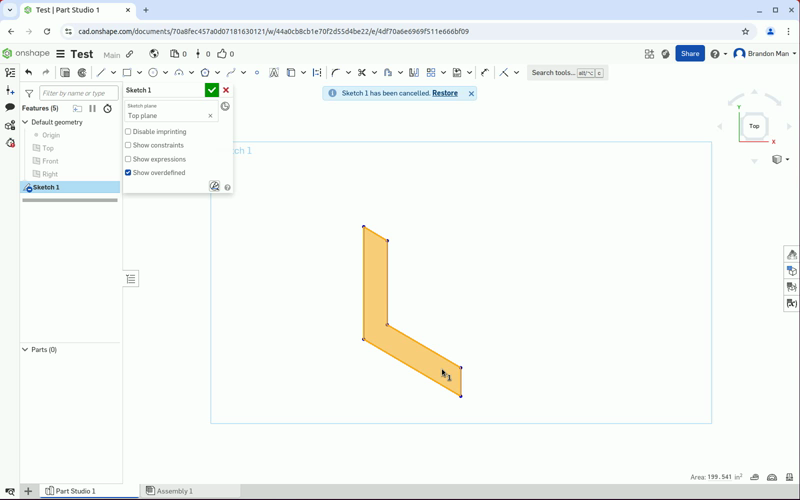
mouse_move(73, 352)
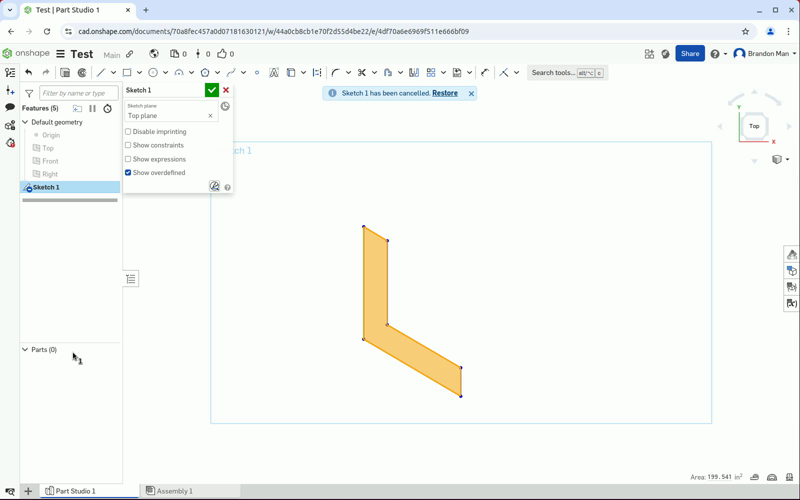
key(shift+y)
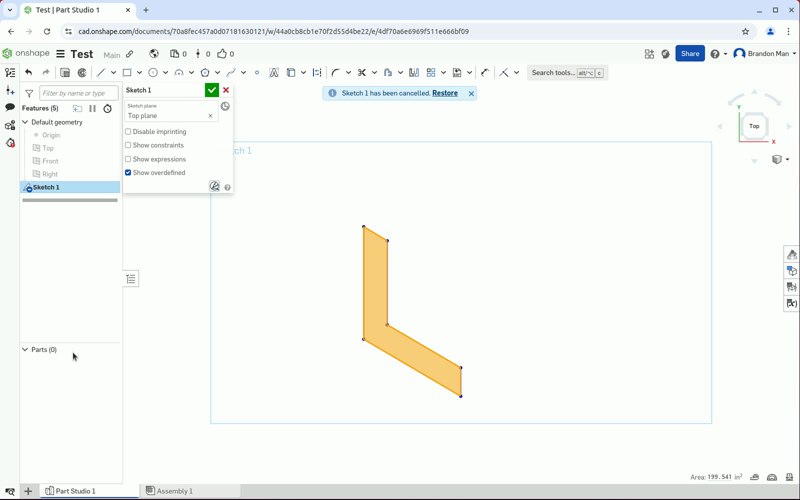
key(shift+e)
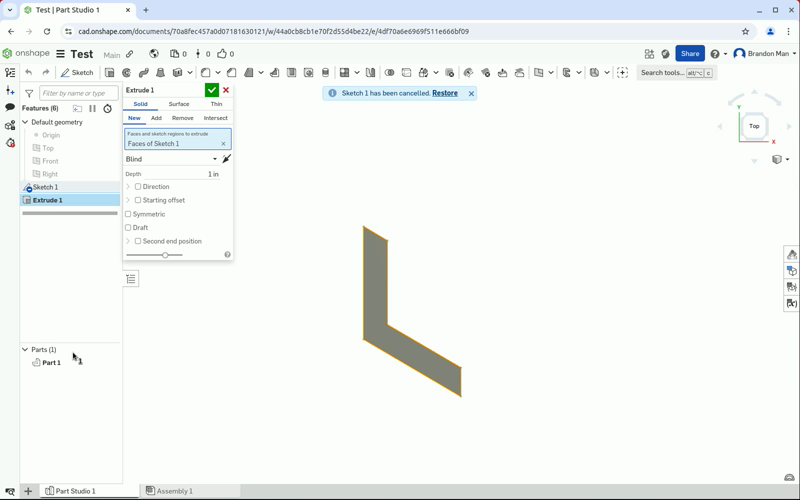
mouse_move(143, 106)
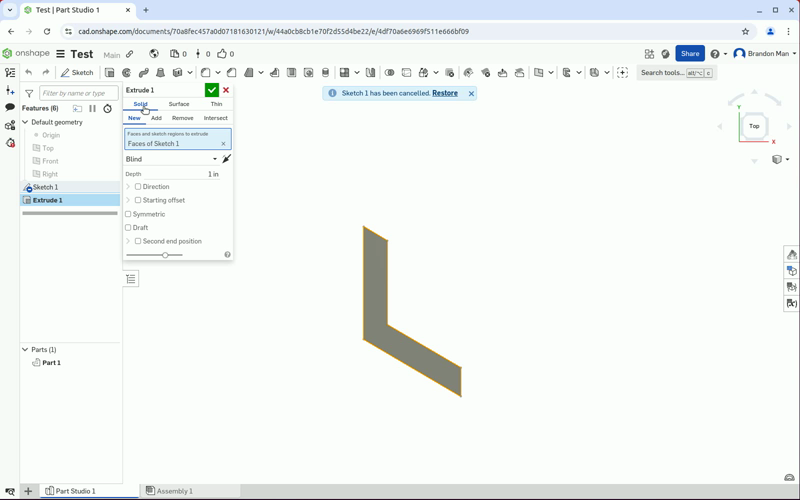
click(143, 106)
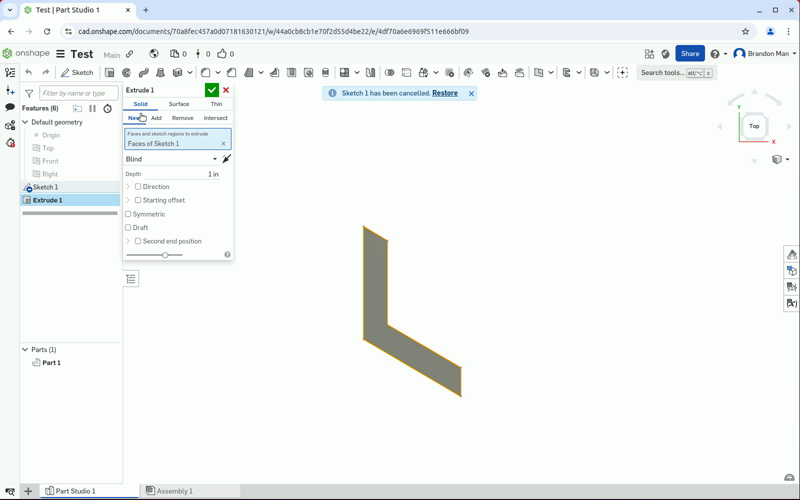
mouse_move(137, 120)
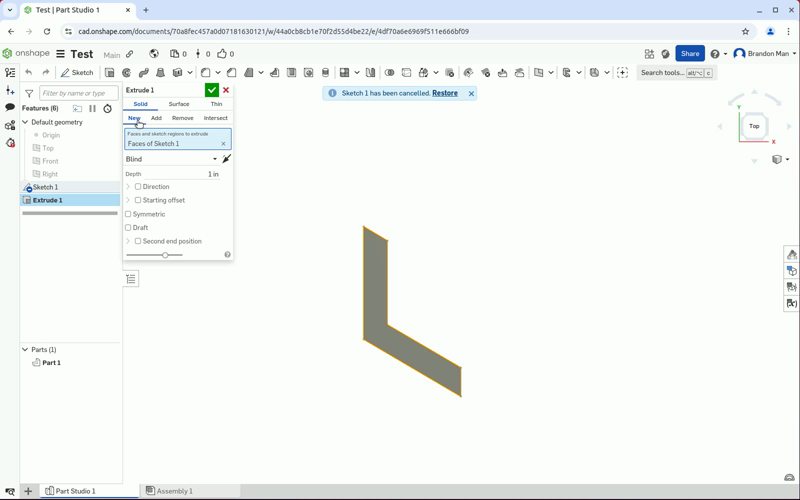
click(137, 120)
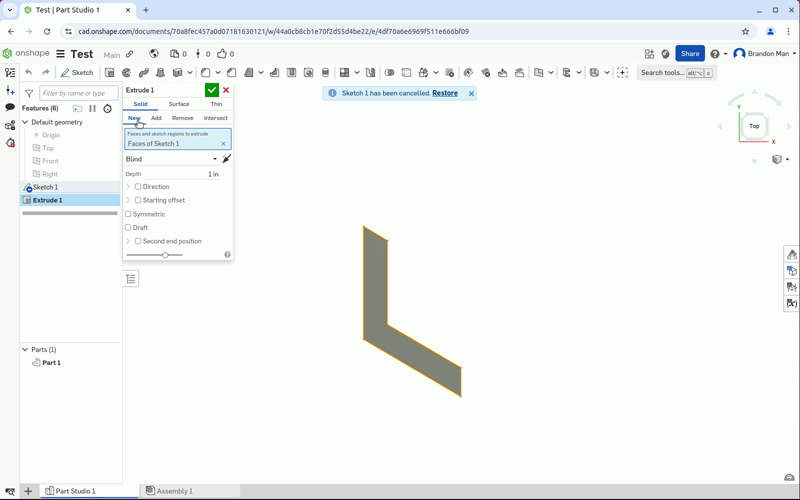
key(tab, 4)
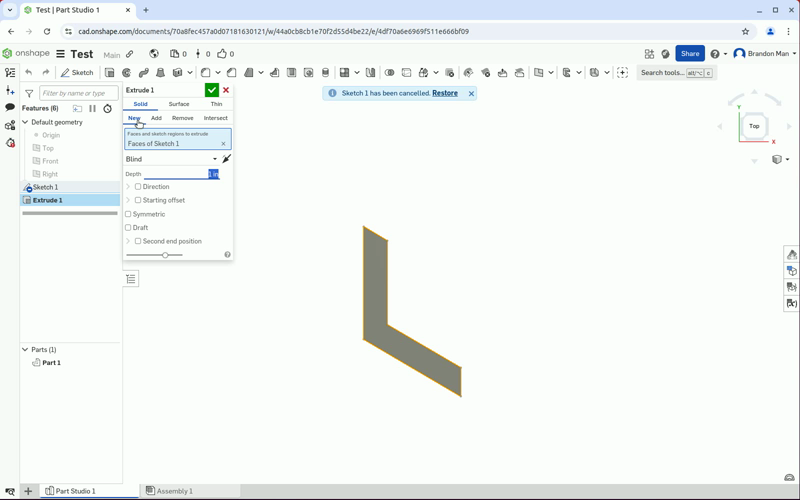
text(4.333)
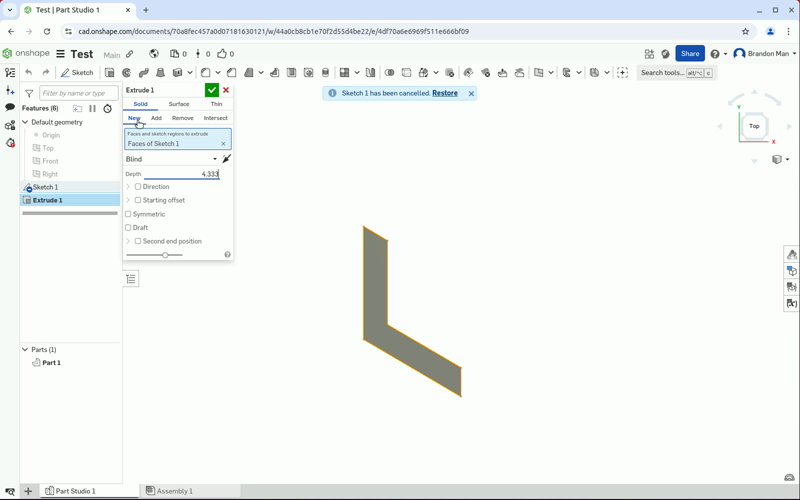
key(enter)
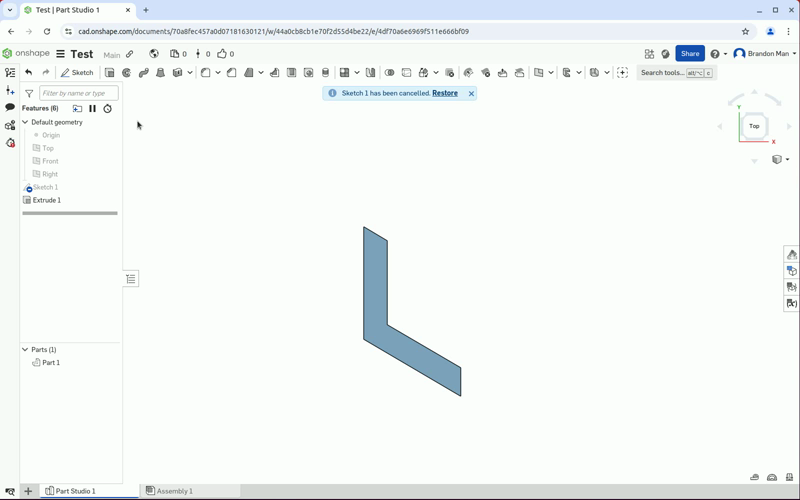
key(shift+h)
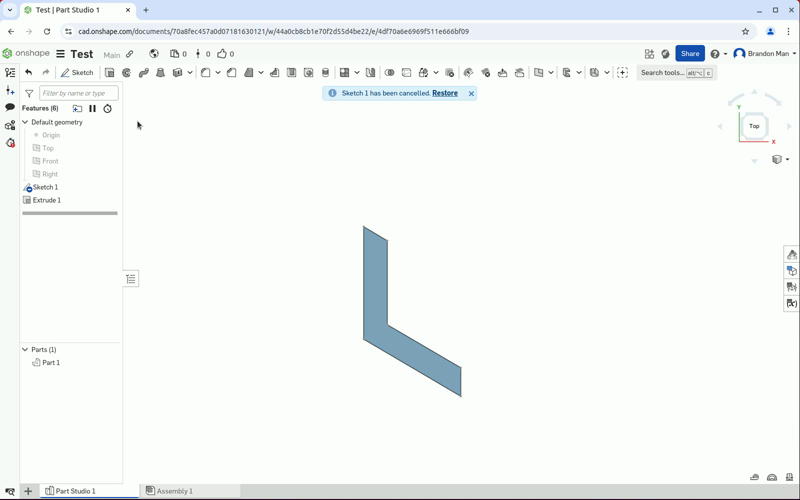
key(shift+h)
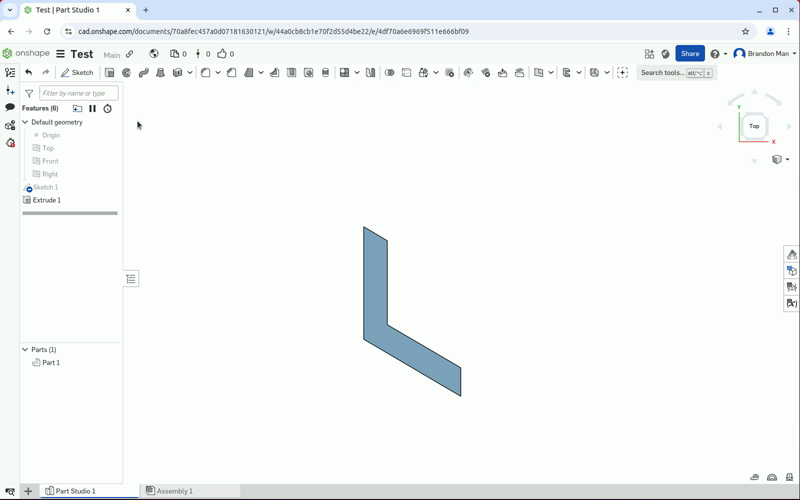
mouse_move(73, 189)
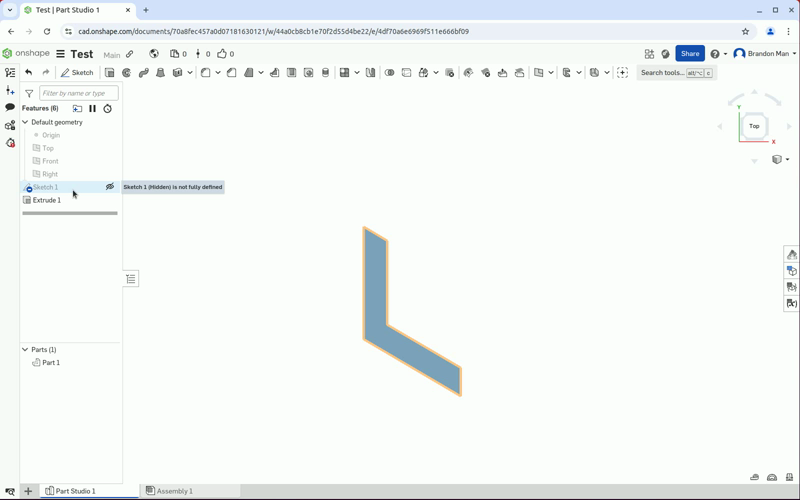
click(73, 189)
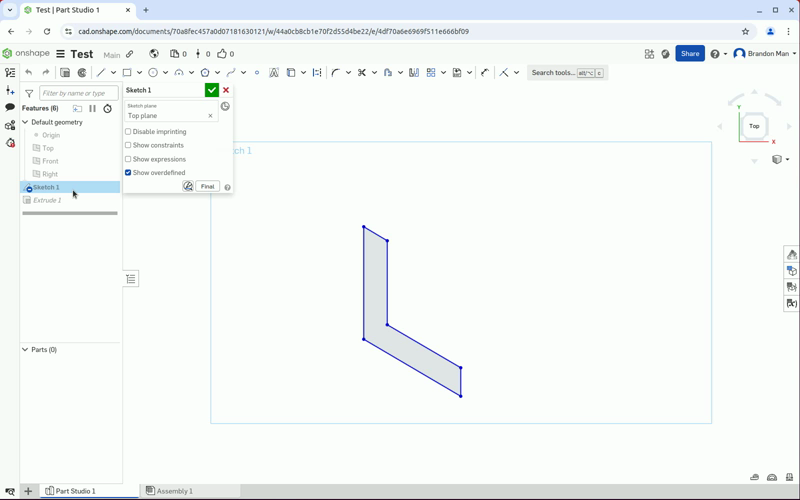
mouse_move(229, 92)
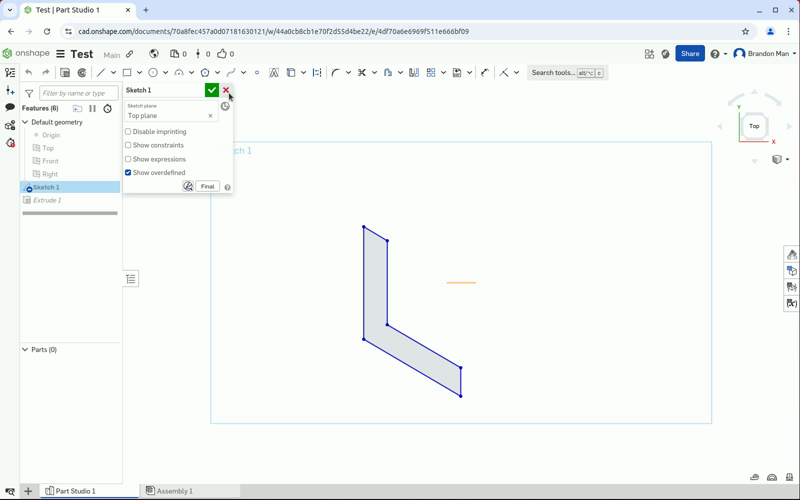
click(229, 92)
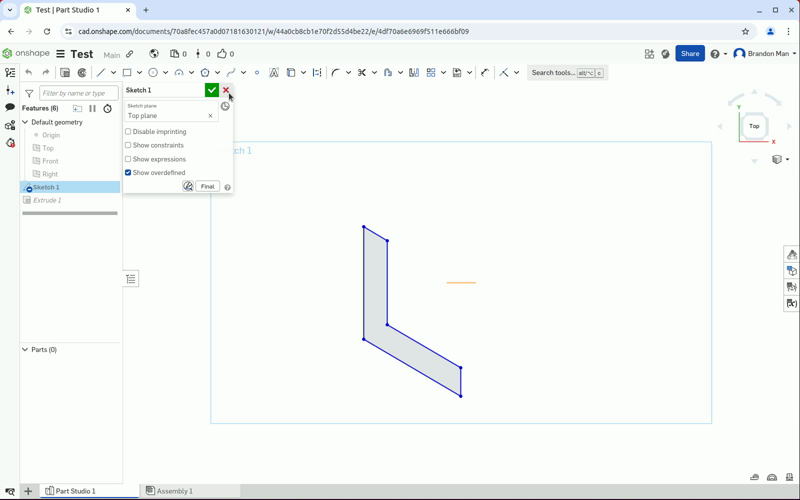
key(shift+s)
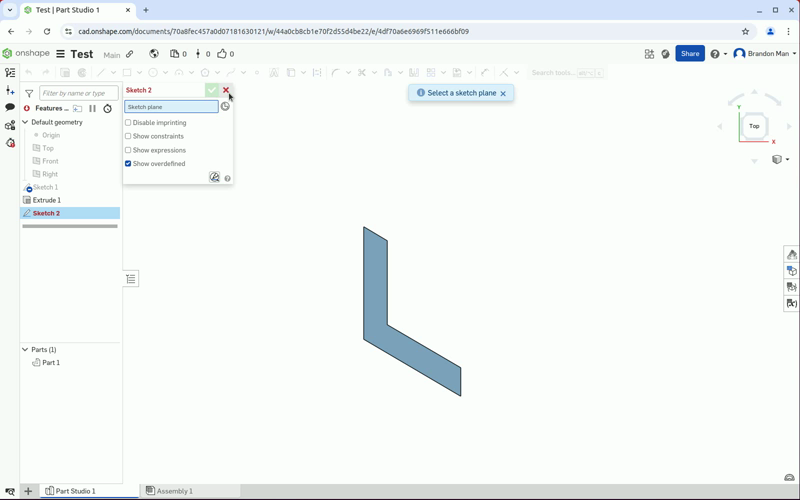
mouse_move(73, 150)
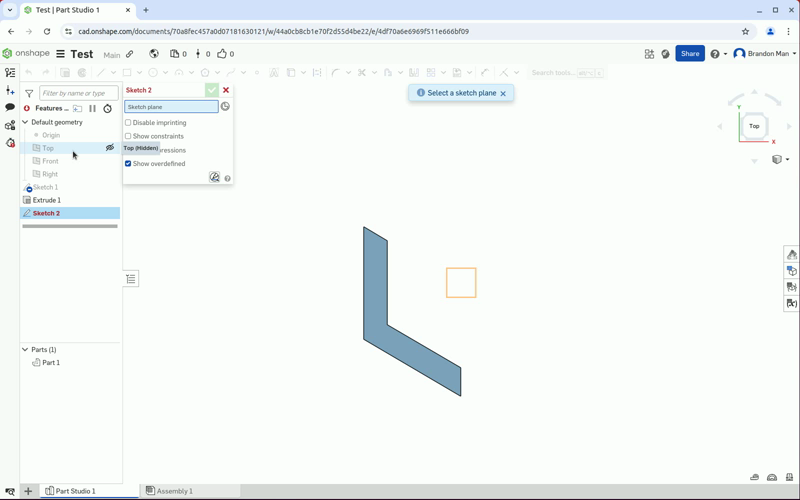
click(73, 150)
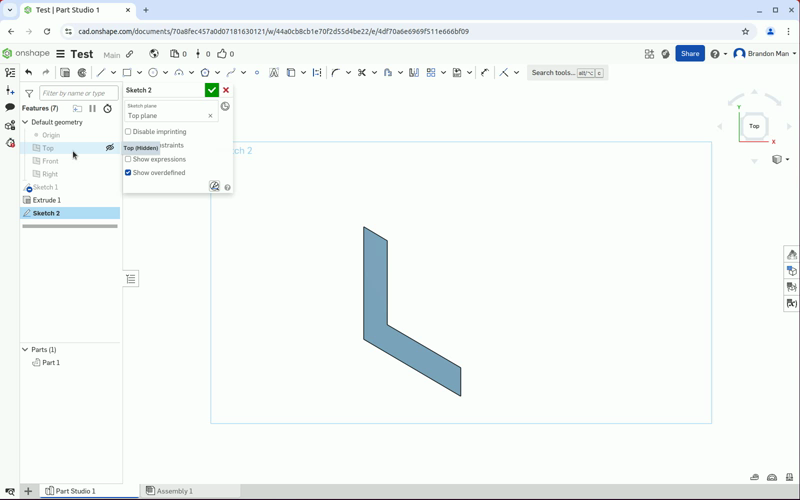
mouse_move(73, 352)
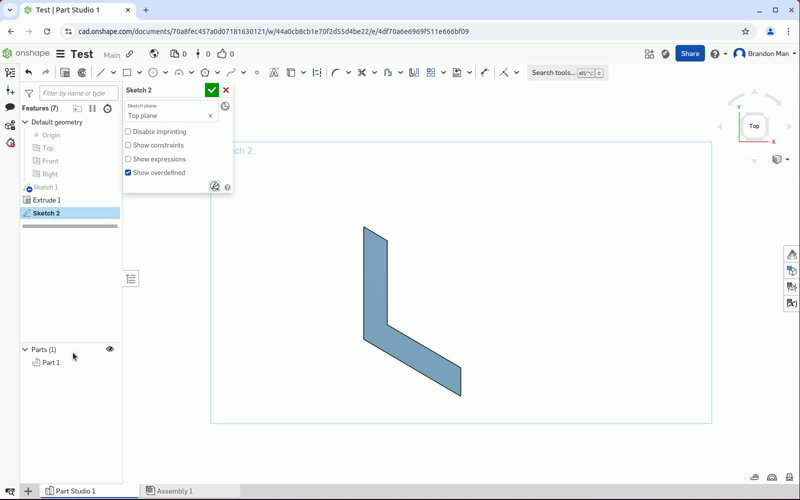
key(y)
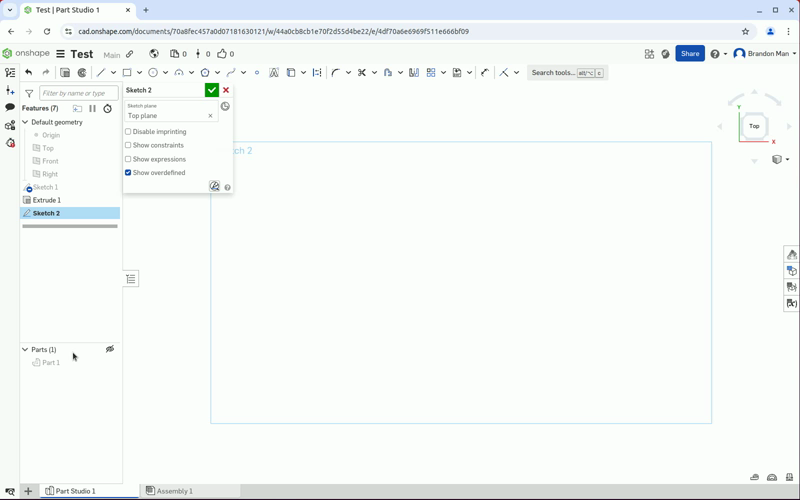
key(l)
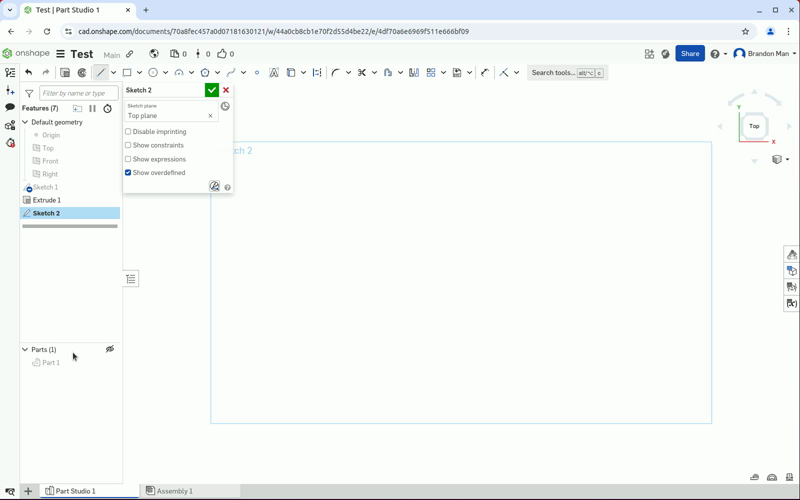
key_down(shift)
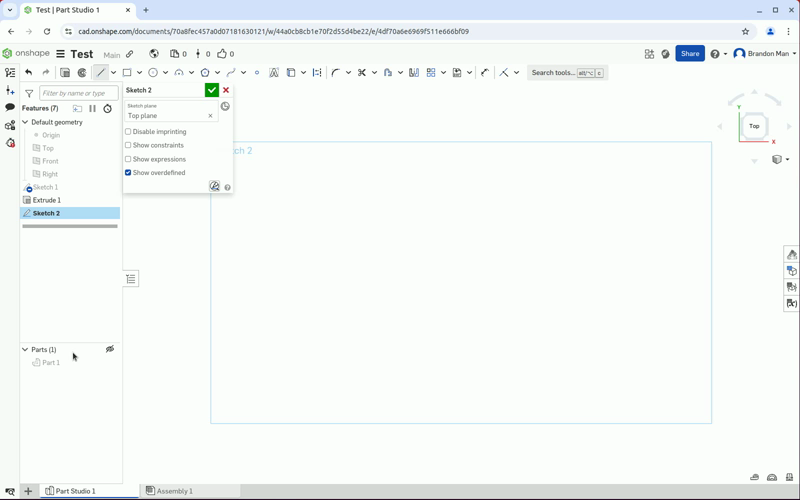
mouse_move(363, 226)
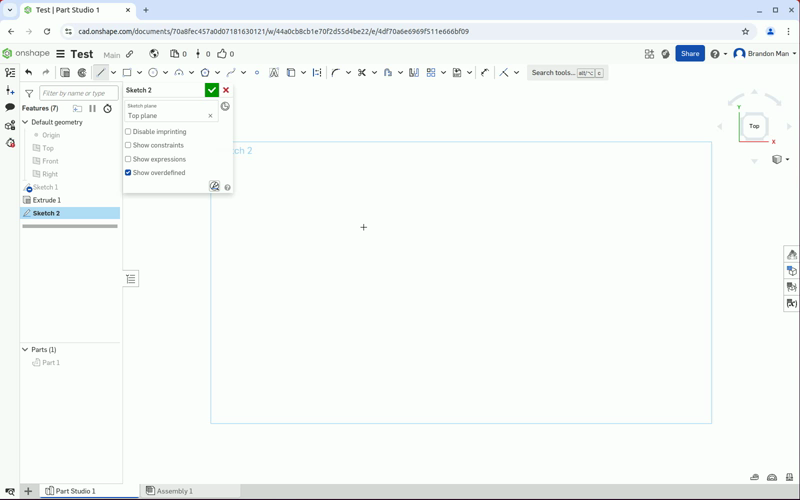
click(363, 226)
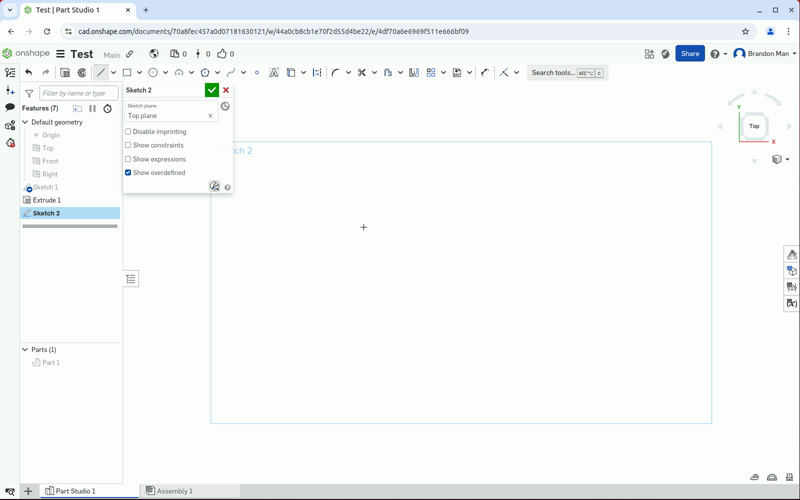
key_up(shift)
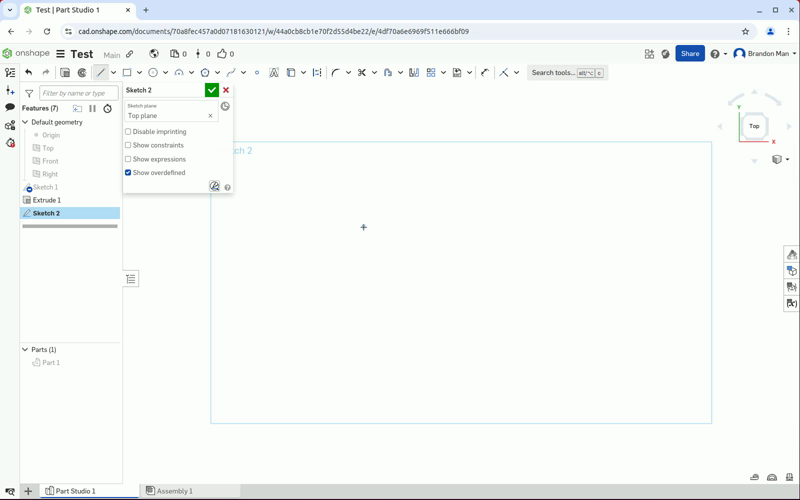
key_down(shift)
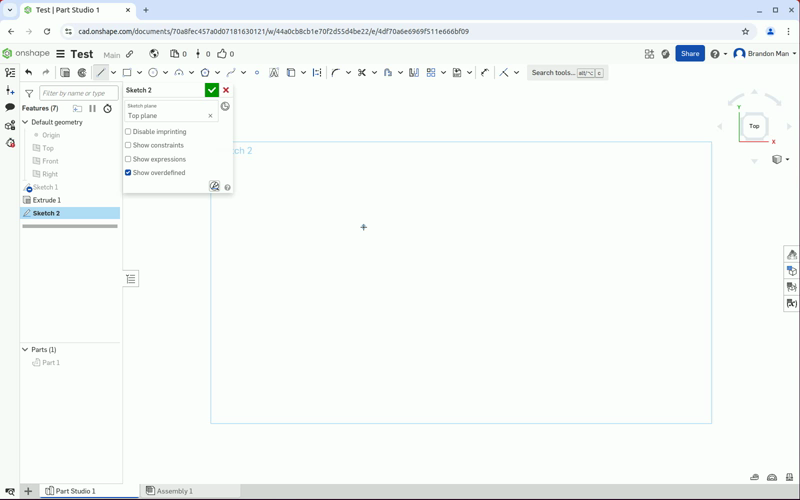
mouse_move(393, 226)
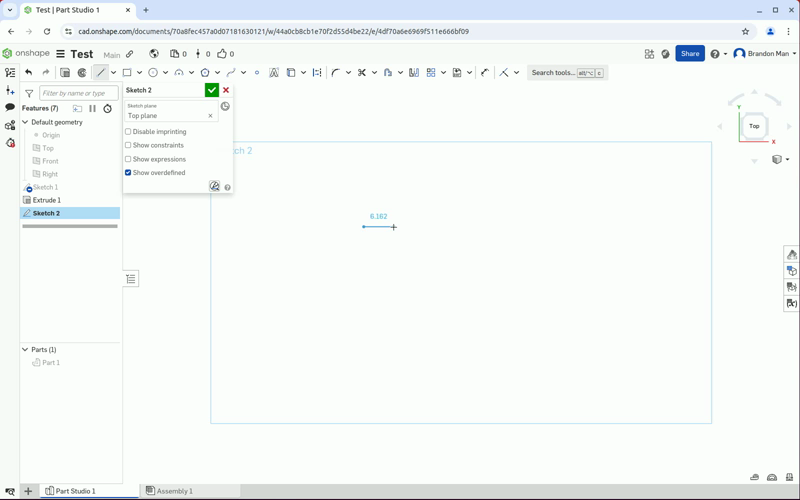
mouse_move(386, 240)
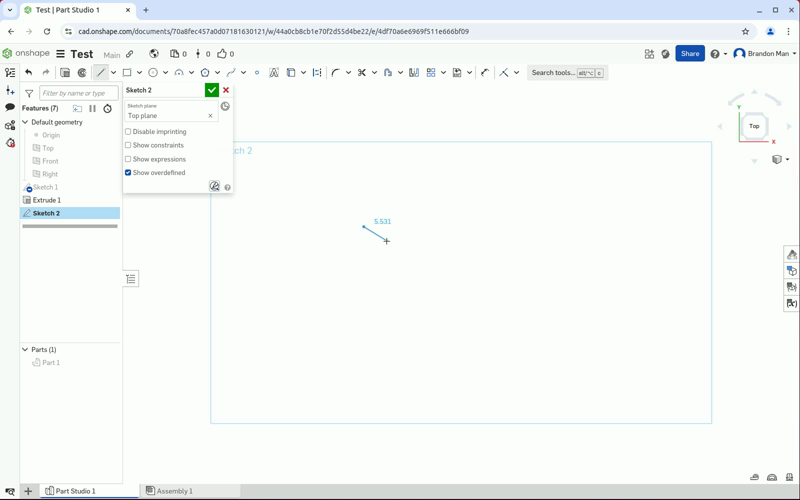
click(386, 240)
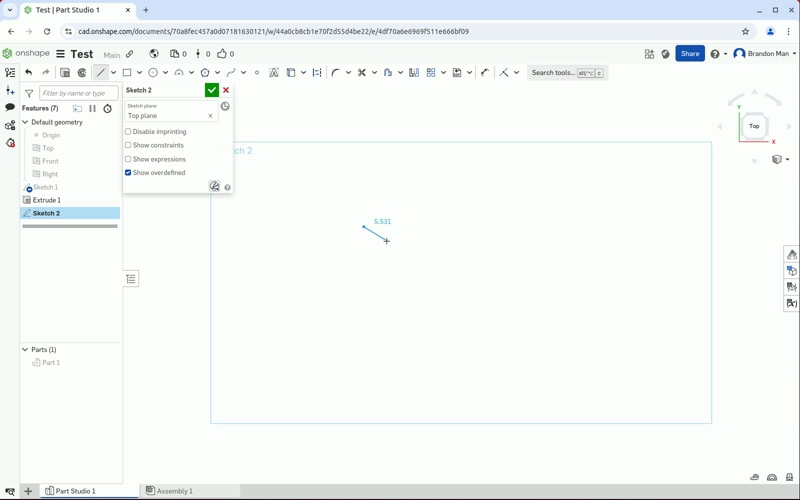
key_up(shift)
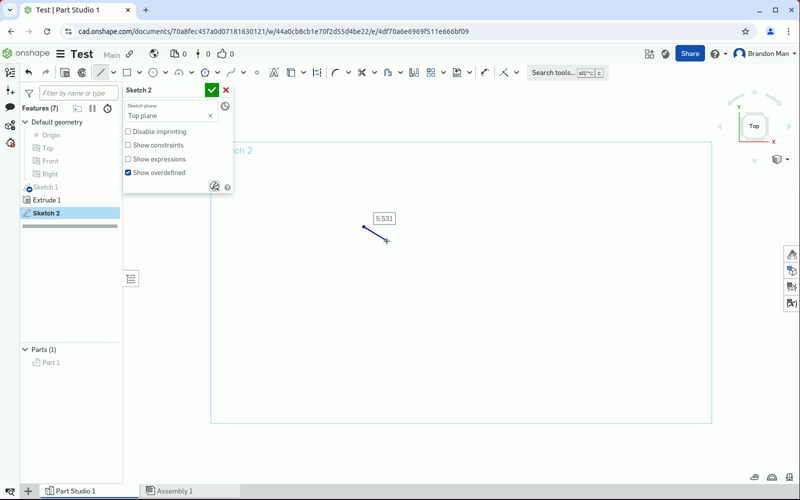
key_down(shift)
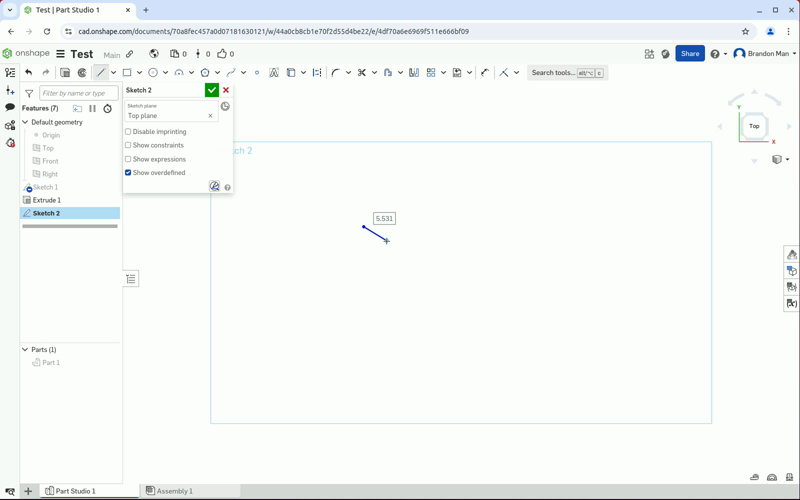
mouse_move(460, 198)
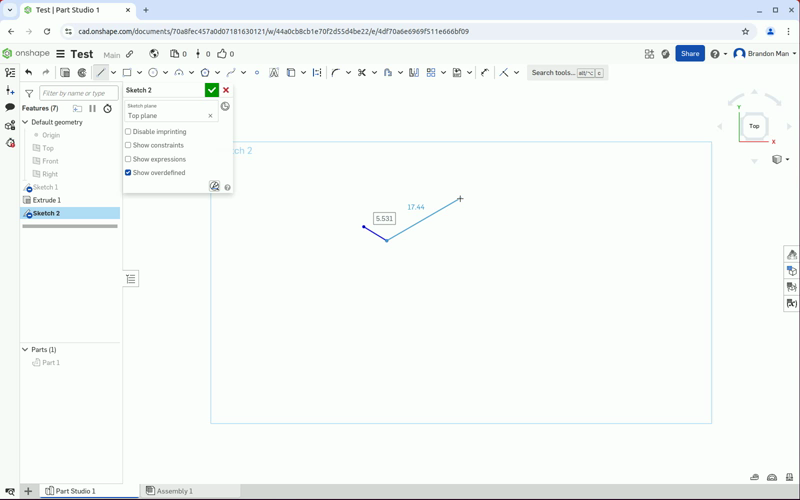
click(460, 198)
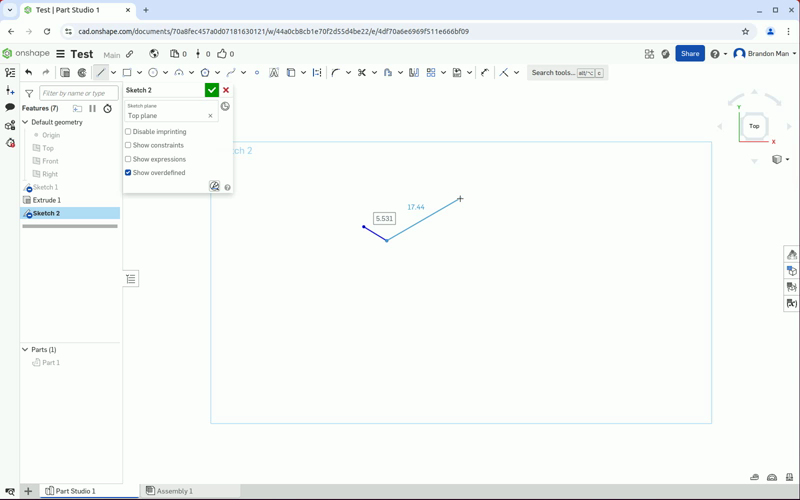
key_up(shift)
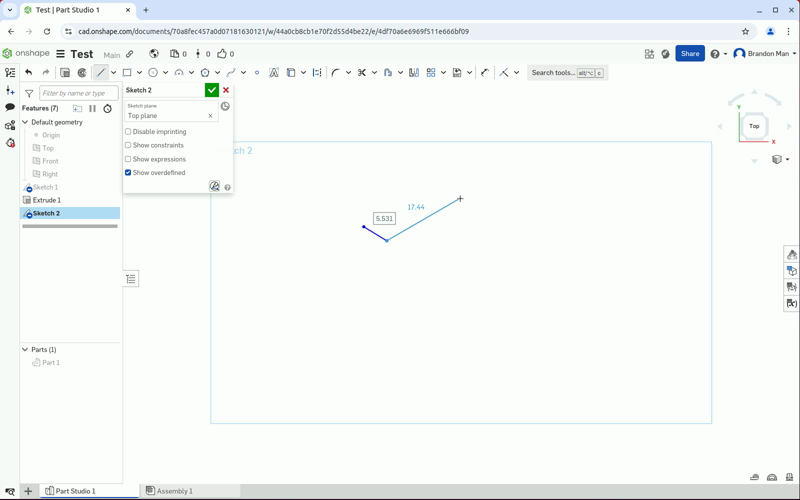
key_down(shift)
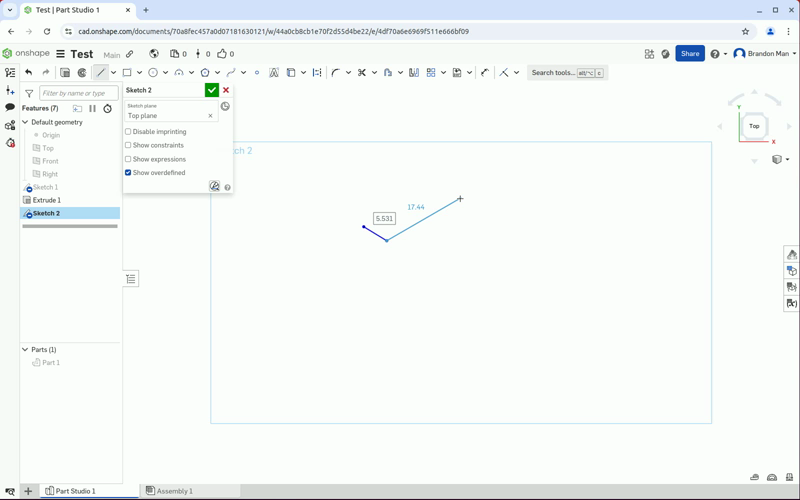
mouse_move(490, 198)
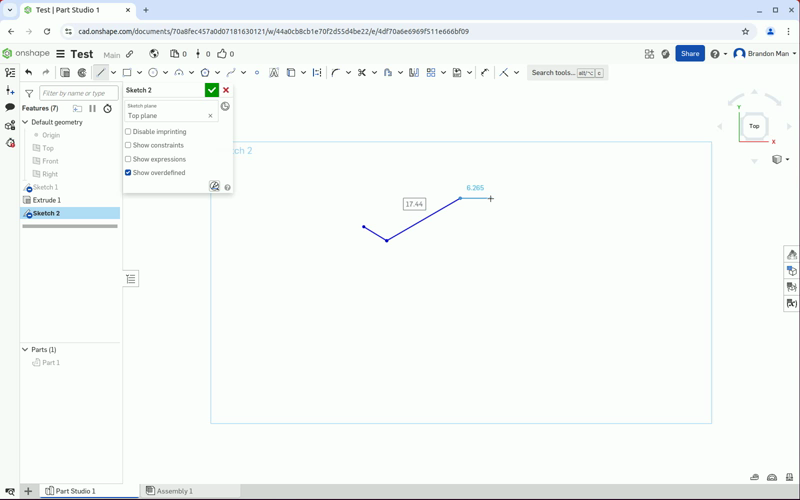
mouse_move(510, 226)
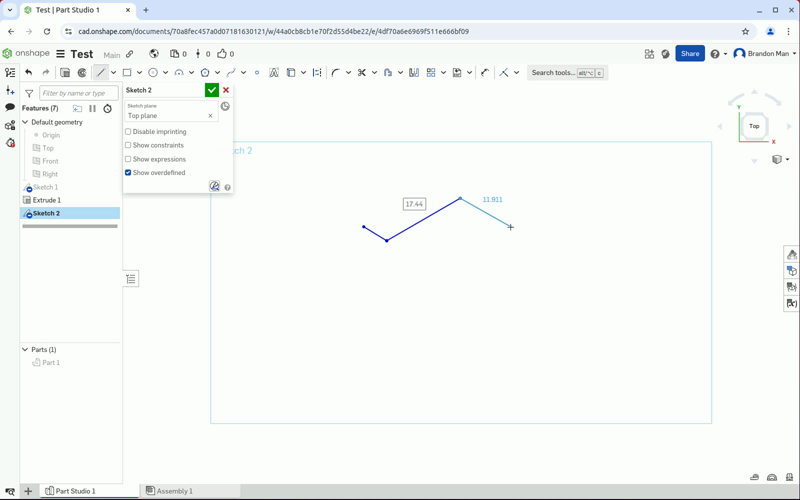
click(510, 226)
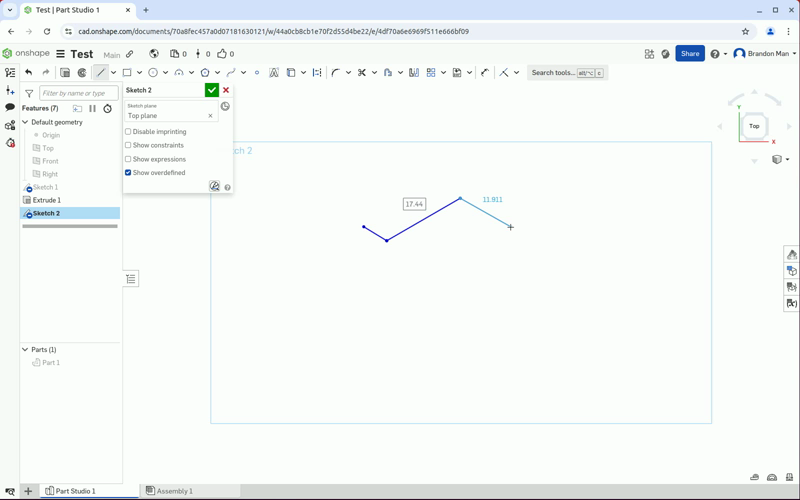
key_up(shift)
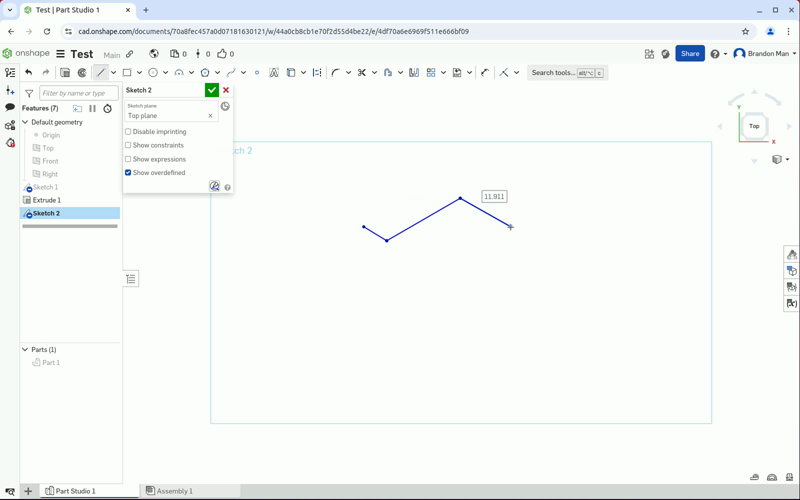
key_down(shift)
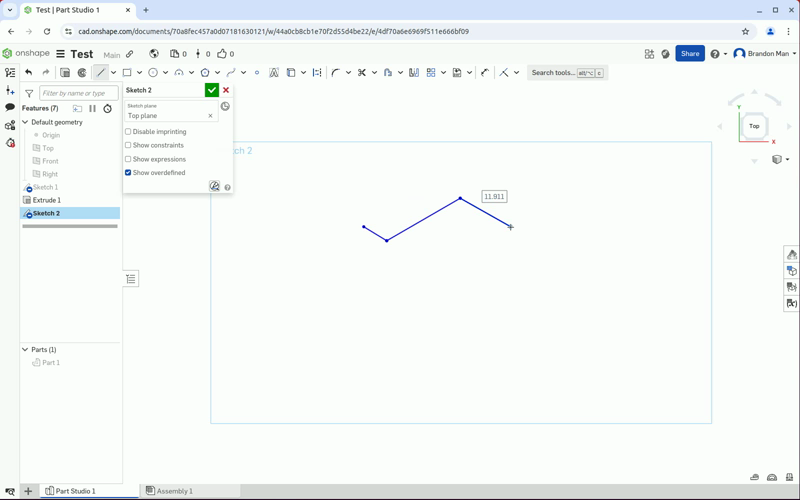
mouse_move(540, 226)
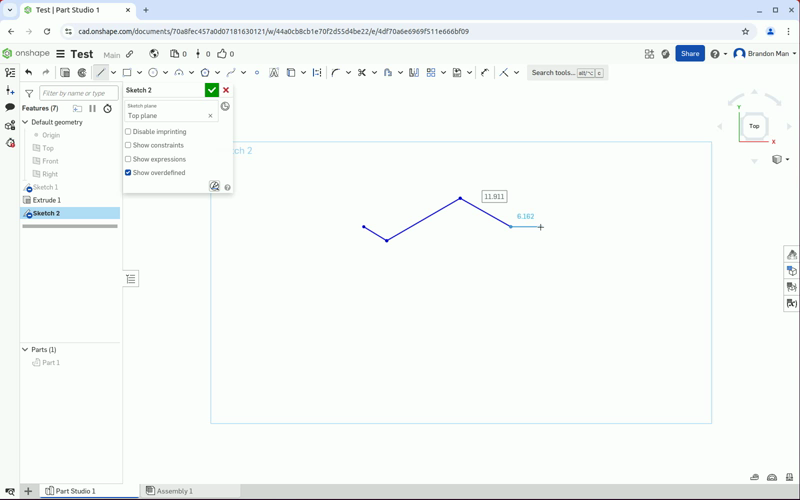
mouse_move(534, 212)
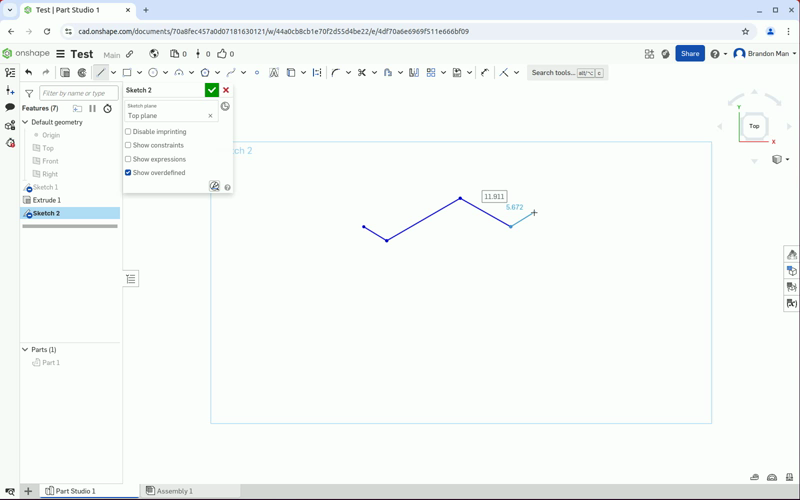
click(534, 212)
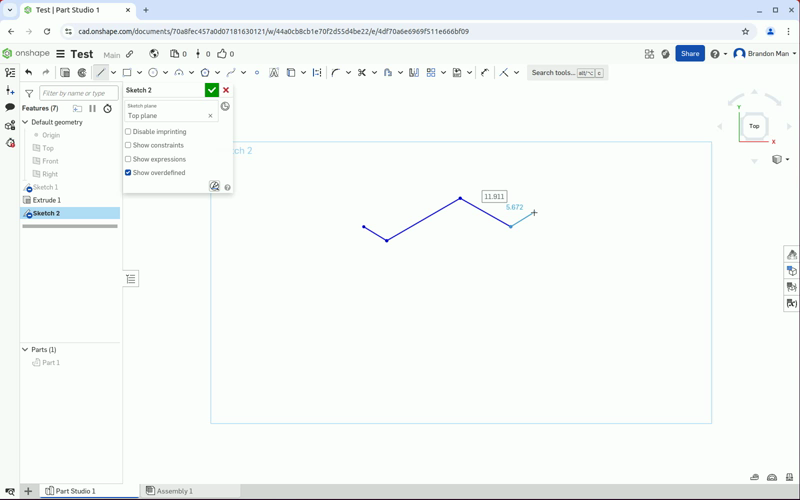
key_up(shift)
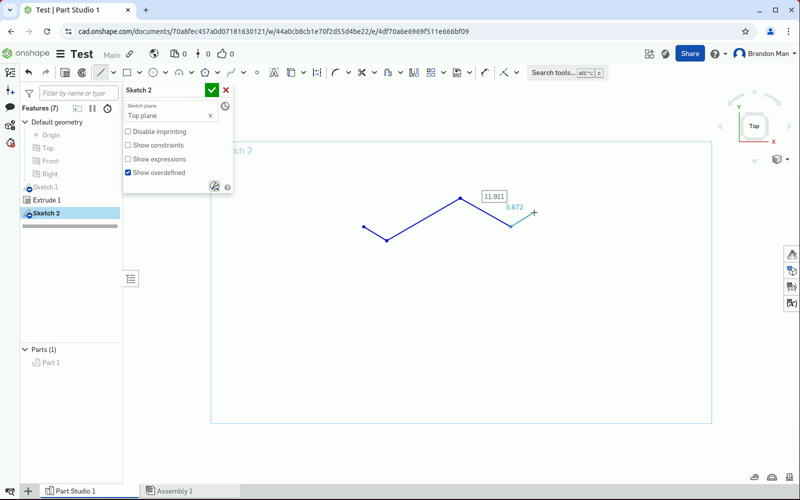
key_down(shift)
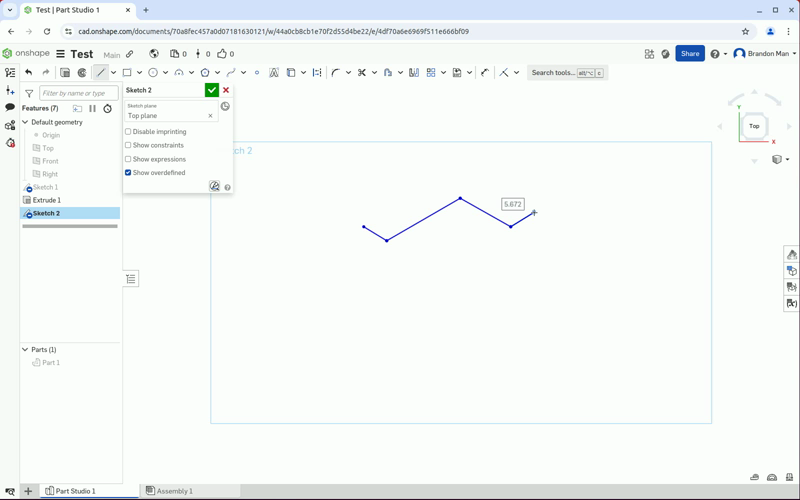
mouse_move(460, 170)
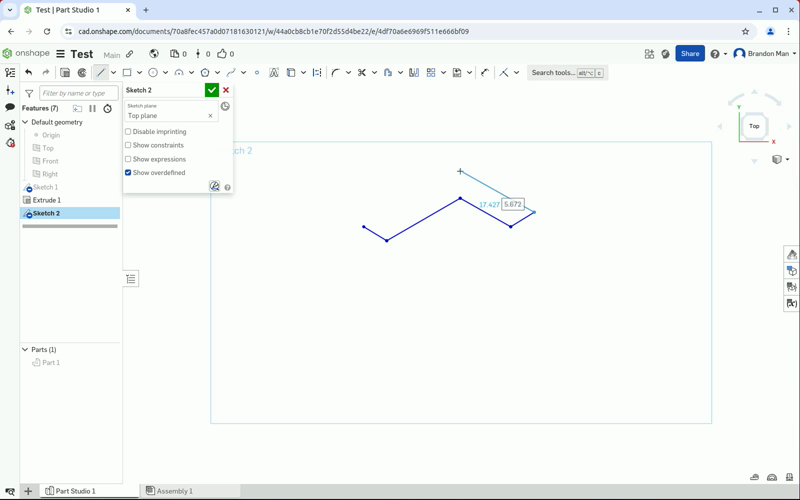
click(460, 170)
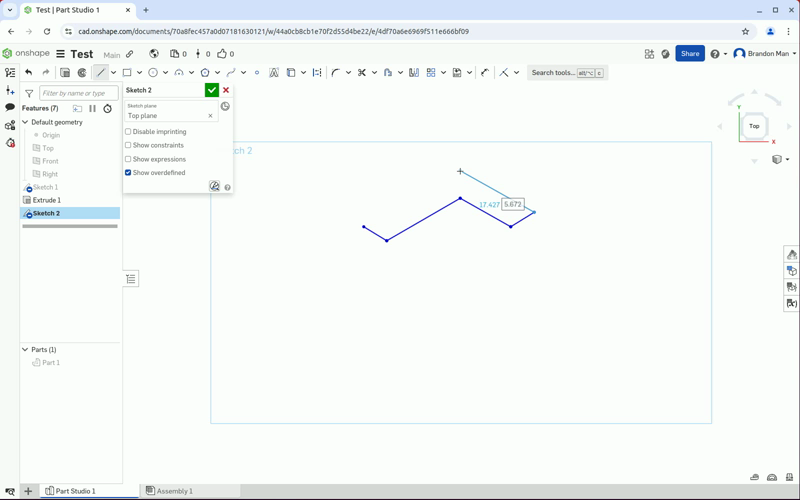
key_up(shift)
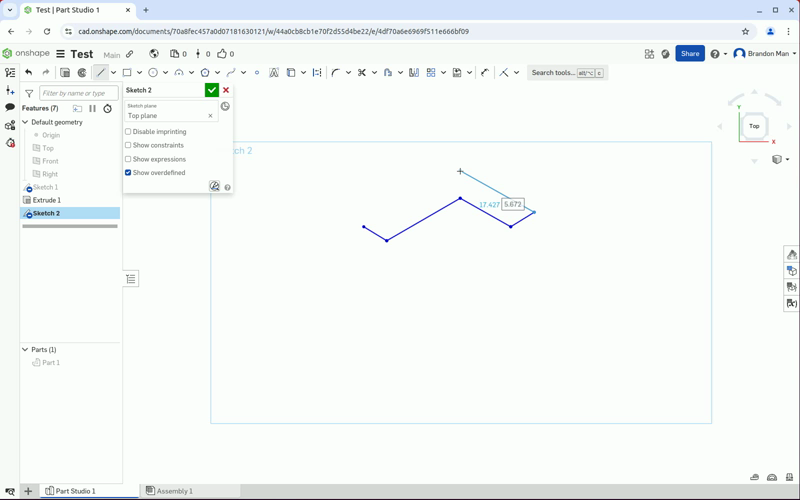
key_down(shift)
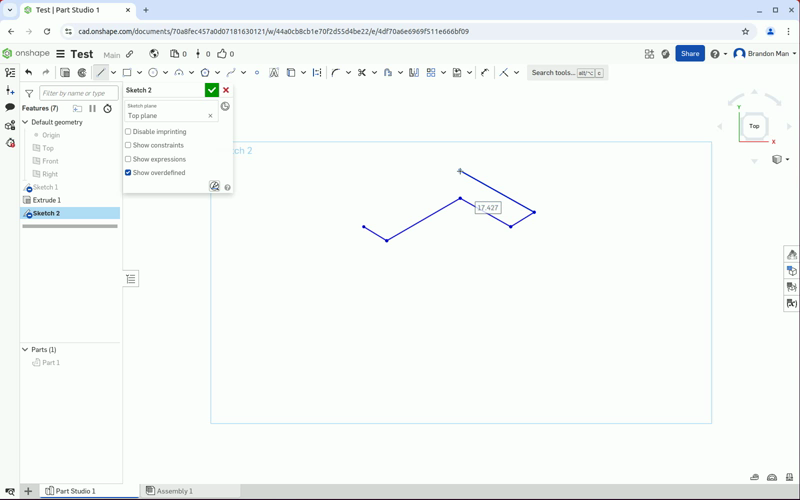
mouse_move(363, 226)
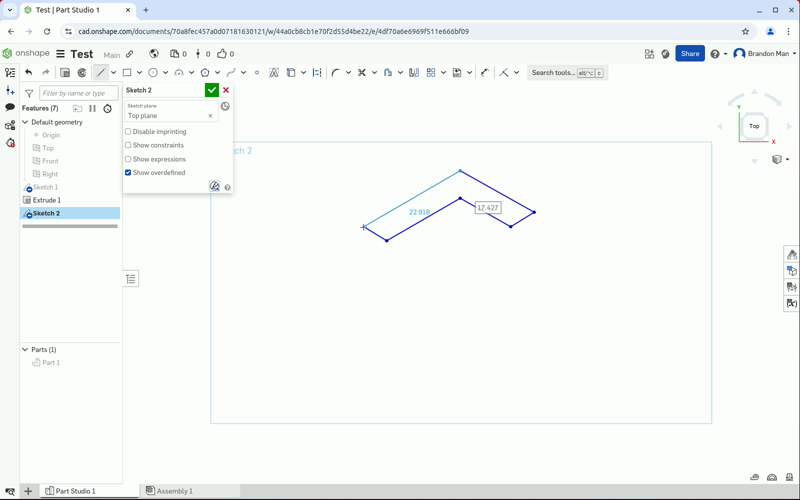
key_up(shift)
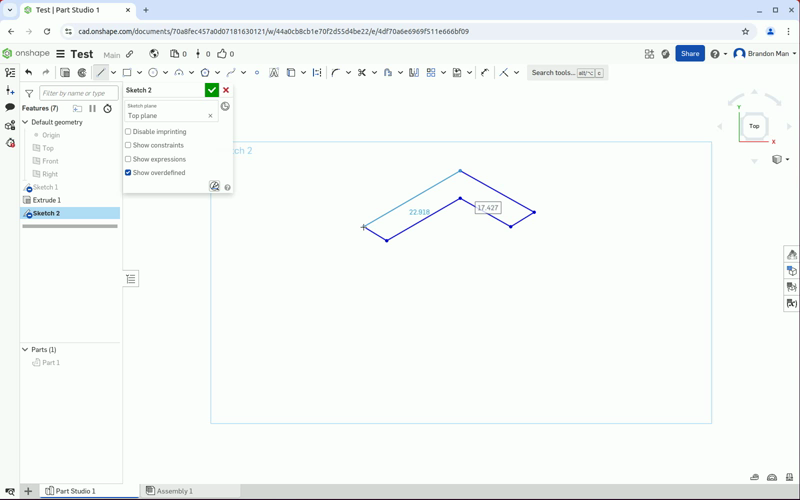
click(363, 226)
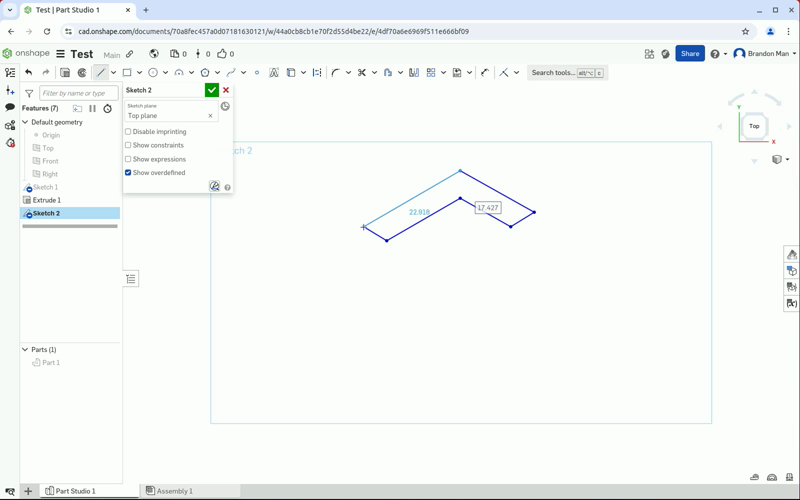
key(esc)
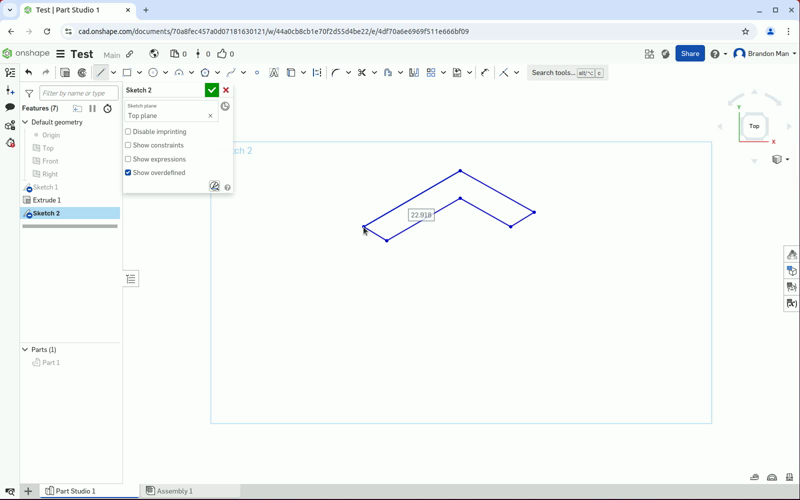
mouse_move(384, 231)
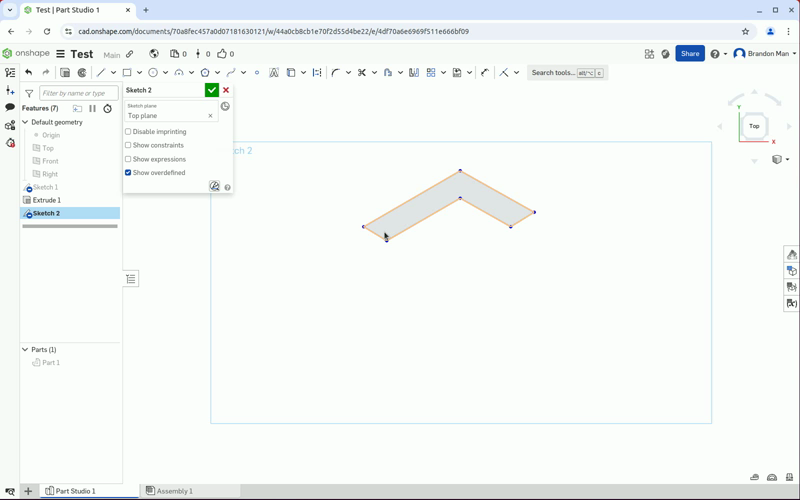
click(384, 231)
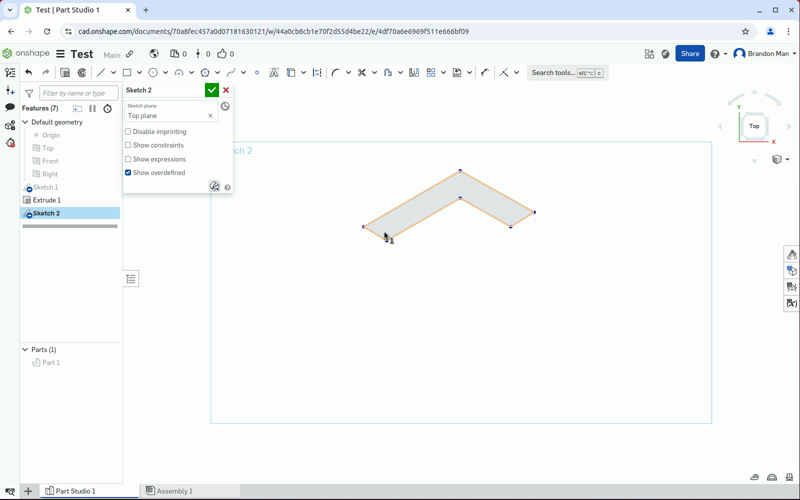
mouse_move(73, 352)
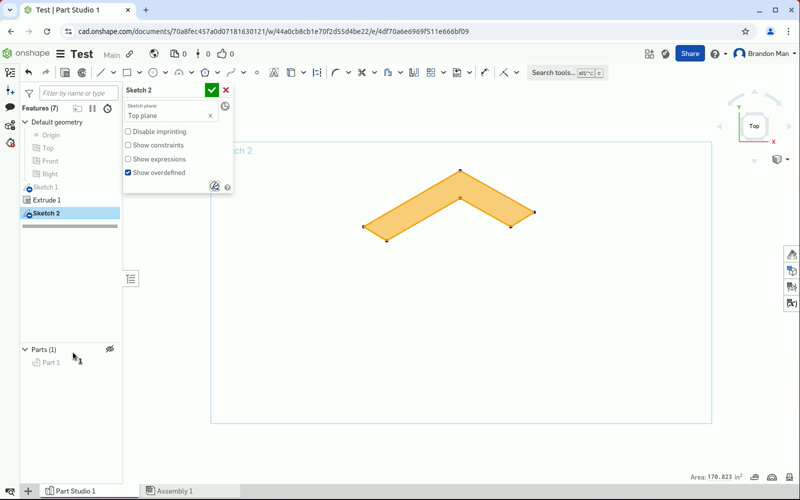
key(shift+y)
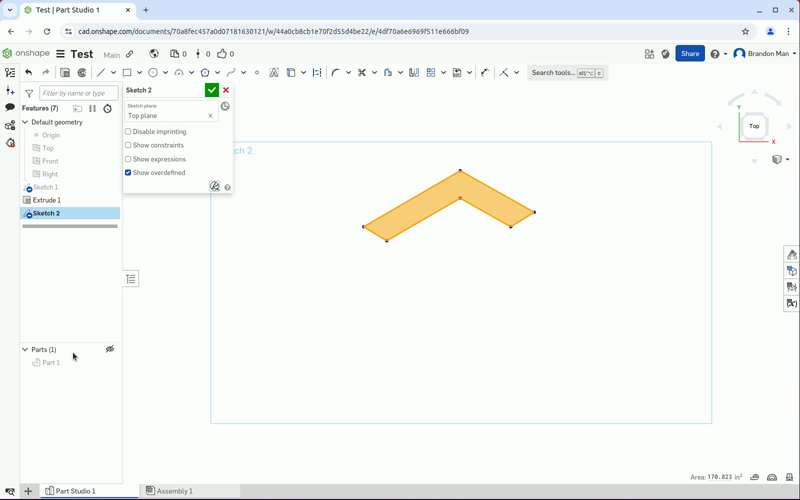
key(shift+e)
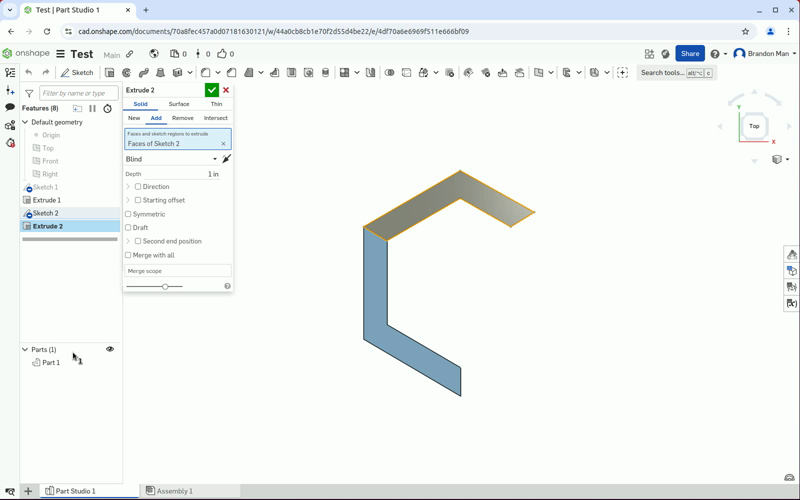
mouse_move(143, 106)
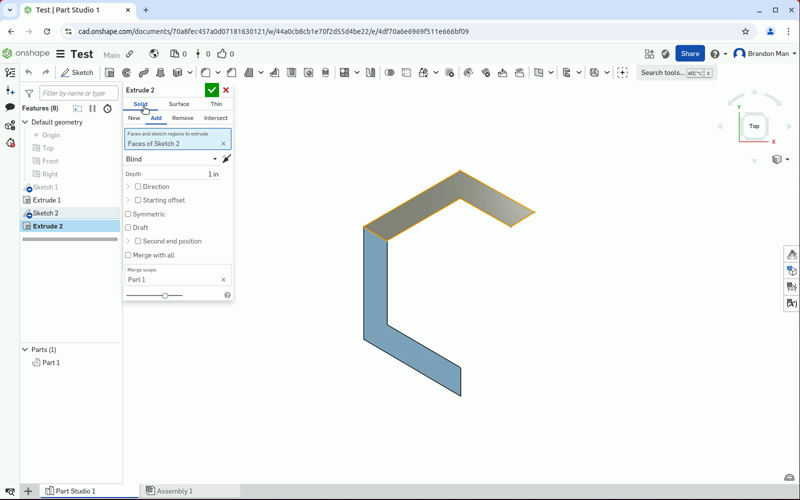
click(143, 106)
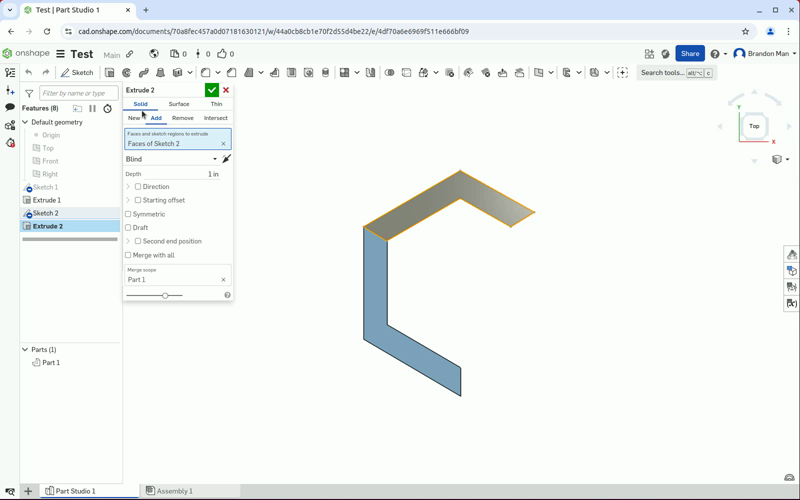
mouse_move(137, 120)
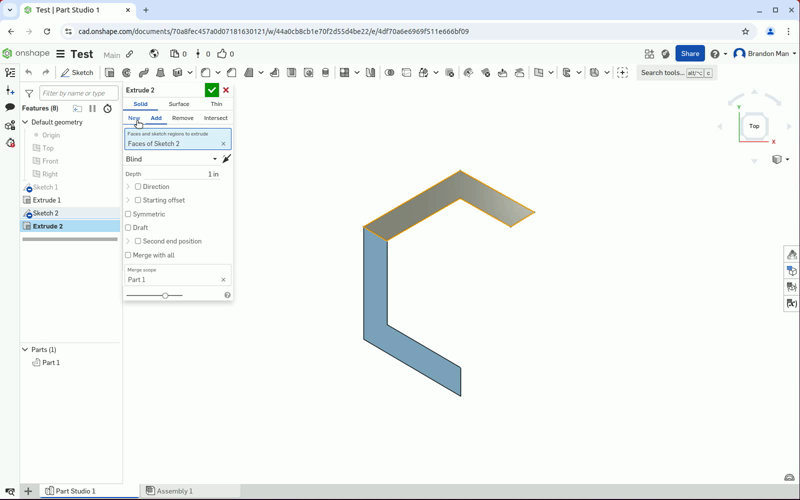
click(137, 120)
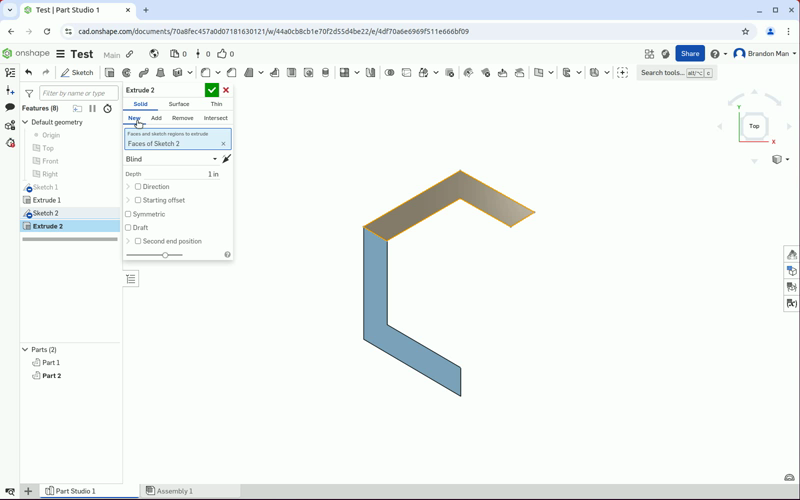
key(tab, 4)
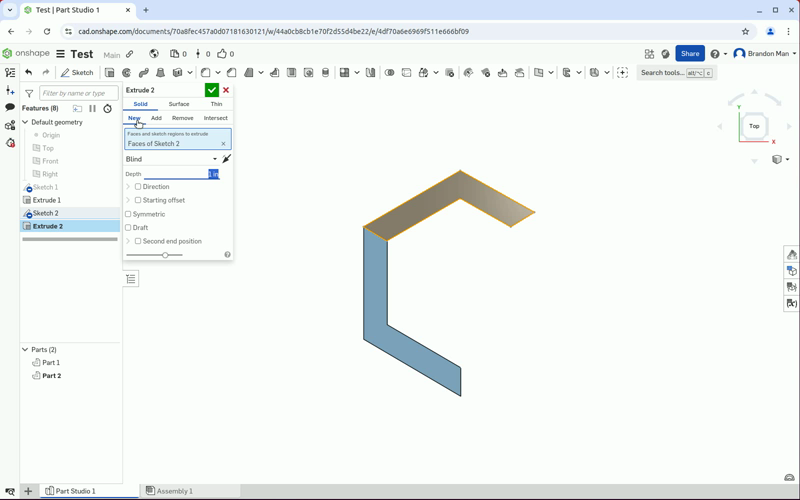
text(4.333)
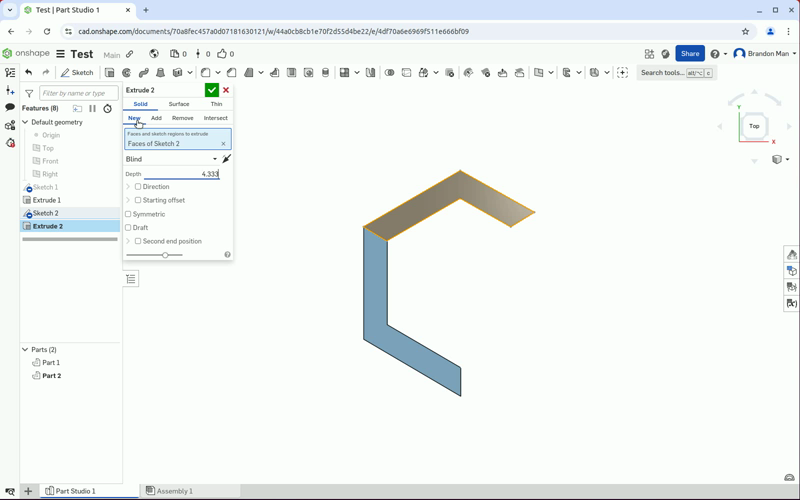
key(enter)
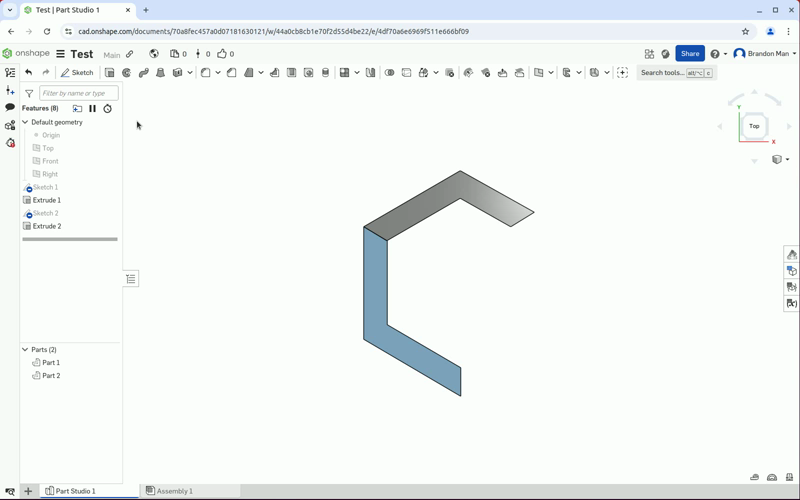
key(shift+h)
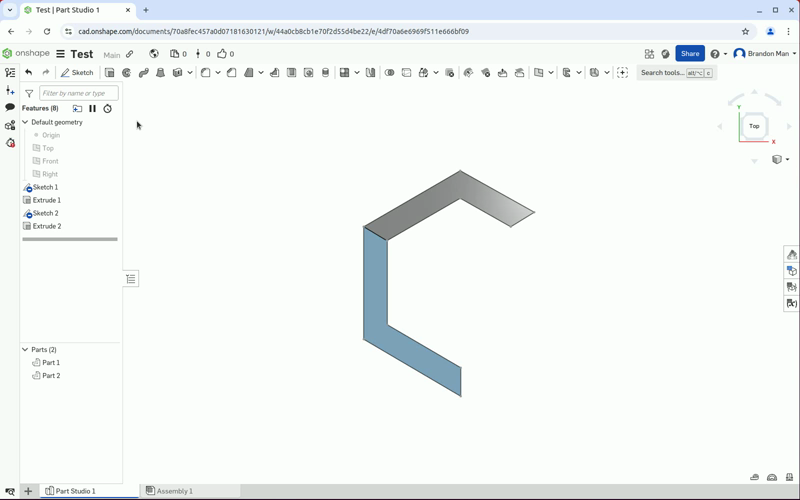
key(shift+h)
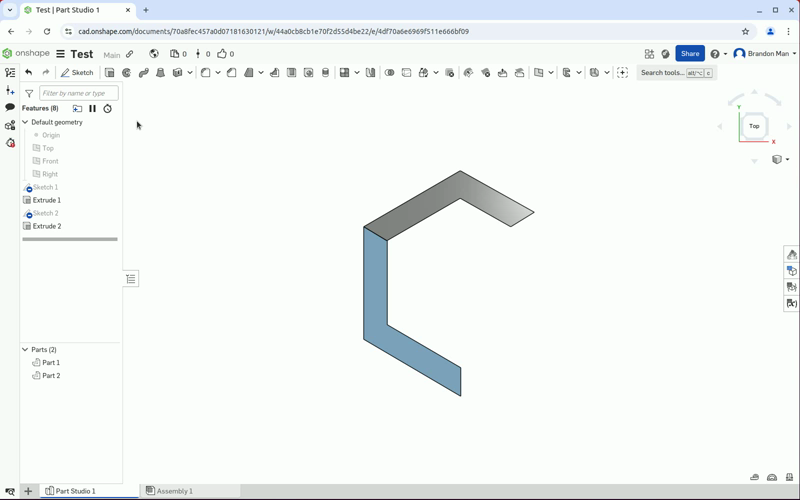
mouse_move(73, 189)
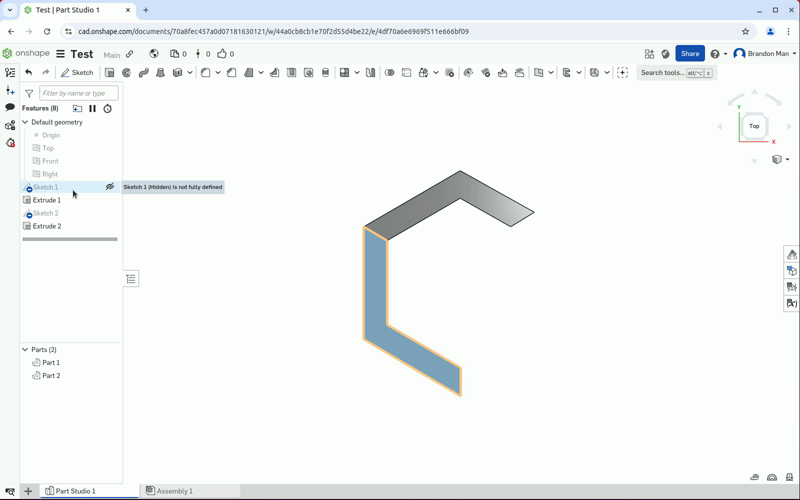
click(73, 189)
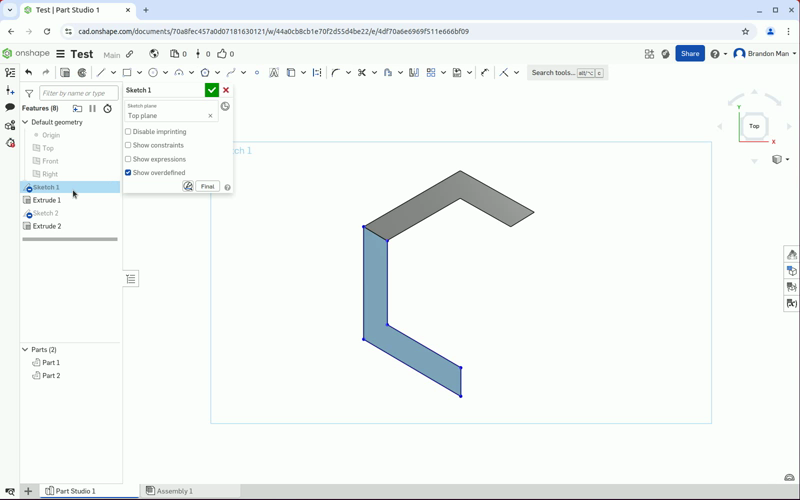
mouse_move(229, 92)
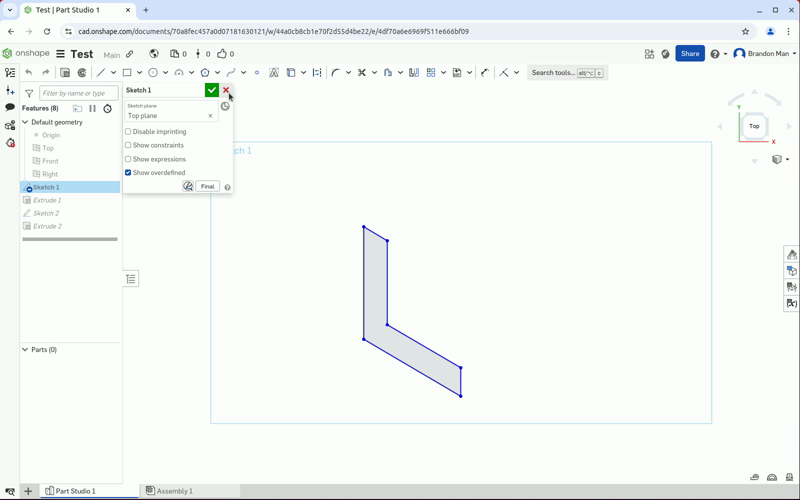
click(229, 92)
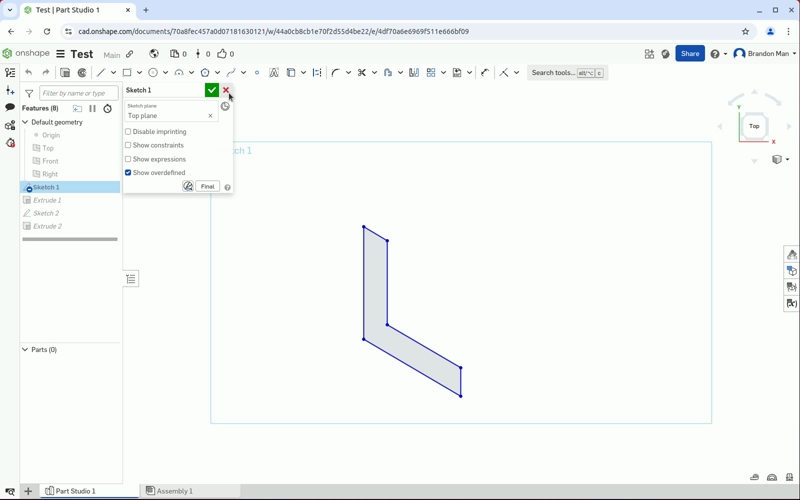
key(shift+s)
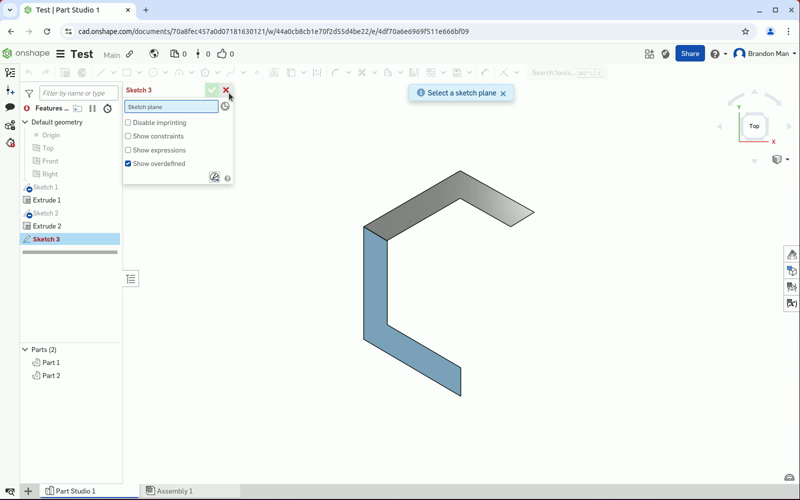
mouse_move(73, 150)
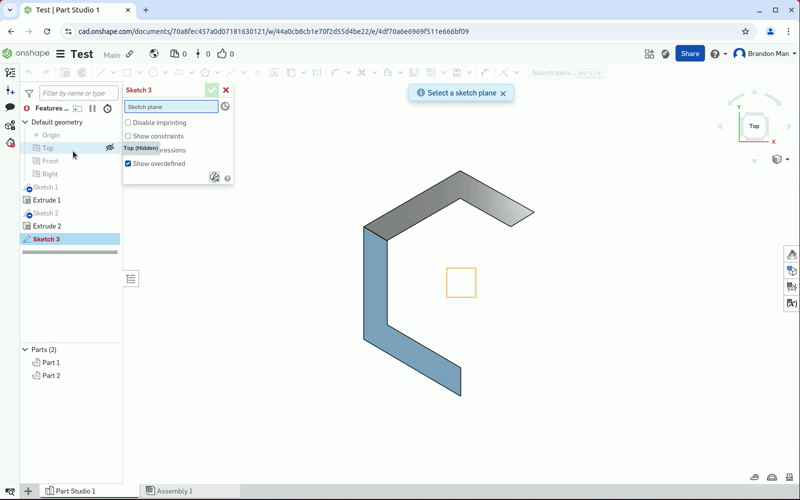
click(73, 150)
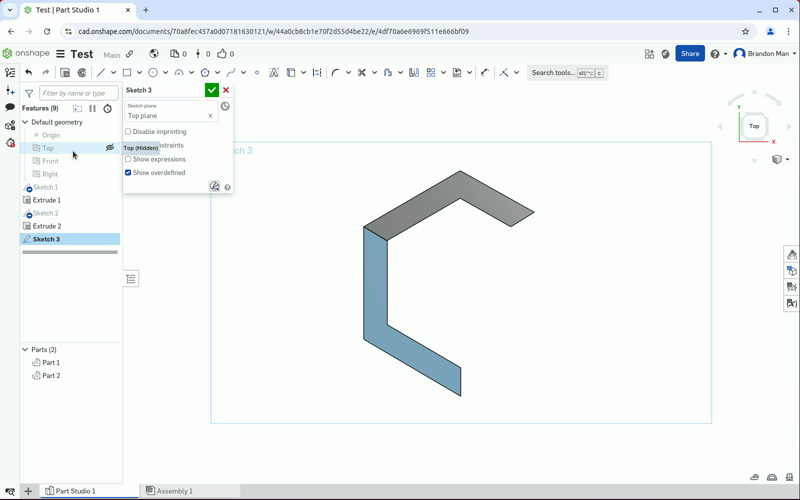
mouse_move(73, 352)
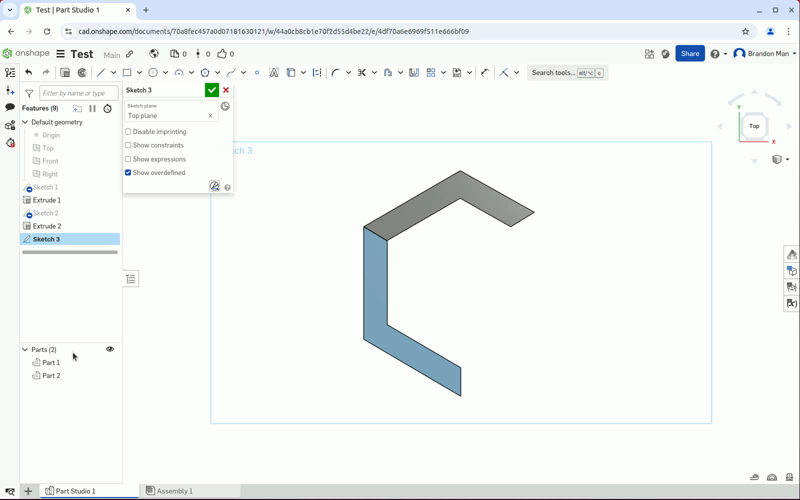
key(y)
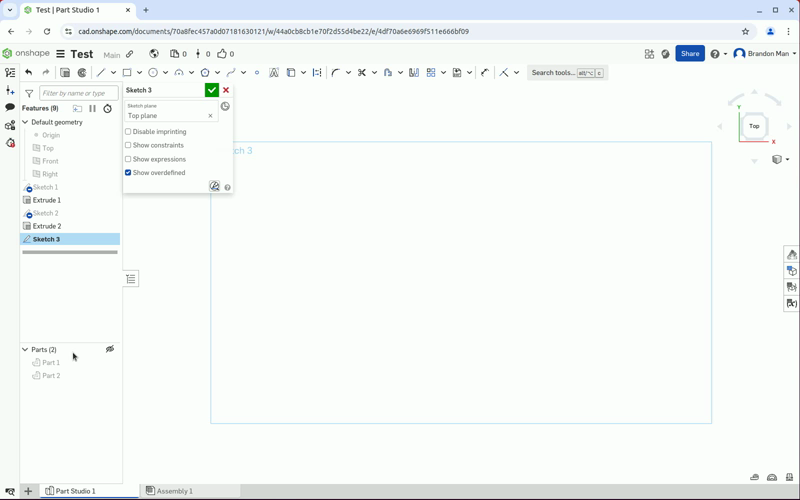
key(l)
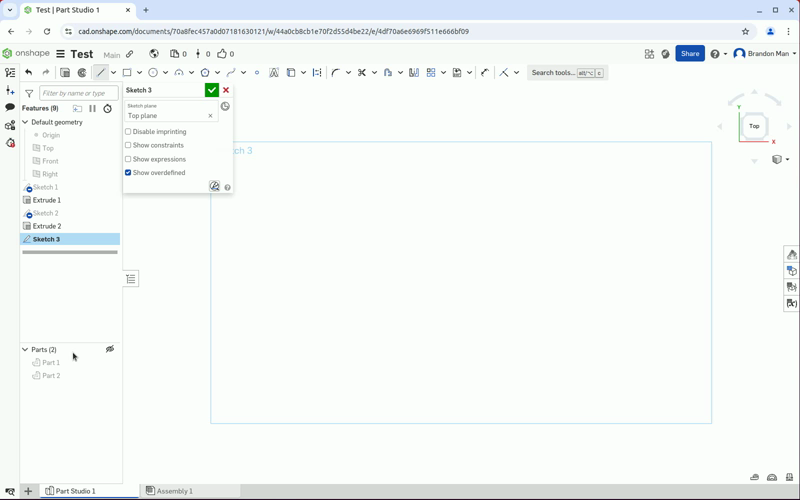
key_down(shift)
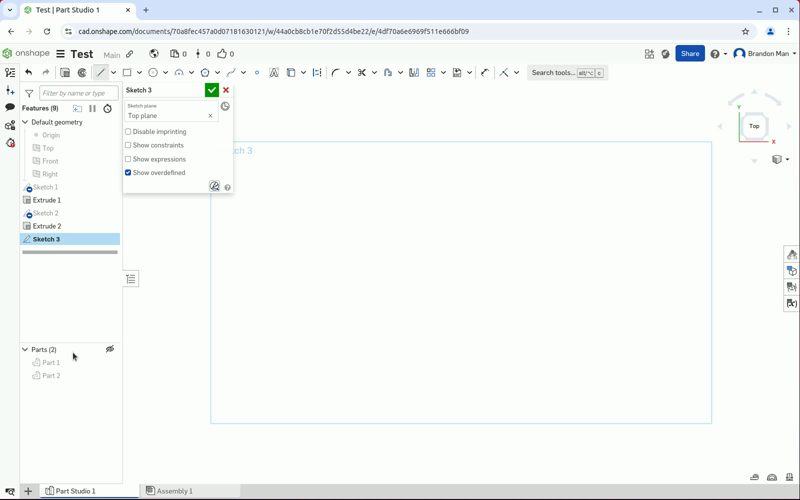
mouse_move(460, 395)
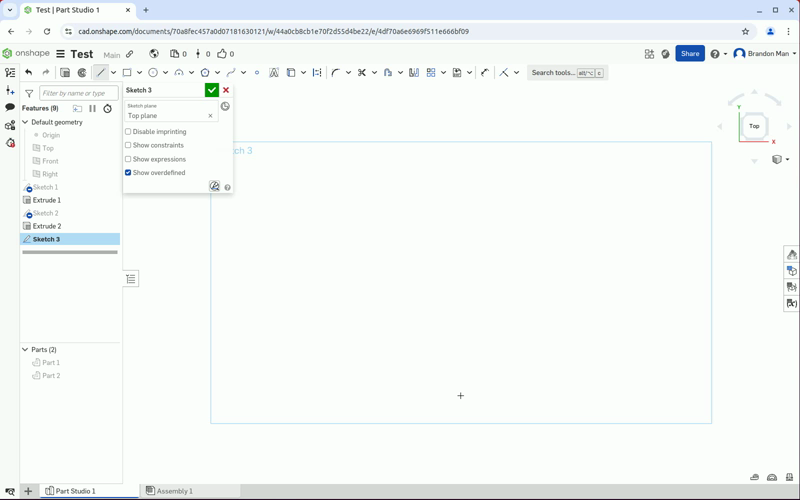
click(460, 395)
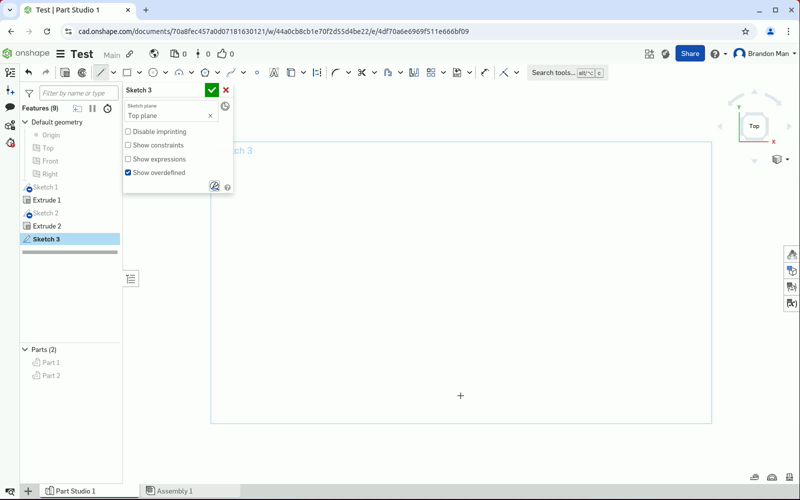
key_up(shift)
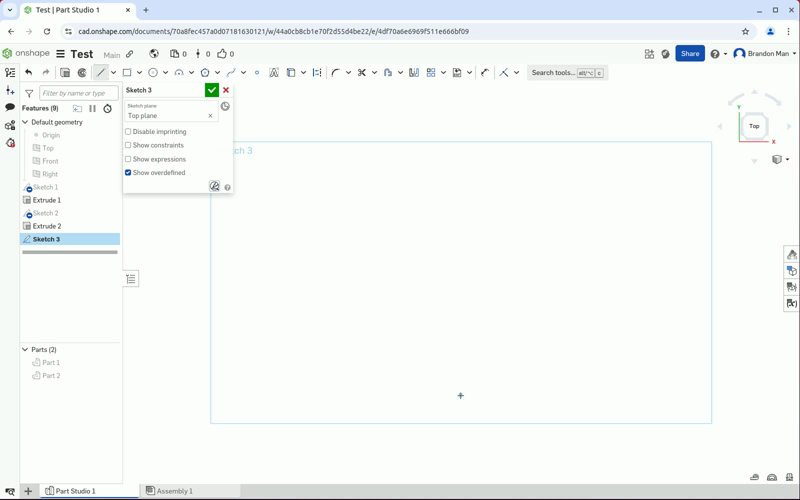
key_down(shift)
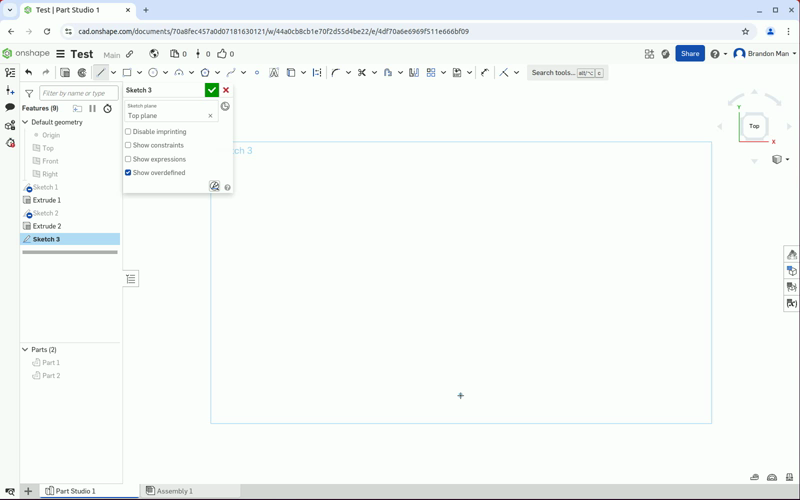
mouse_move(558, 338)
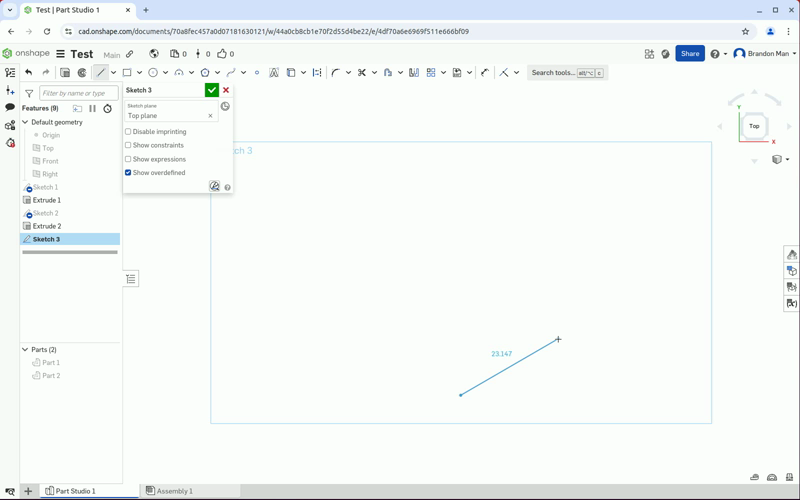
click(558, 338)
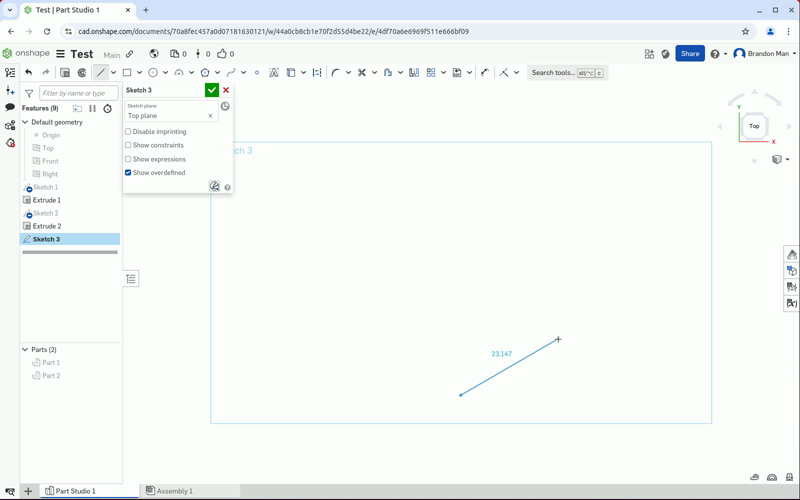
key_up(shift)
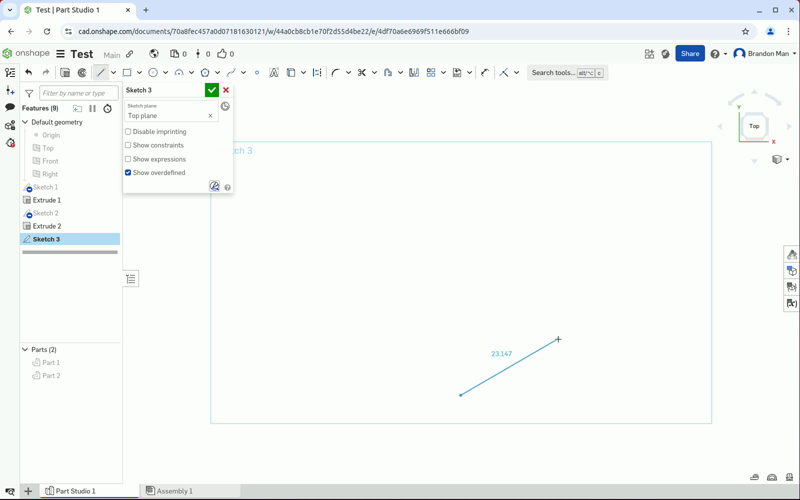
key_down(shift)
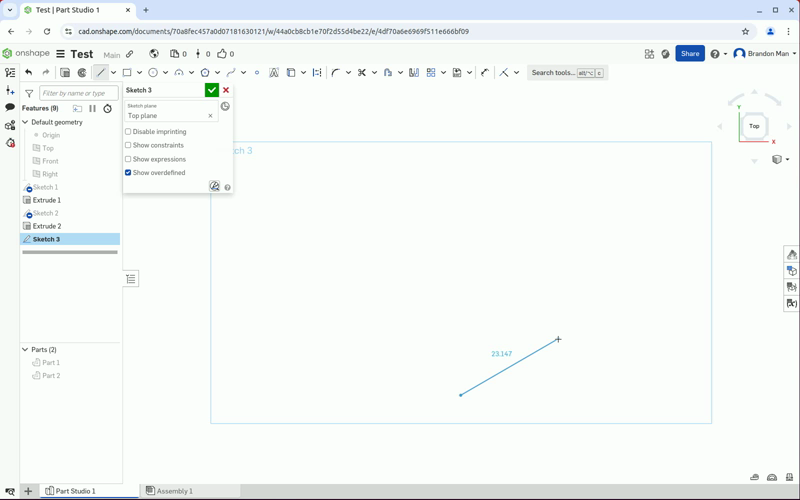
mouse_move(558, 227)
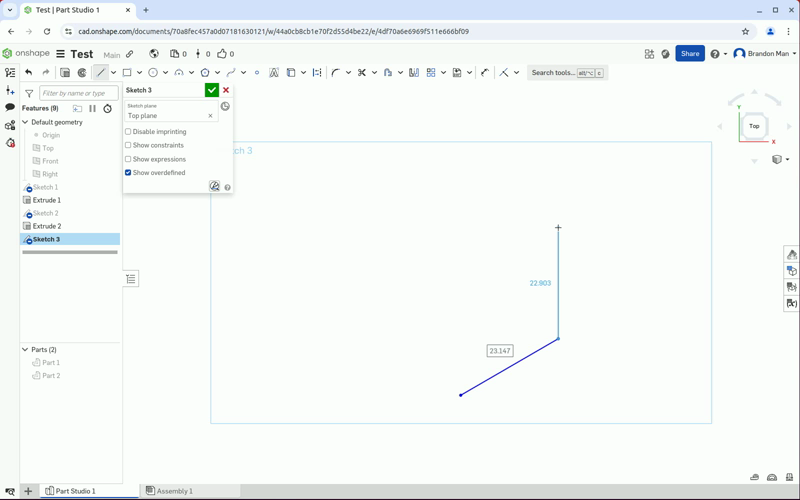
click(558, 227)
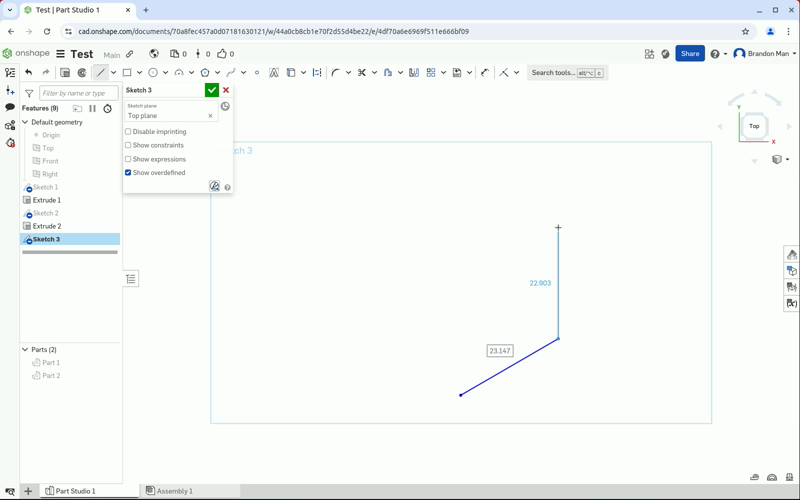
key_up(shift)
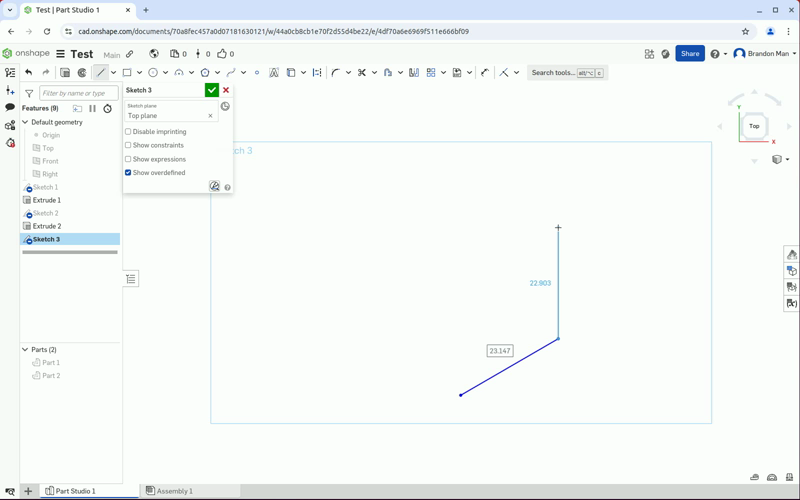
key_down(shift)
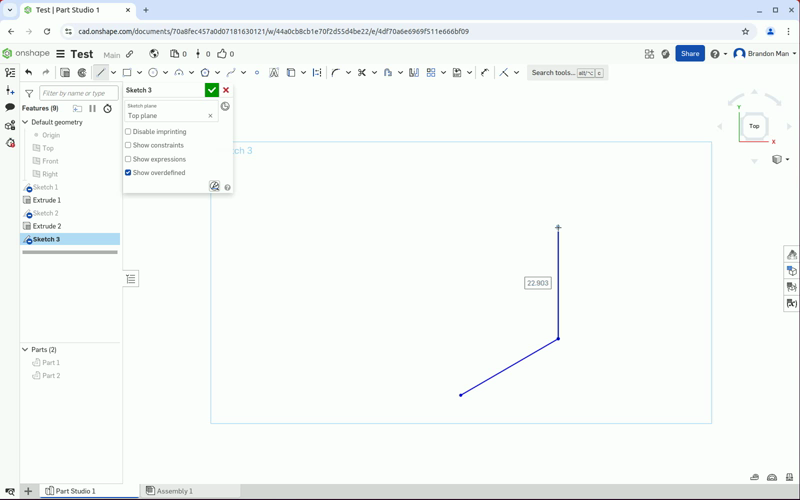
mouse_move(588, 227)
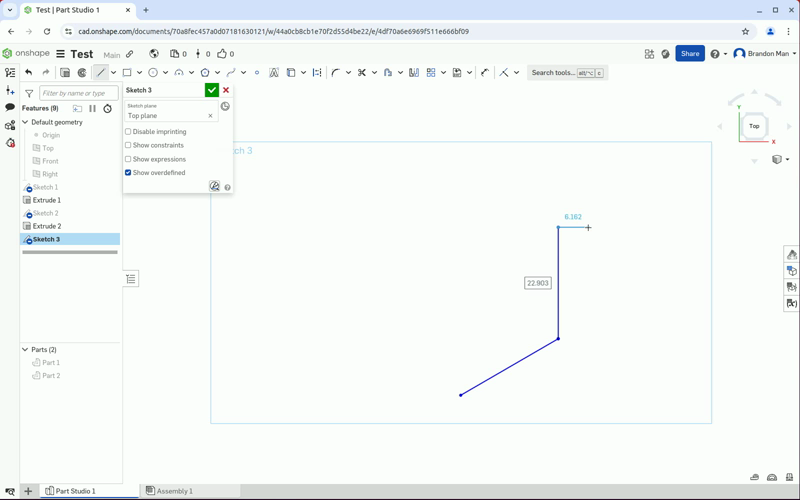
mouse_move(533, 241)
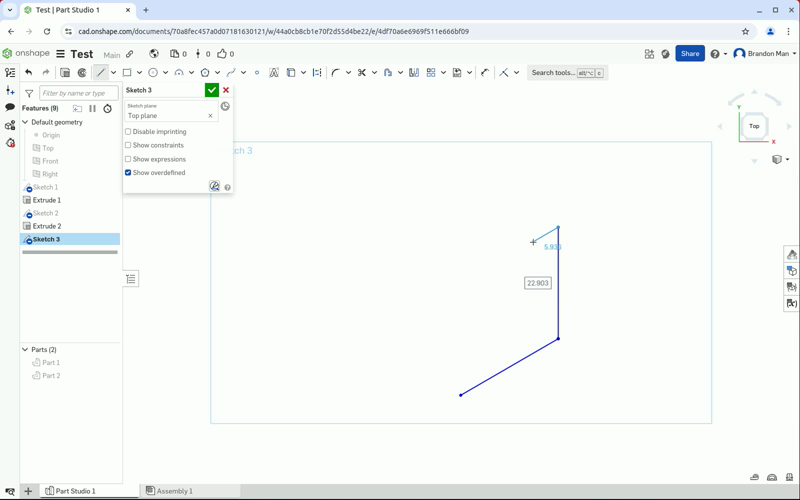
click(533, 241)
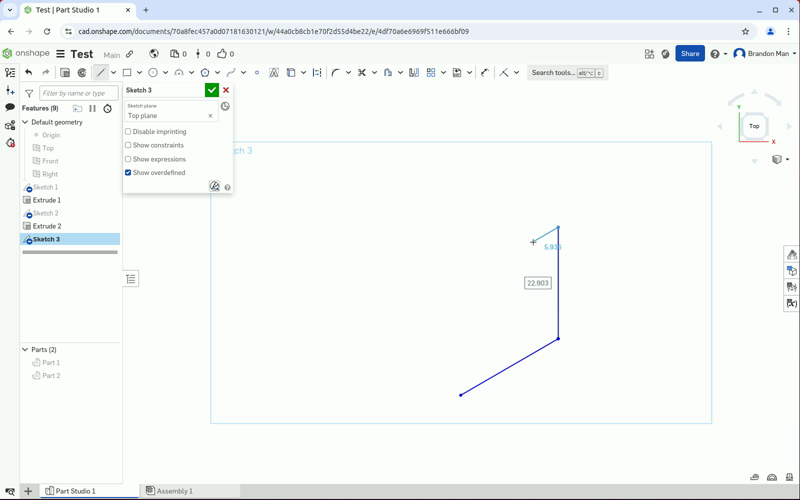
key_up(shift)
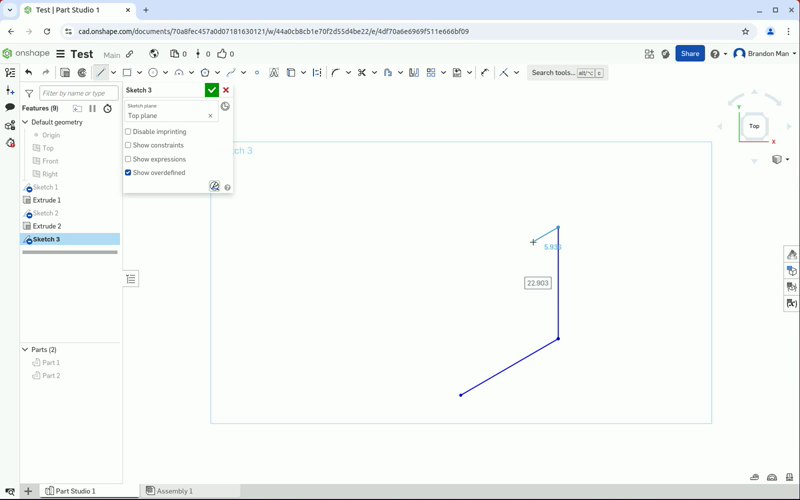
key_down(shift)
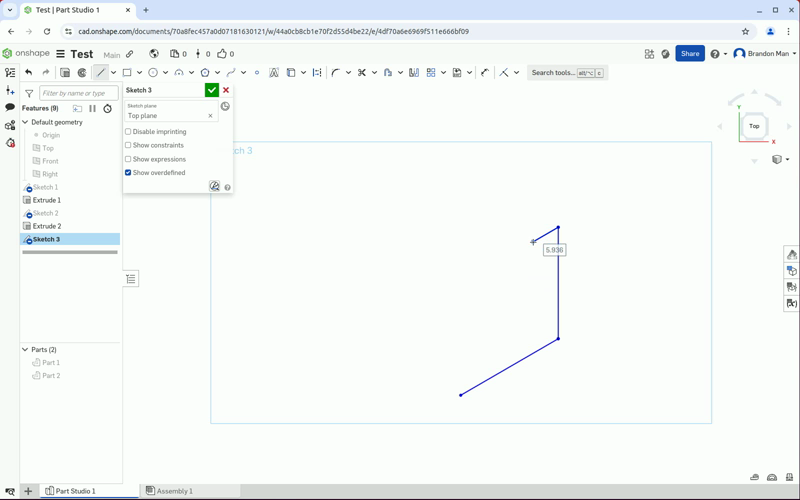
mouse_move(563, 241)
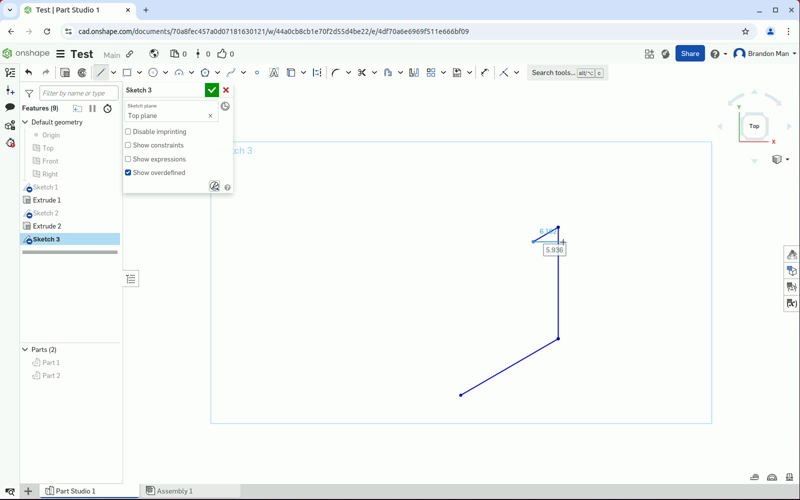
mouse_move(533, 269)
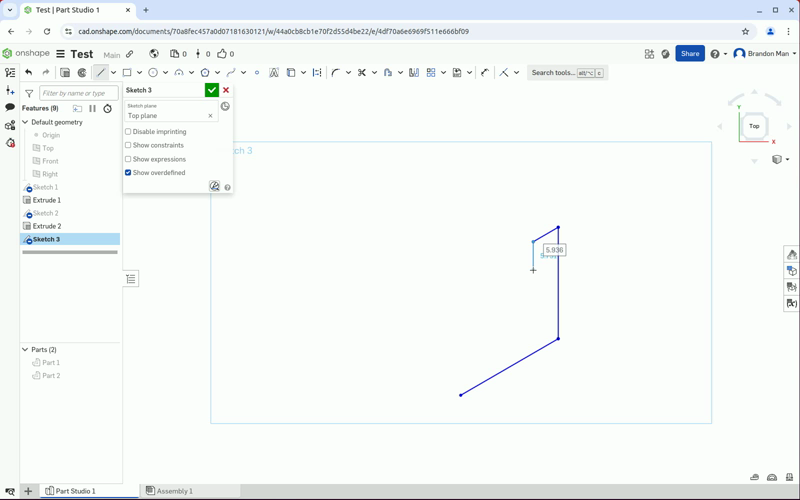
click(533, 269)
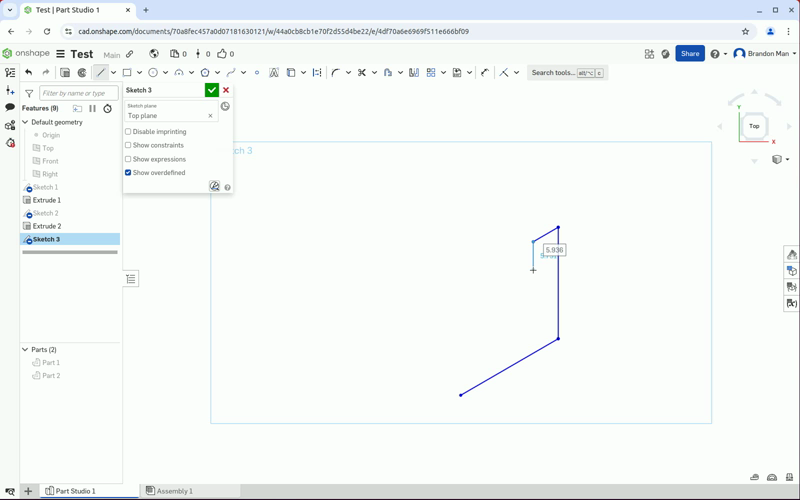
key_up(shift)
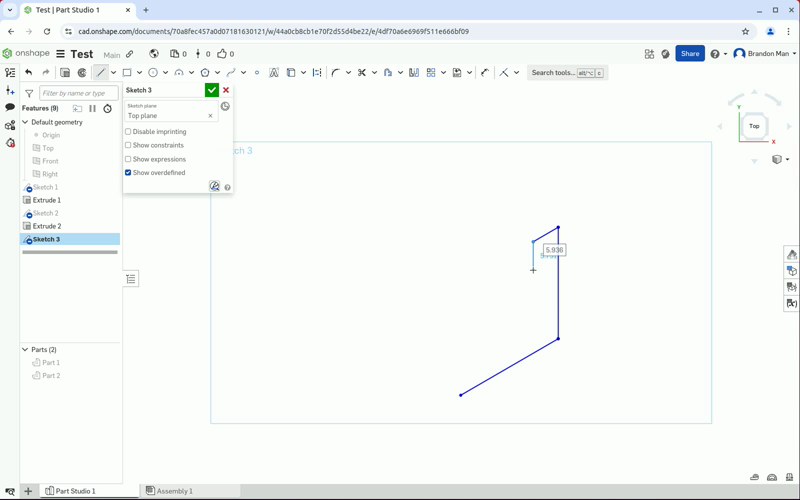
key_down(shift)
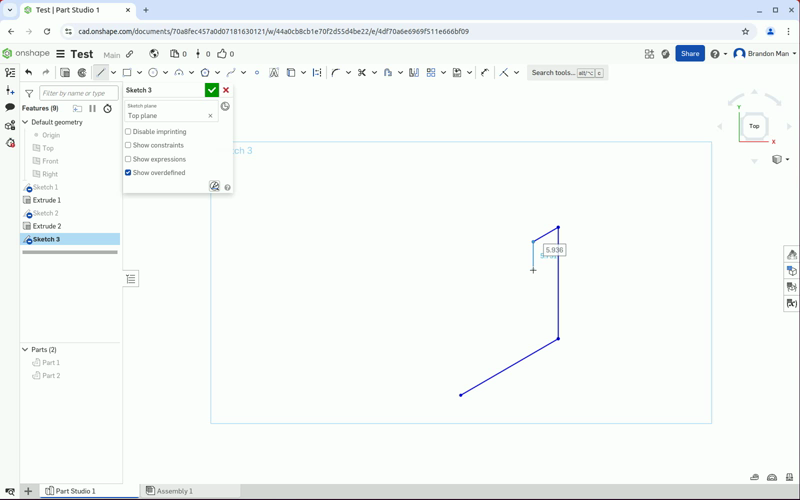
mouse_move(563, 269)
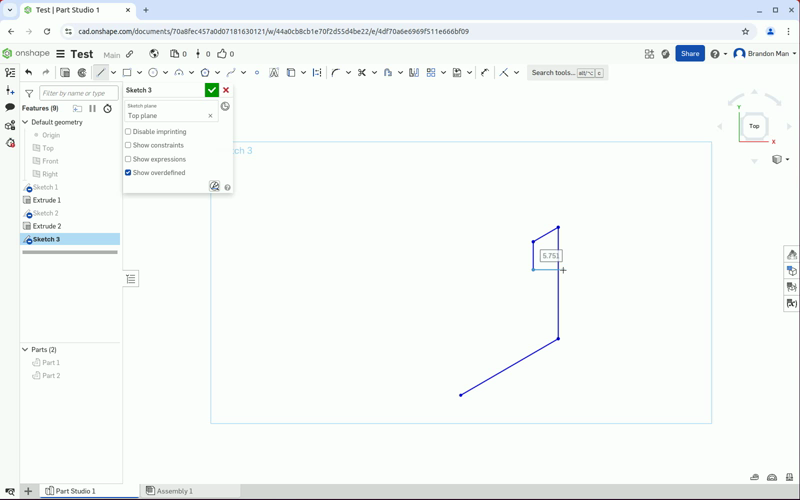
mouse_move(533, 326)
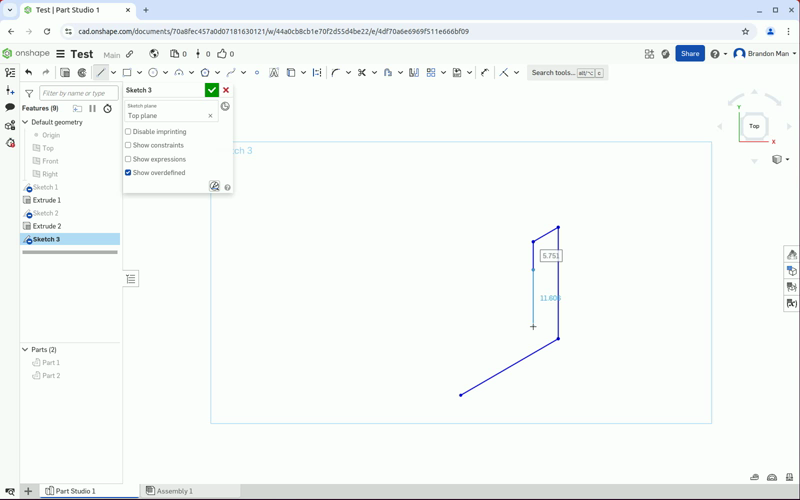
click(533, 326)
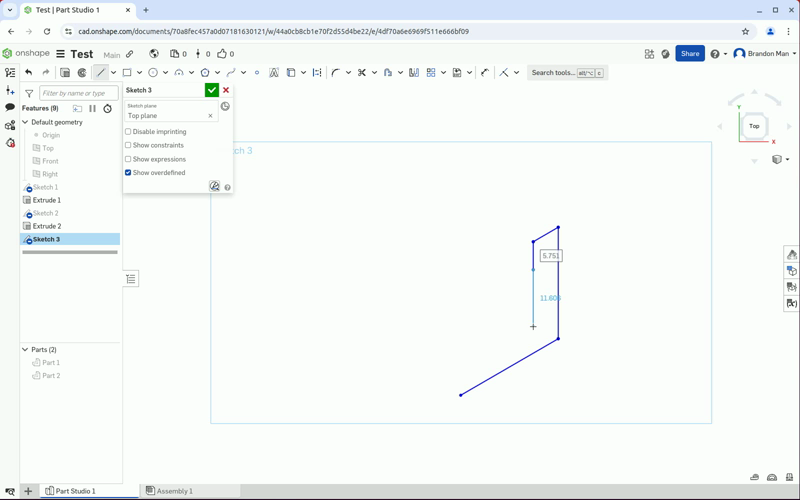
key_up(shift)
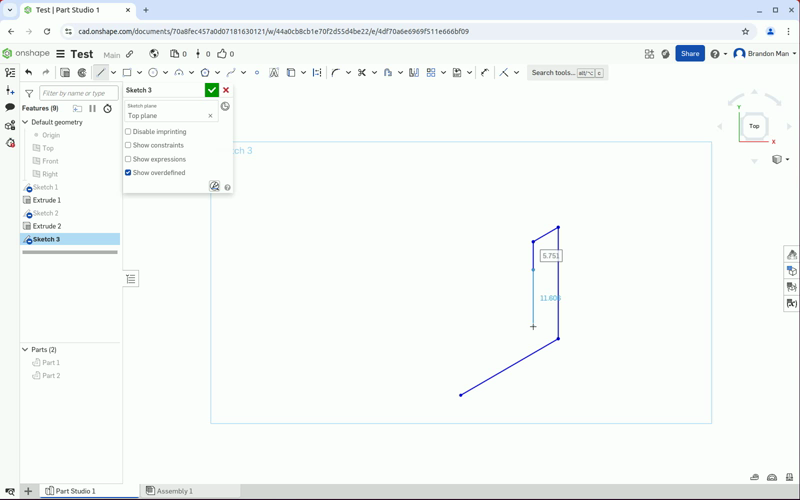
key_down(shift)
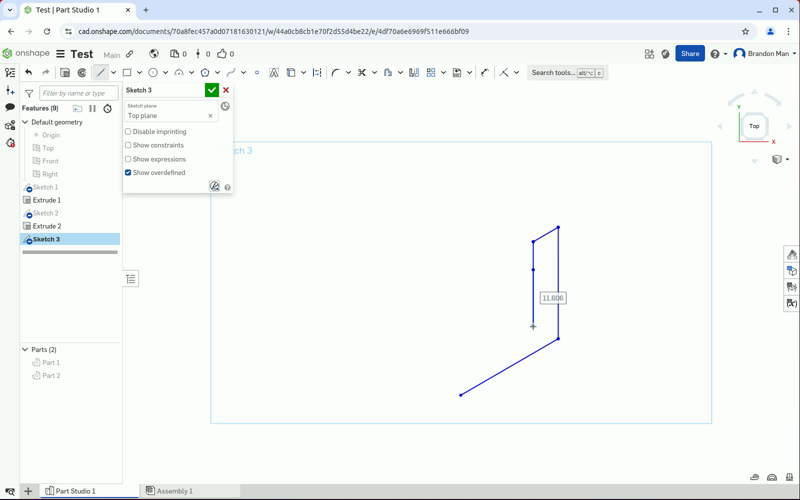
mouse_move(460, 368)
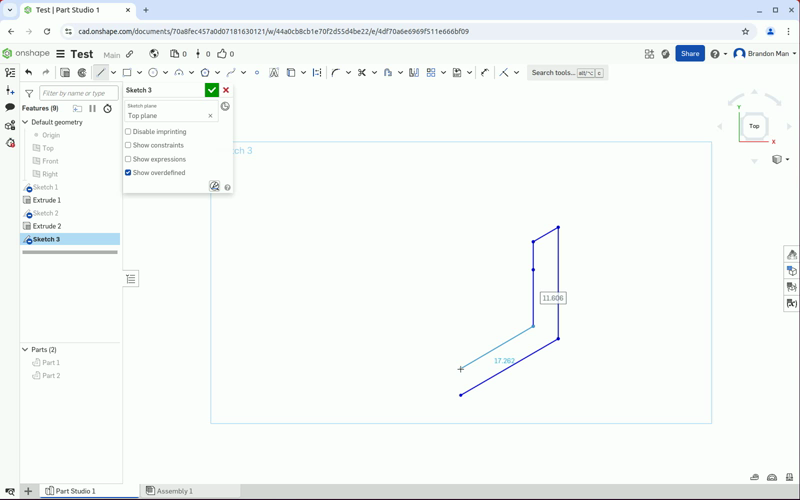
click(460, 368)
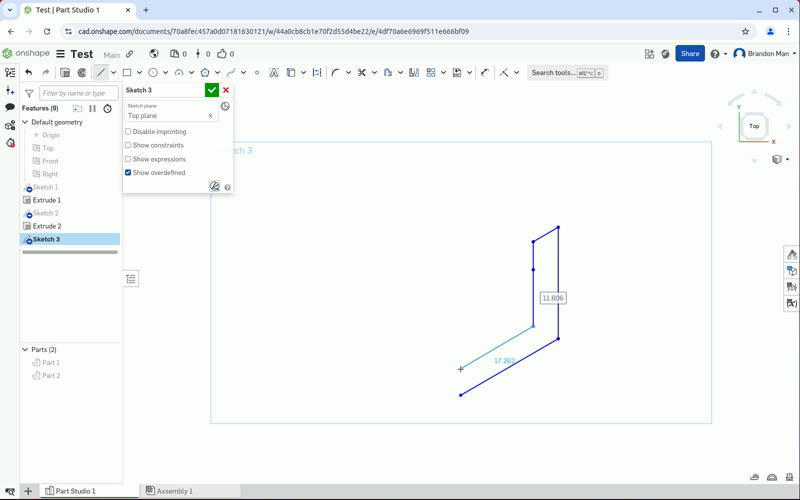
key_up(shift)
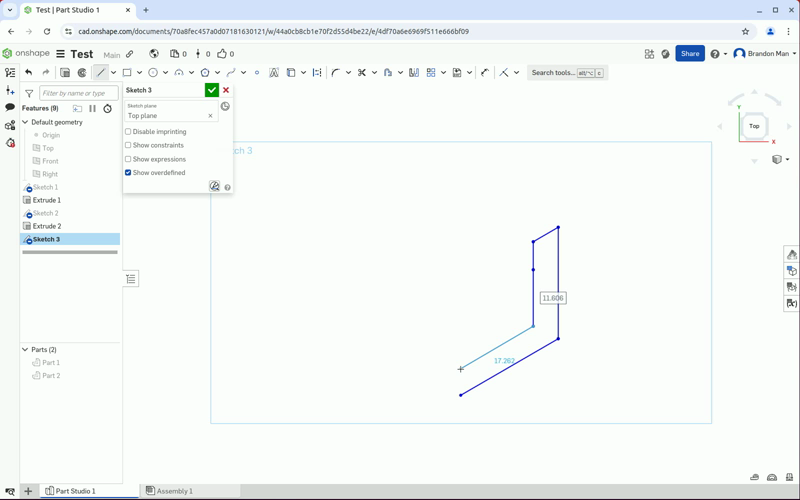
mouse_move(490, 368)
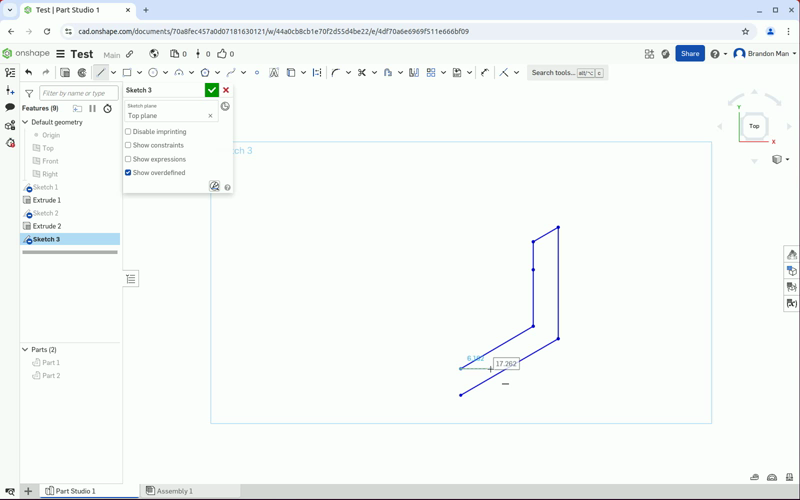
key_down(shift)
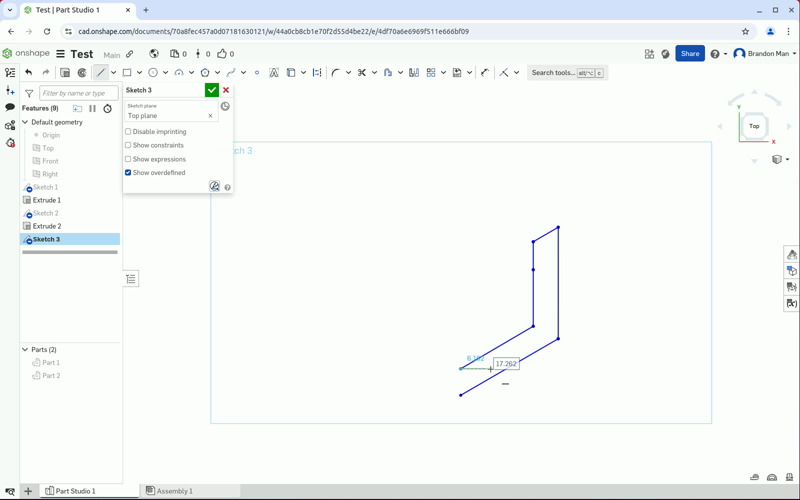
mouse_move(460, 395)
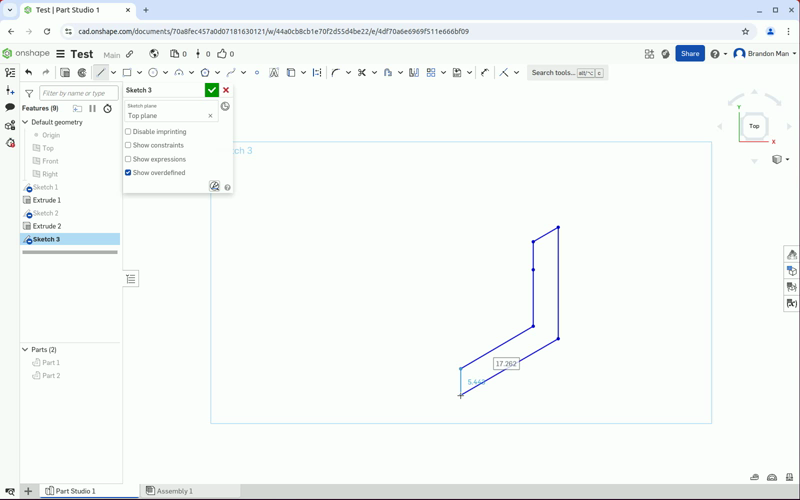
key_up(shift)
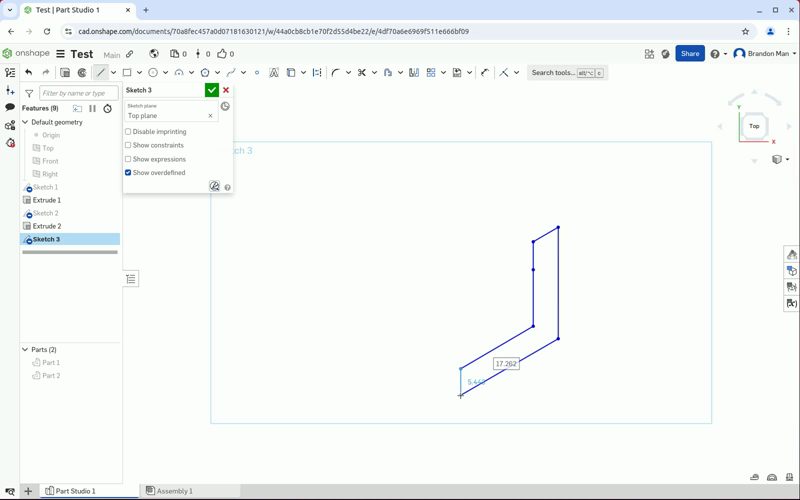
click(460, 395)
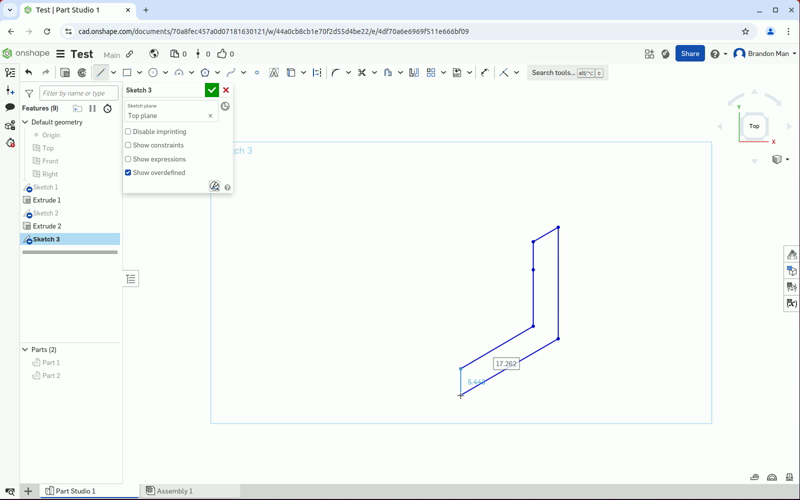
key(esc)
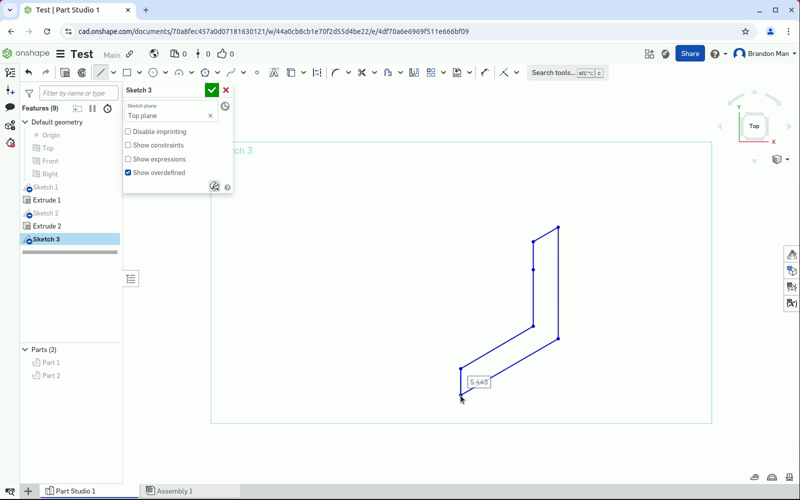
mouse_move(551, 238)
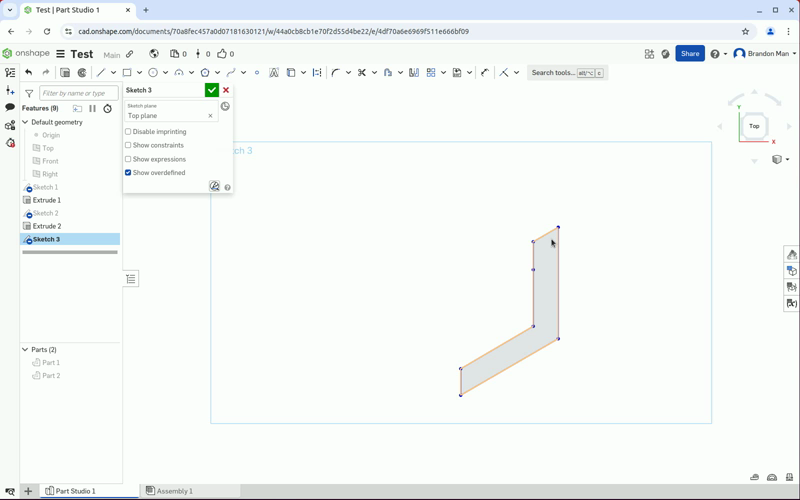
click(551, 238)
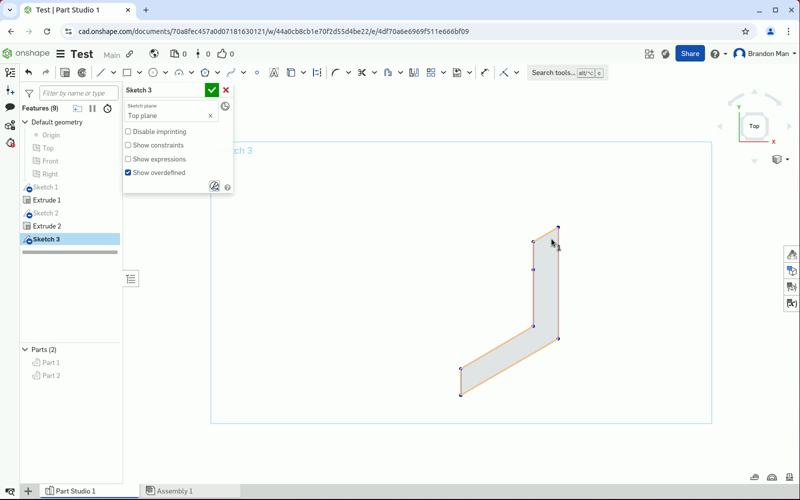
mouse_move(73, 352)
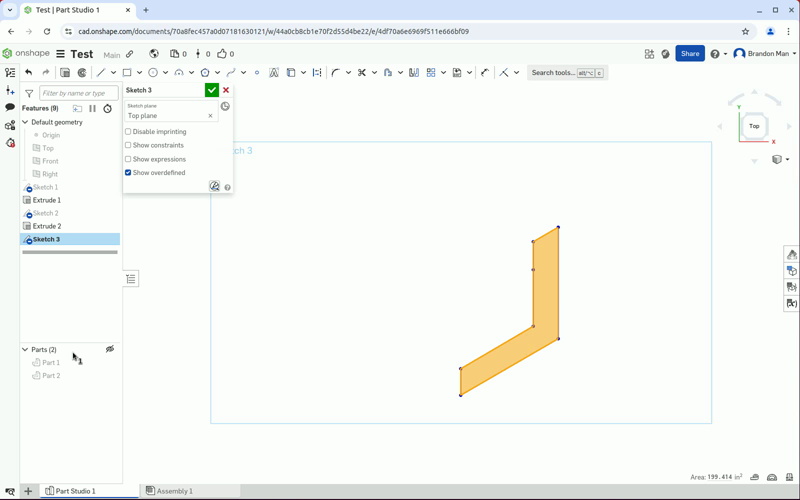
key(shift+y)
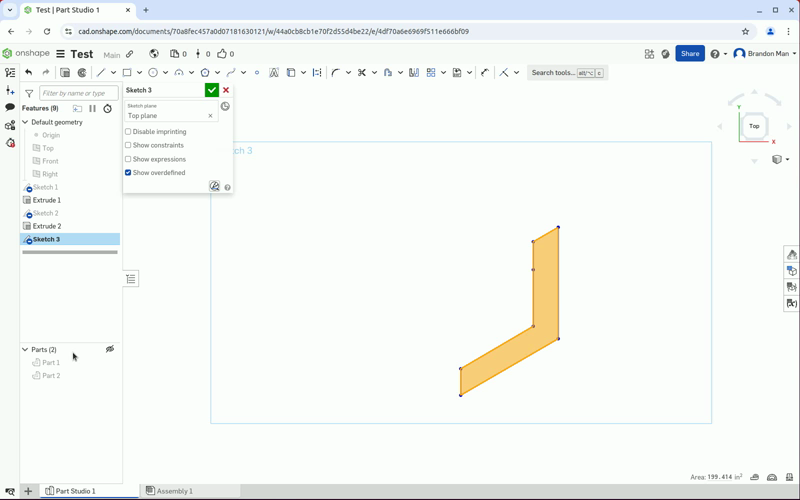
key(shift+e)
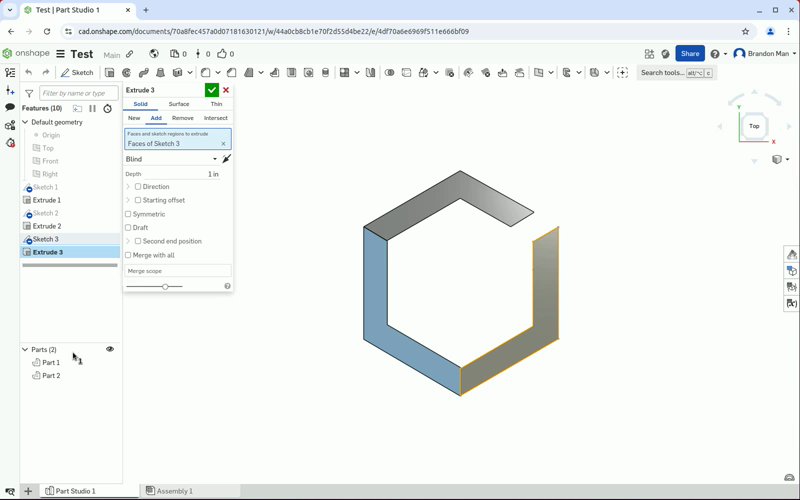
mouse_move(143, 106)
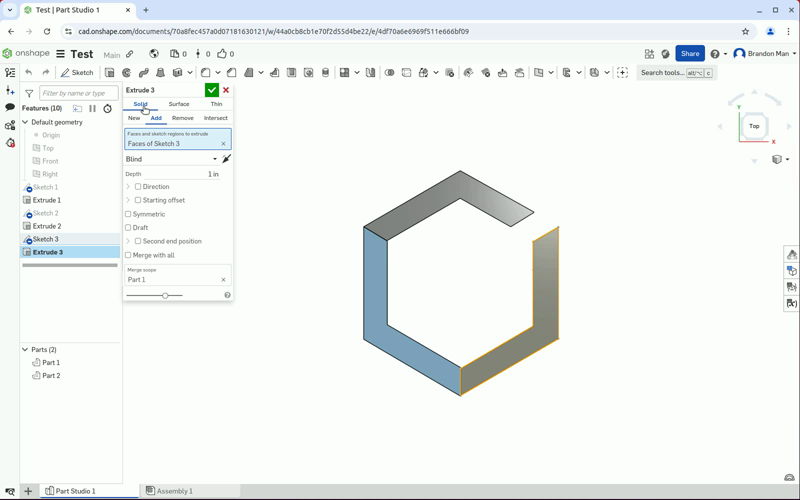
click(143, 106)
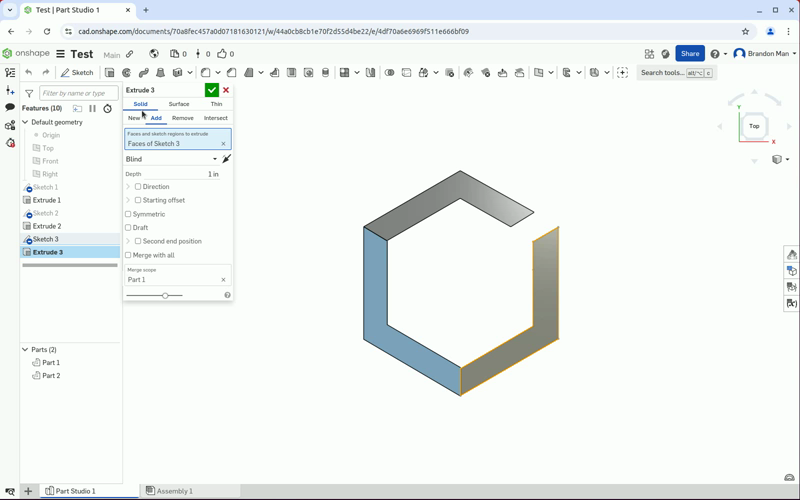
mouse_move(137, 120)
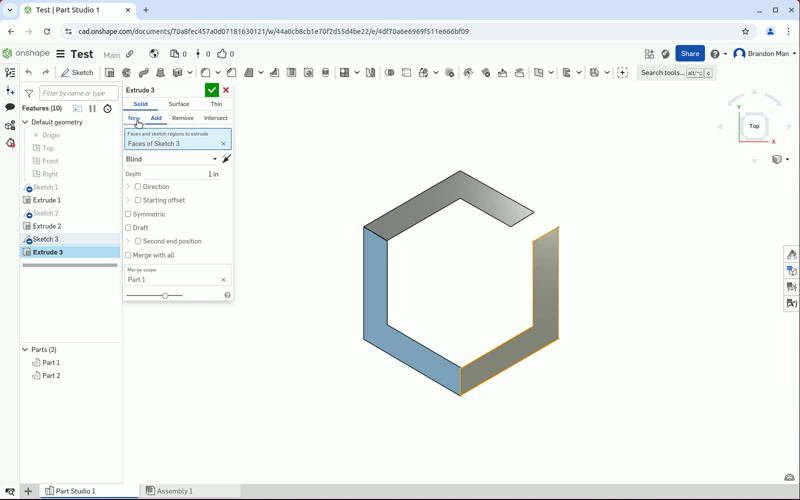
click(137, 120)
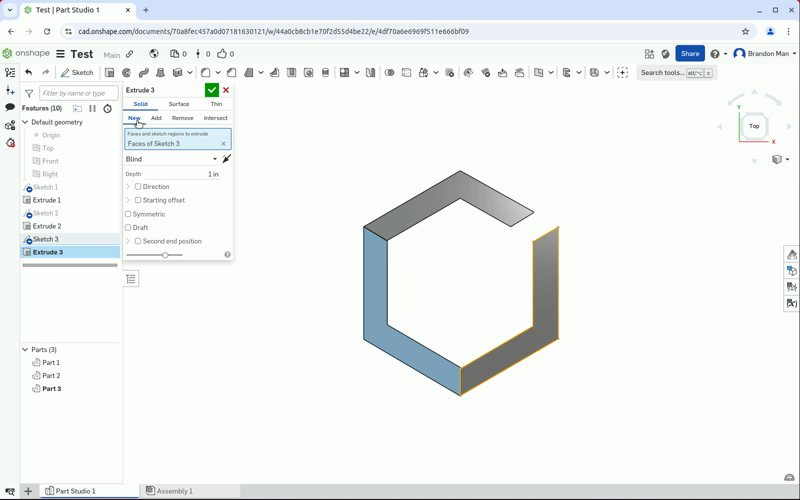
key(tab, 4)
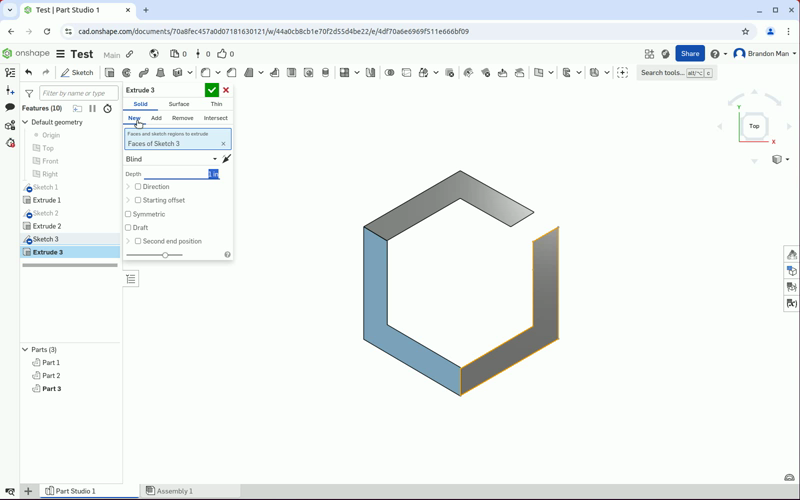
text(4.333)
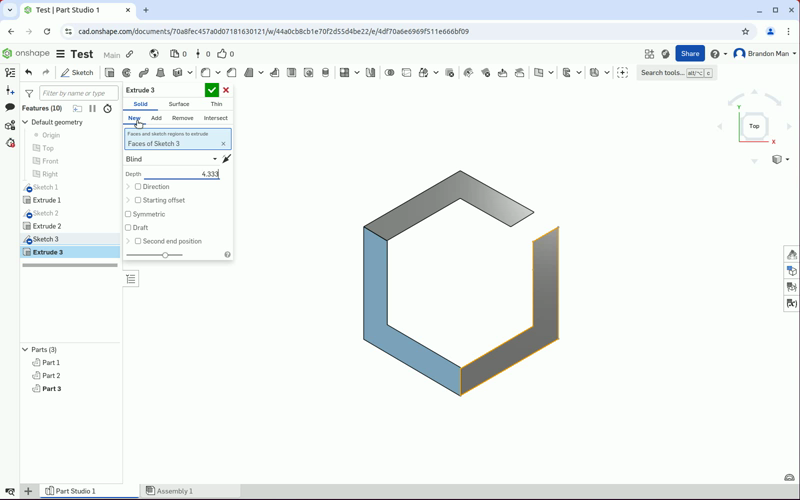
key(enter)
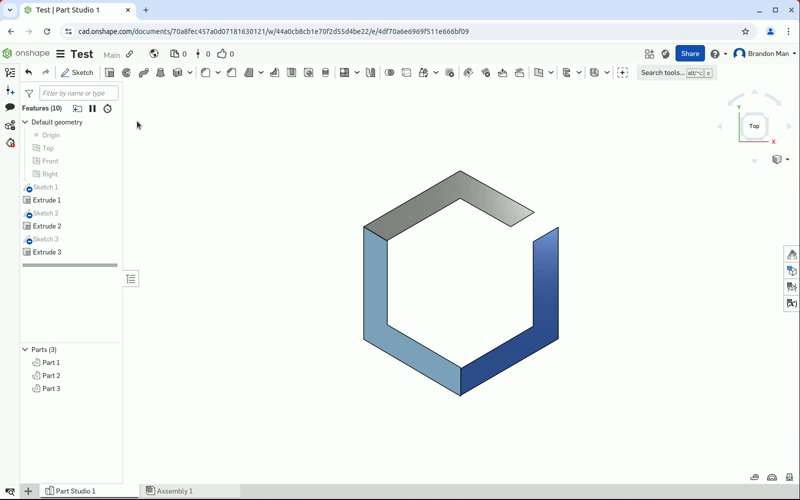
key(shift+h)
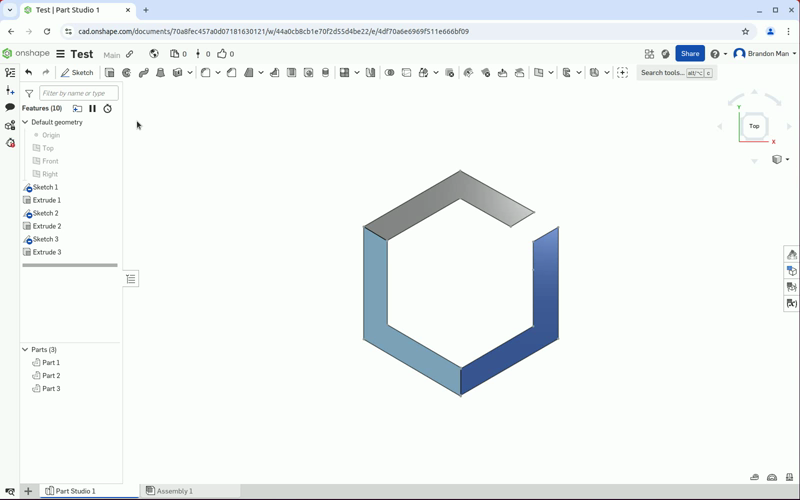
key(shift+h)
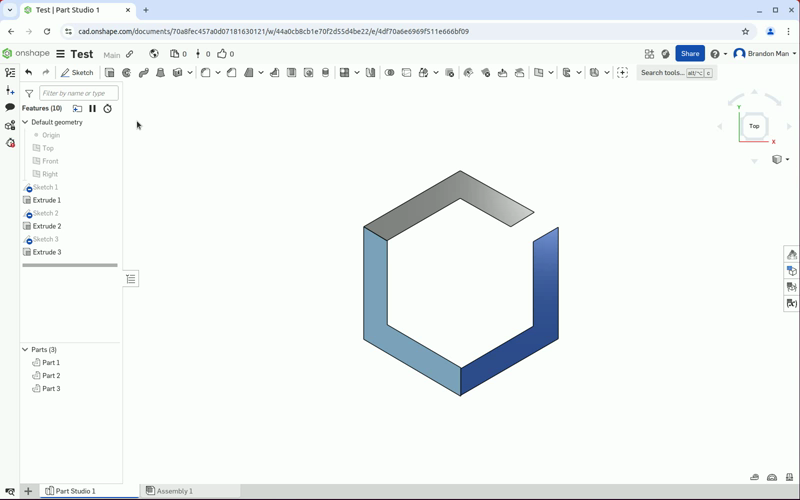
mouse_move(73, 189)
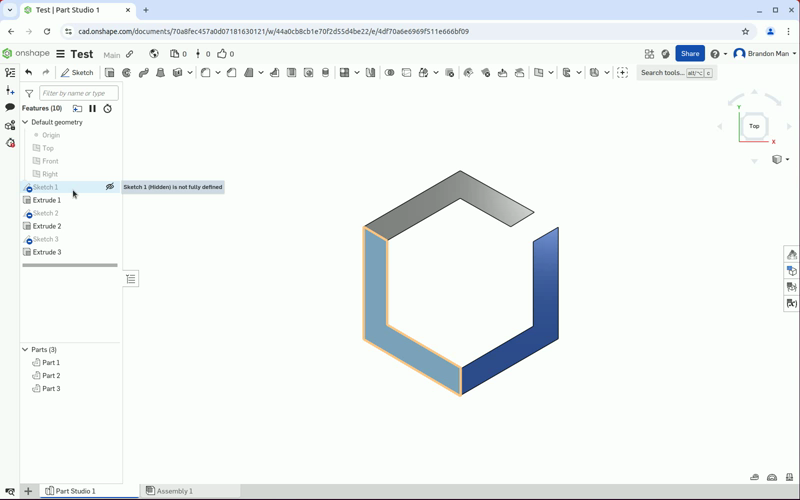
click(73, 189)
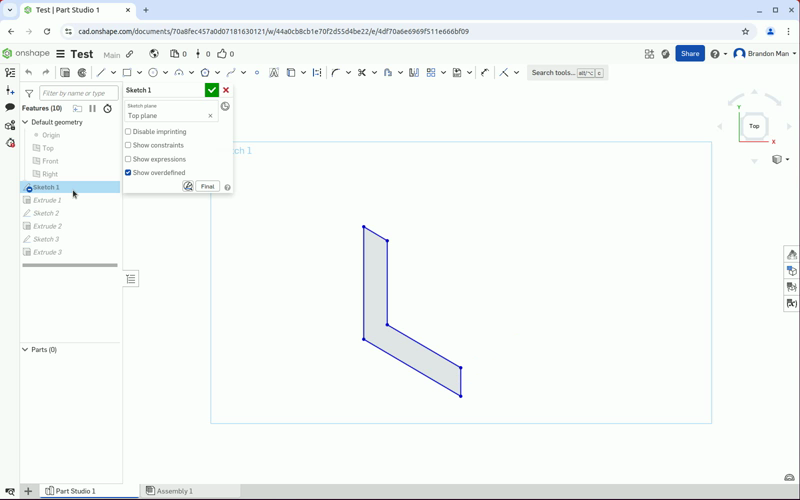
mouse_move(229, 92)
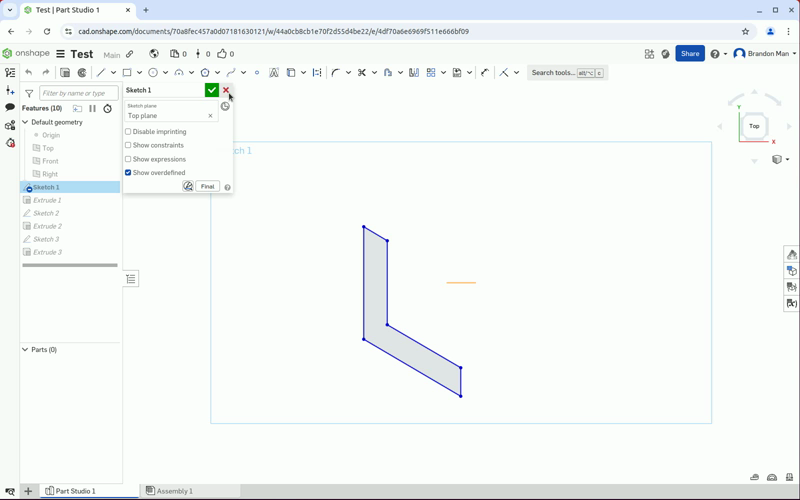
click(229, 92)
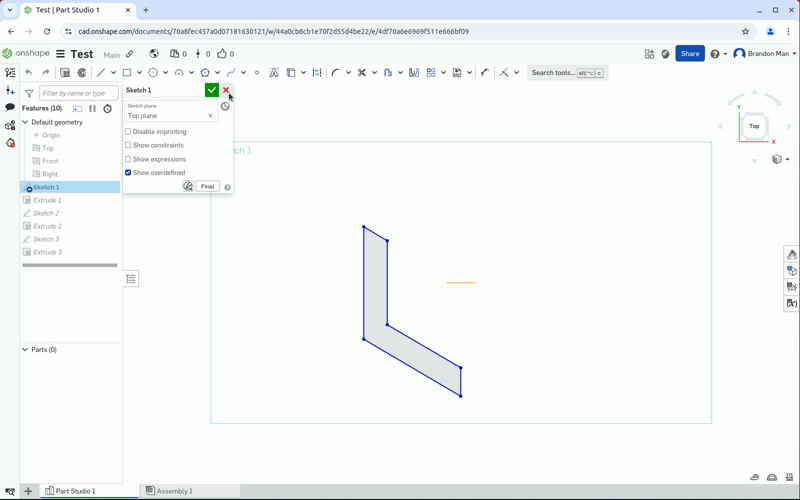
key(shift+s)
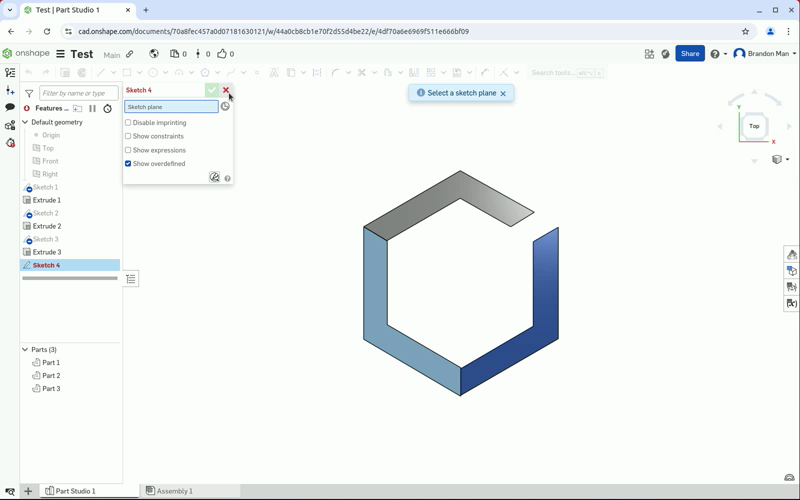
mouse_move(73, 150)
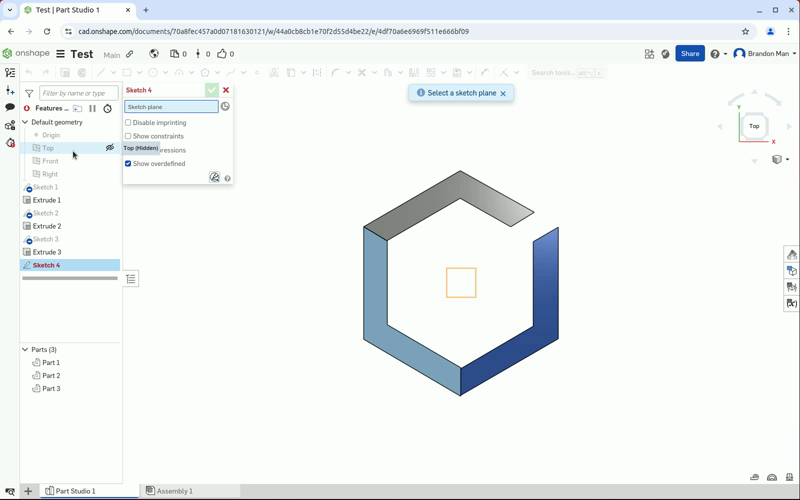
click(73, 150)
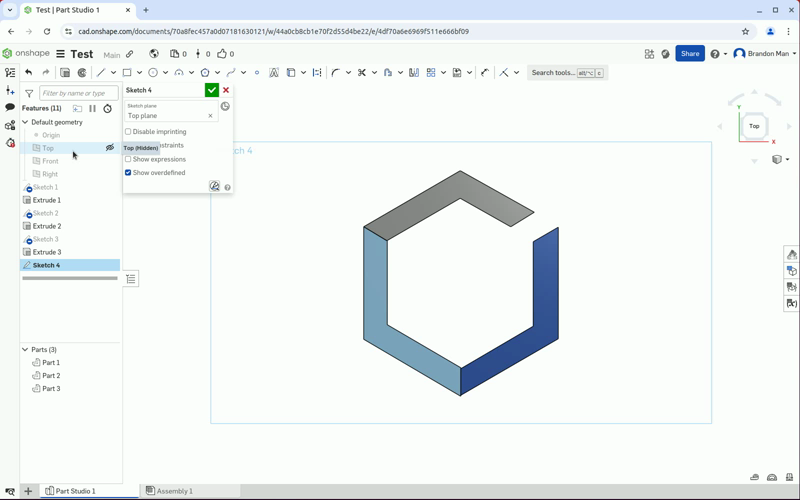
mouse_move(73, 352)
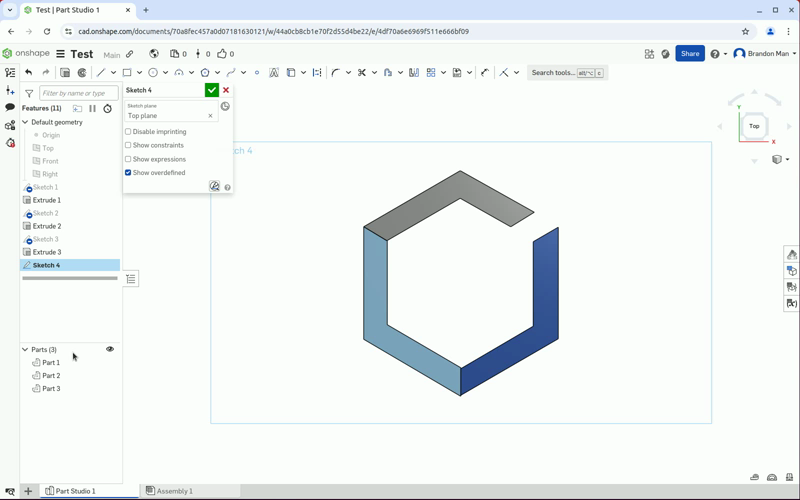
key(y)
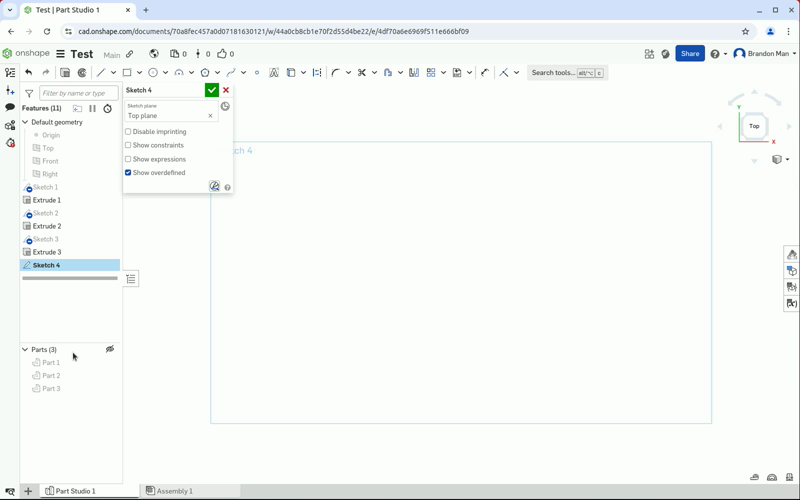
key(l)
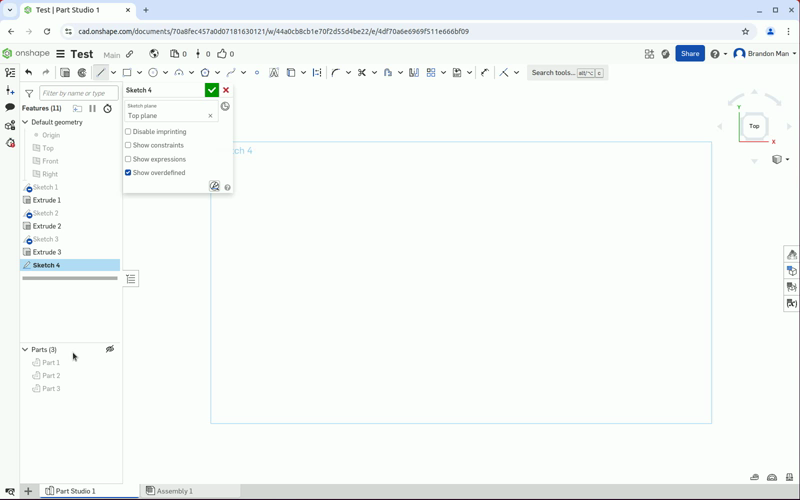
key_down(shift)
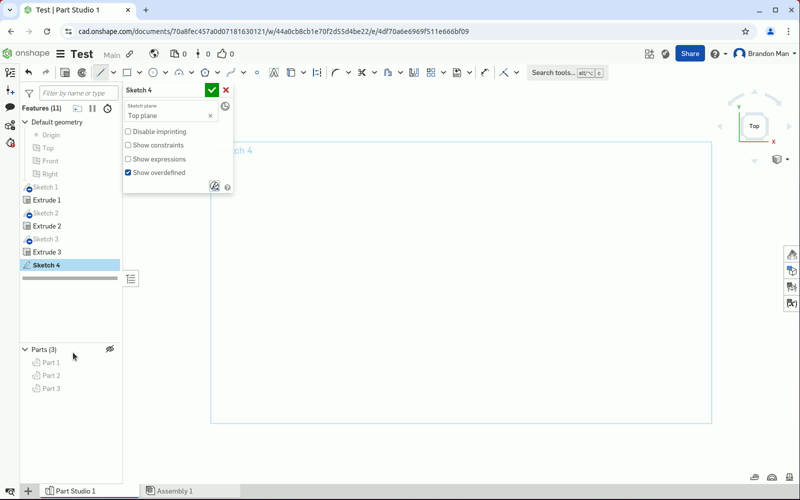
mouse_move(411, 254)
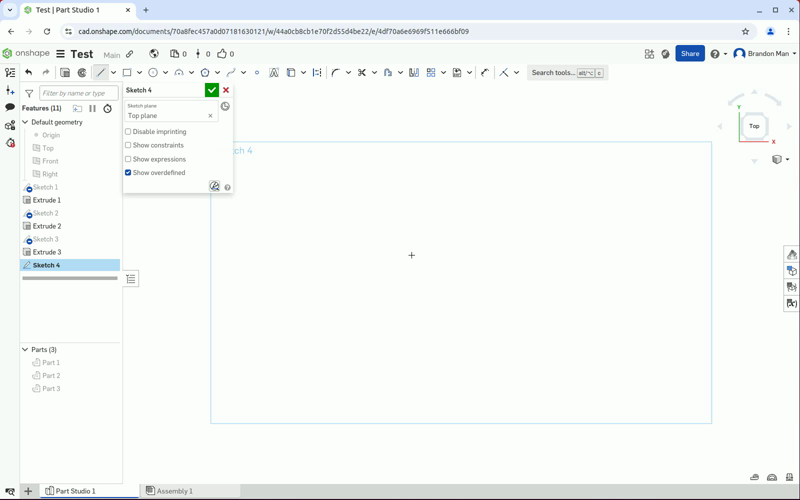
click(411, 254)
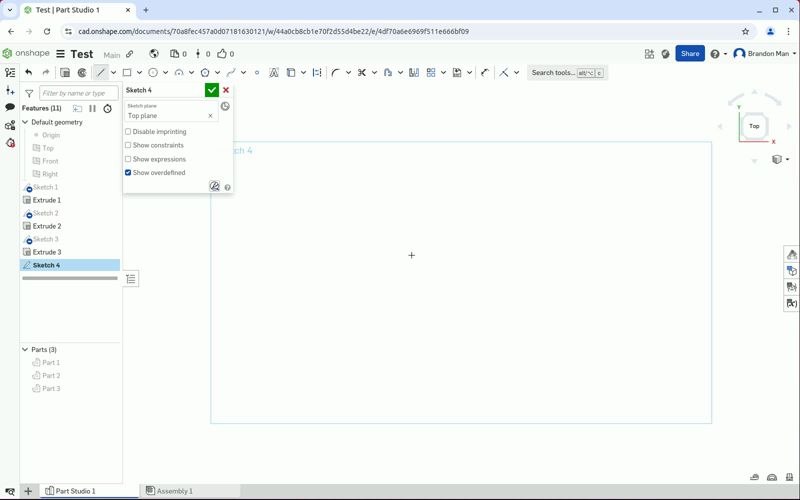
key_up(shift)
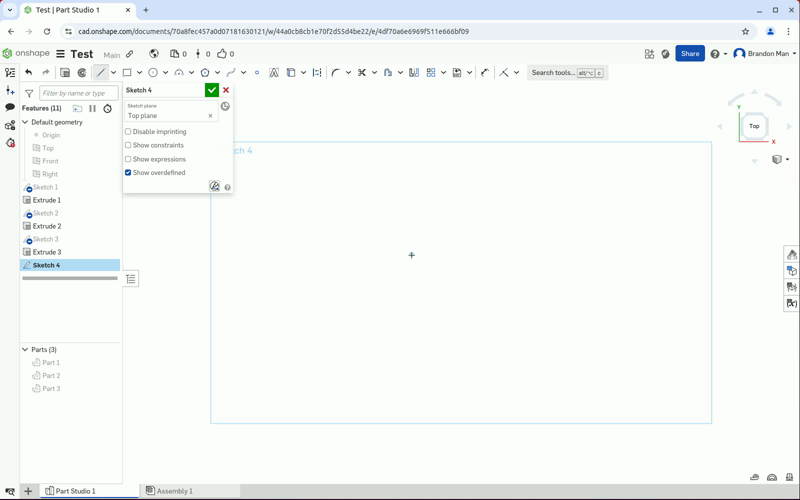
key_down(shift)
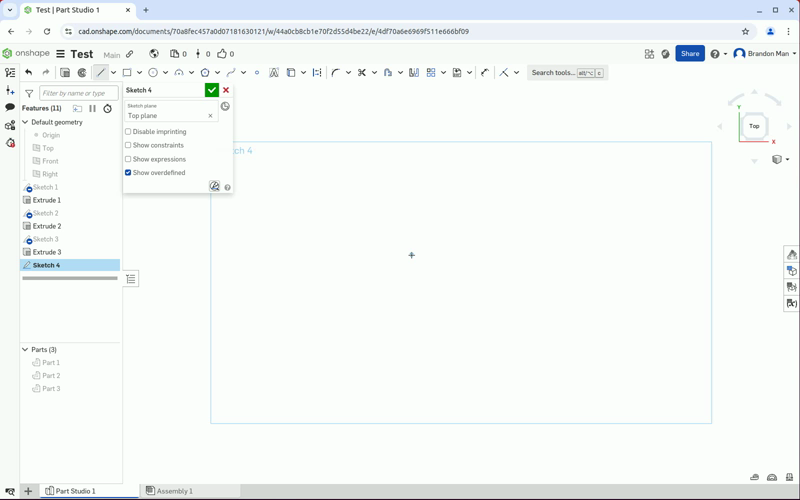
mouse_move(441, 254)
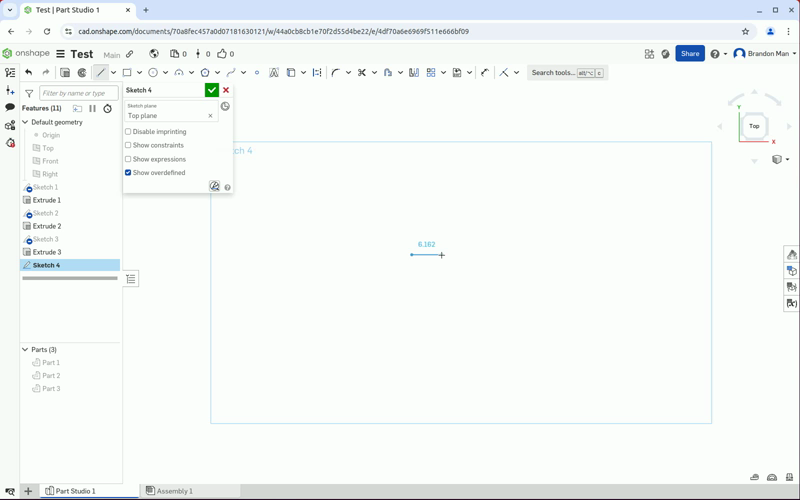
mouse_move(460, 282)
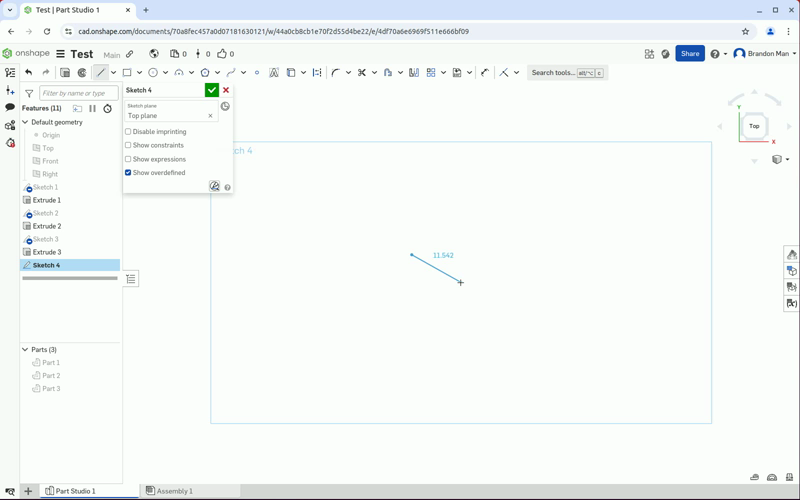
click(460, 282)
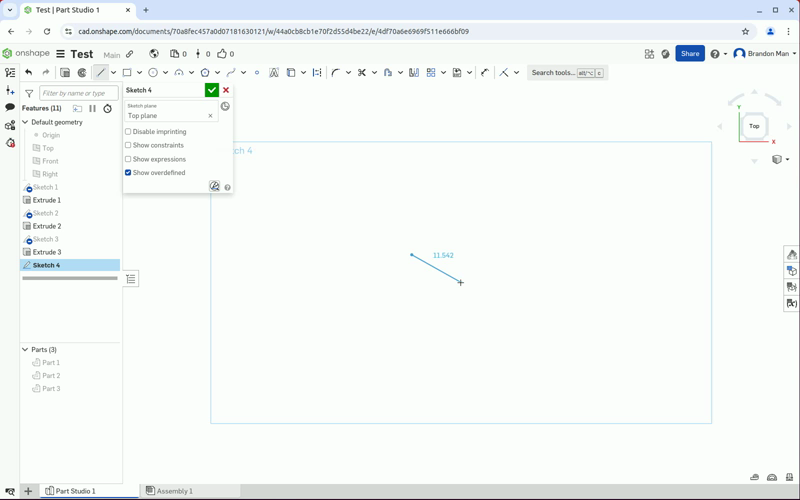
key_up(shift)
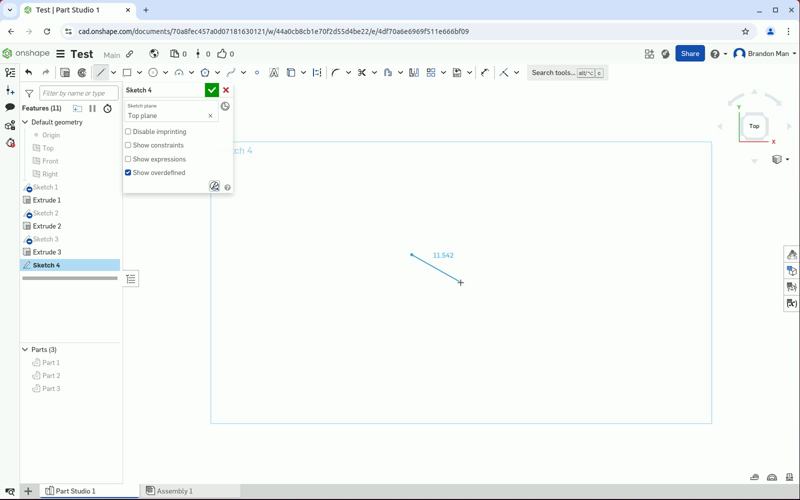
key_down(shift)
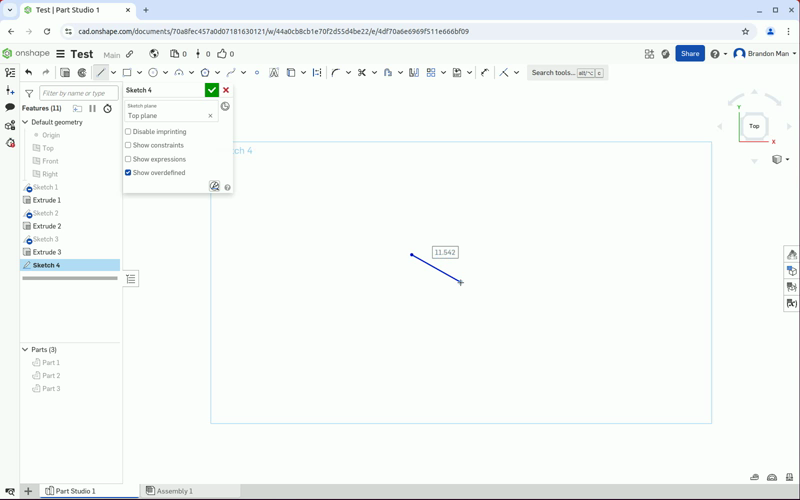
mouse_move(490, 282)
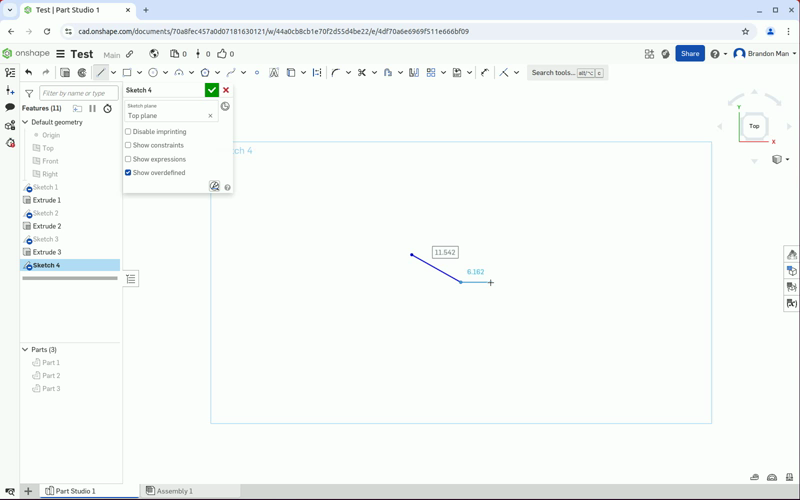
mouse_move(509, 254)
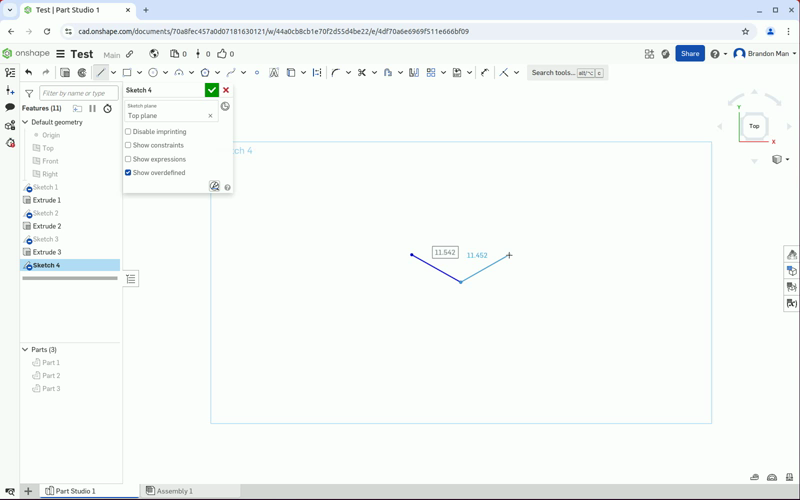
click(509, 254)
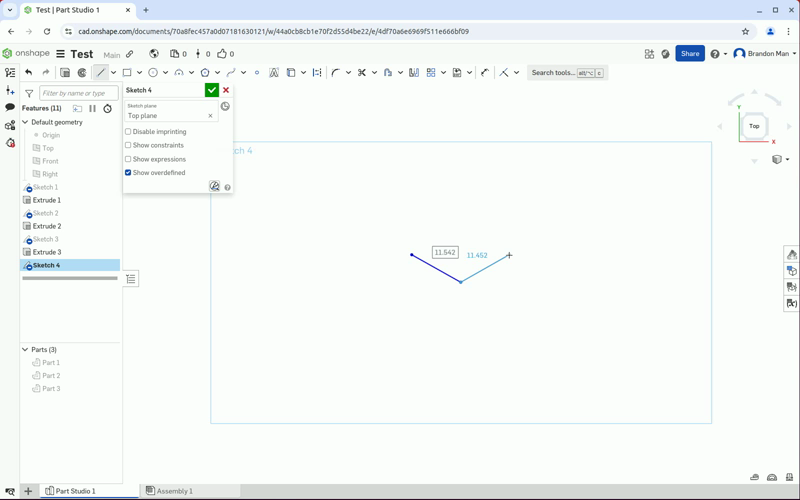
key_up(shift)
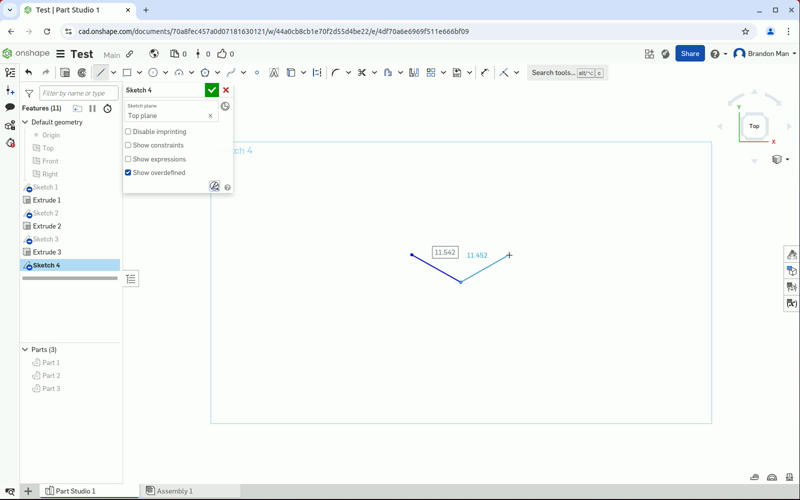
key_down(shift)
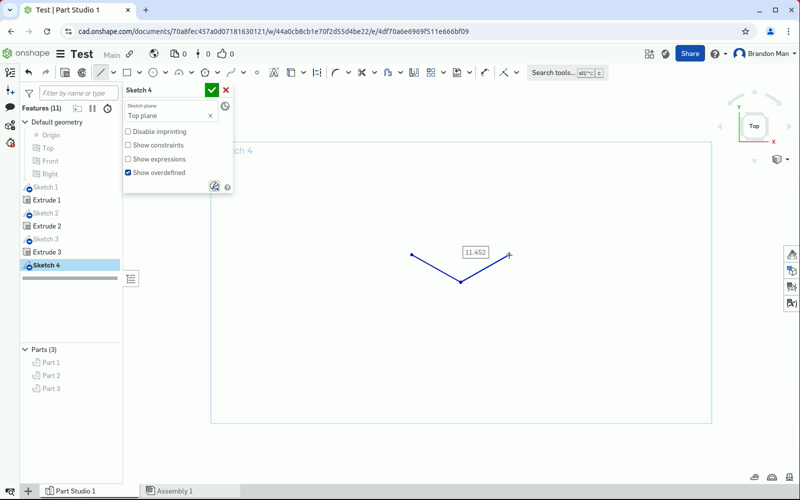
mouse_move(539, 254)
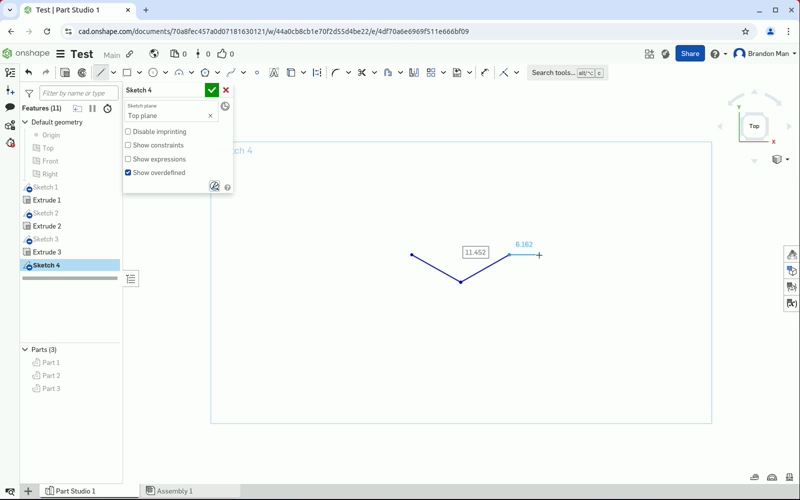
mouse_move(460, 227)
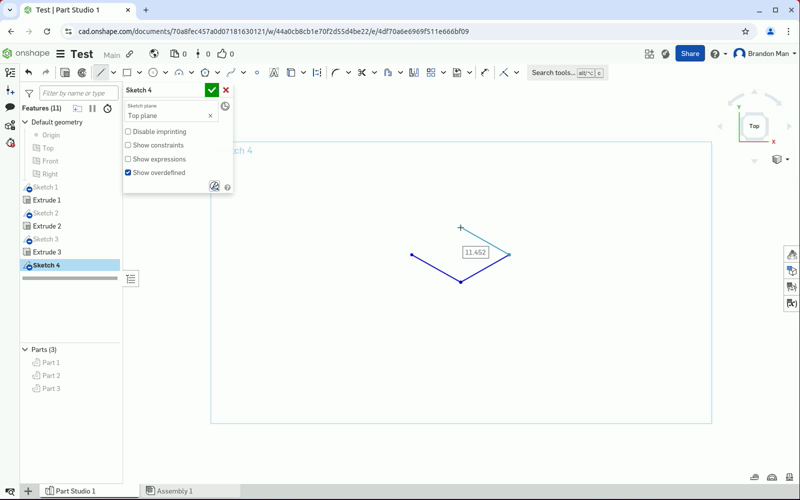
click(460, 227)
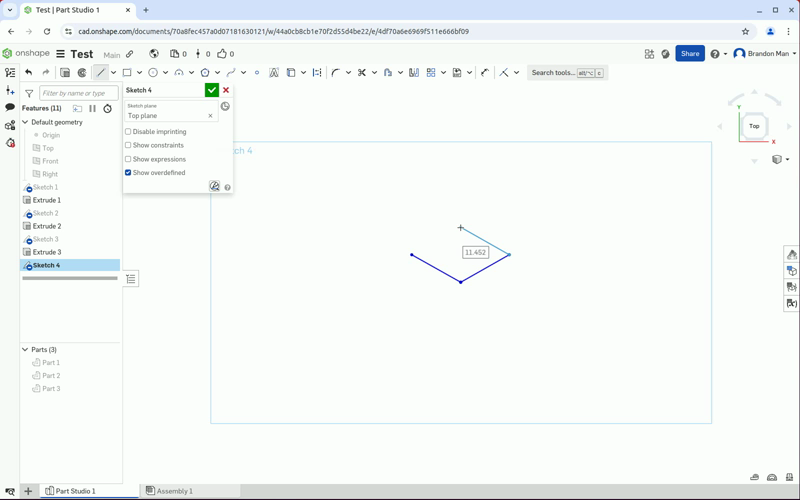
key_up(shift)
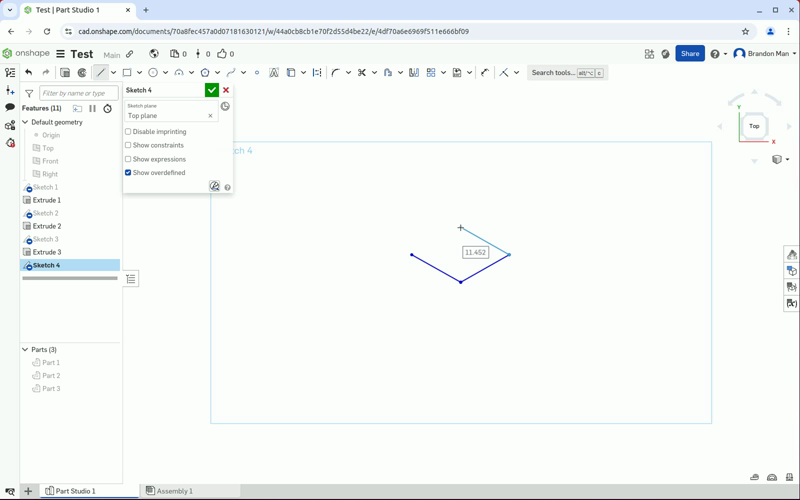
mouse_move(490, 227)
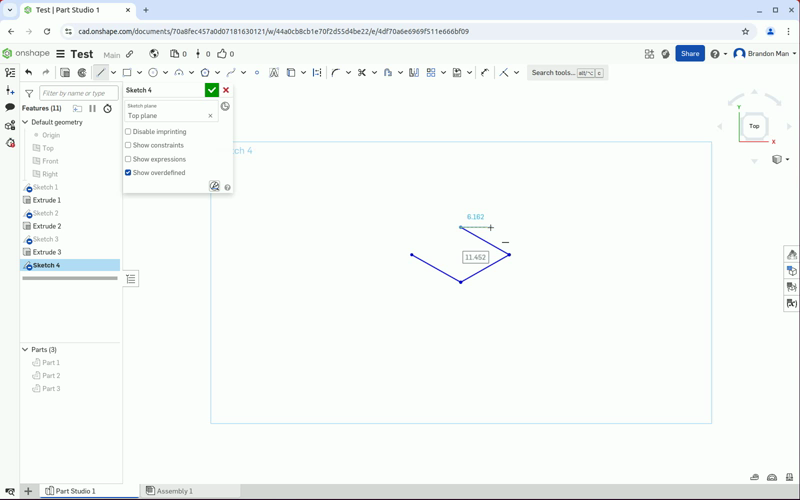
key_down(shift)
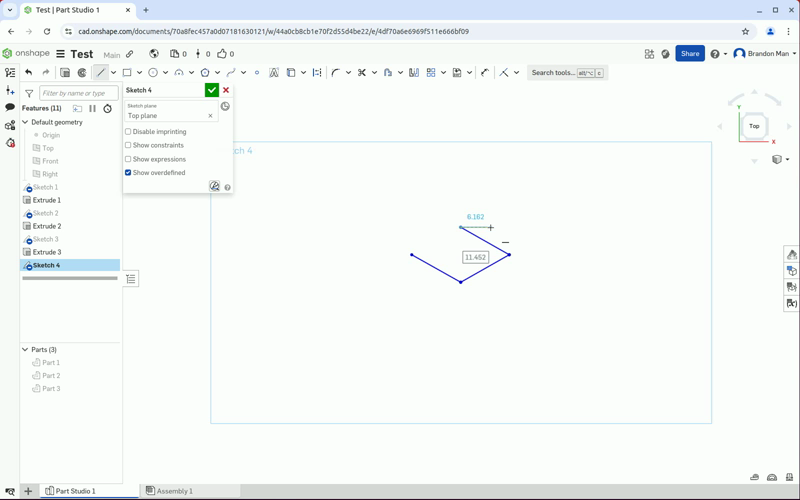
mouse_move(411, 254)
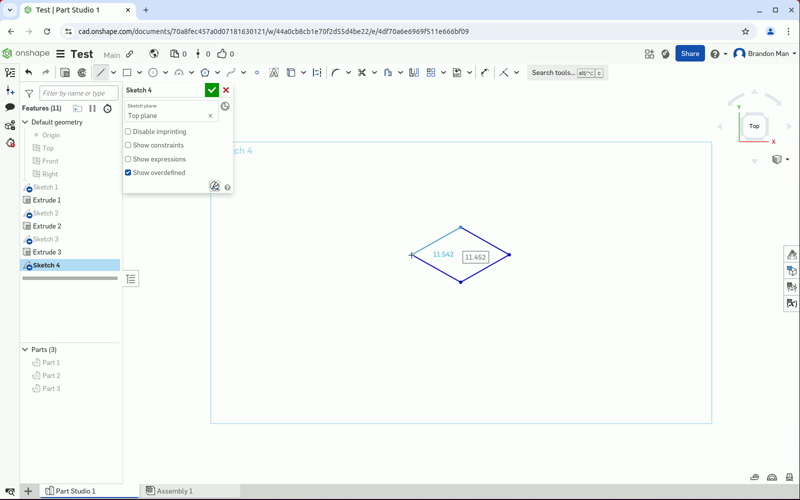
key_up(shift)
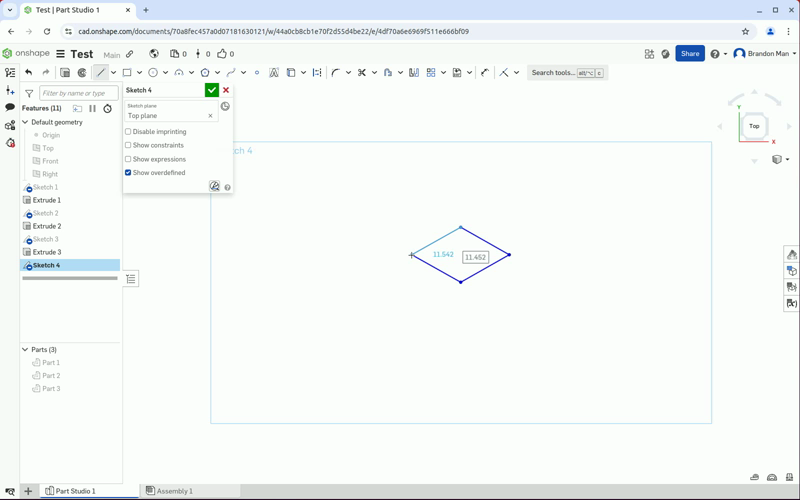
click(411, 254)
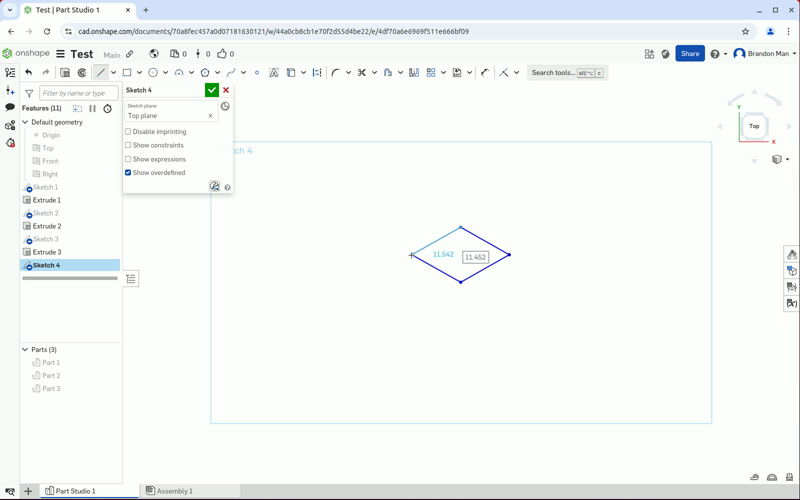
key(esc)
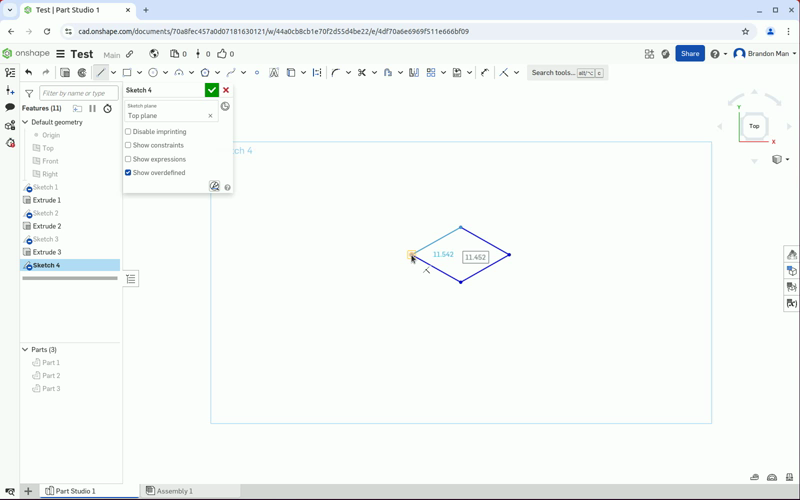
mouse_move(496, 255)
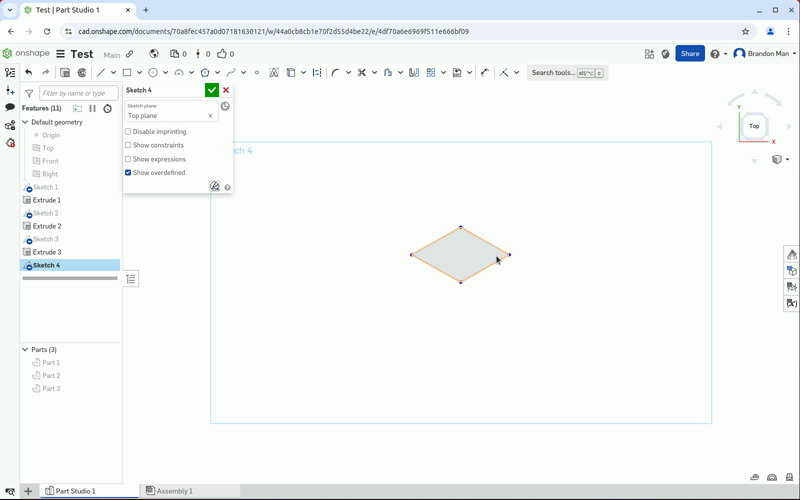
click(496, 255)
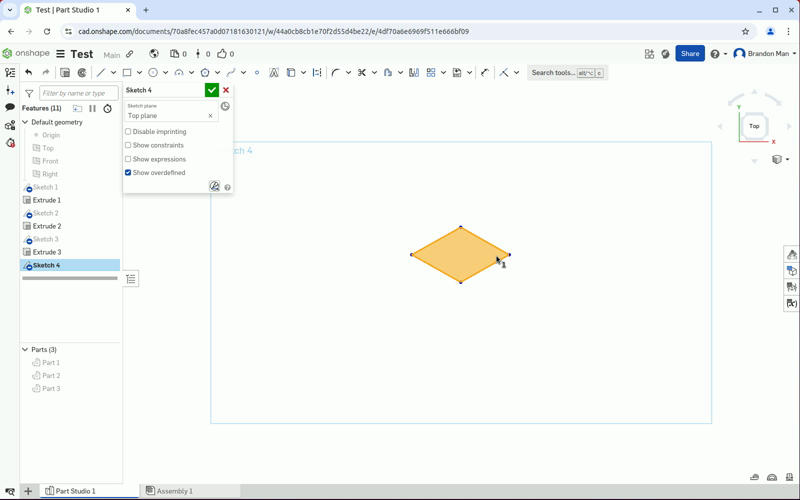
mouse_move(73, 352)
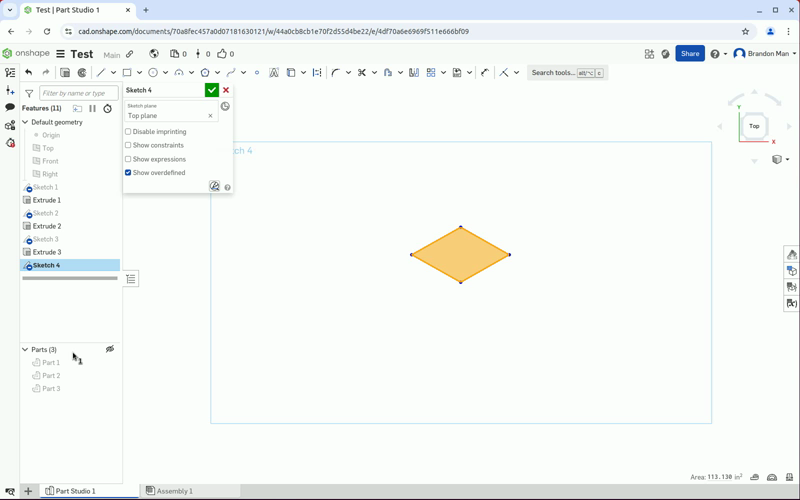
key(shift+y)
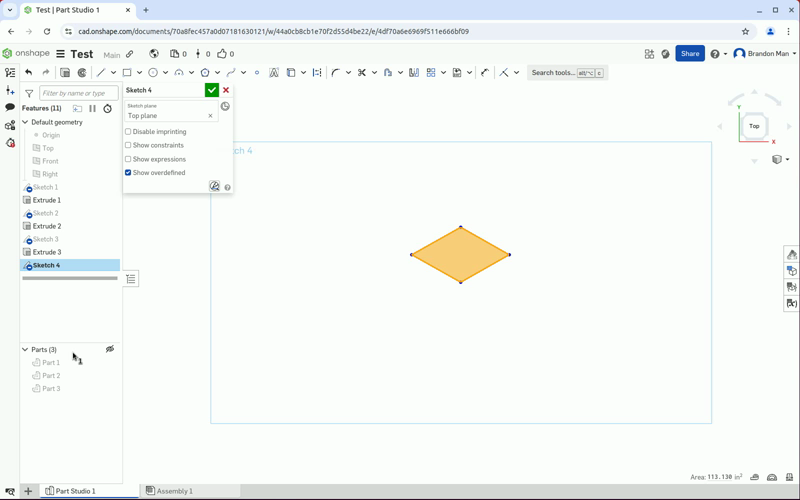
key(shift+e)
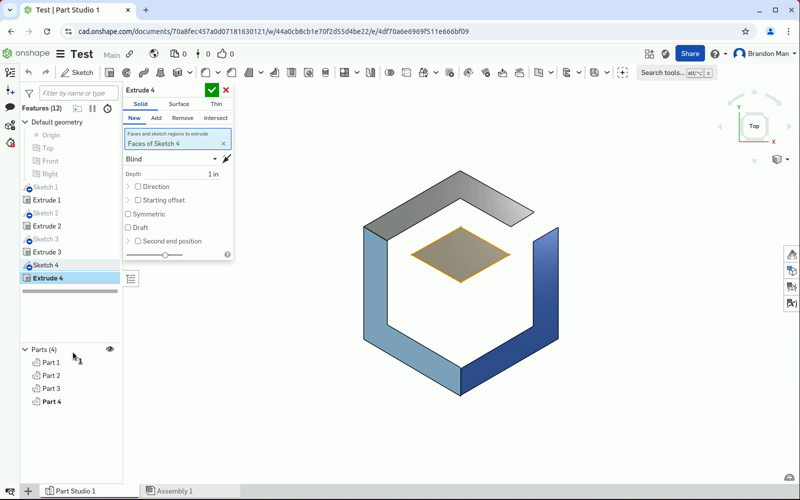
mouse_move(143, 106)
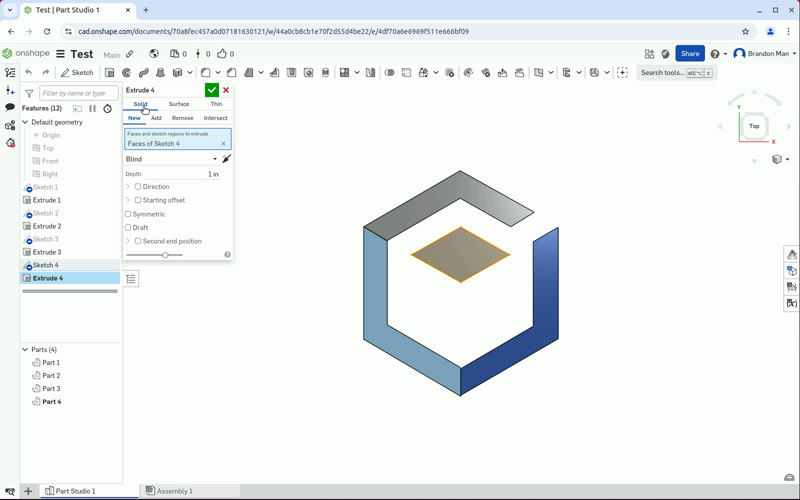
click(143, 106)
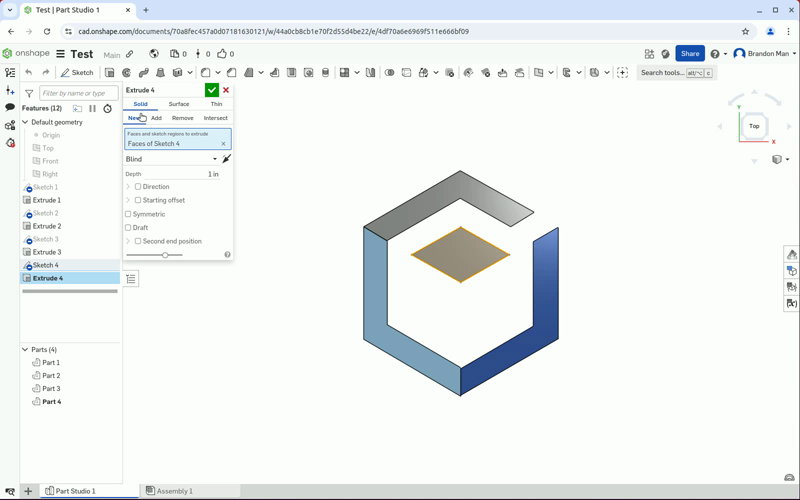
mouse_move(137, 120)
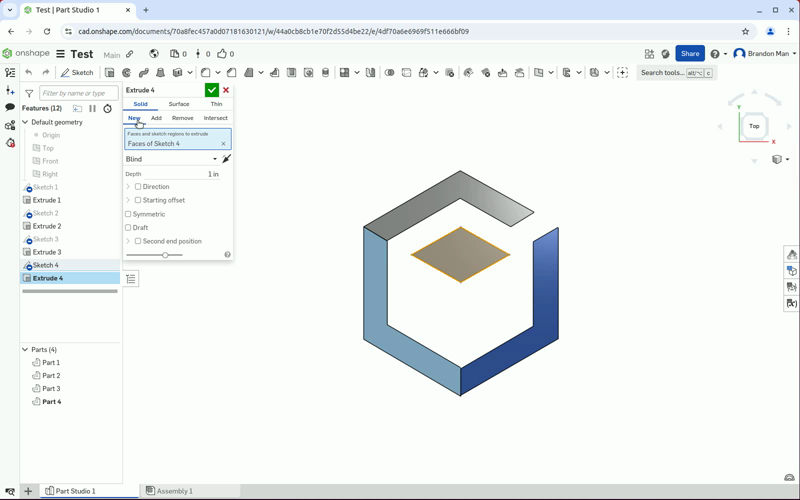
click(137, 120)
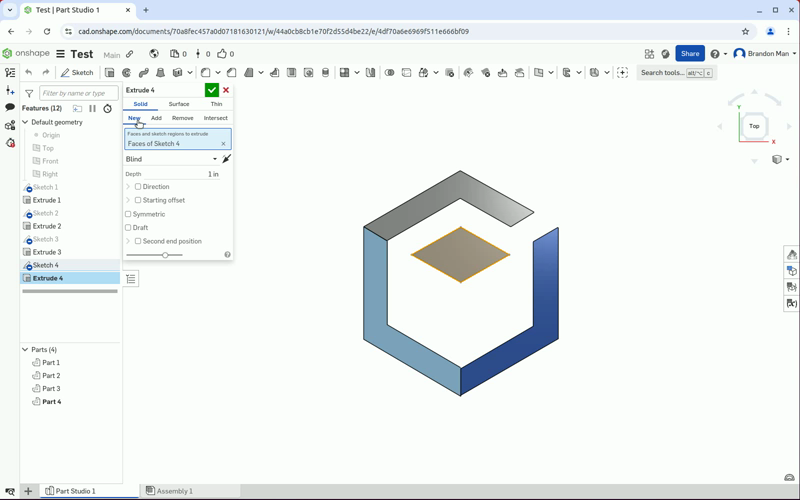
key(tab, 4)
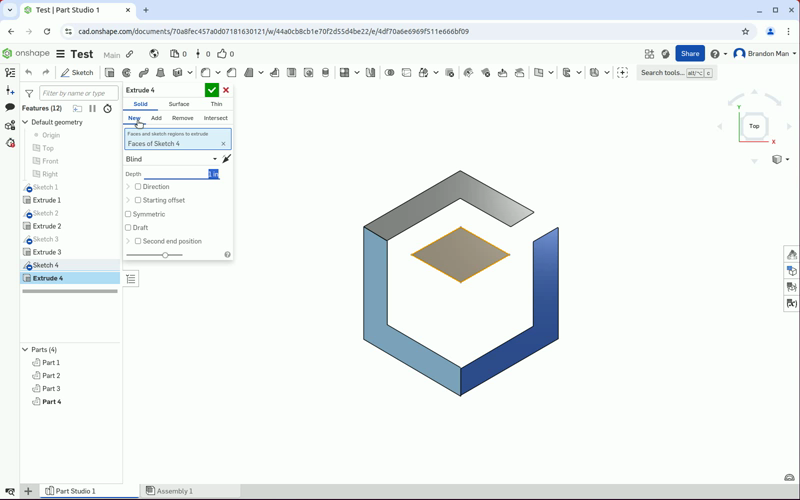
text(4.333)
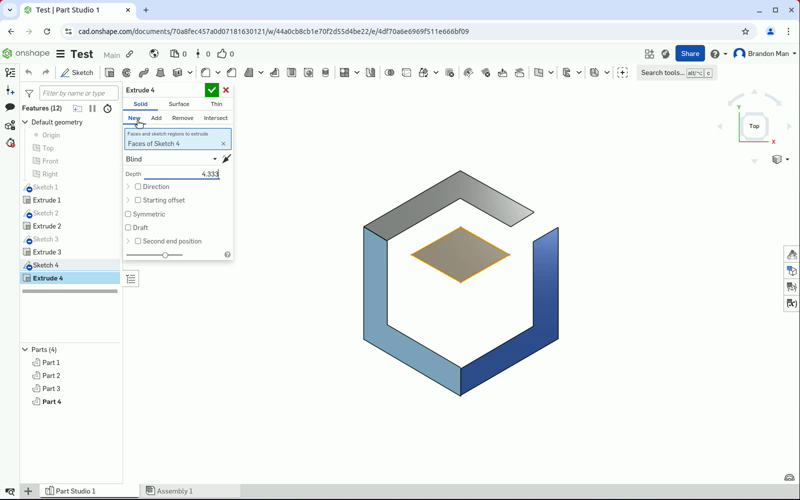
key(enter)
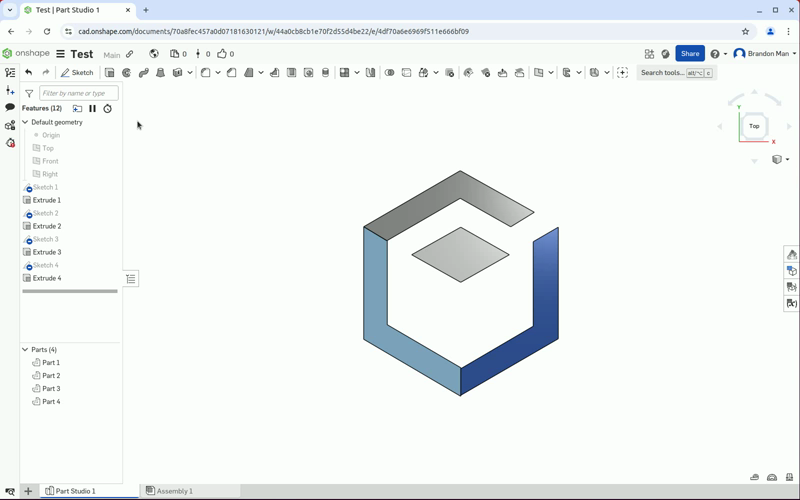
key(shift+h)
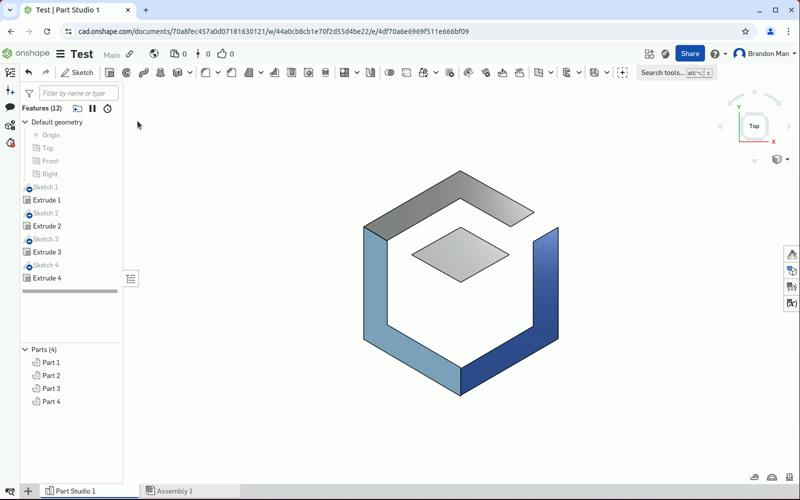
key(shift+h)
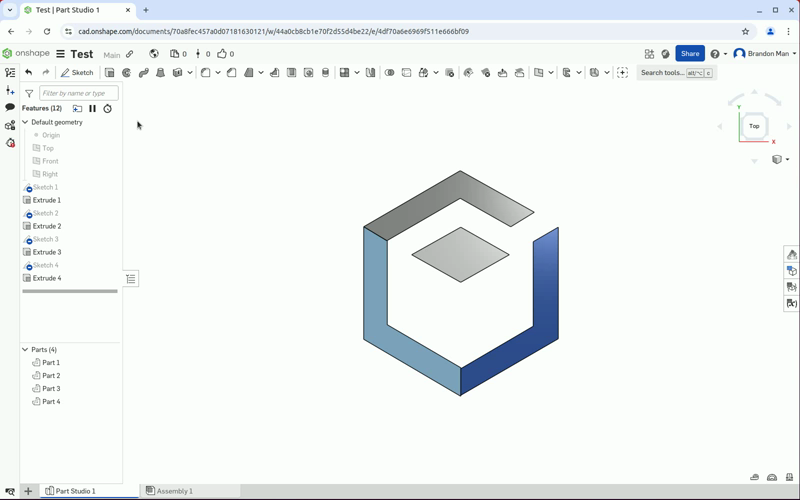
mouse_move(73, 189)
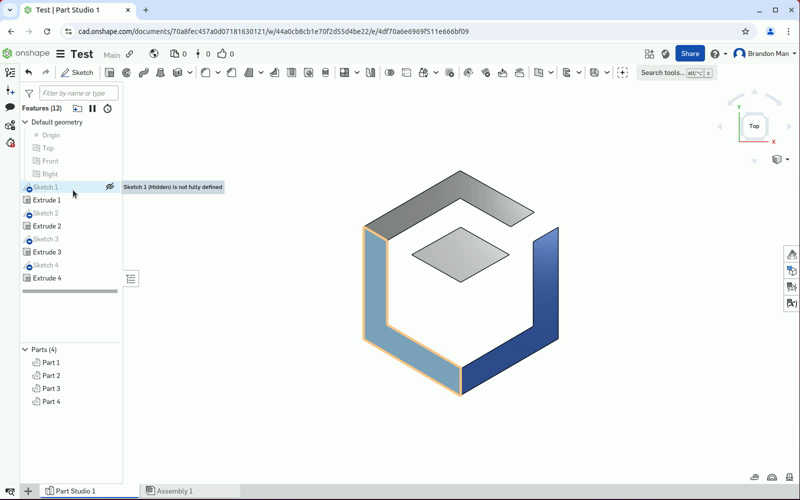
click(73, 189)
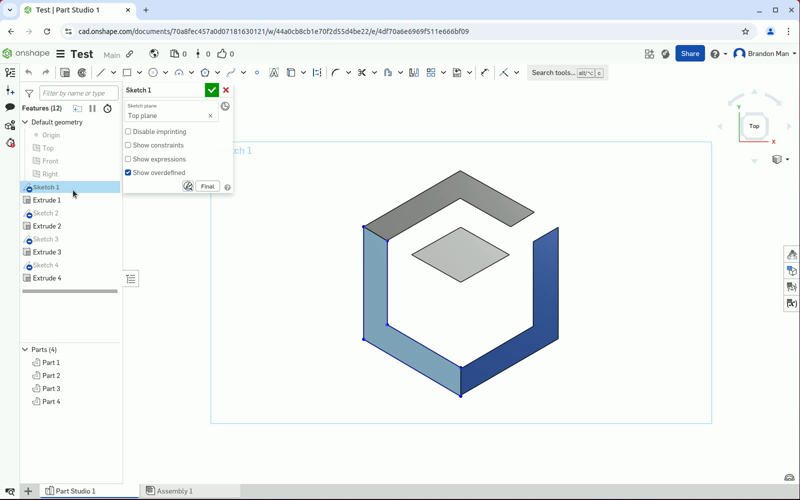
mouse_move(229, 92)
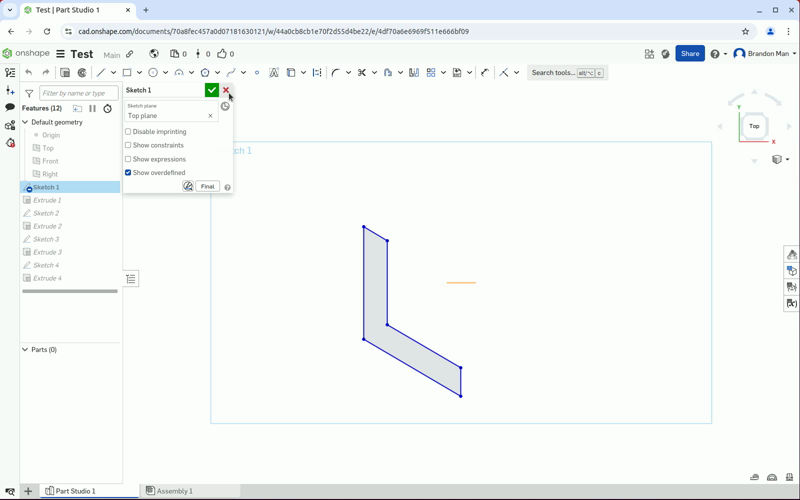
click(229, 92)
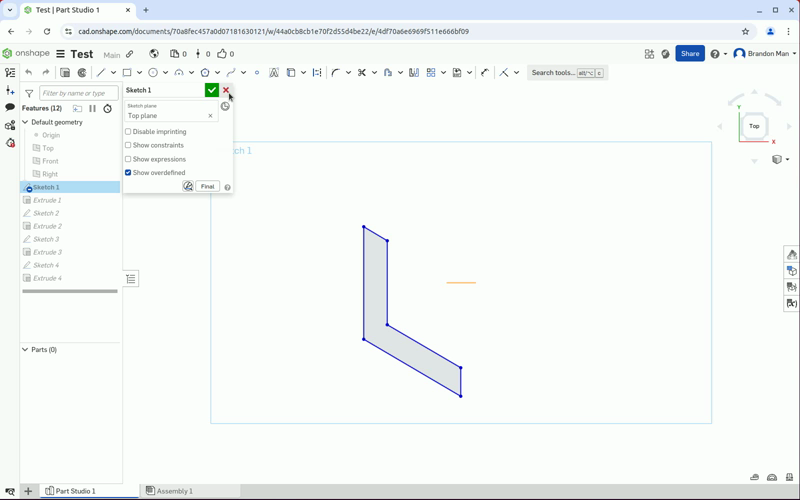
key(shift+s)
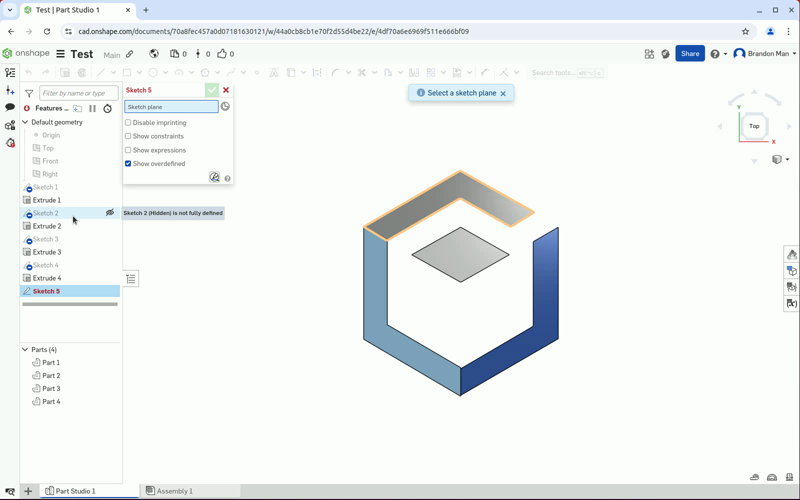
scroll(3)
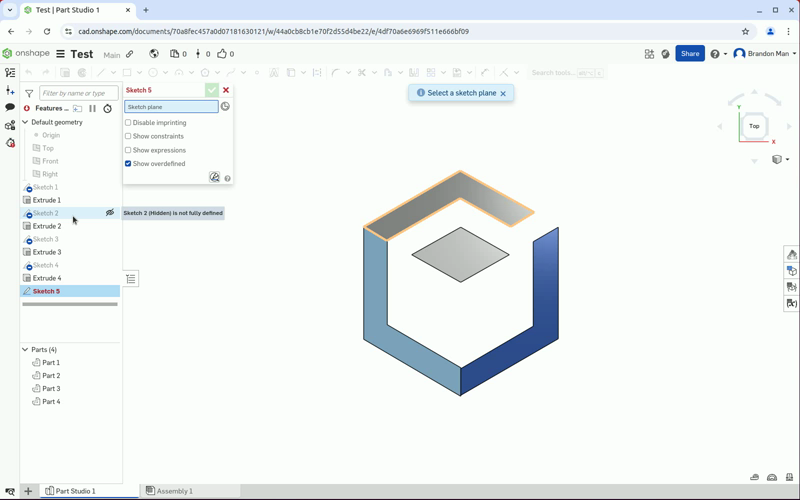
mouse_move(73, 150)
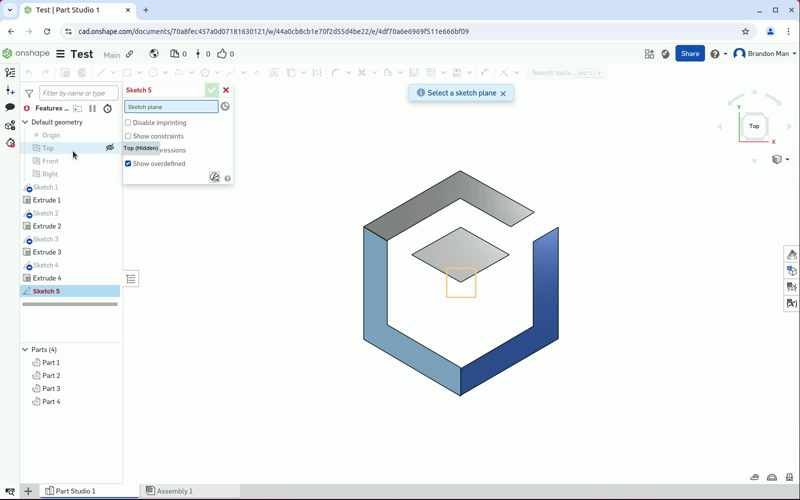
click(73, 150)
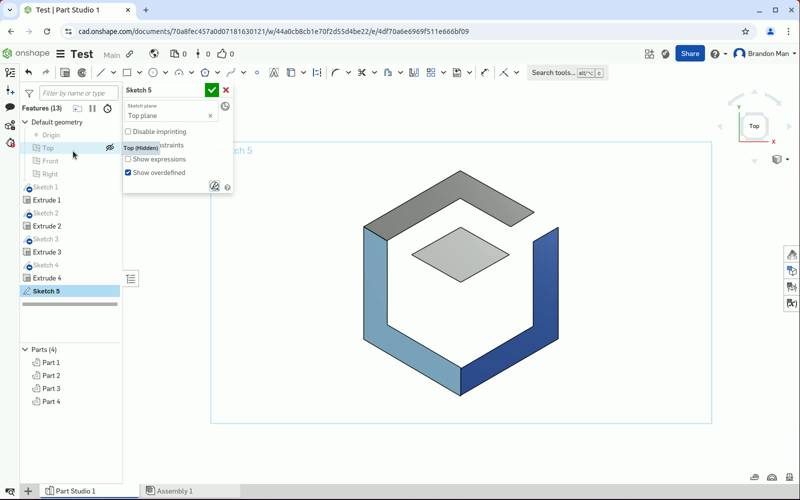
mouse_move(73, 352)
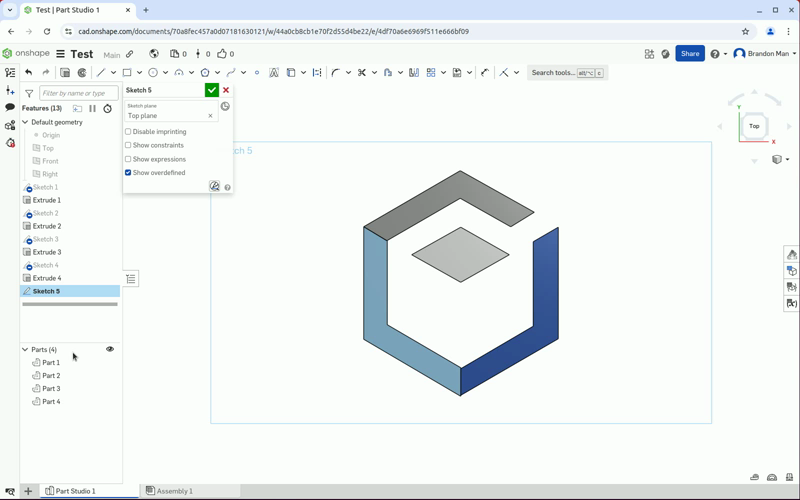
key(y)
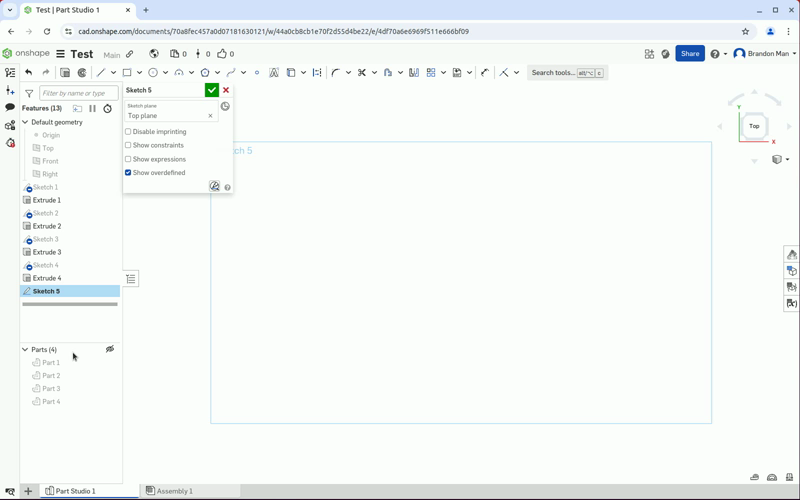
key(l)
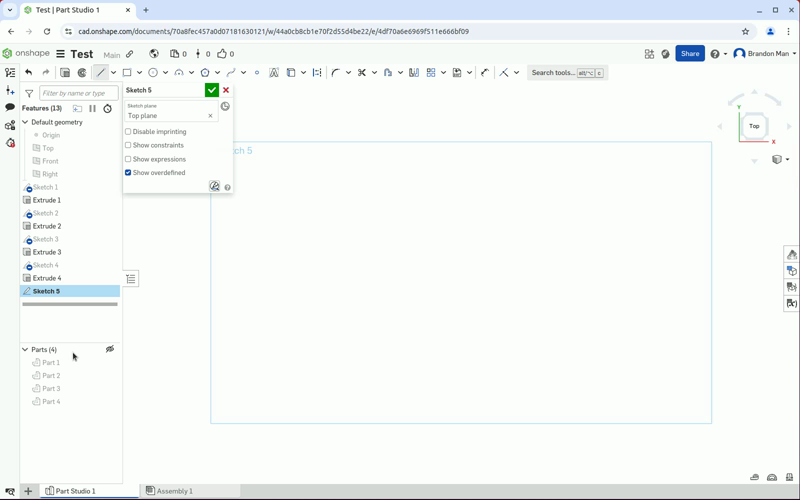
key_down(shift)
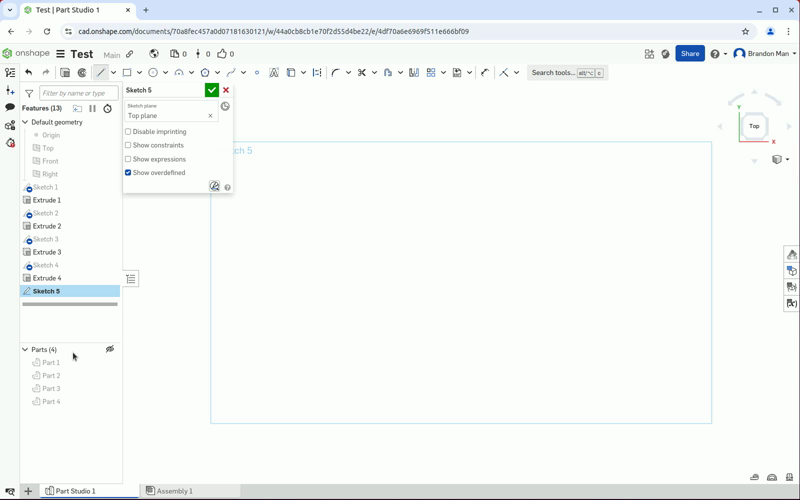
mouse_move(411, 311)
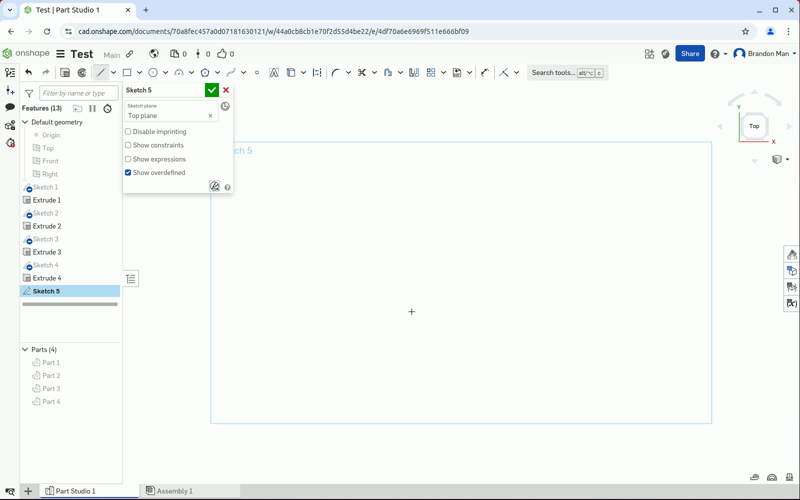
click(411, 311)
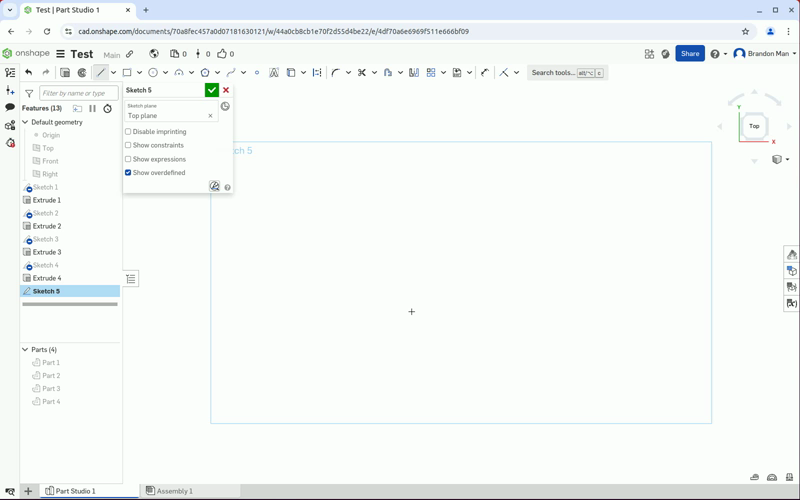
key_up(shift)
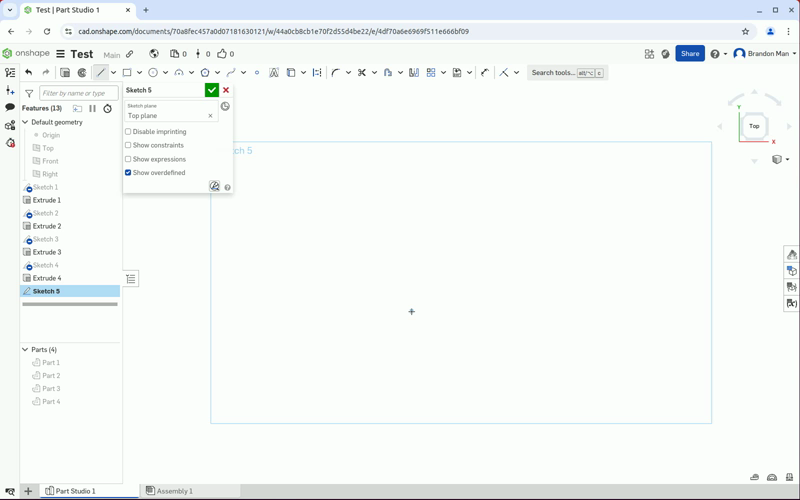
key_down(shift)
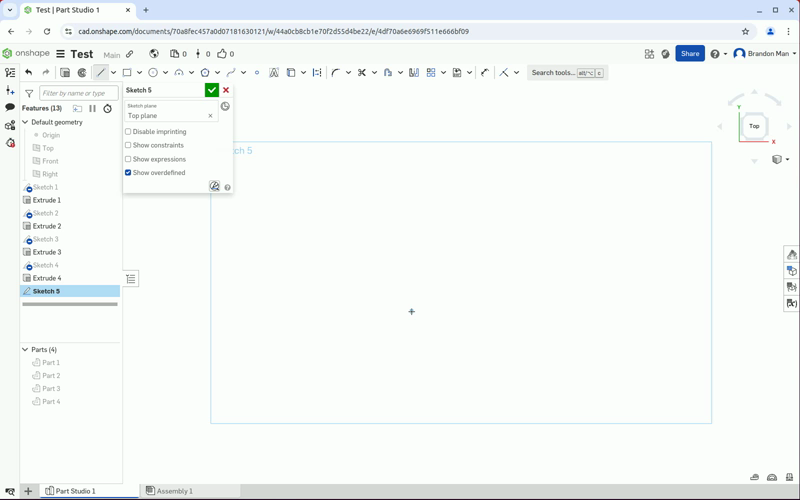
mouse_move(441, 311)
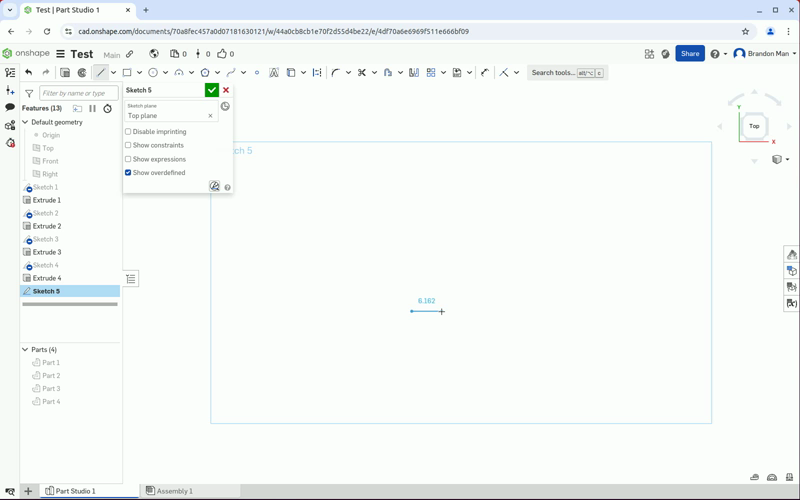
mouse_move(460, 339)
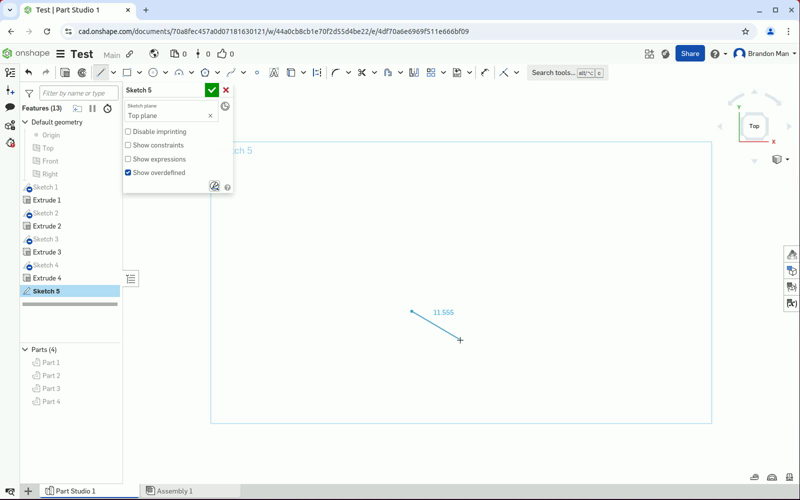
click(460, 339)
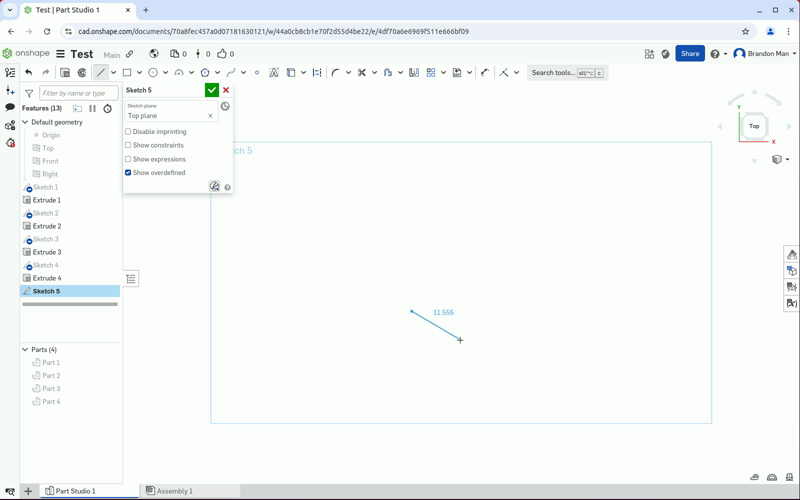
key_up(shift)
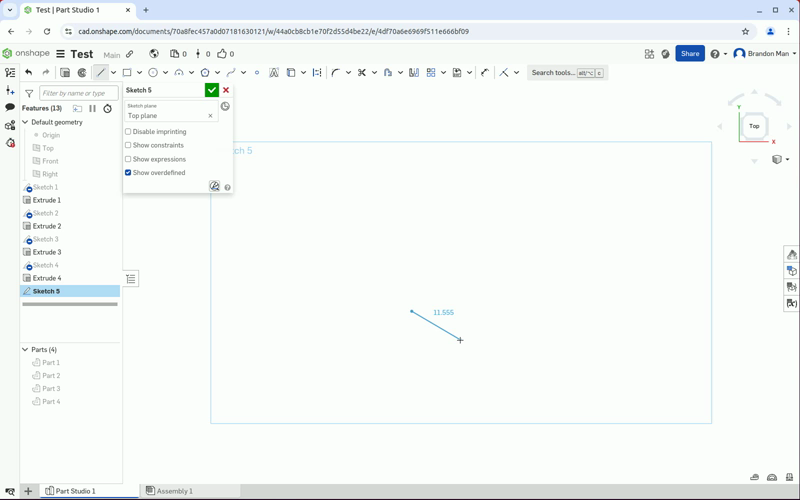
key_down(shift)
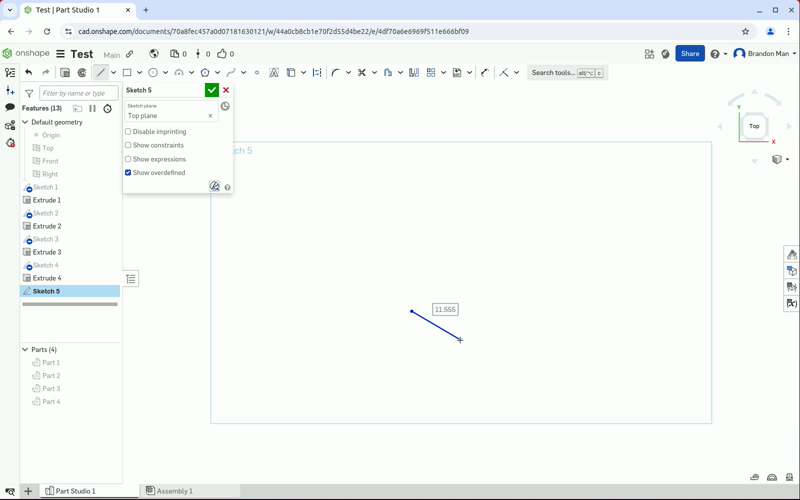
mouse_move(490, 339)
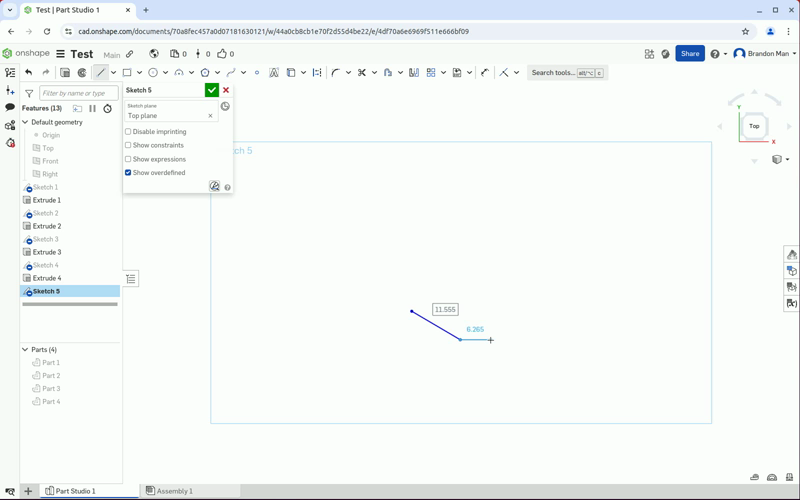
mouse_move(460, 282)
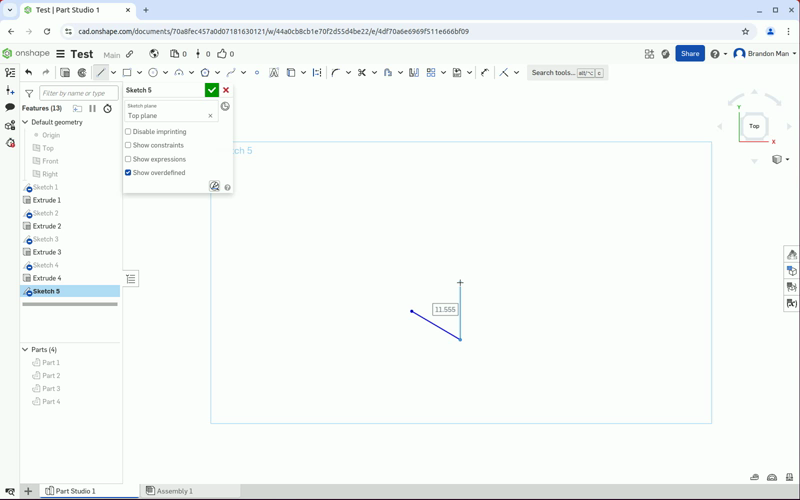
click(460, 282)
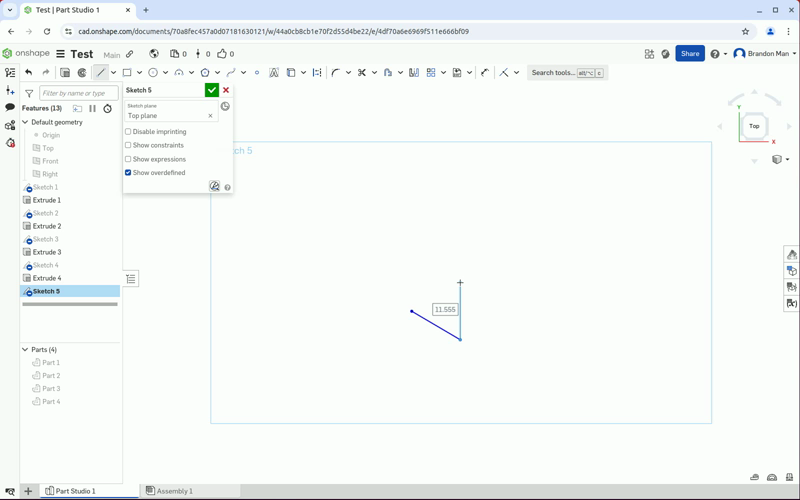
key_up(shift)
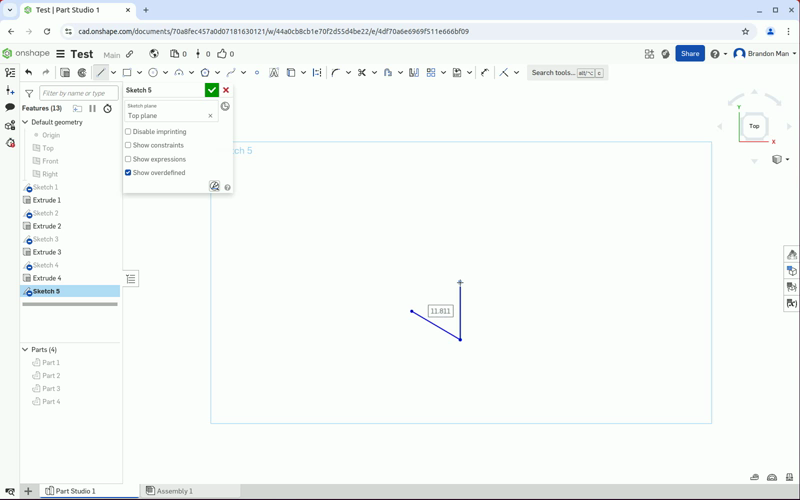
key_down(shift)
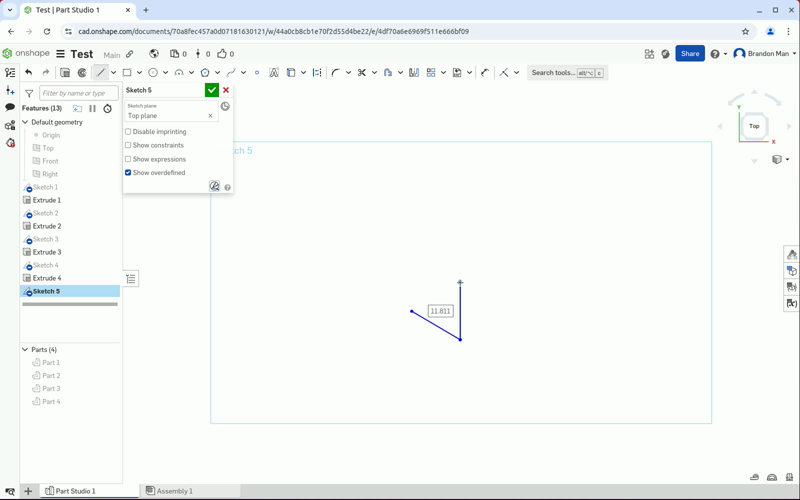
mouse_move(490, 282)
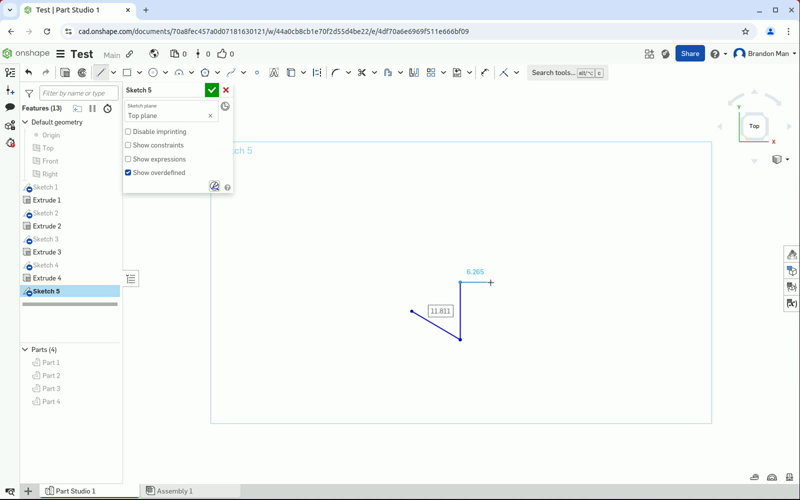
mouse_move(411, 254)
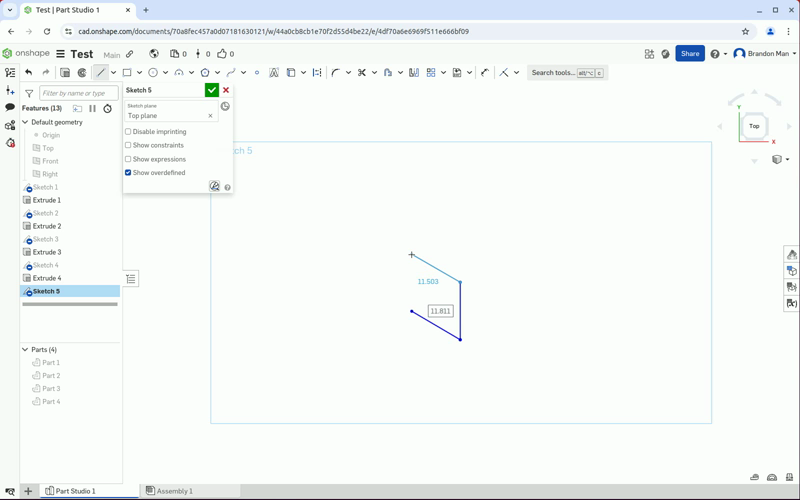
click(411, 254)
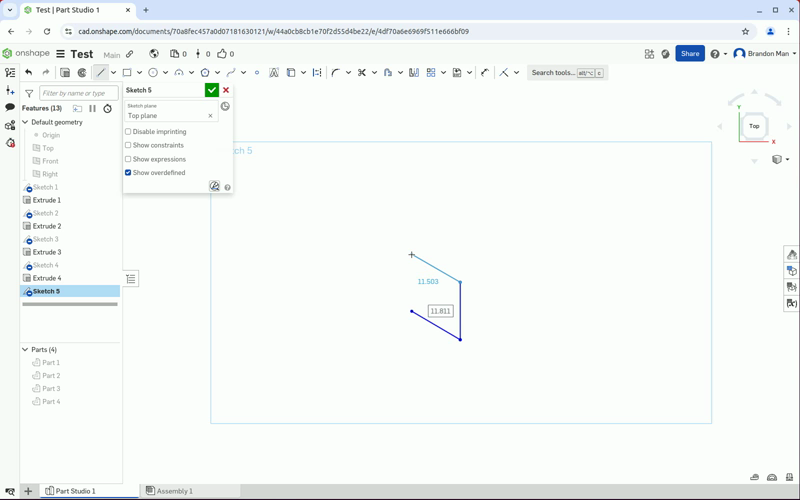
key_up(shift)
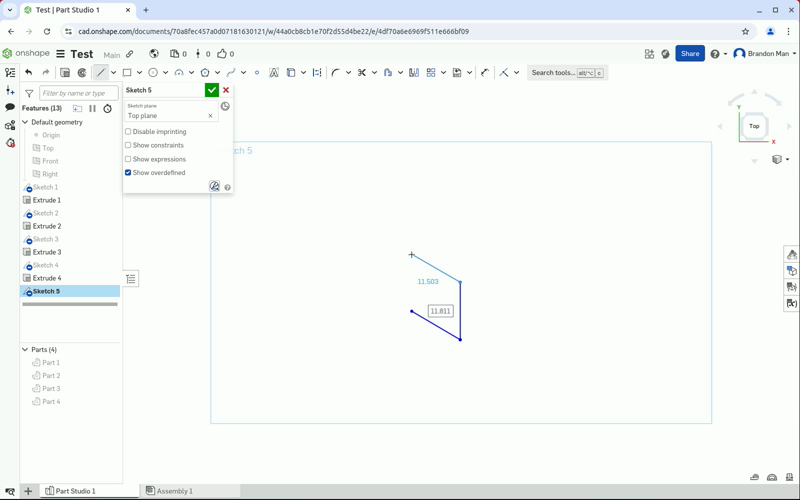
mouse_move(441, 254)
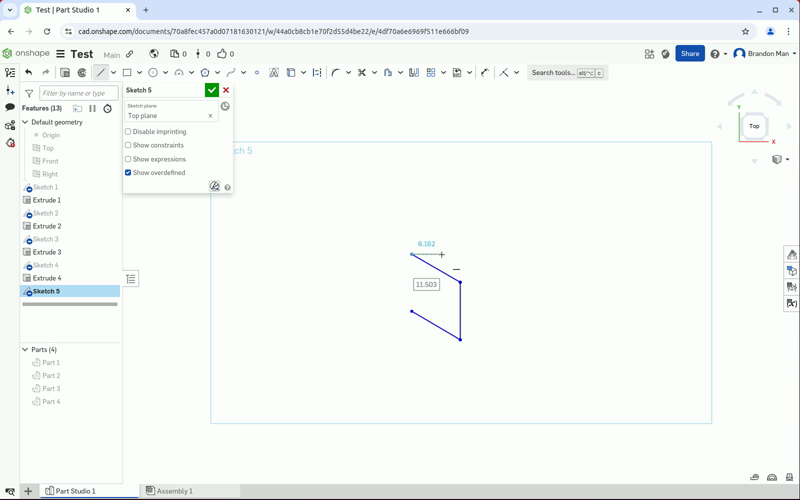
key_down(shift)
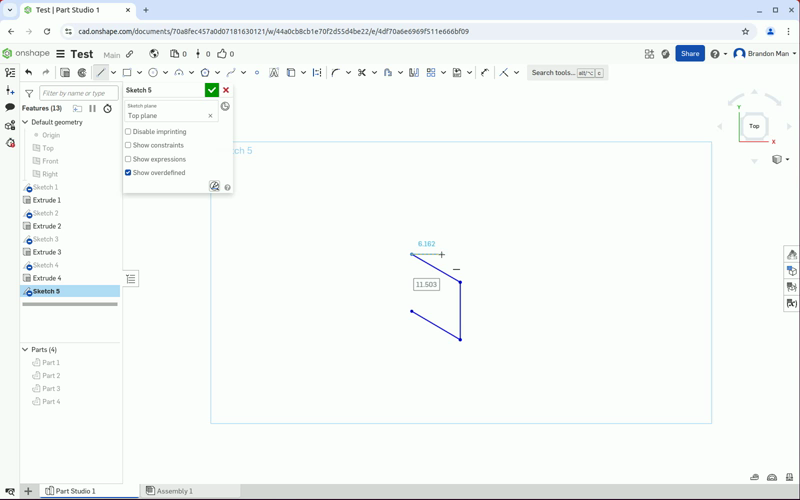
mouse_move(411, 311)
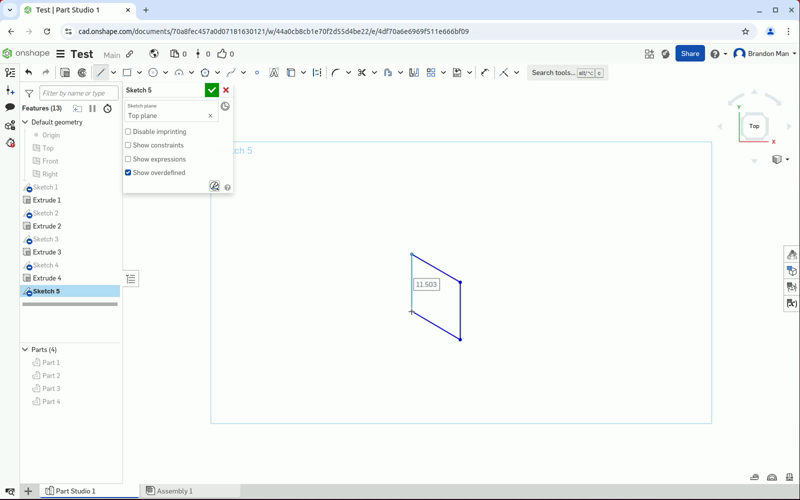
key_up(shift)
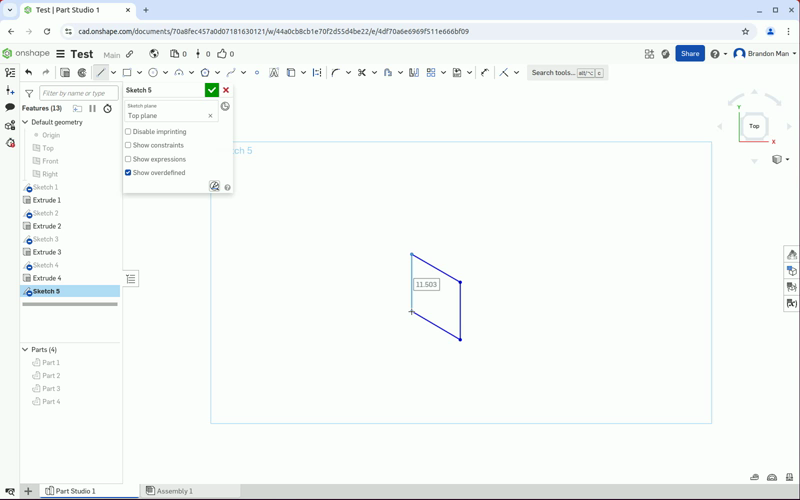
click(411, 311)
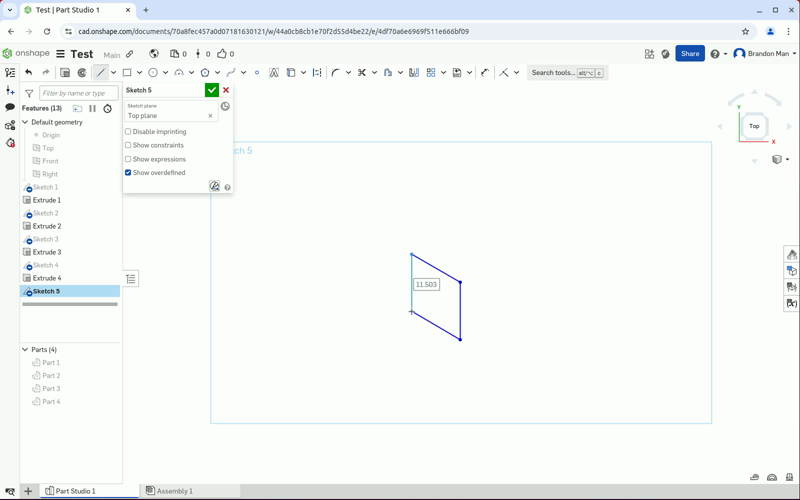
key(esc)
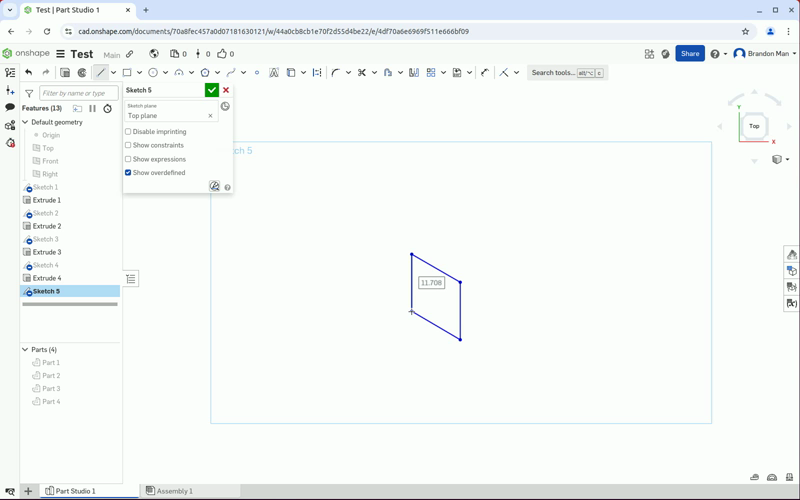
mouse_move(430, 314)
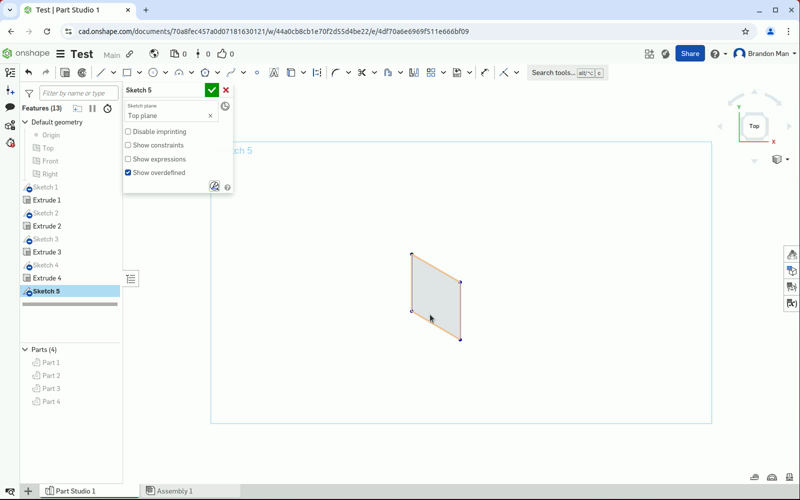
click(430, 314)
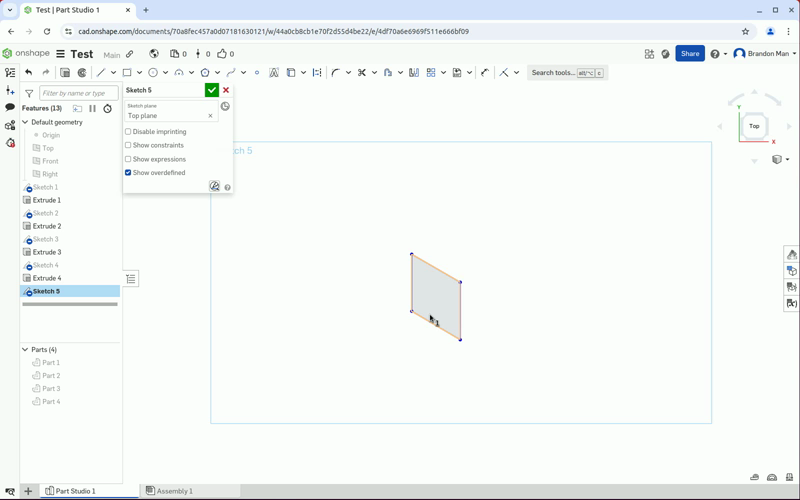
mouse_move(73, 352)
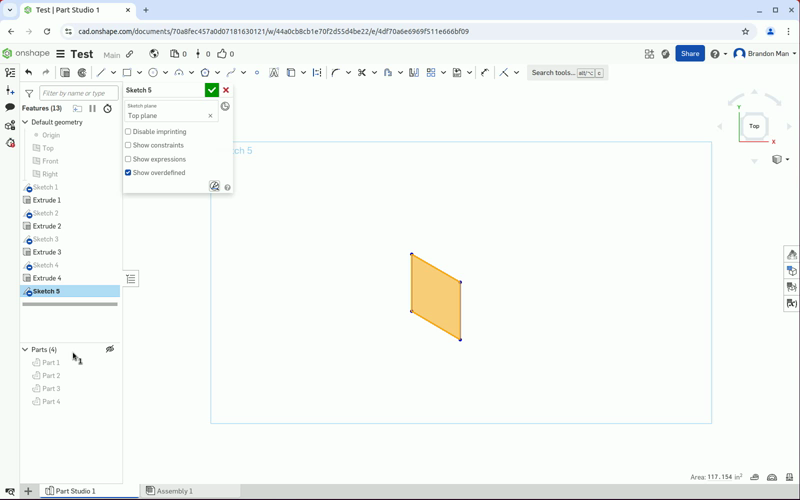
key(shift+y)
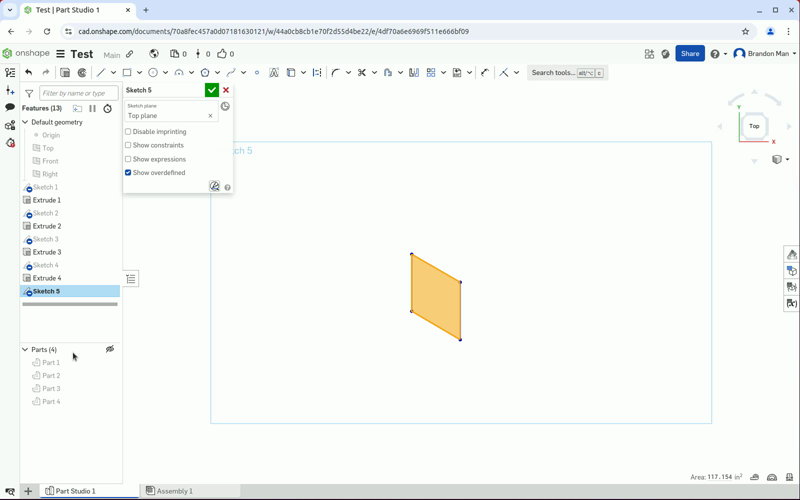
key(shift+e)
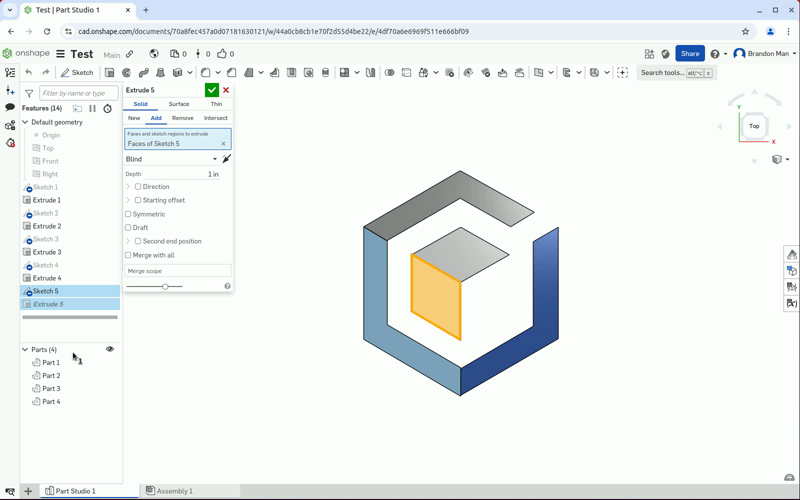
mouse_move(143, 106)
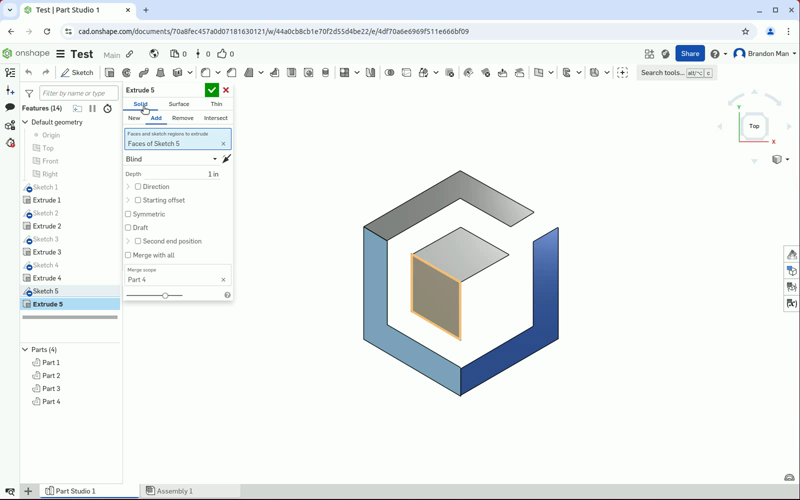
click(143, 106)
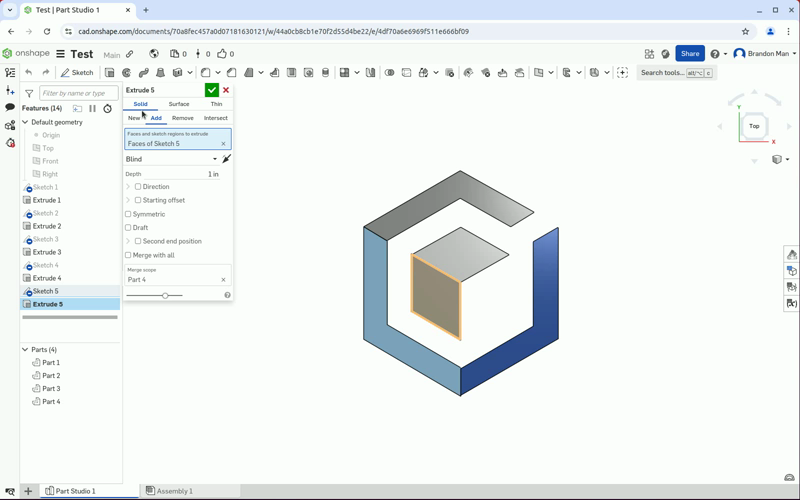
mouse_move(137, 120)
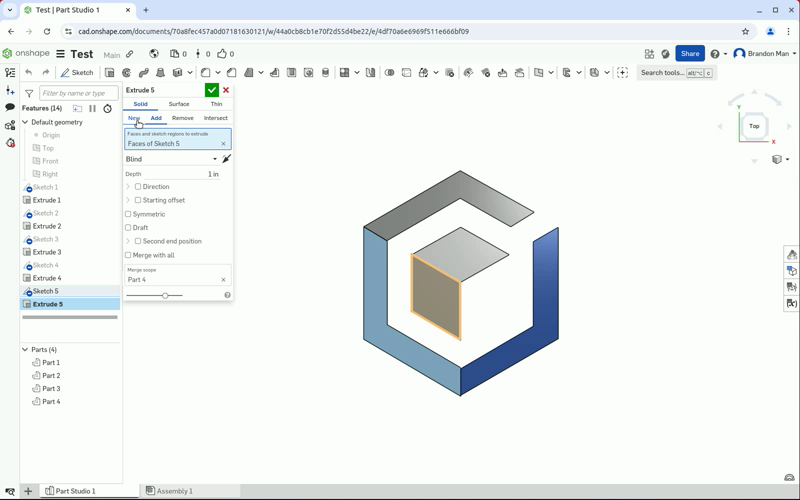
click(137, 120)
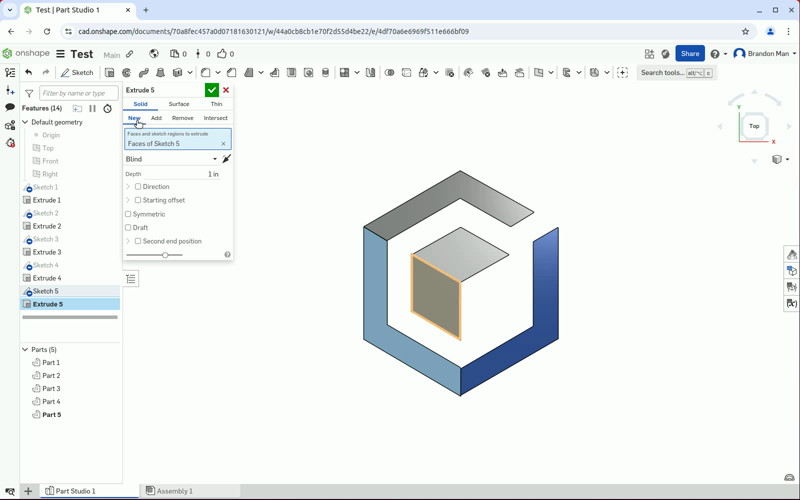
key(tab, 4)
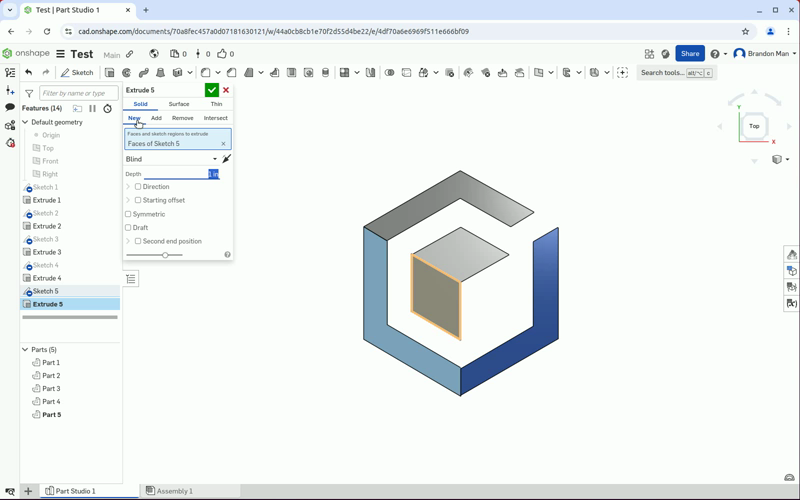
text(4.333)
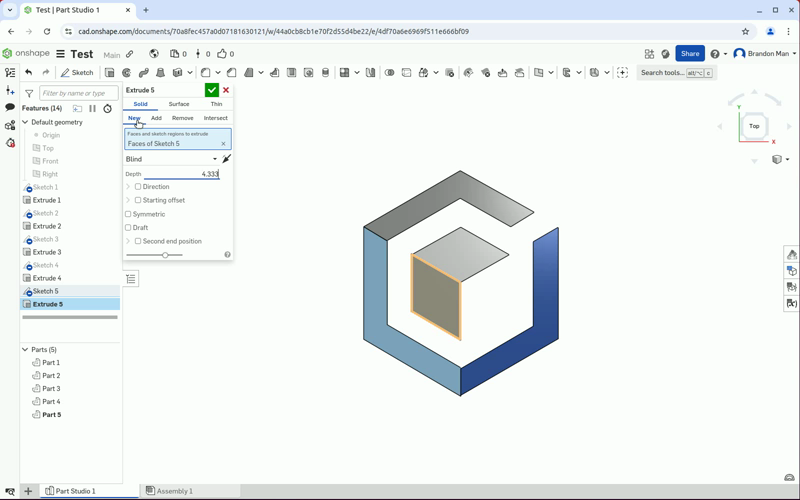
key(enter)
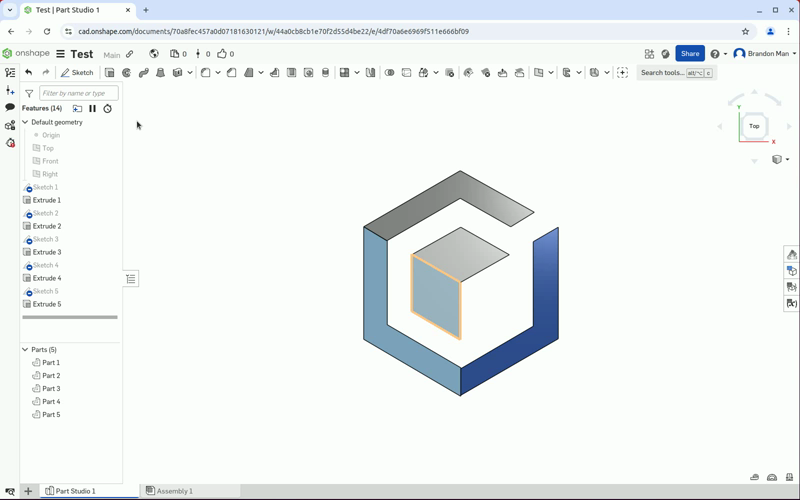
key(shift+h)
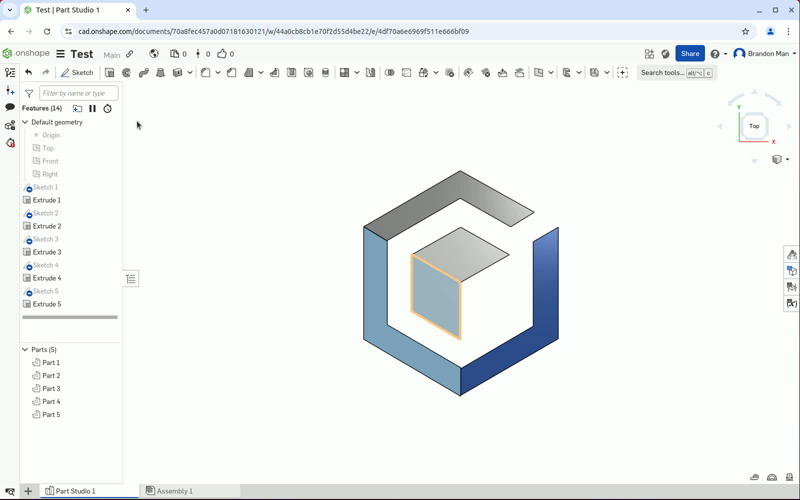
key(shift+h)
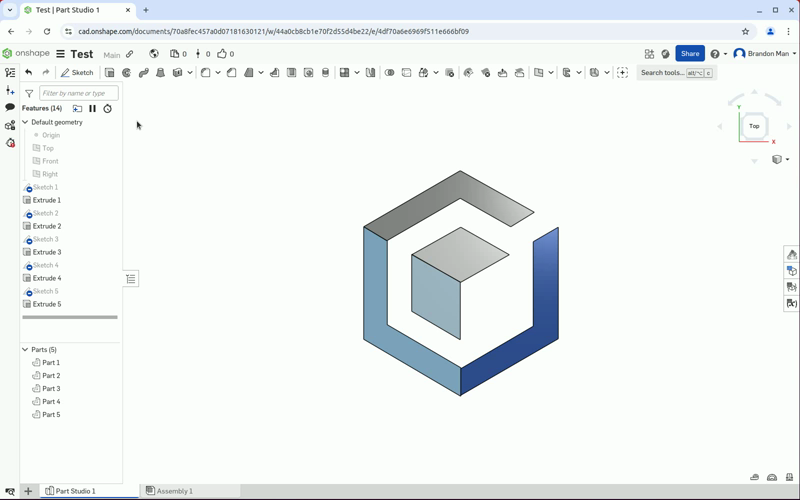
mouse_move(73, 189)
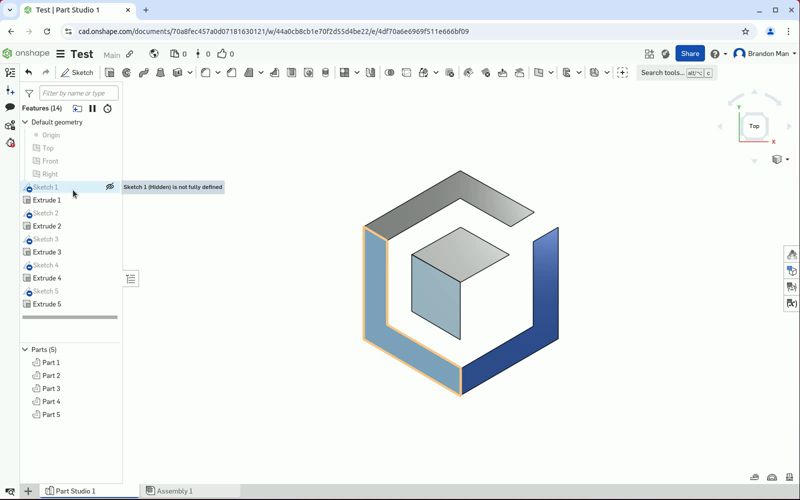
click(73, 189)
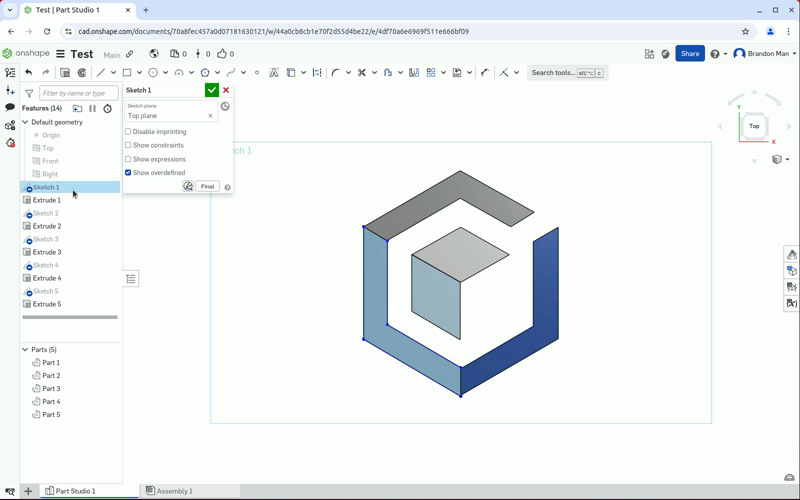
mouse_move(229, 92)
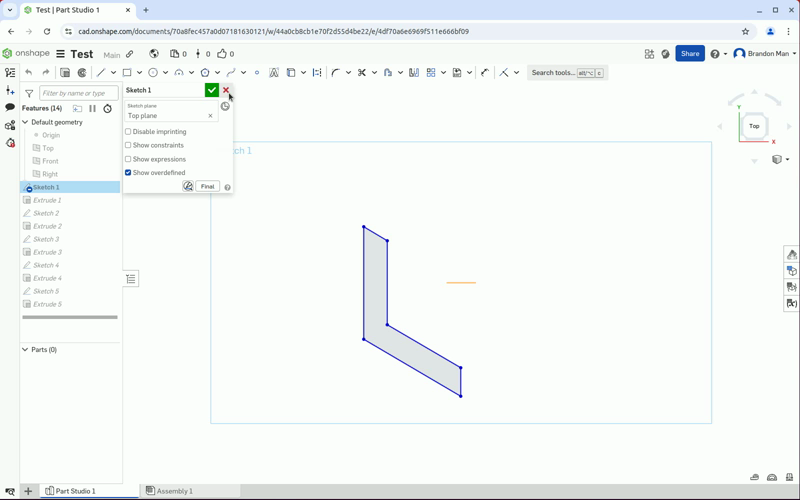
click(229, 92)
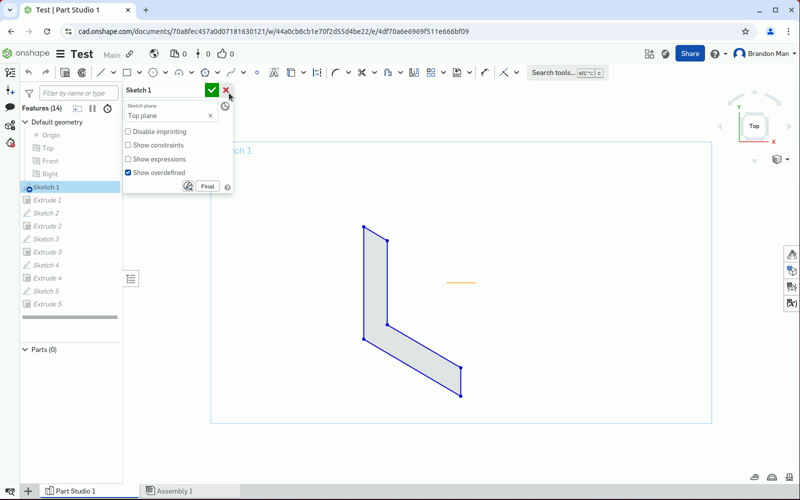
key(shift+s)
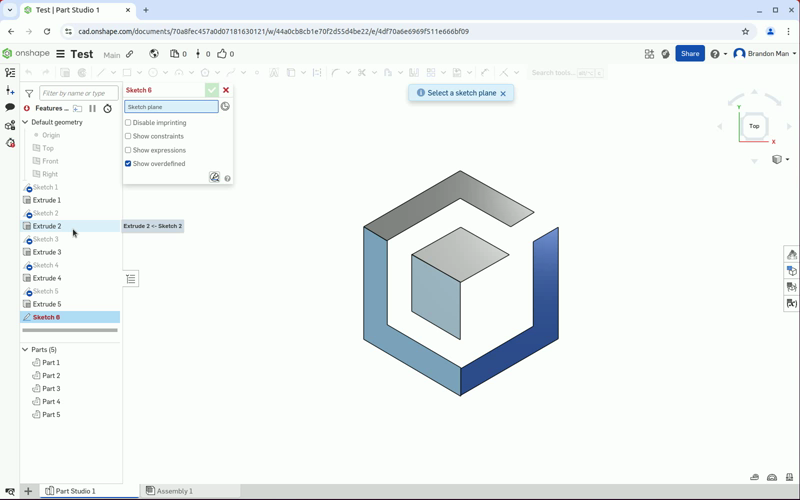
scroll(3)
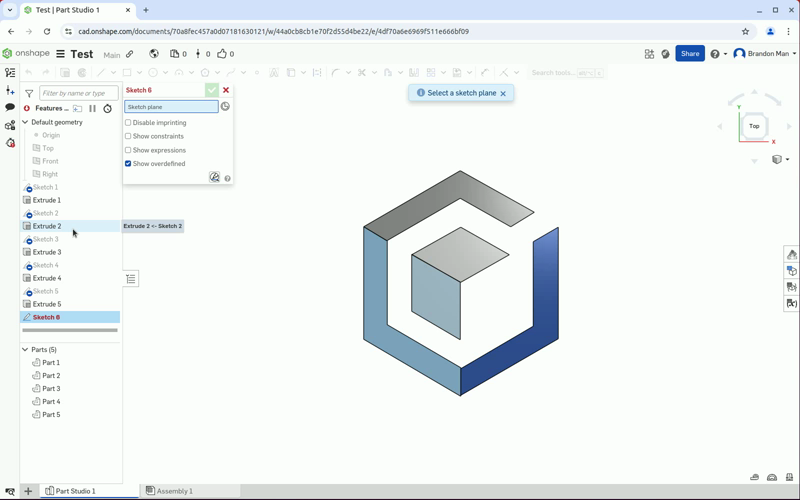
mouse_move(73, 150)
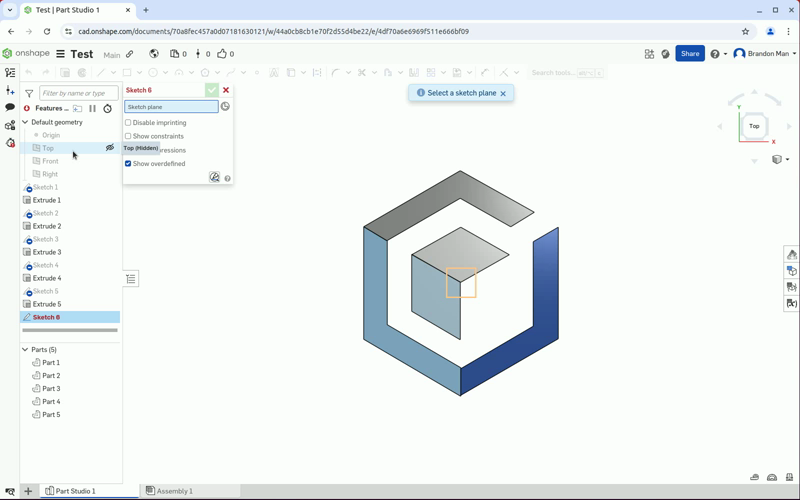
click(73, 150)
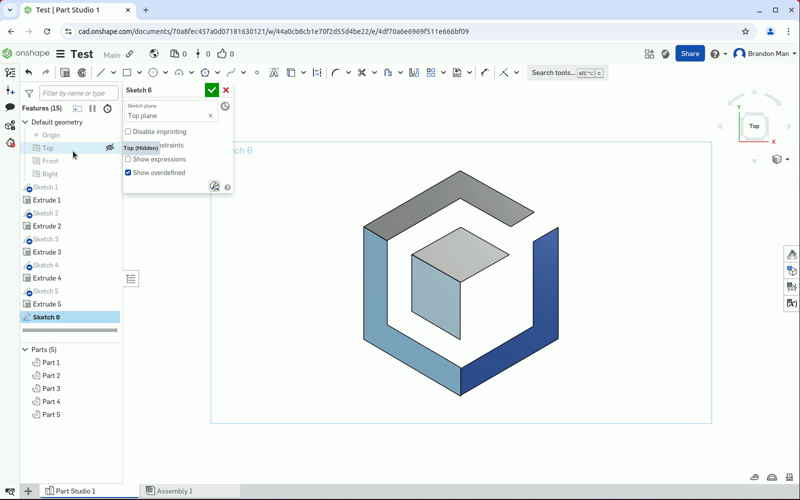
mouse_move(73, 352)
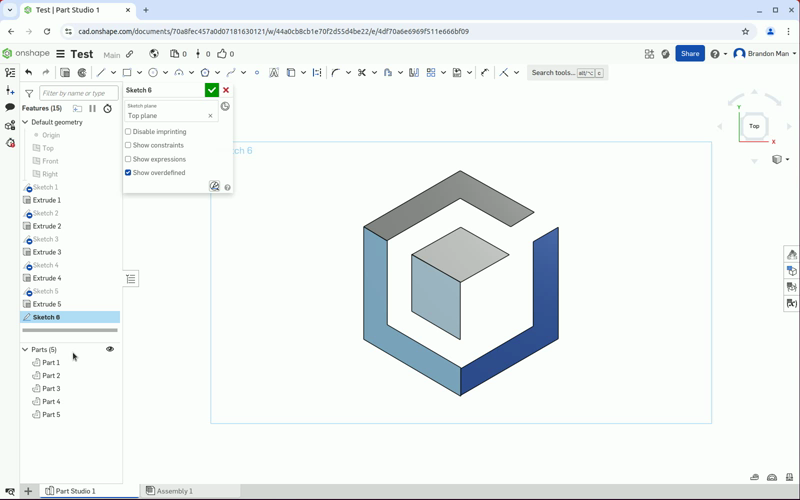
key(y)
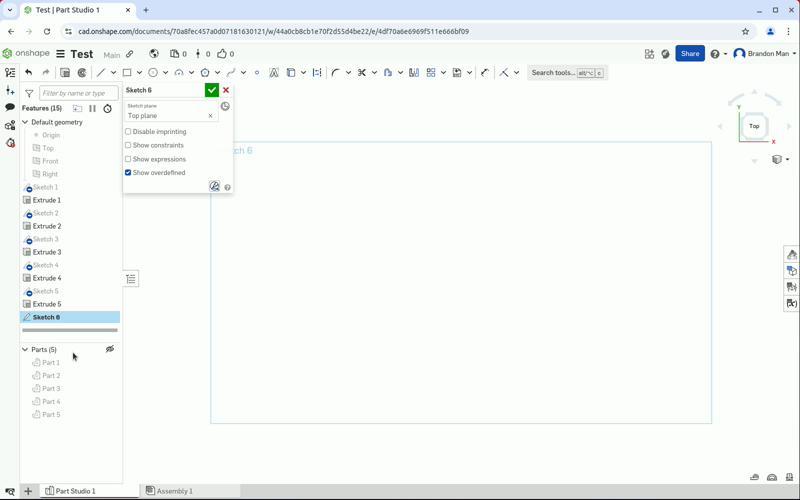
key(l)
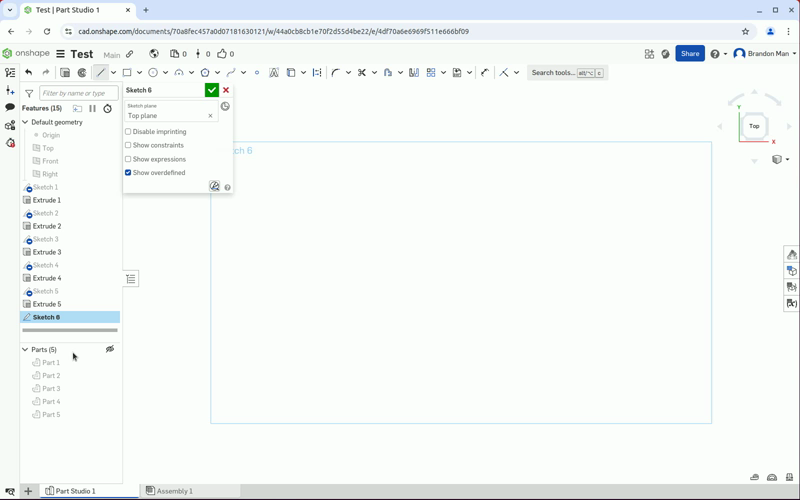
key_down(shift)
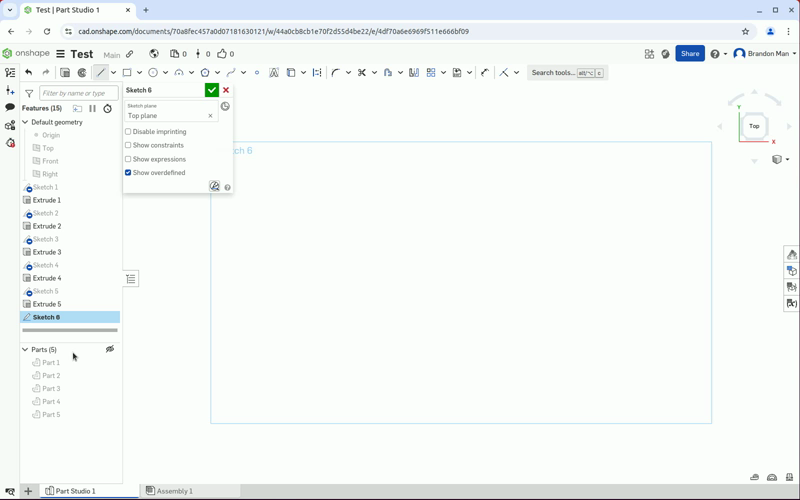
mouse_move(460, 339)
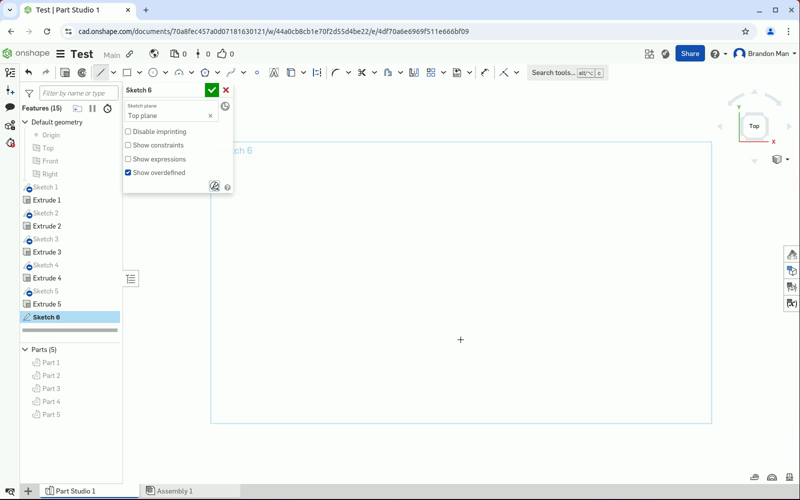
click(460, 339)
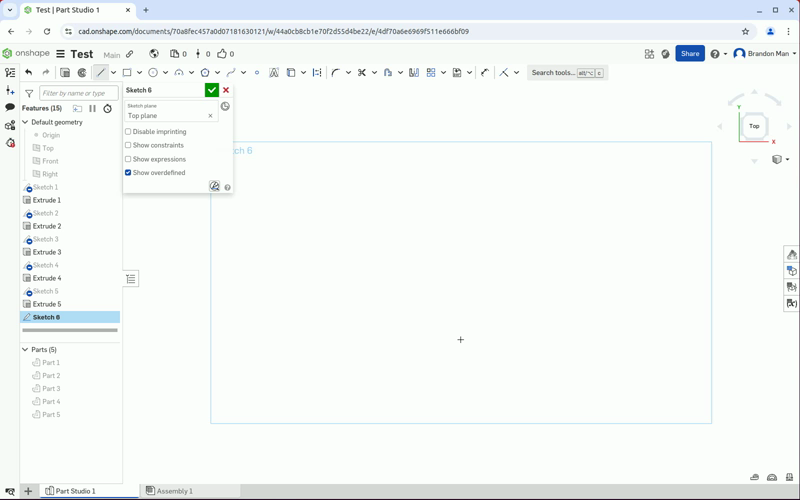
key_up(shift)
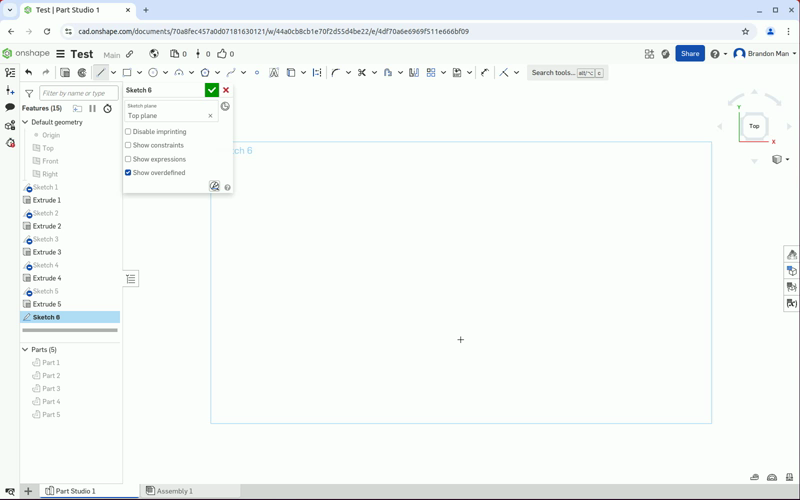
key_down(shift)
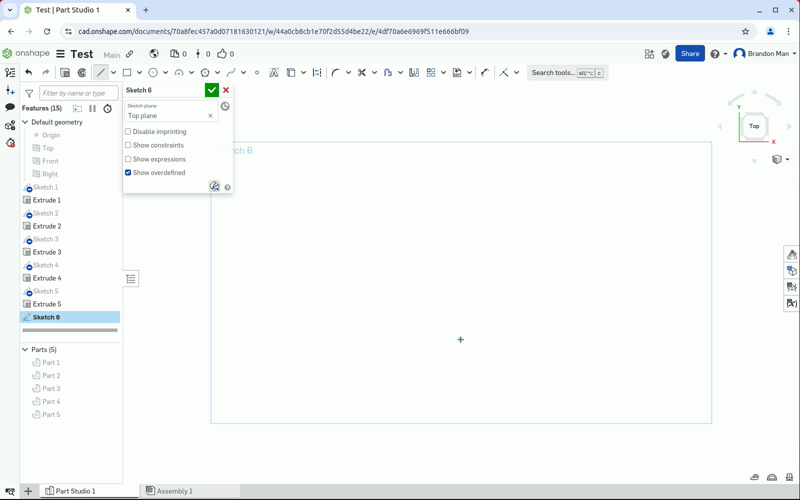
mouse_move(490, 339)
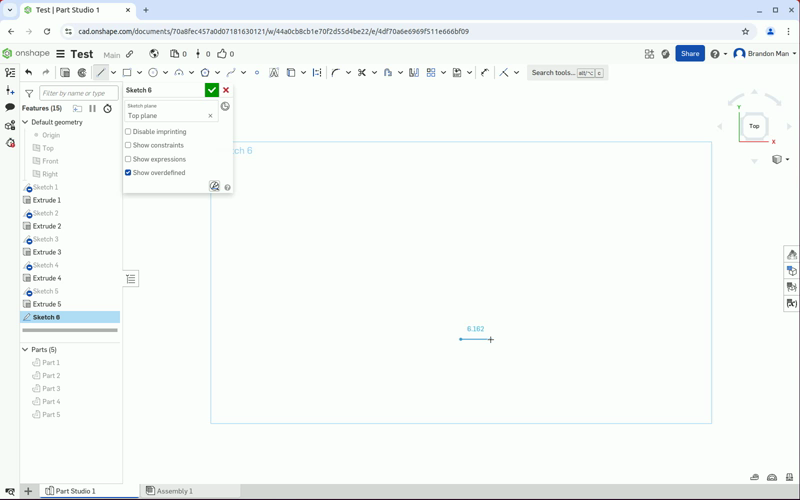
mouse_move(509, 310)
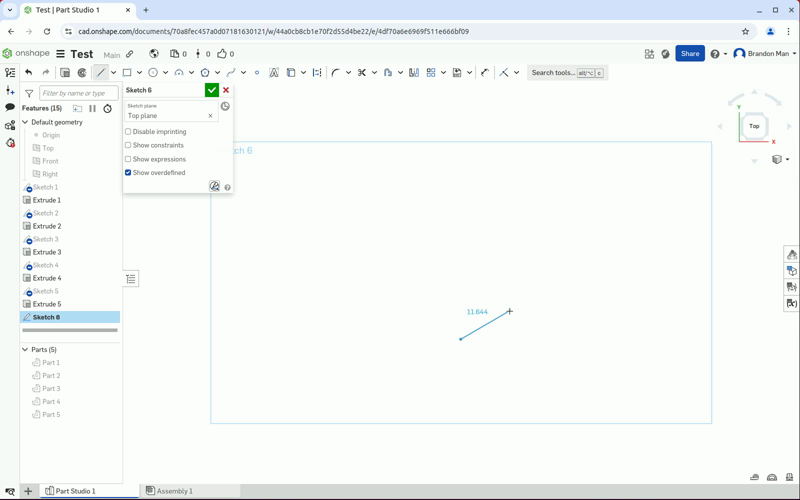
click(509, 310)
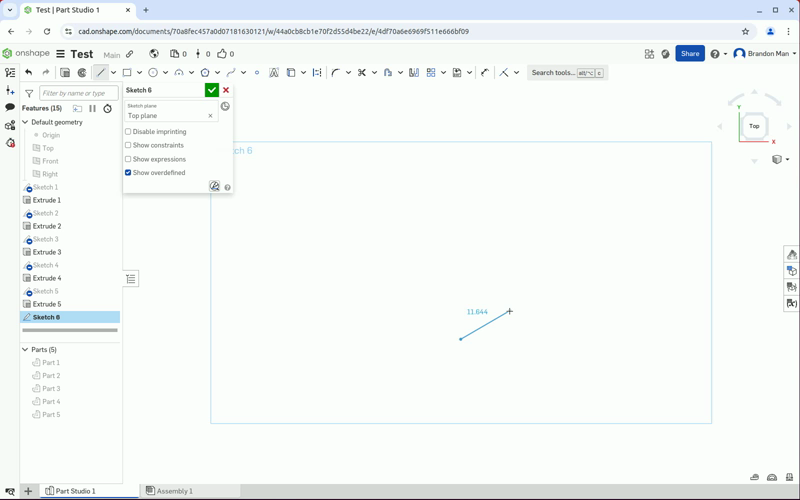
key_up(shift)
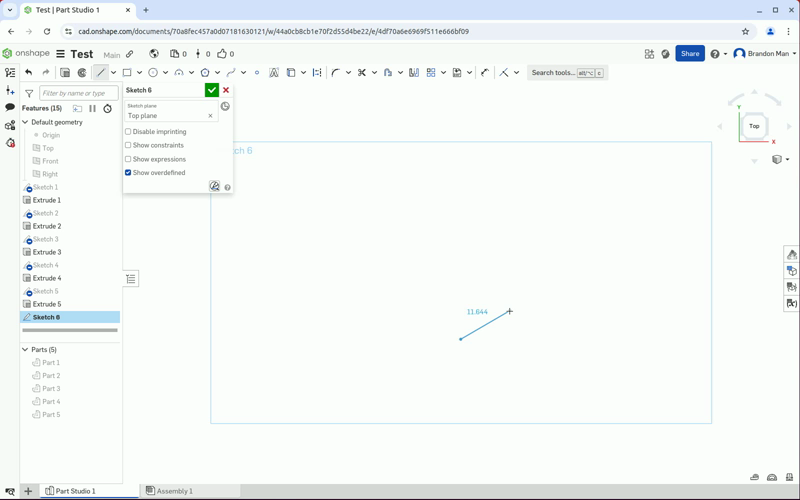
key_down(shift)
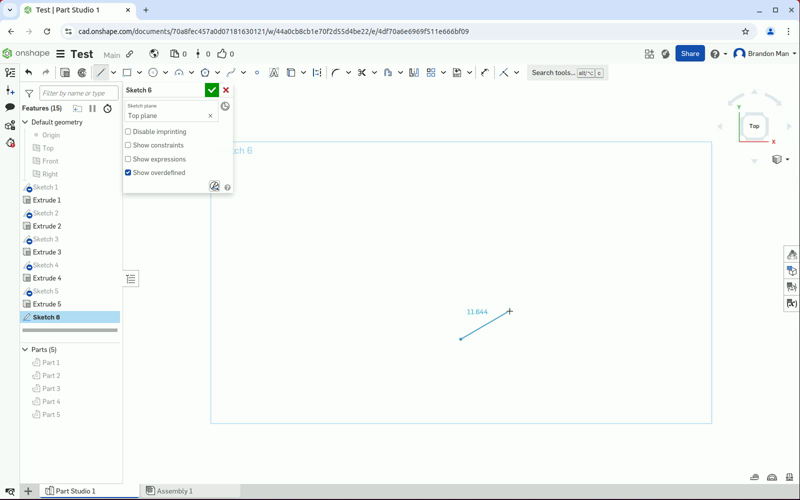
mouse_move(539, 310)
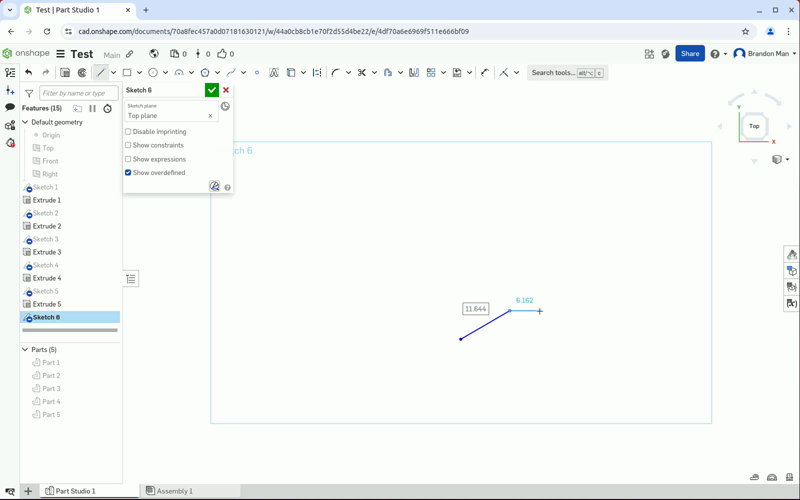
mouse_move(509, 282)
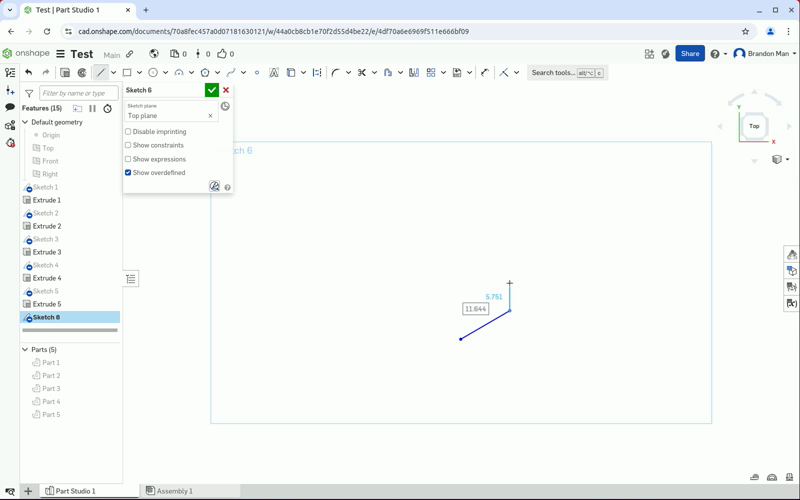
click(509, 282)
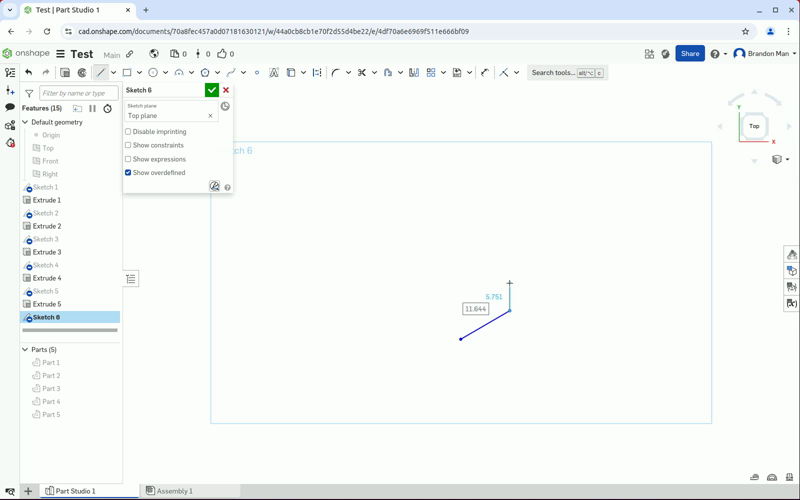
key_up(shift)
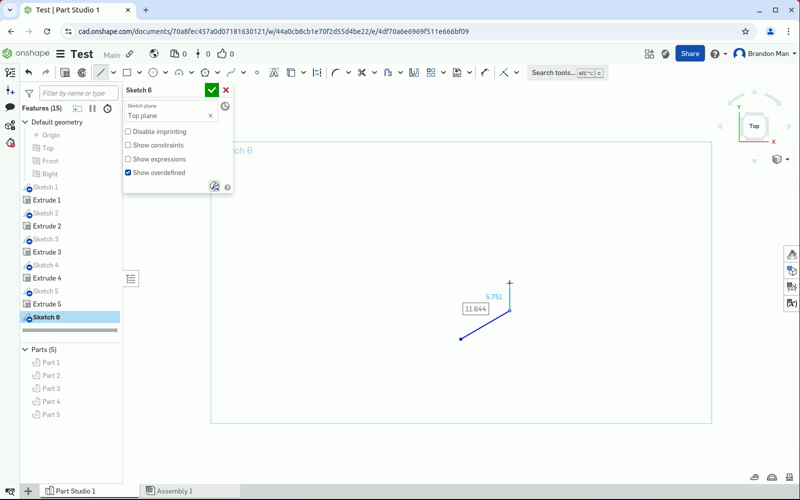
key_down(shift)
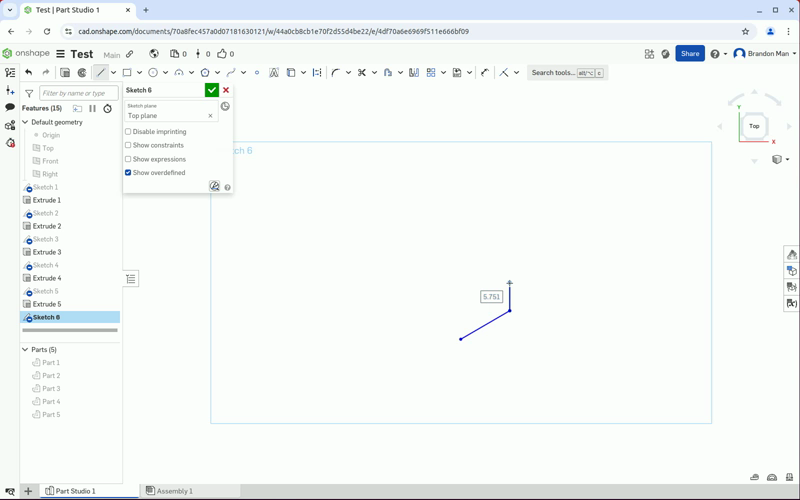
mouse_move(539, 282)
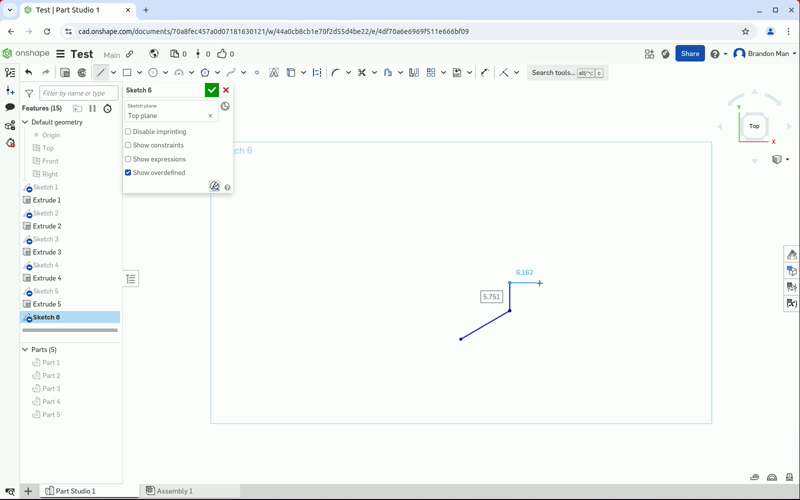
mouse_move(509, 254)
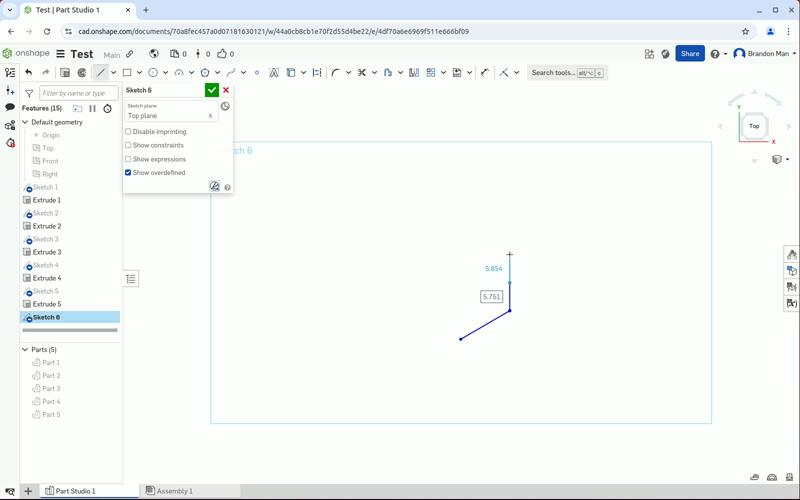
click(509, 254)
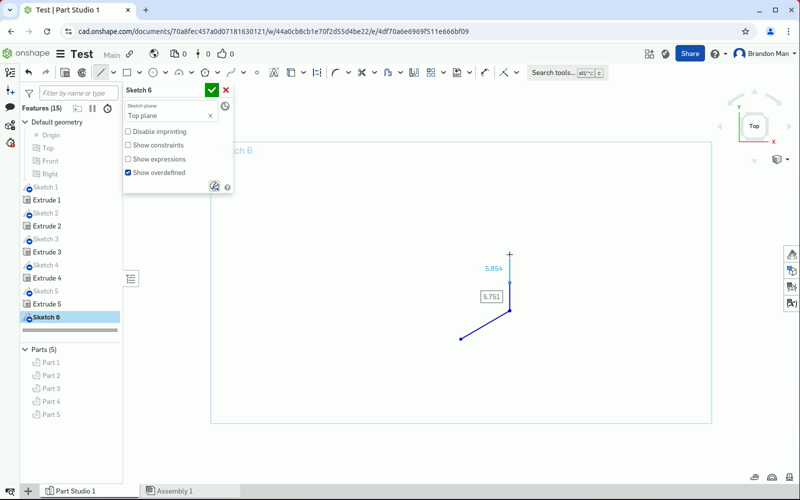
key_up(shift)
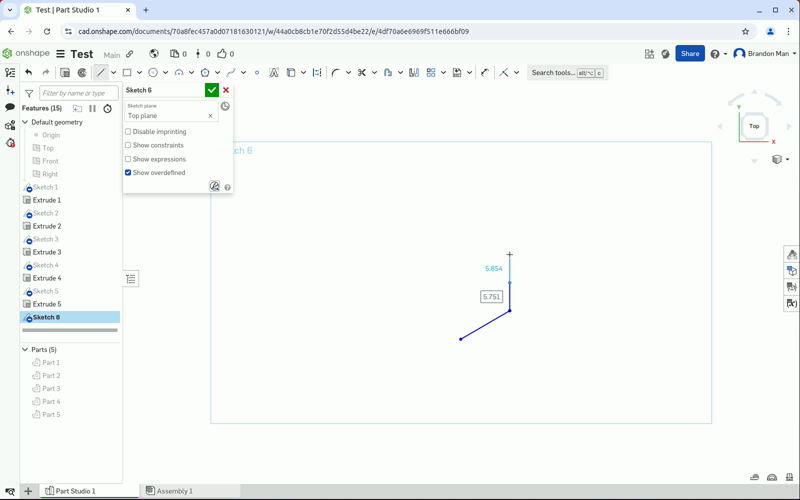
key_down(shift)
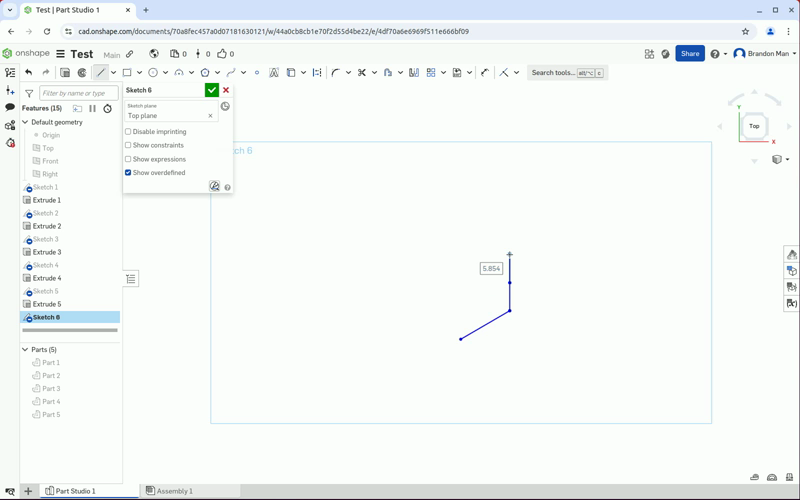
mouse_move(539, 254)
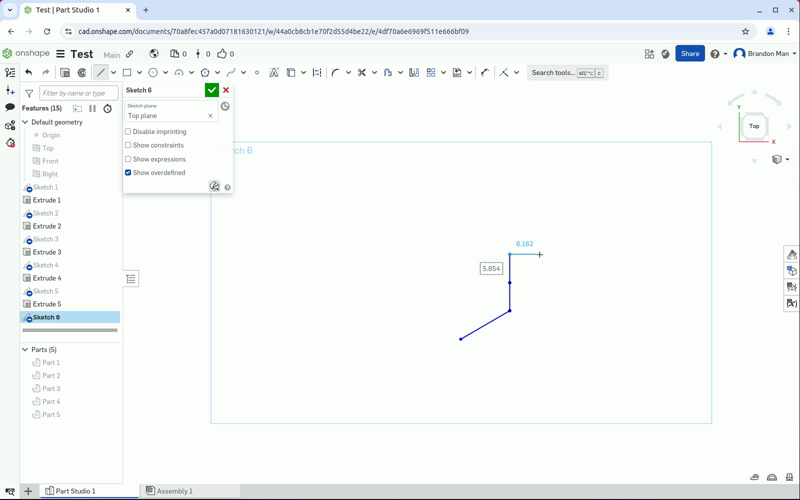
mouse_move(460, 282)
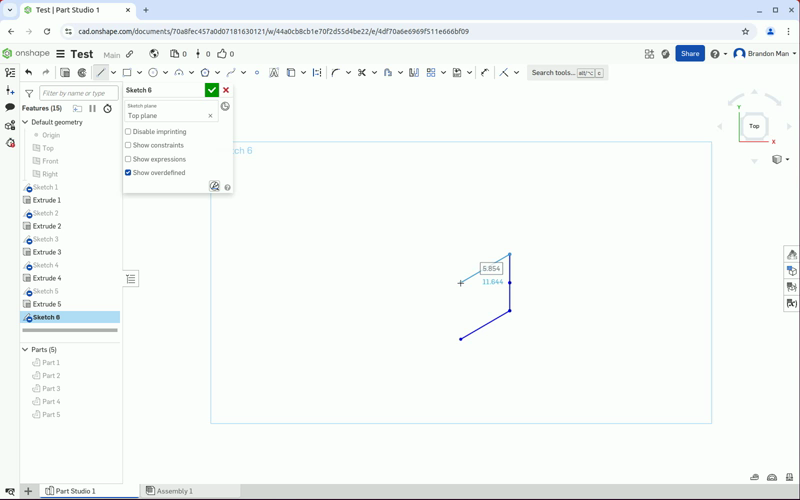
click(460, 282)
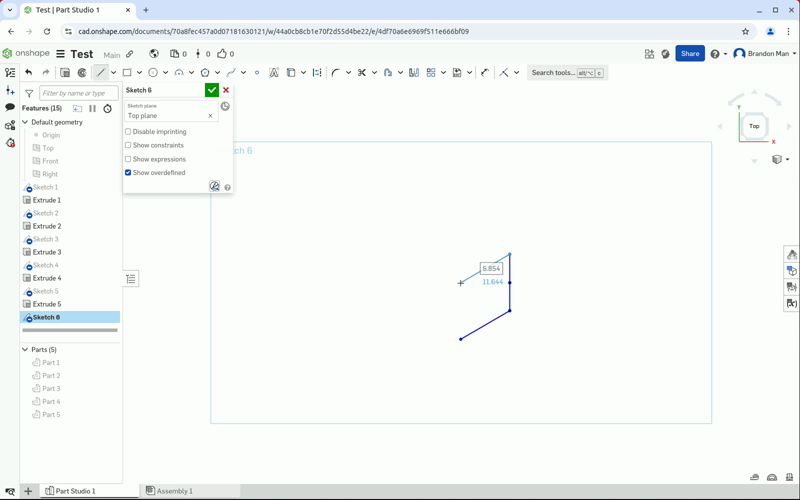
key_up(shift)
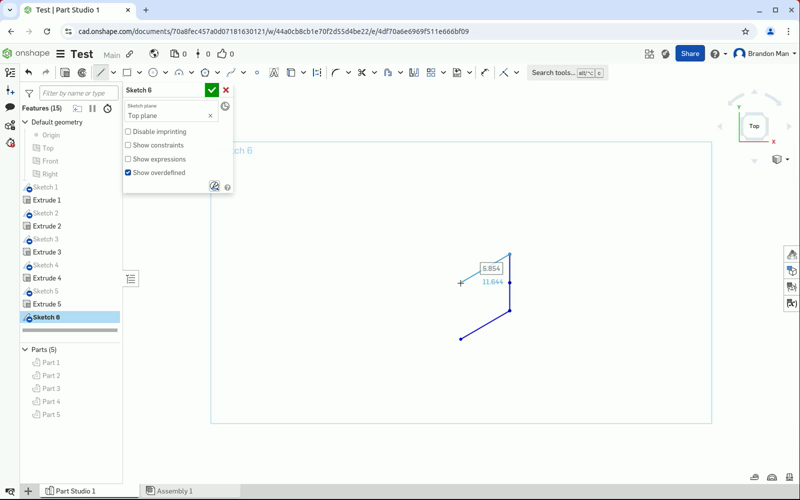
mouse_move(490, 282)
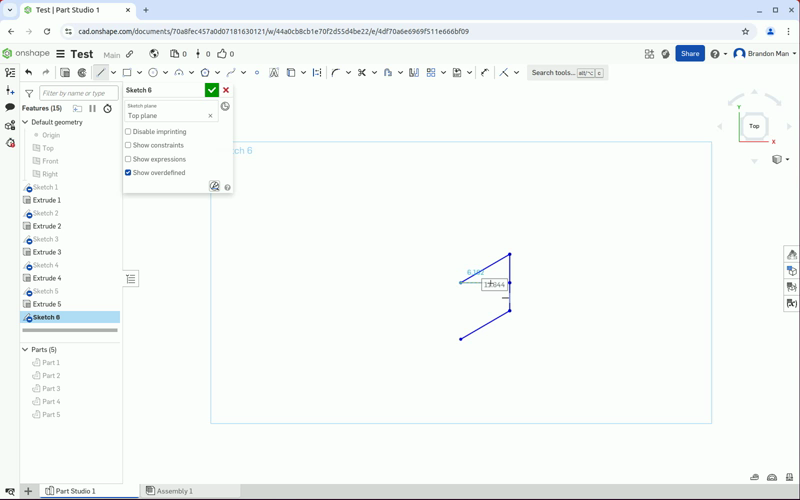
key_down(shift)
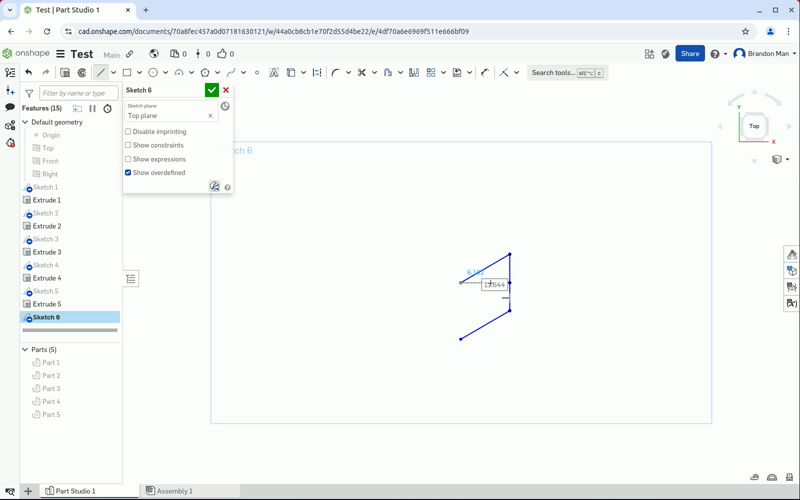
mouse_move(460, 339)
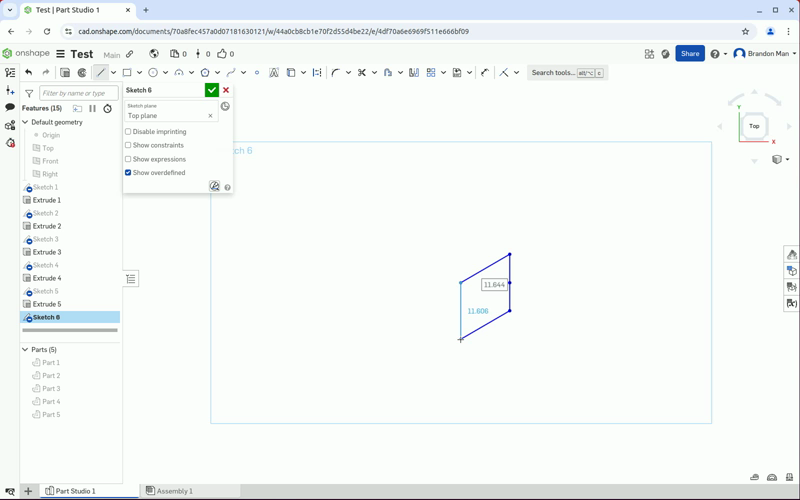
key_up(shift)
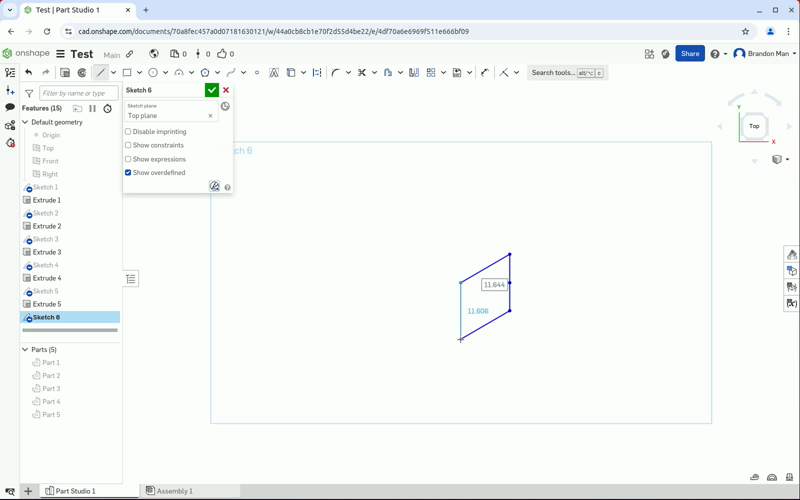
click(460, 339)
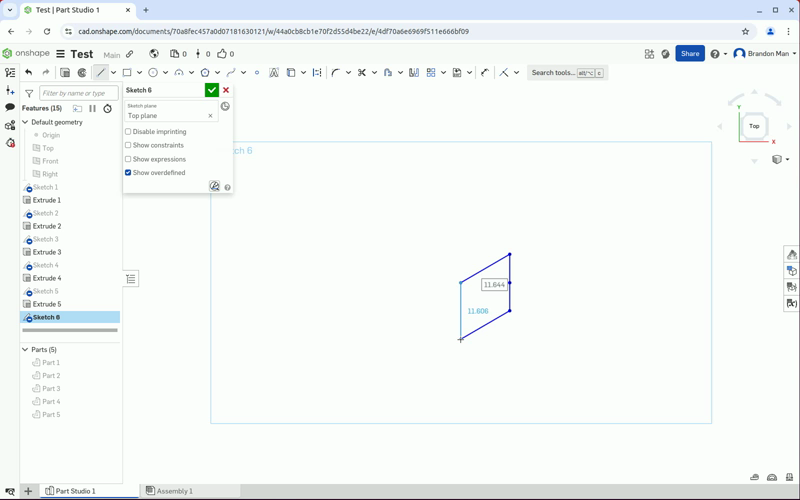
key(esc)
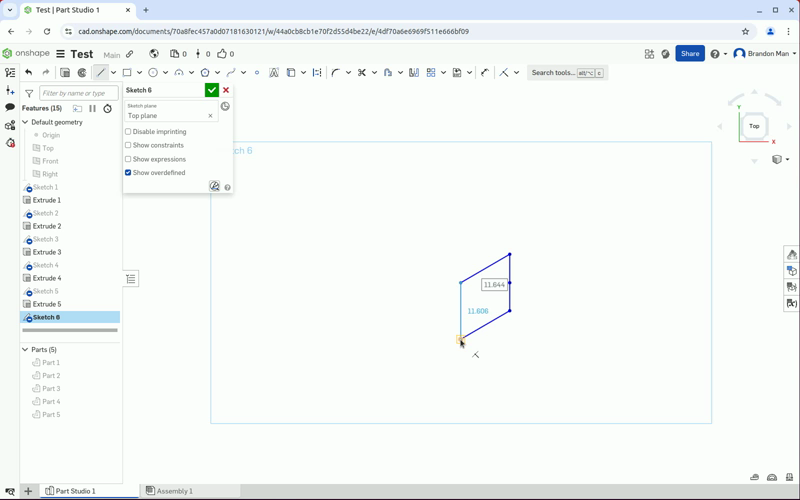
mouse_move(467, 296)
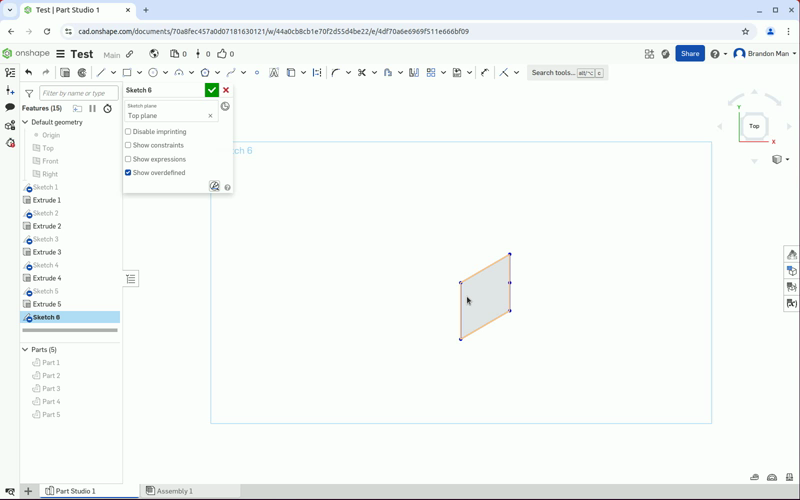
click(467, 296)
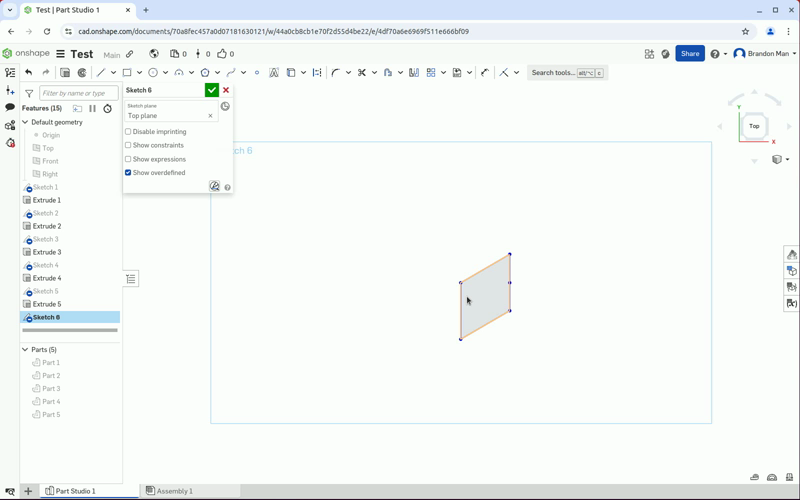
mouse_move(73, 352)
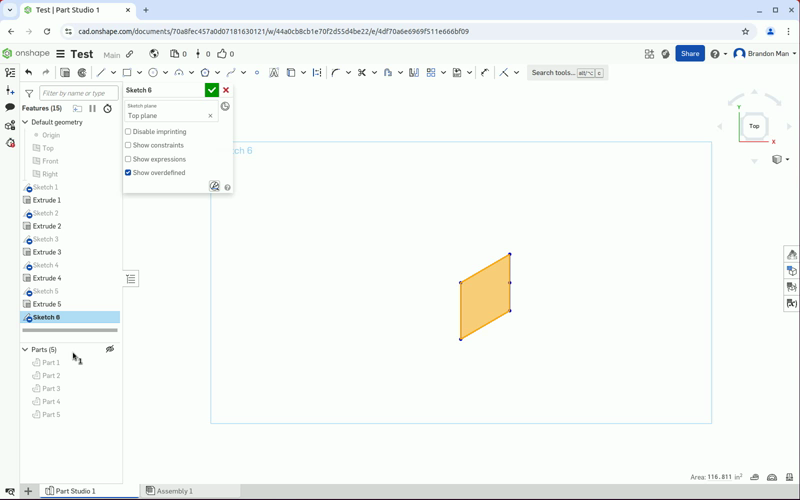
key(shift+y)
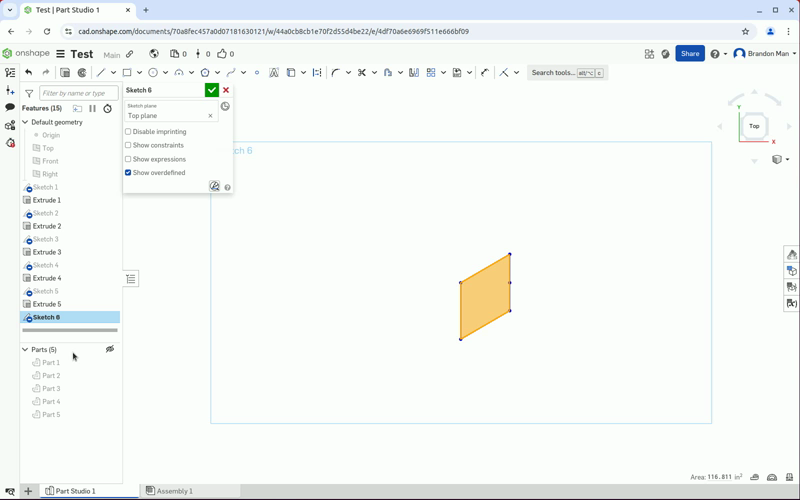
key(shift+e)
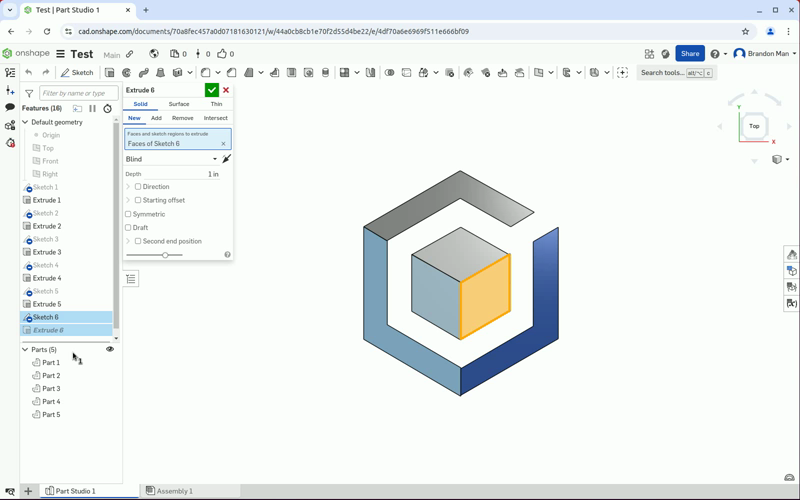
mouse_move(143, 106)
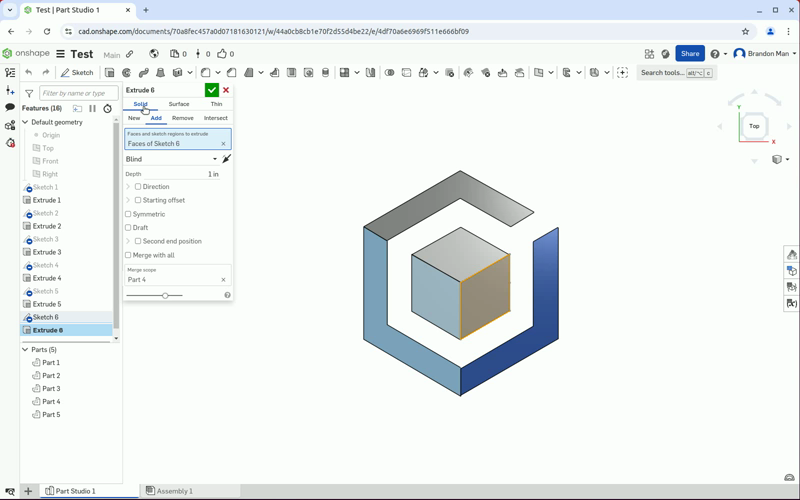
click(143, 106)
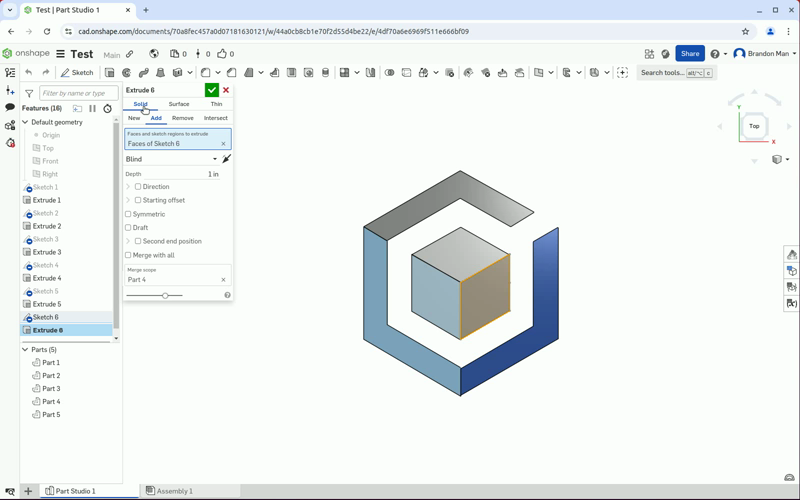
mouse_move(137, 120)
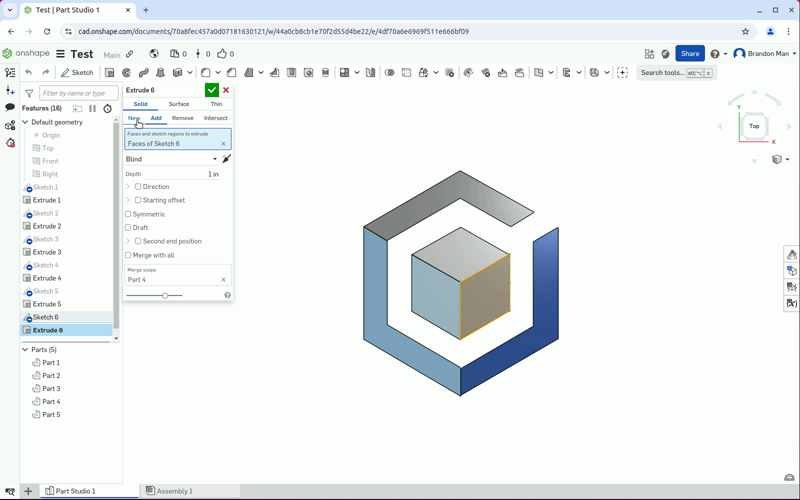
click(137, 120)
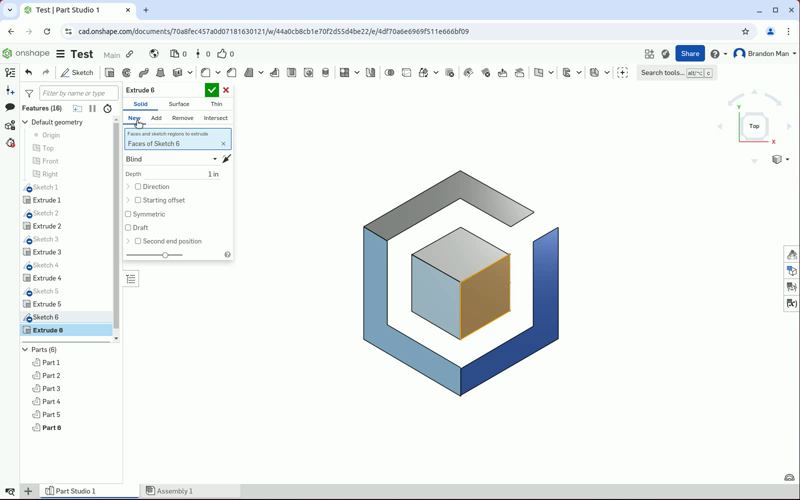
key(tab, 4)
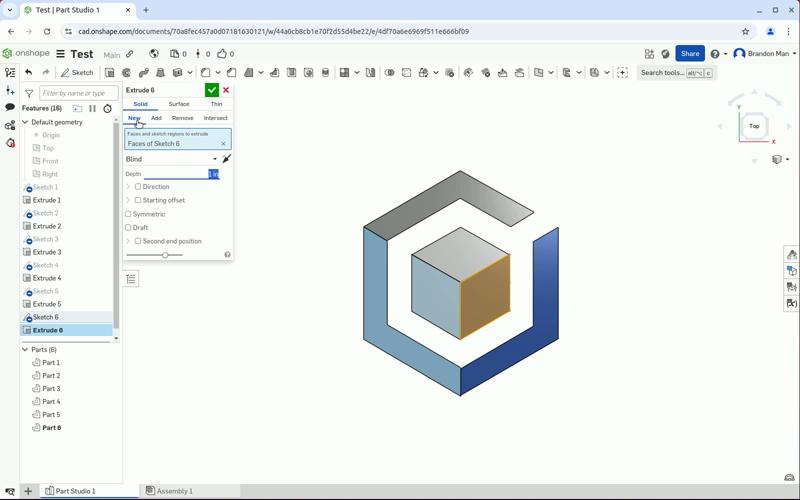
text(4.333)
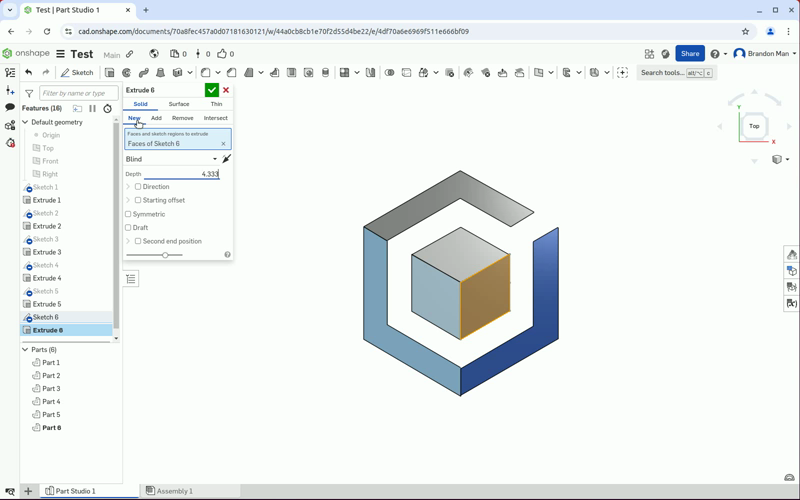
key(enter)
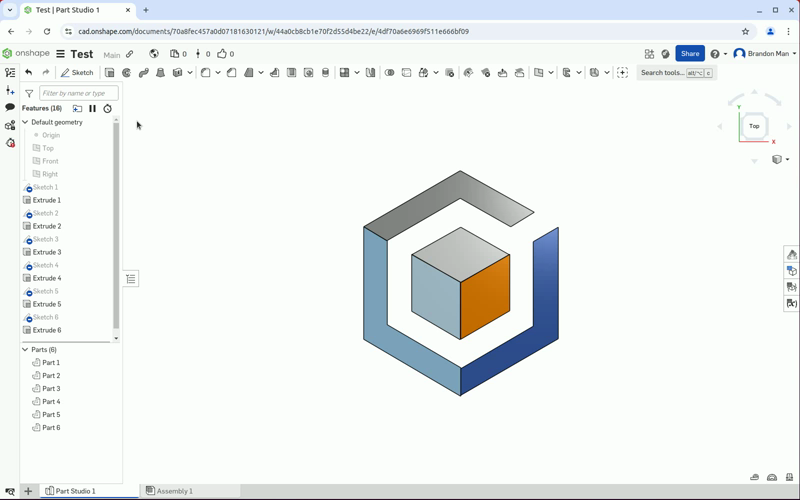
key(shift+h)
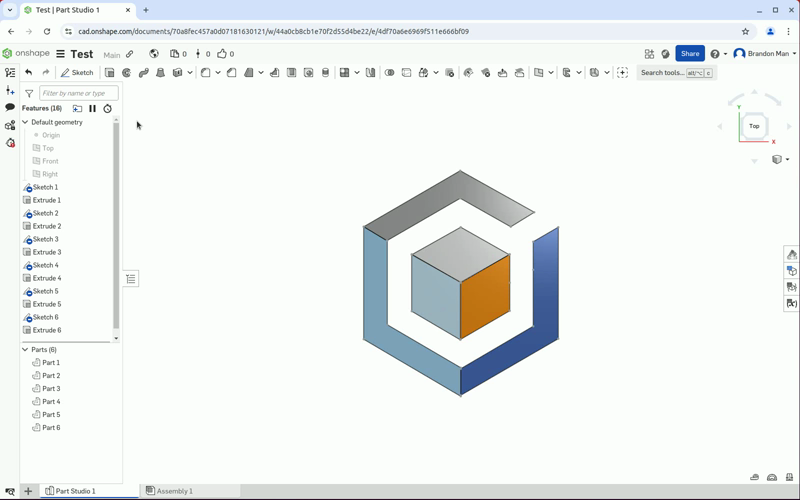
key(shift+h)
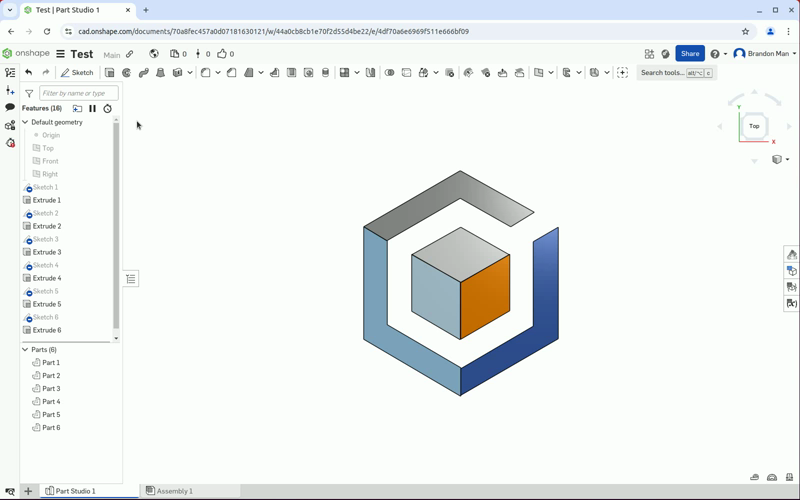
mouse_move(69, 189)
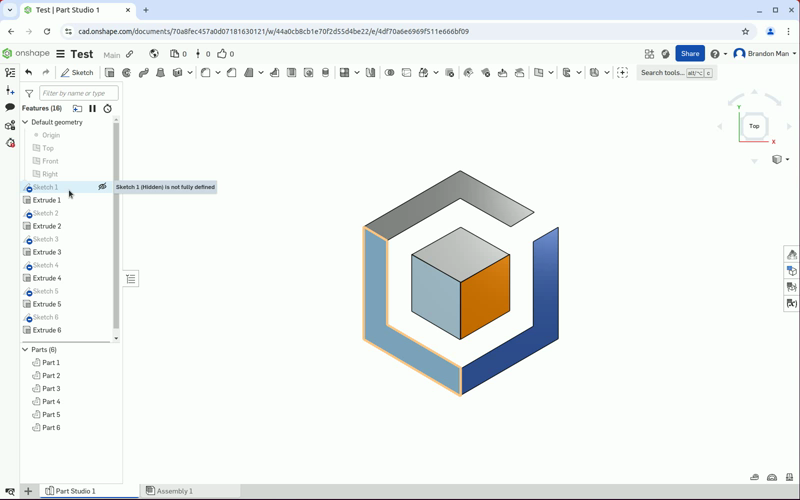
click(69, 189)
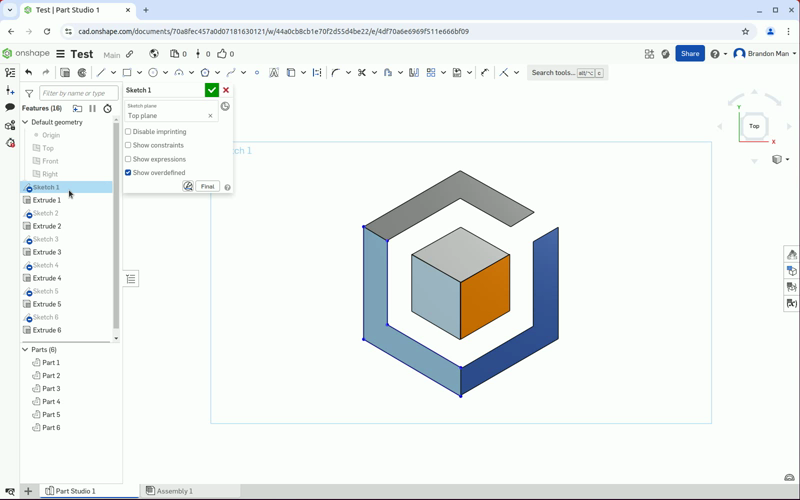
mouse_move(229, 92)
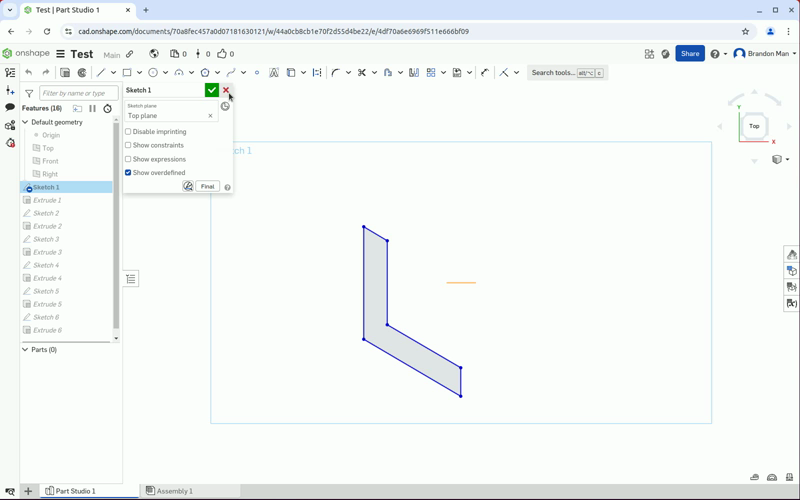
click(229, 92)
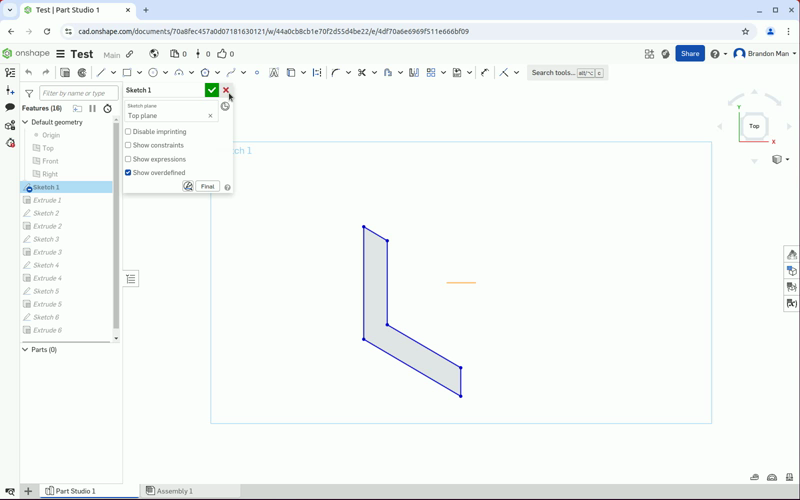
key(shift+s)
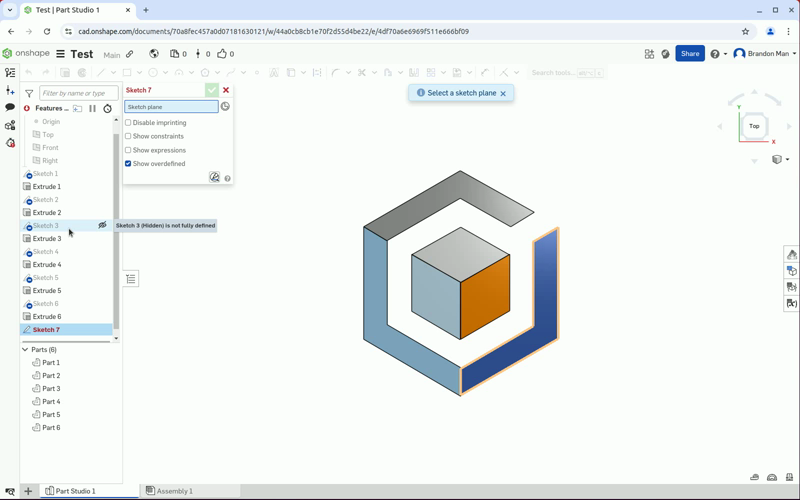
scroll(3)
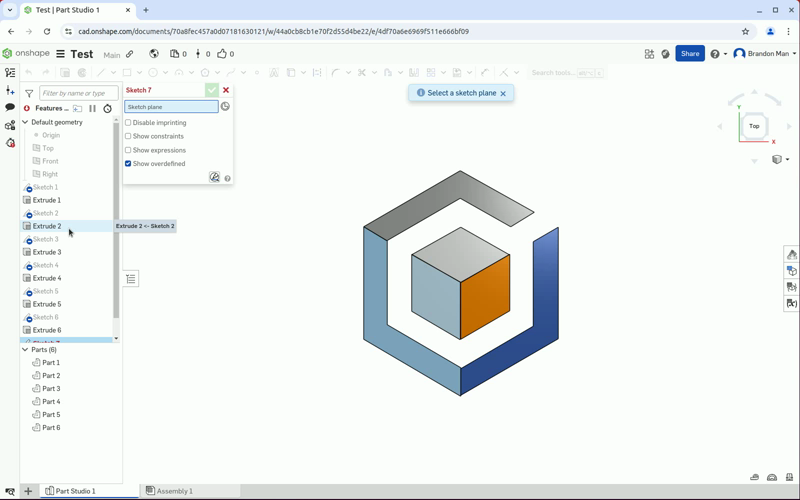
mouse_move(69, 150)
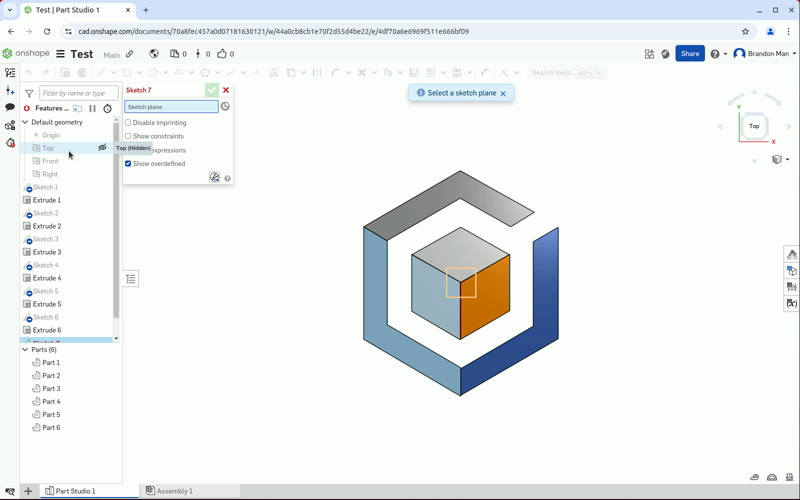
click(69, 150)
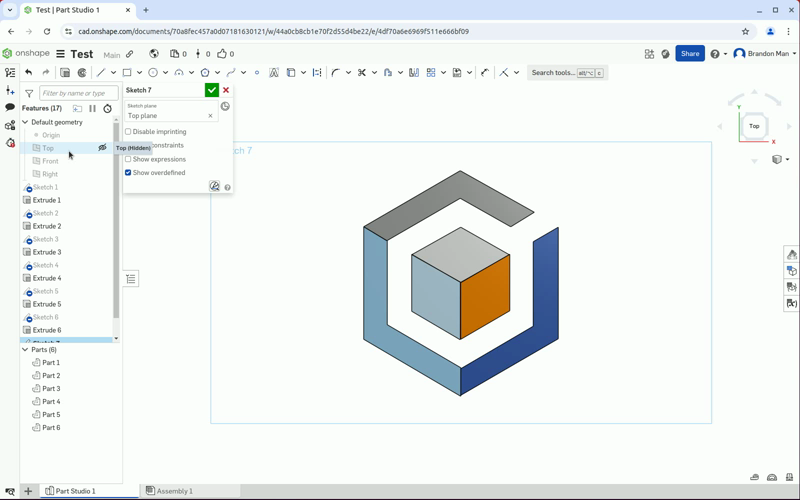
mouse_move(73, 352)
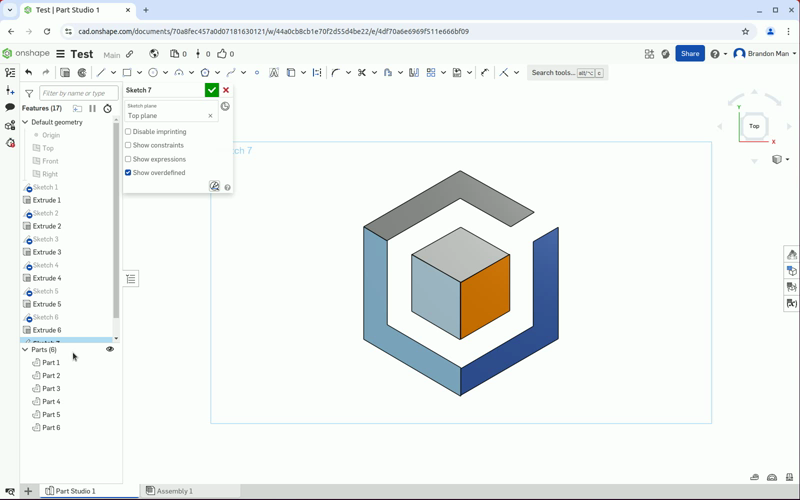
key(y)
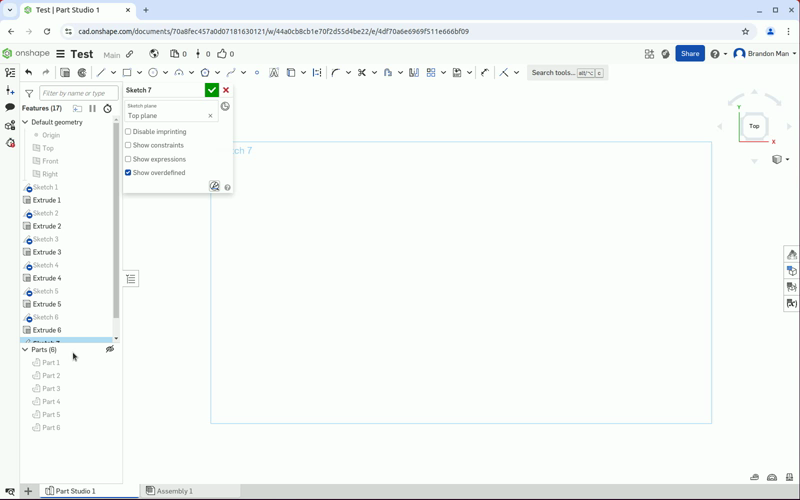
key(l)
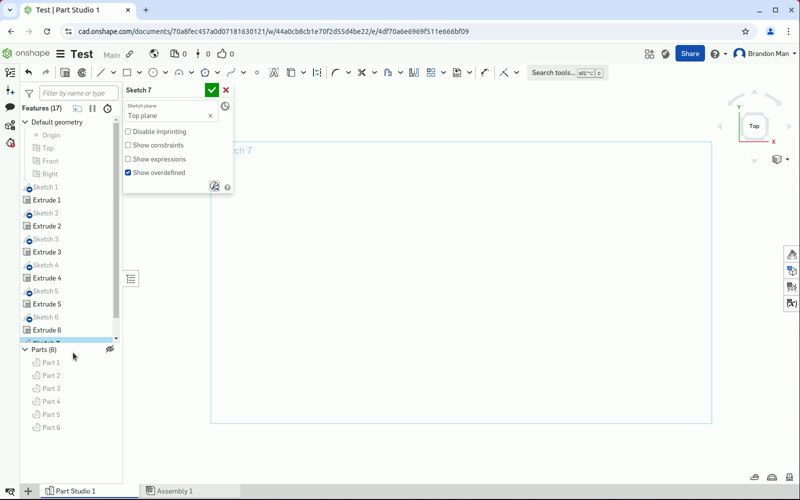
key_down(shift)
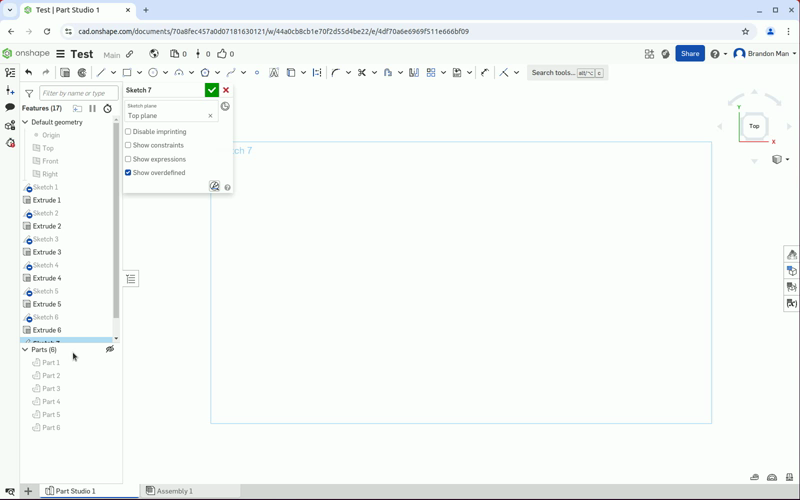
mouse_move(510, 282)
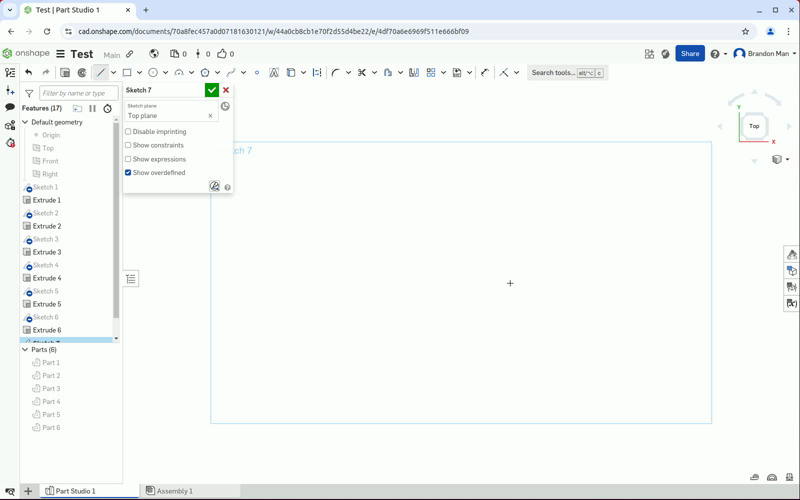
click(510, 282)
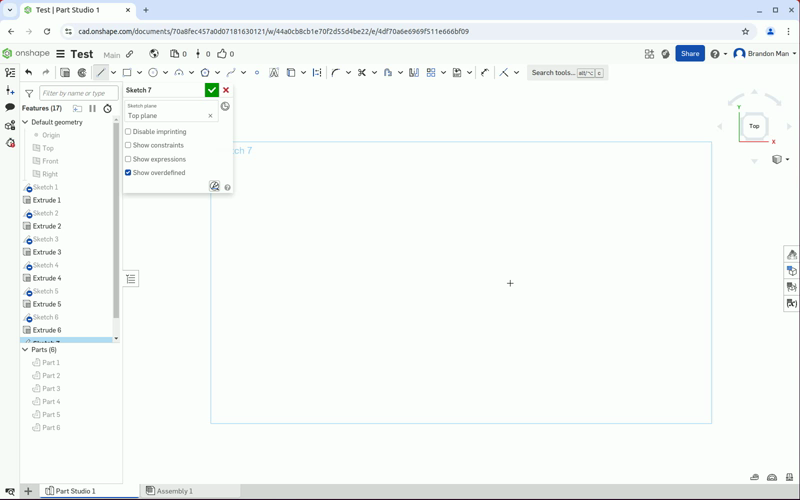
key_up(shift)
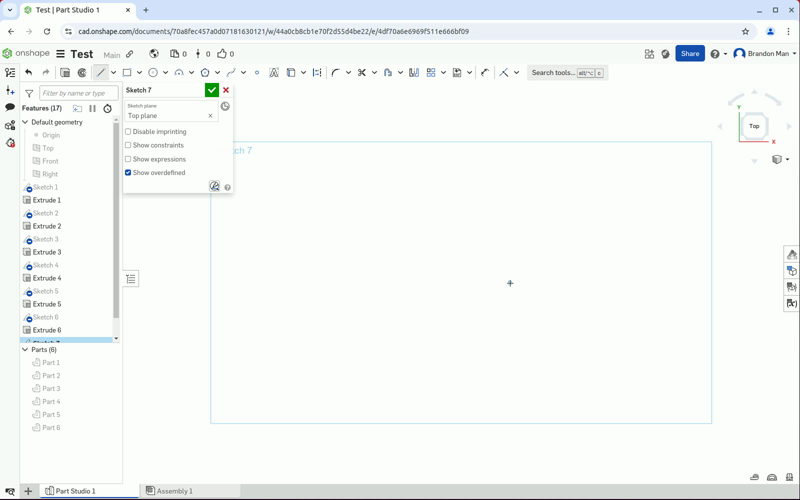
key_down(shift)
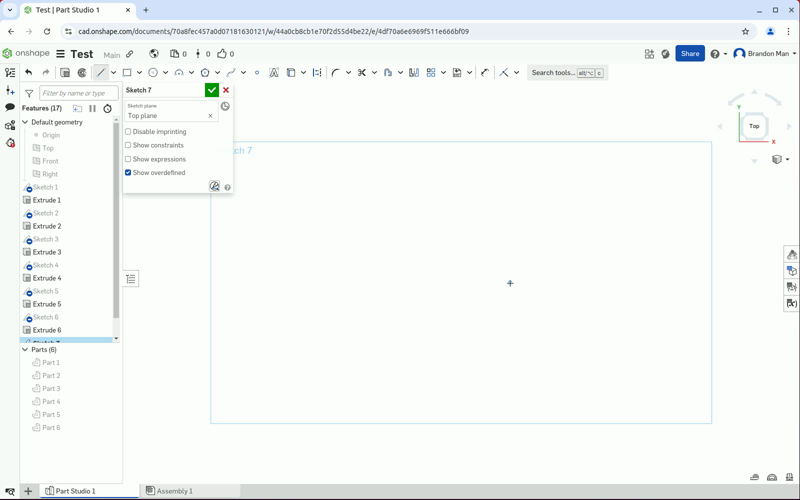
mouse_move(540, 282)
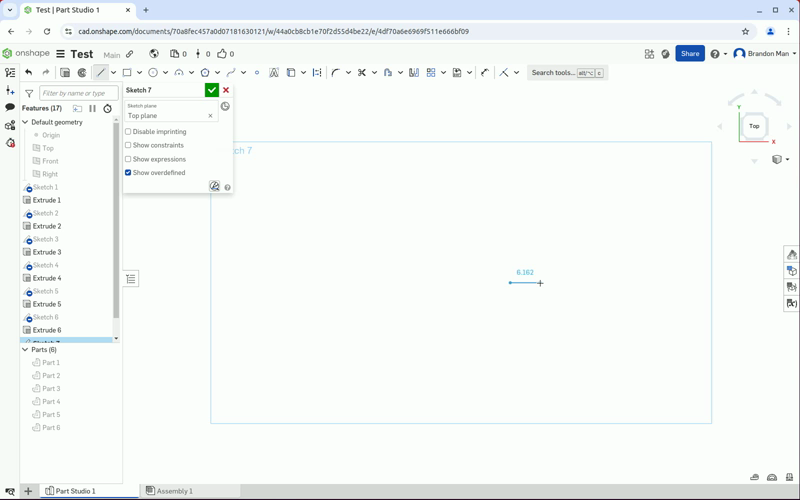
mouse_move(535, 268)
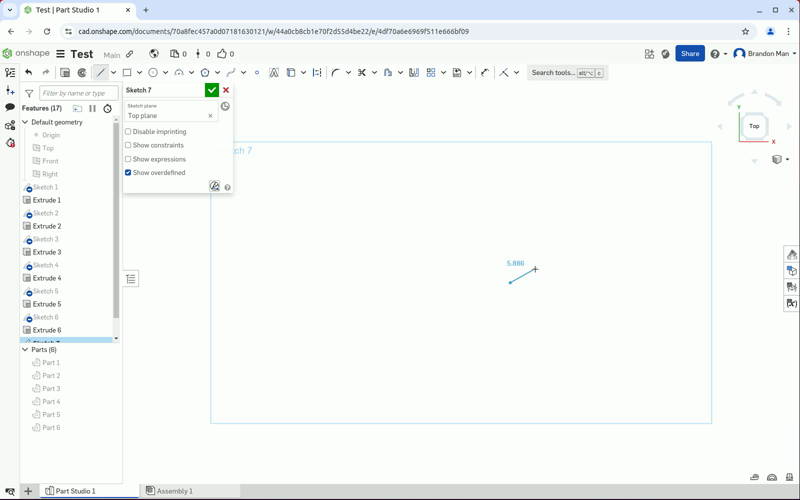
click(535, 268)
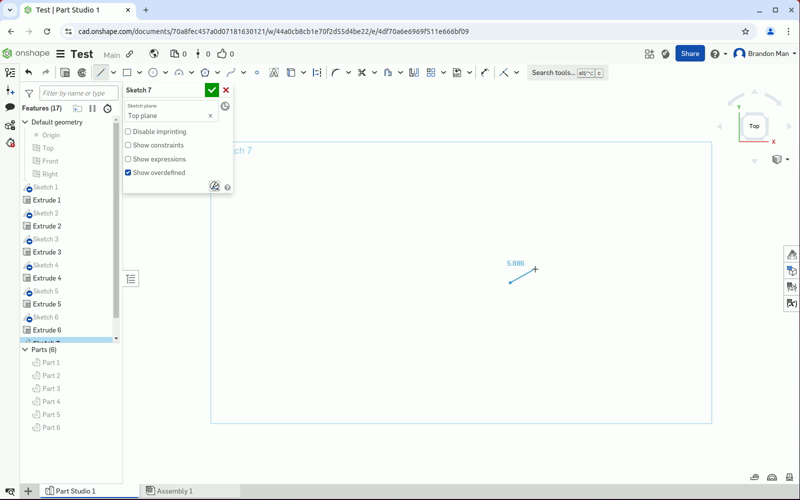
key_up(shift)
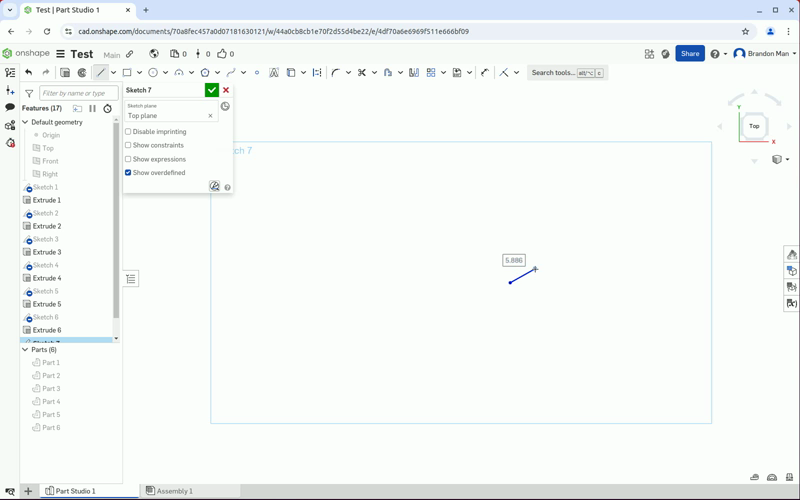
key_down(shift)
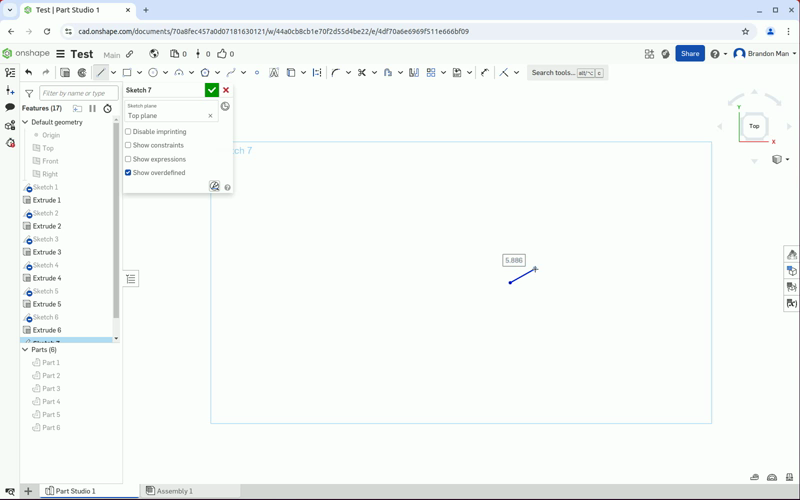
mouse_move(565, 268)
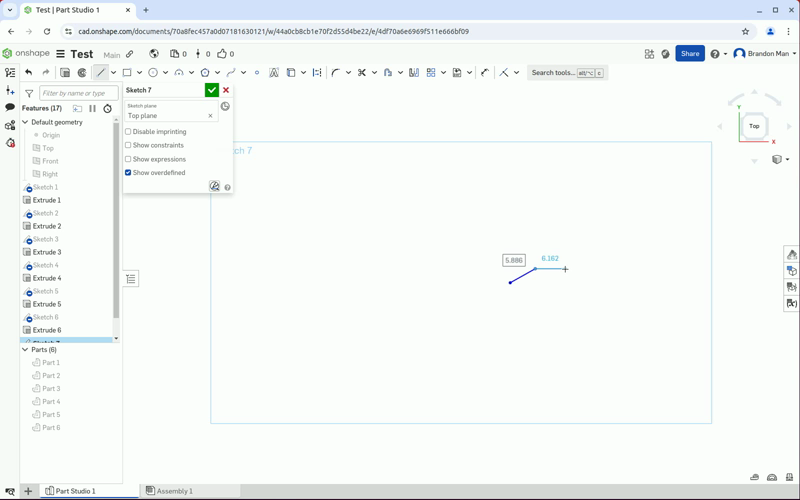
mouse_move(535, 240)
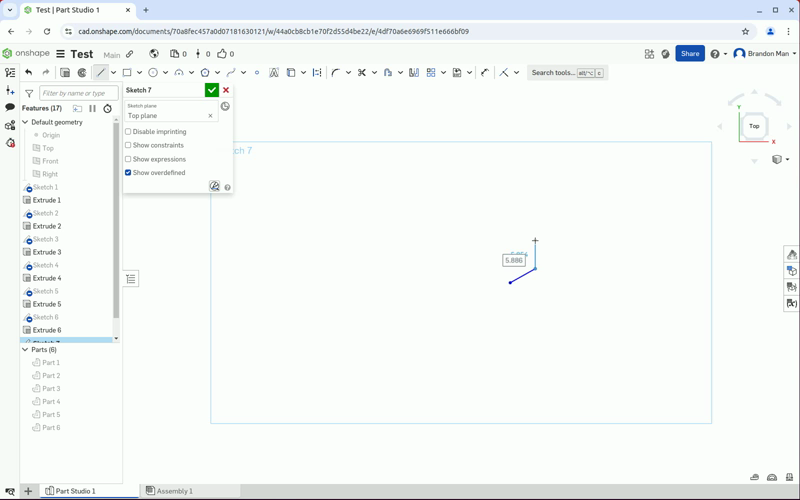
click(535, 240)
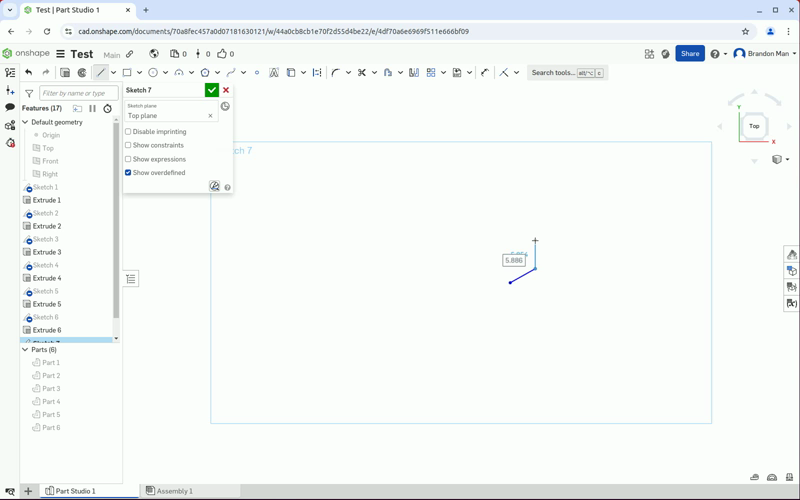
key_up(shift)
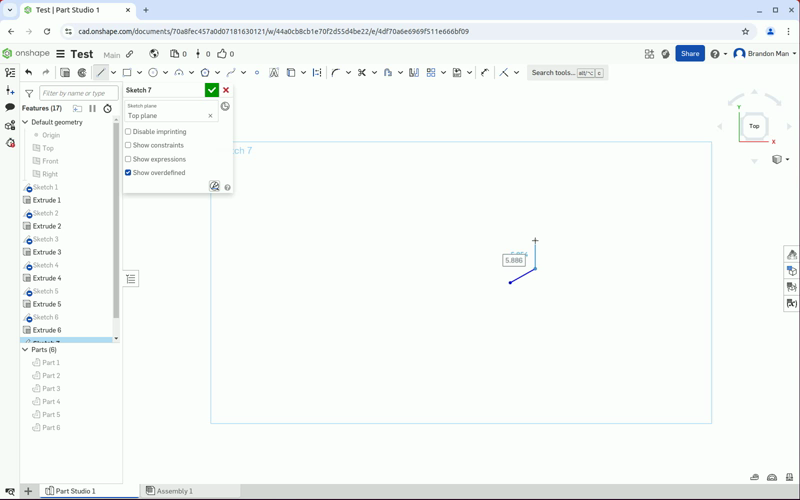
key_down(shift)
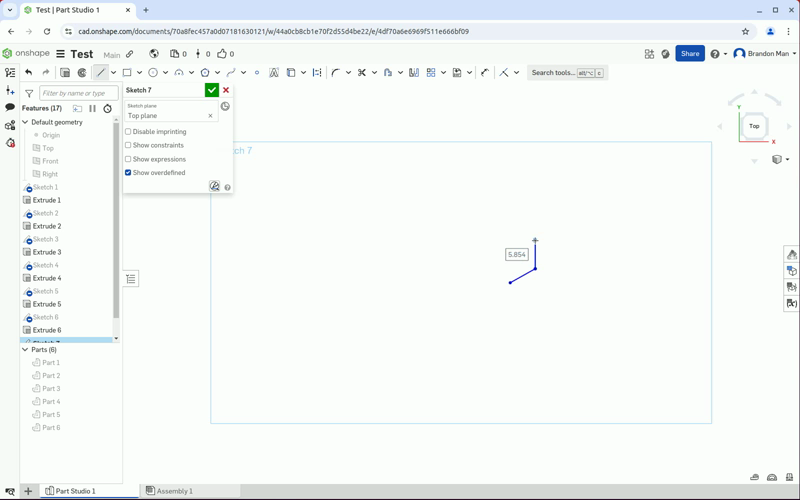
mouse_move(565, 240)
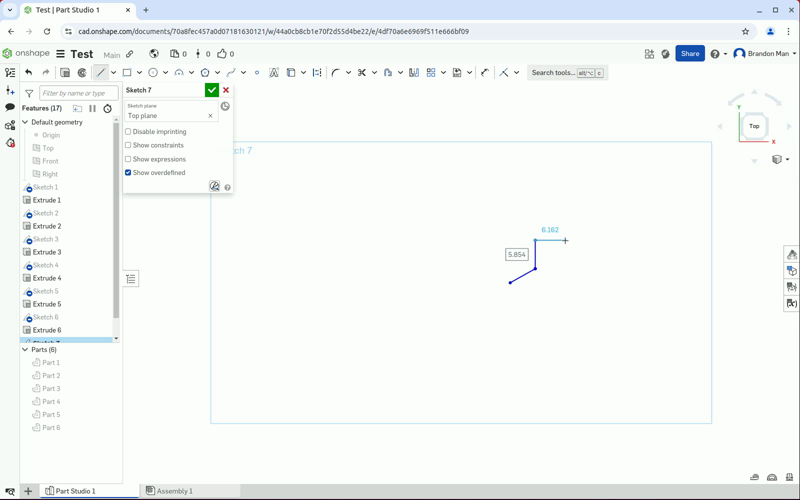
mouse_move(510, 254)
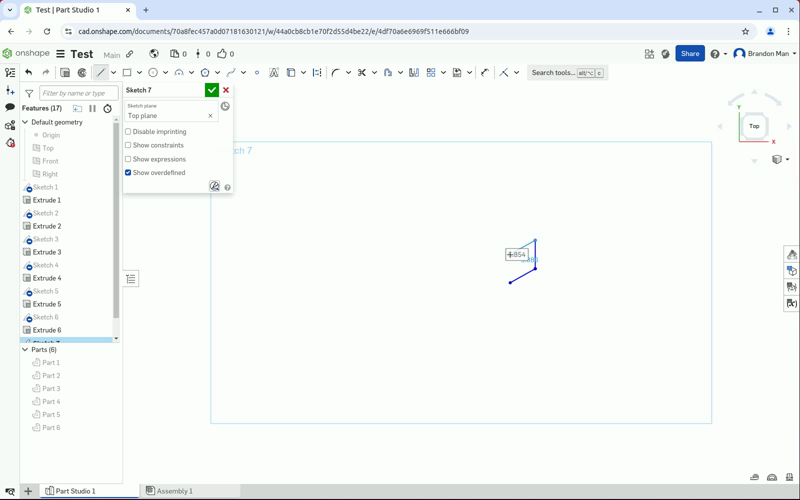
click(510, 254)
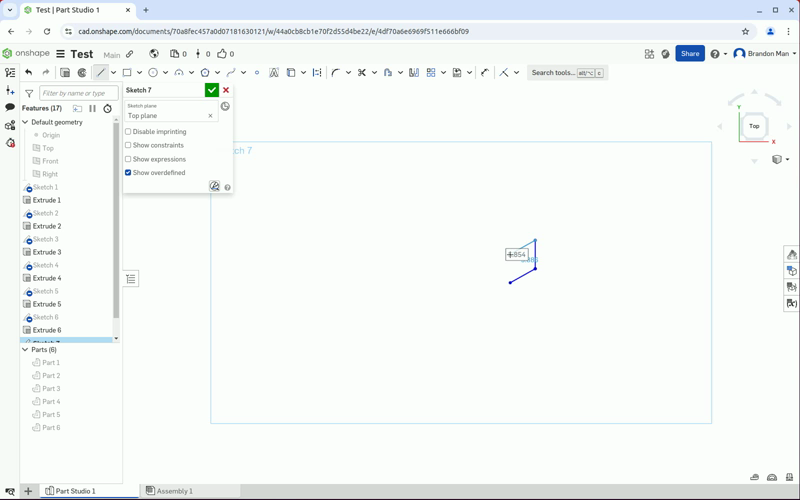
key_up(shift)
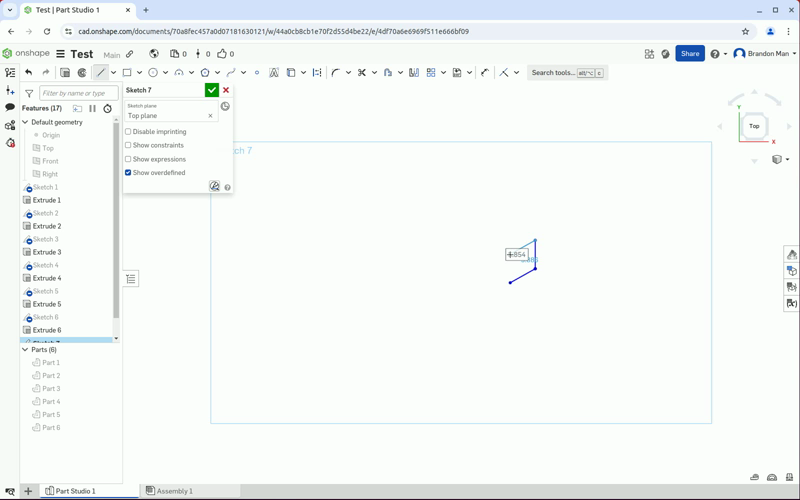
mouse_move(540, 254)
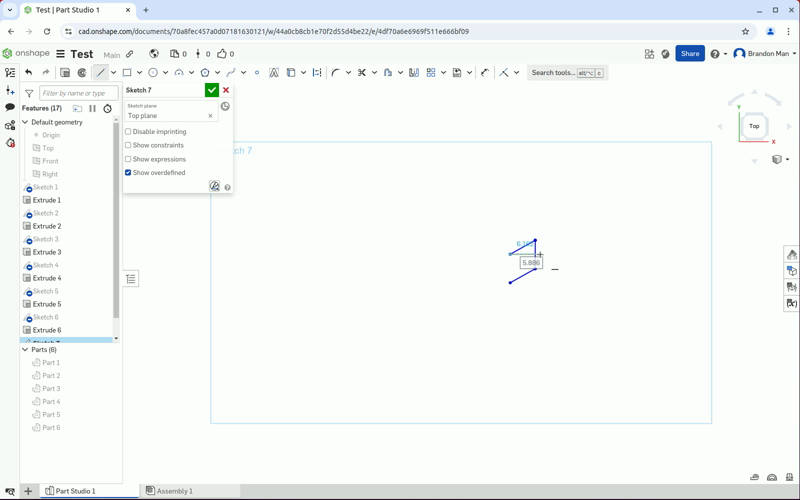
key_down(shift)
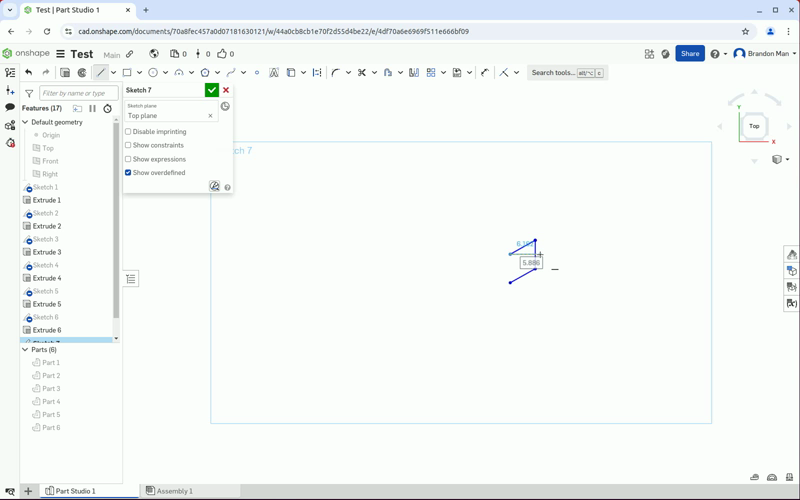
mouse_move(510, 282)
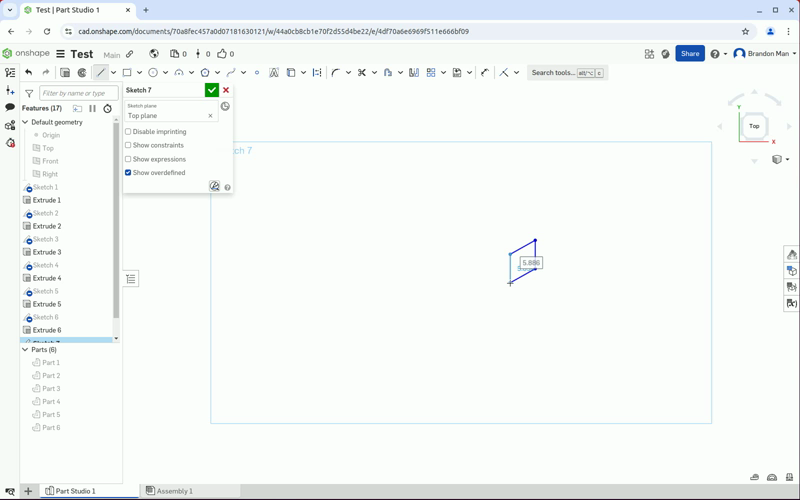
key_up(shift)
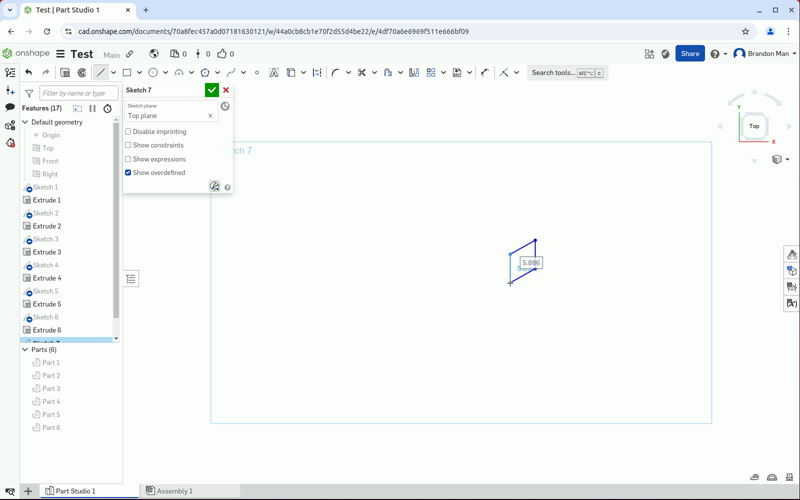
click(510, 282)
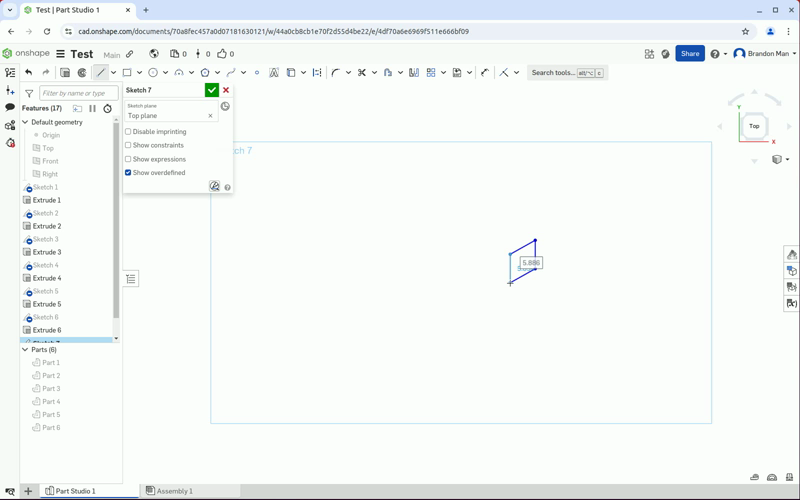
key(esc)
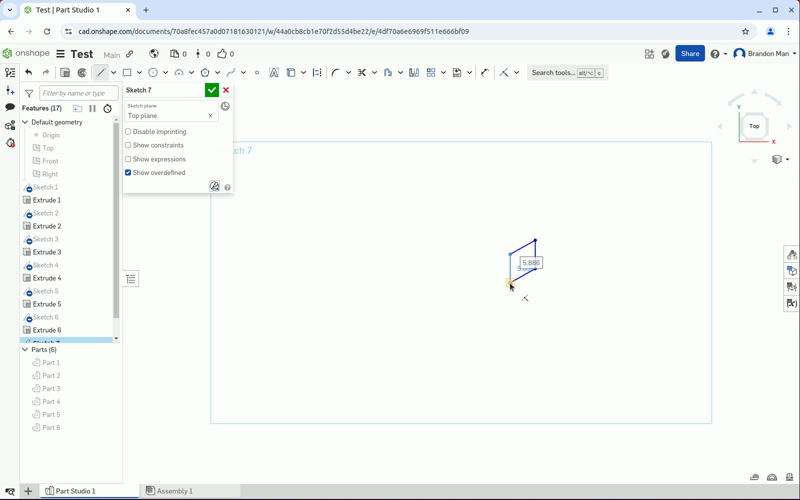
mouse_move(513, 271)
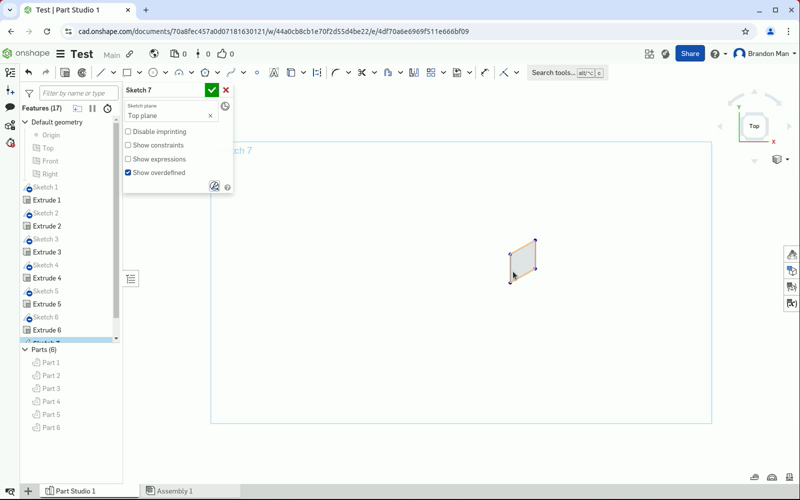
scroll(6)
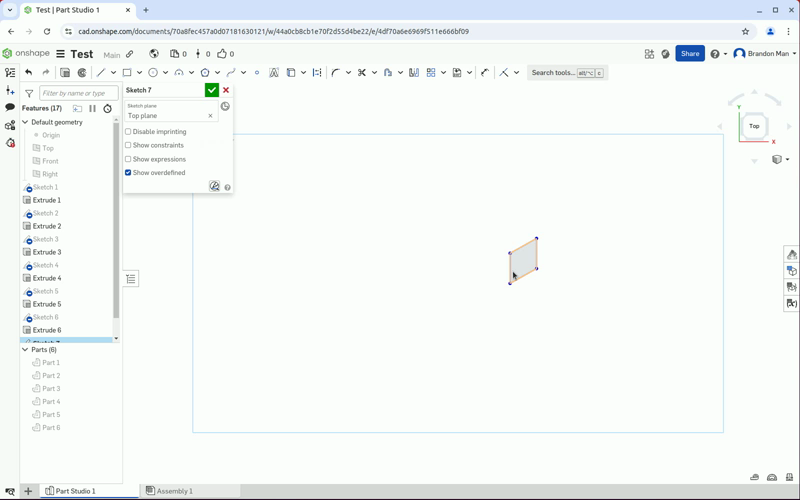
scroll(6)
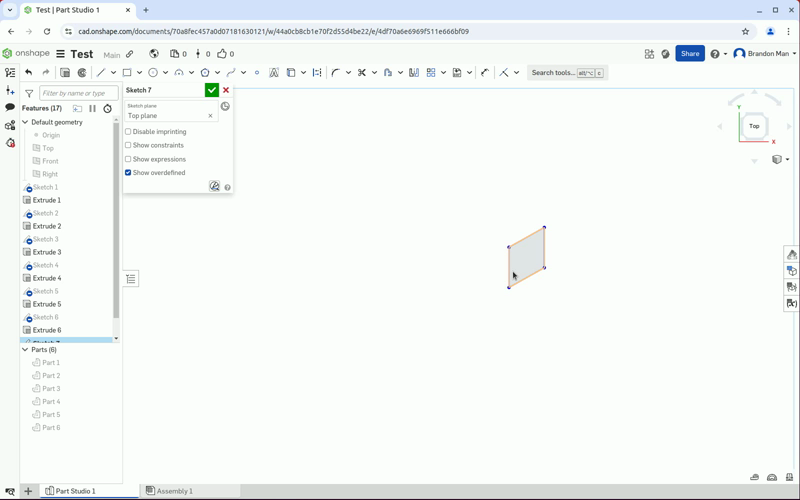
scroll(6)
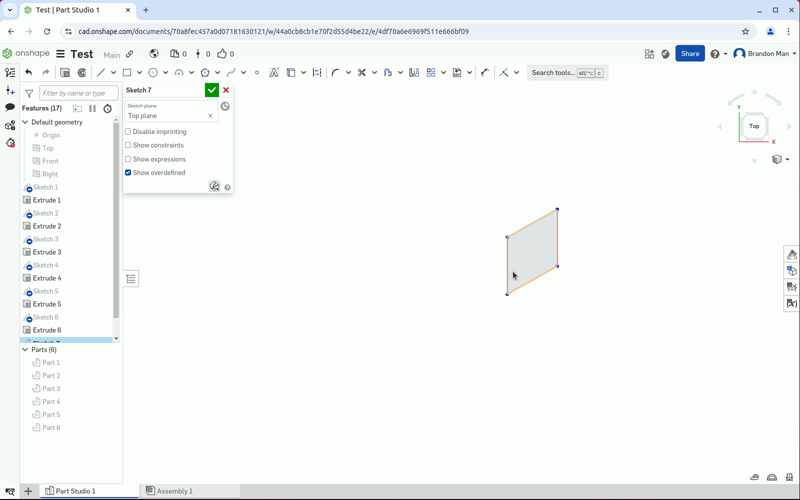
scroll(6)
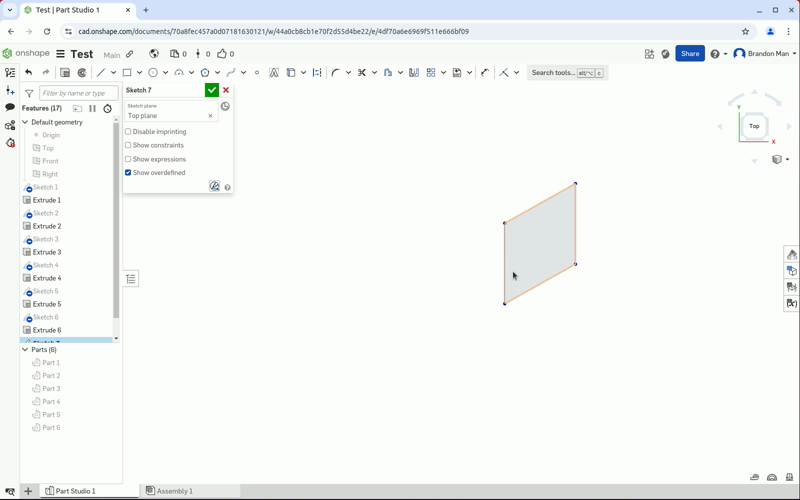
scroll(6)
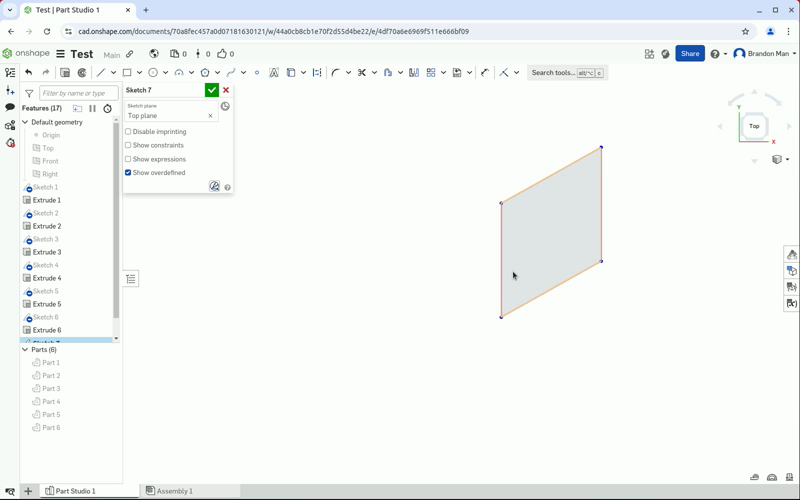
scroll(6)
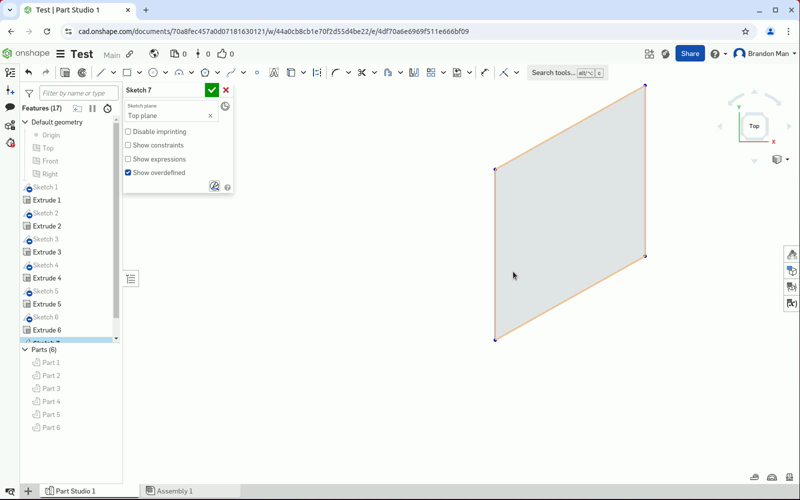
scroll(6)
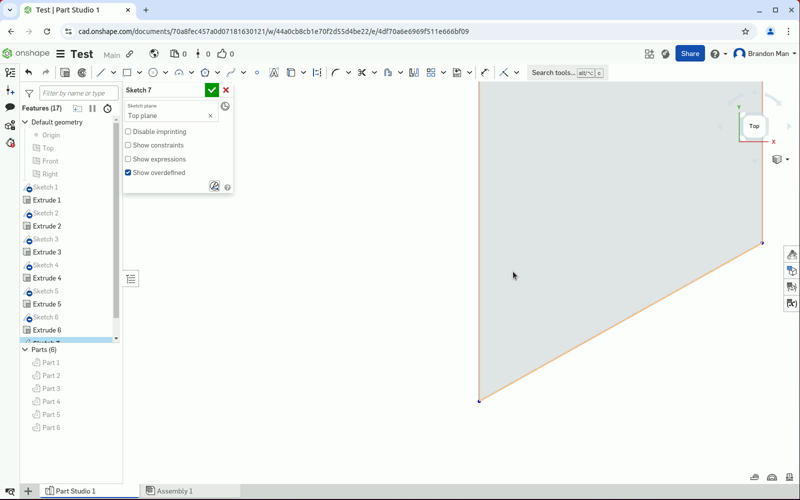
click(513, 271)
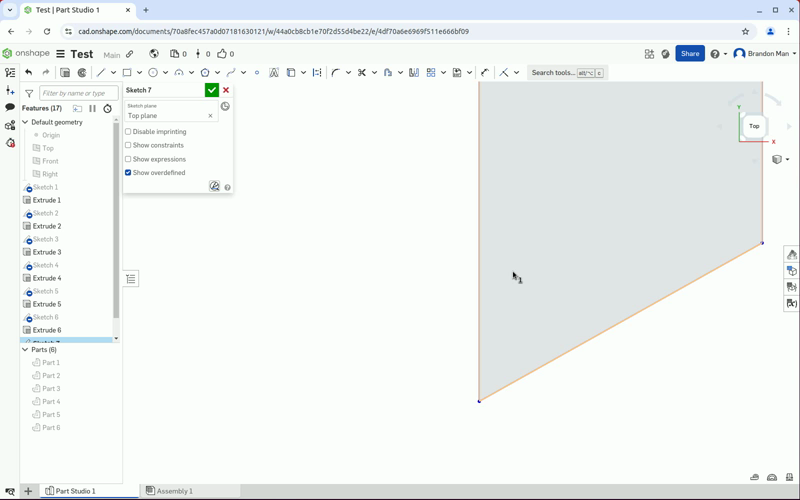
scroll(-6)
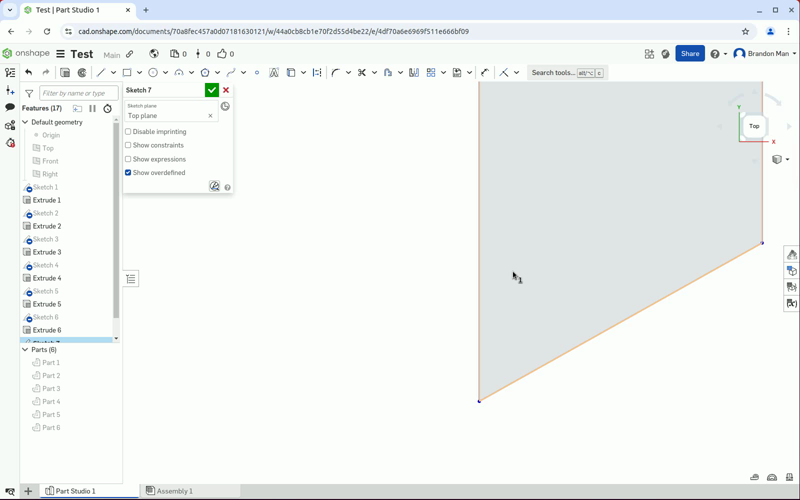
scroll(-6)
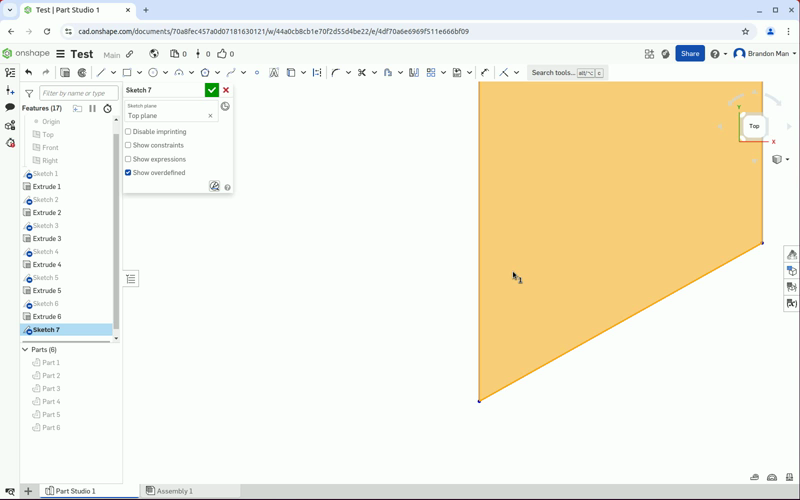
scroll(-6)
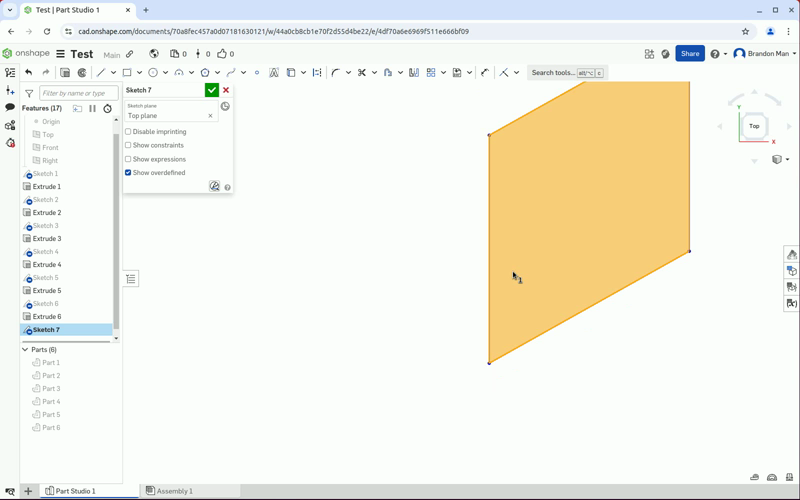
scroll(-6)
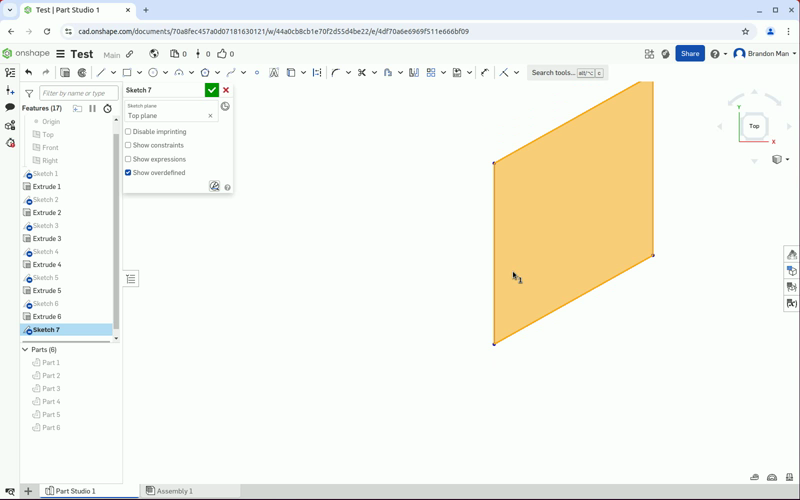
scroll(-6)
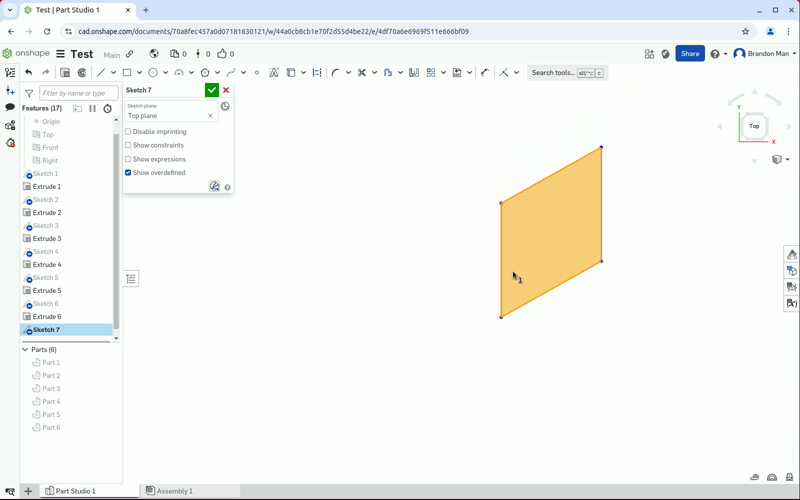
scroll(-6)
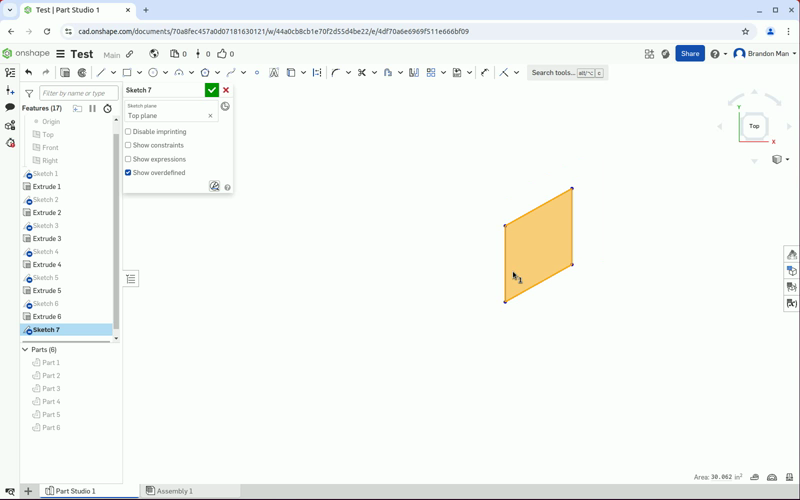
scroll(-6)
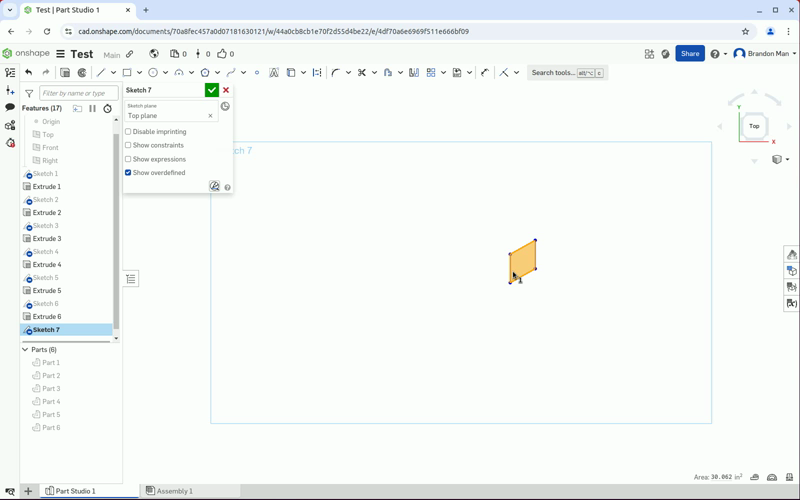
mouse_move(73, 352)
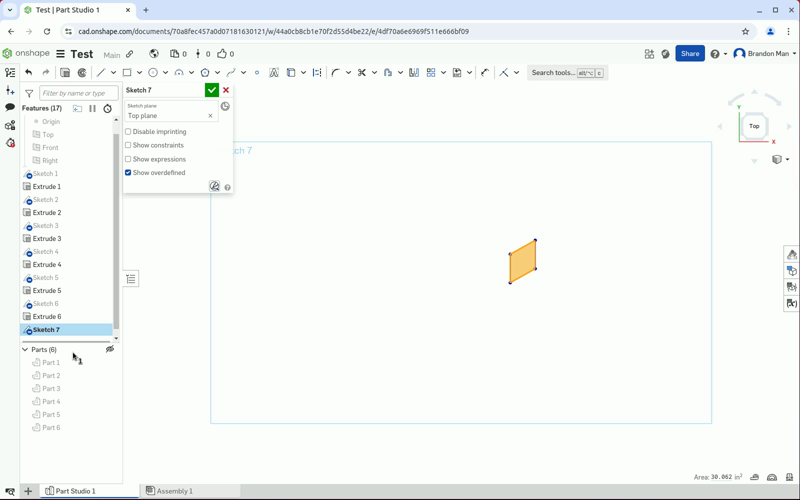
key(shift+y)
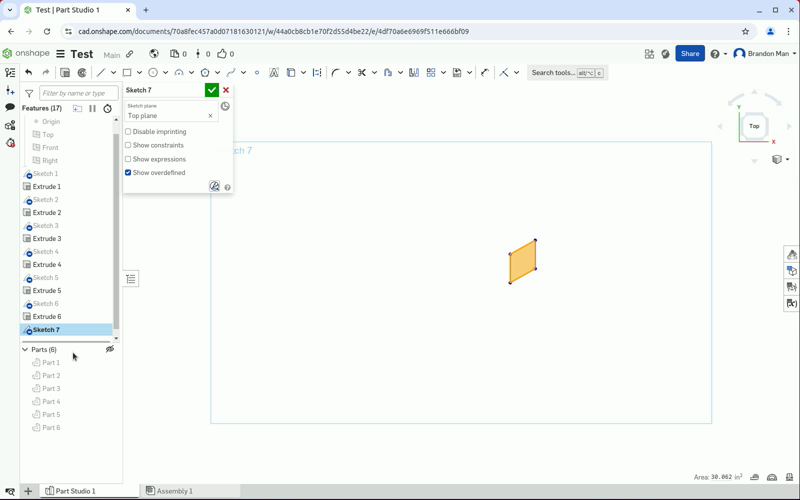
key(shift+e)
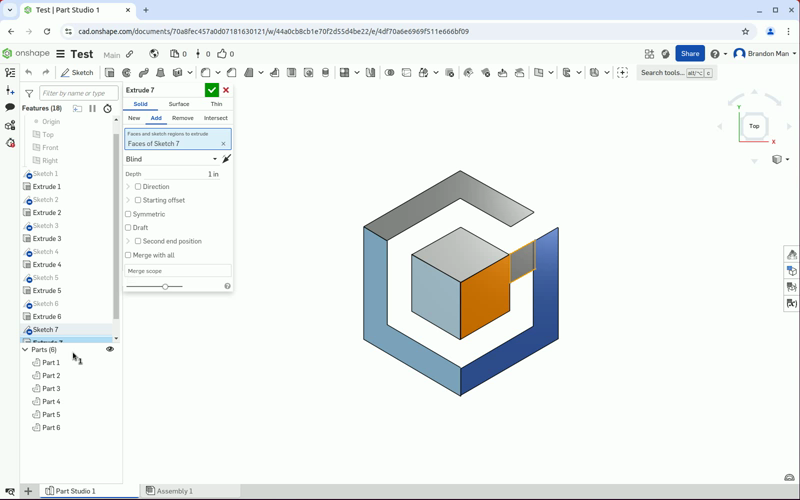
mouse_move(143, 106)
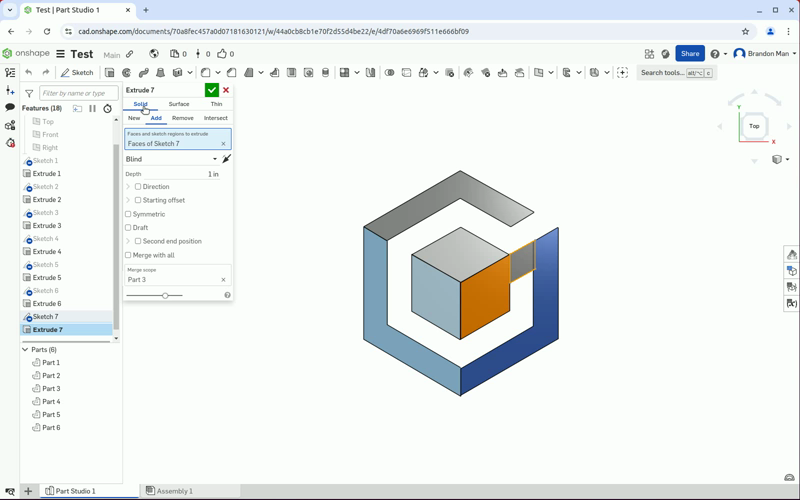
click(143, 106)
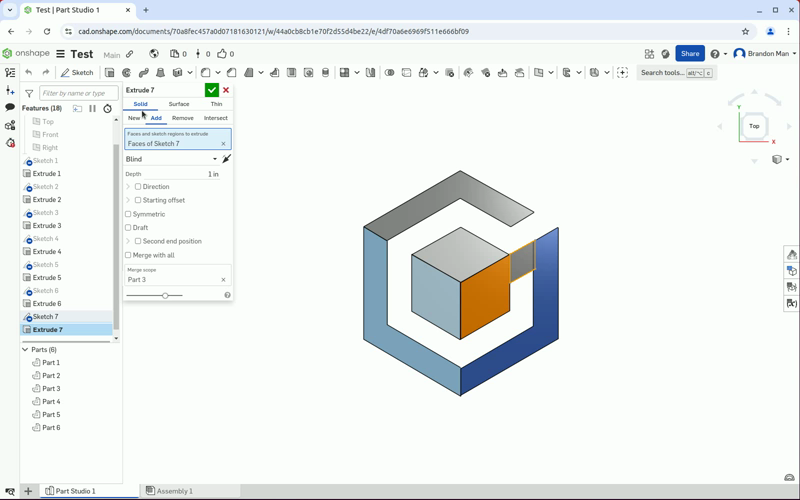
mouse_move(137, 120)
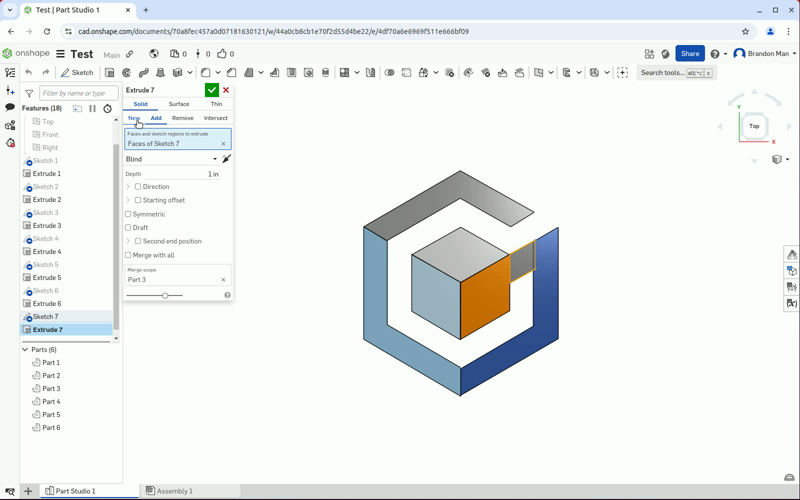
click(137, 120)
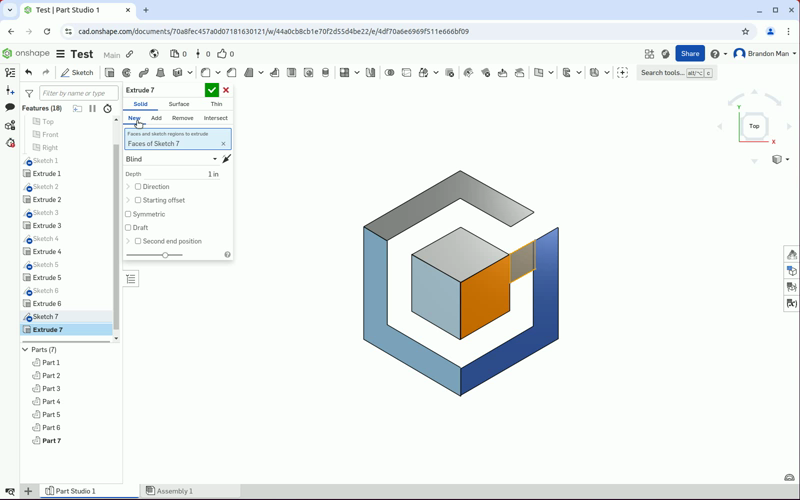
key(tab, 4)
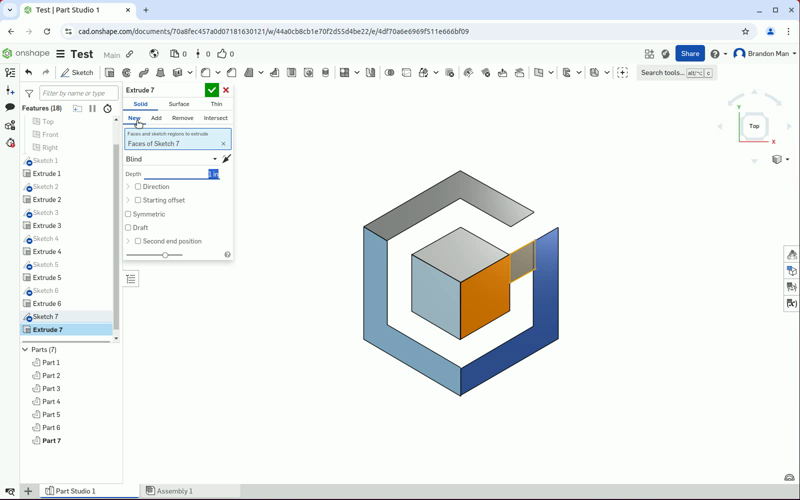
text(4.333)
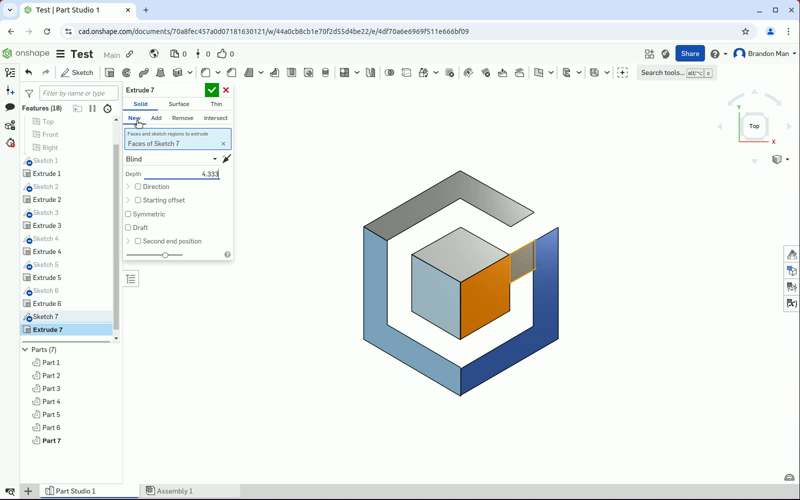
key(enter)
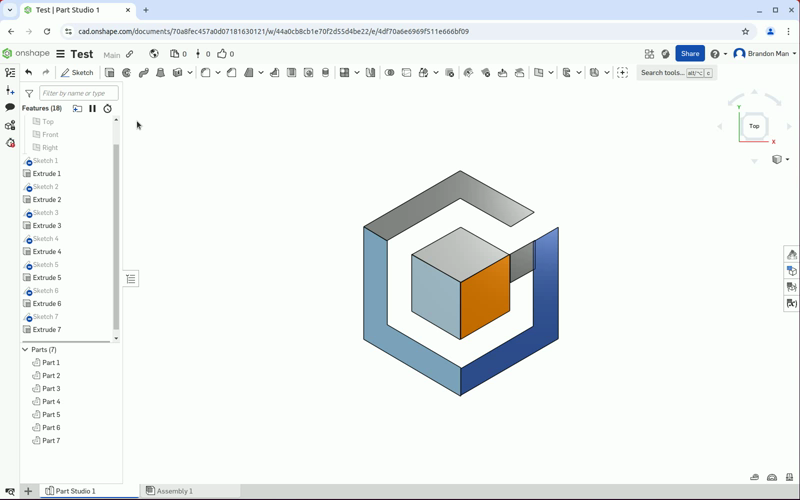
key(shift+h)
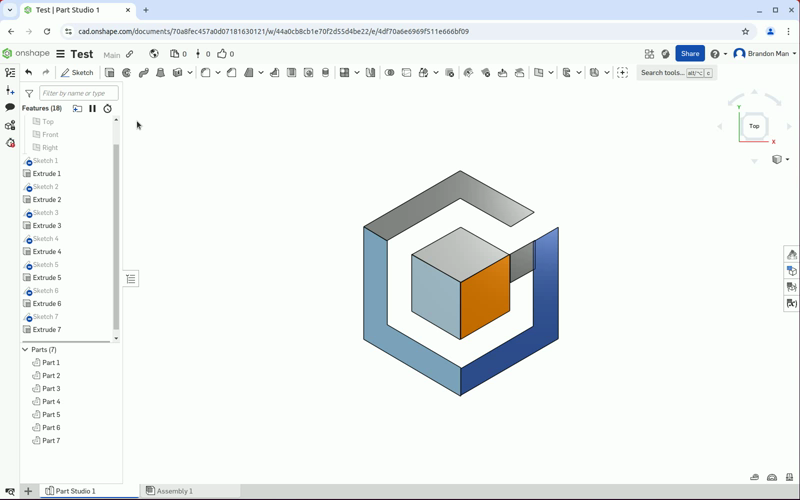
key(shift+h)
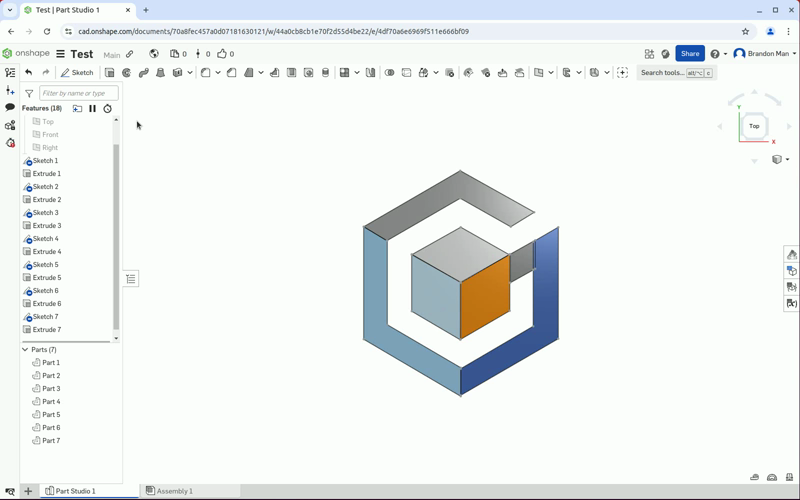
key(shift+7)
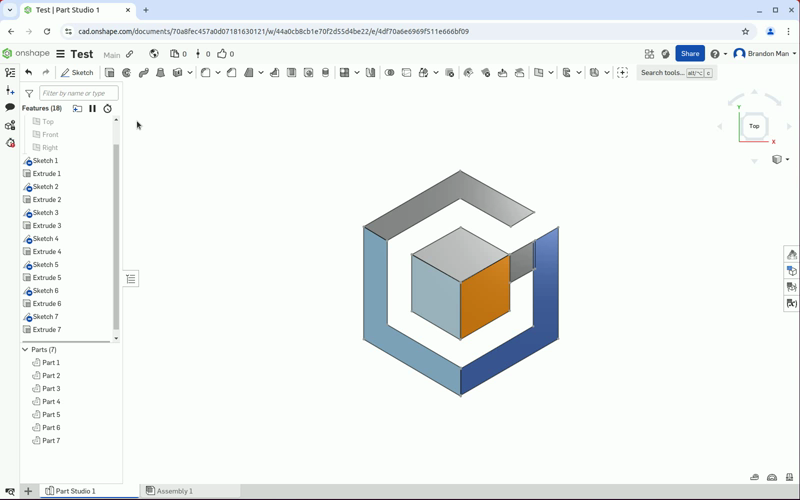
key(up, 3)
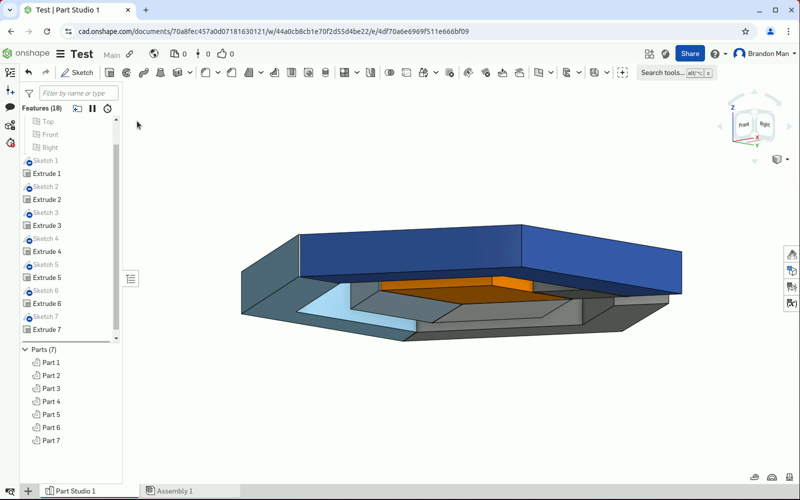
key(left, 3)
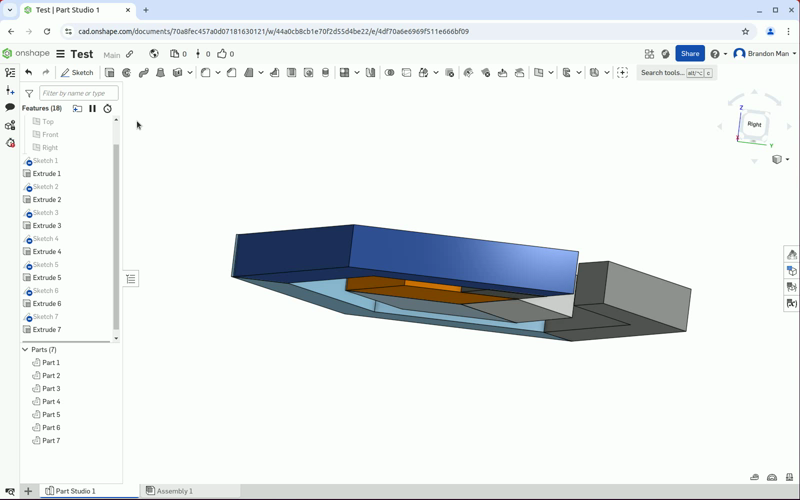
key(right, 3)
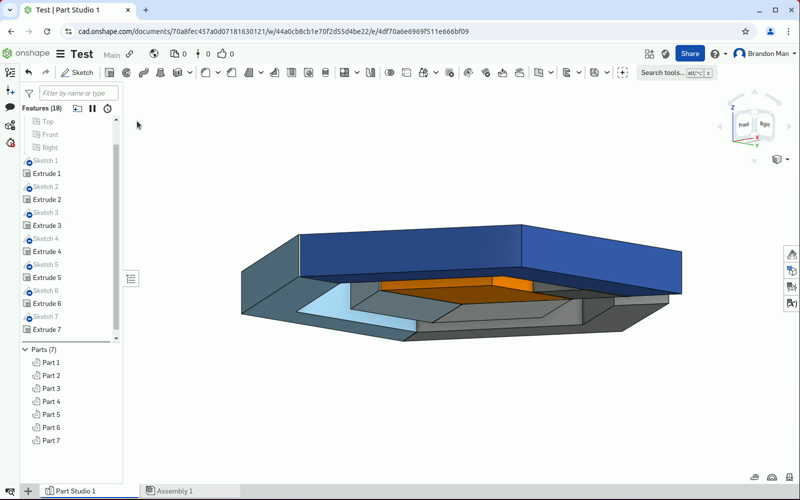
key(down, 3)
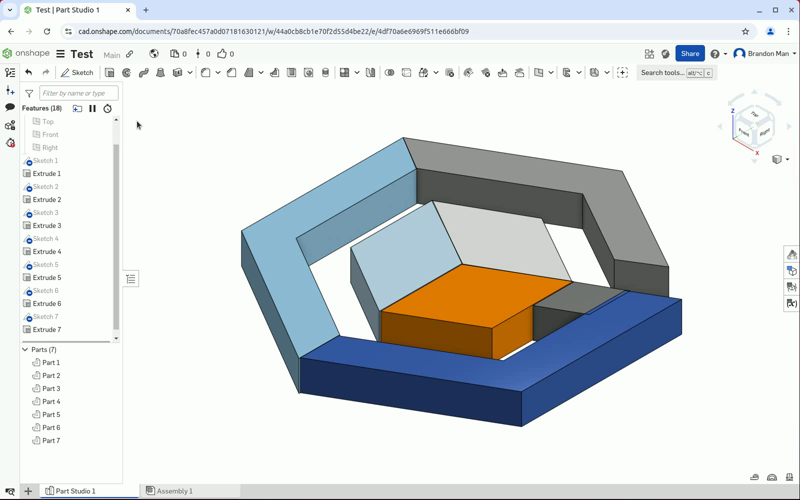
mouse_move(69, 163)
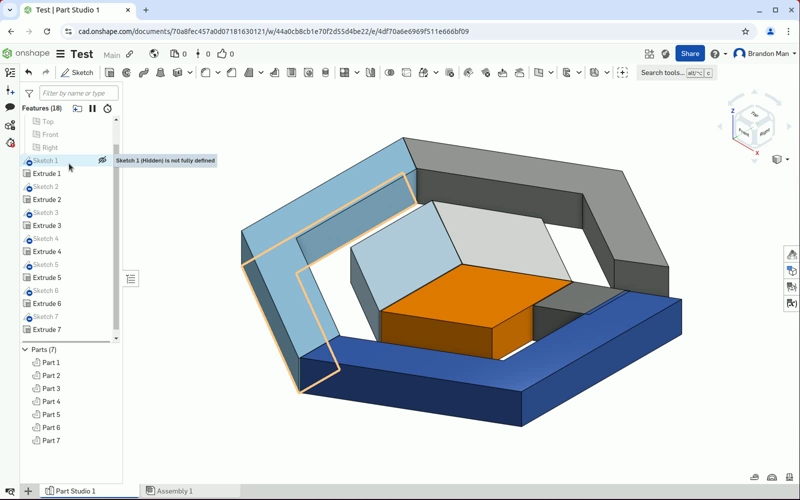
click(69, 163)